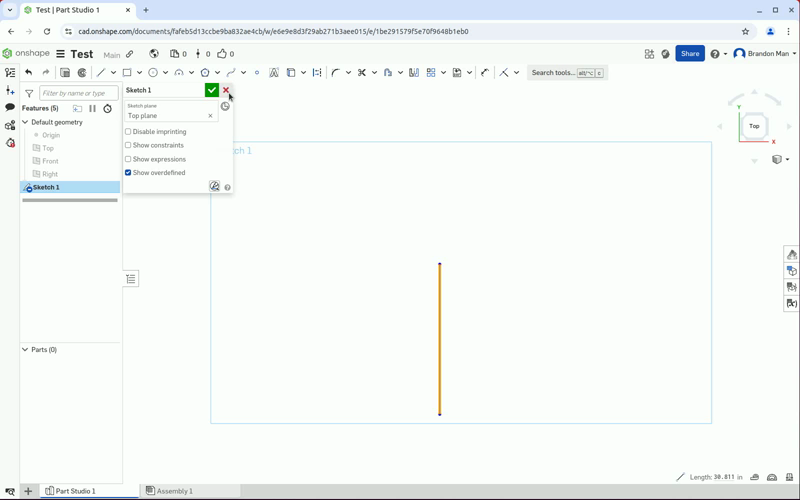
key(shift+h)
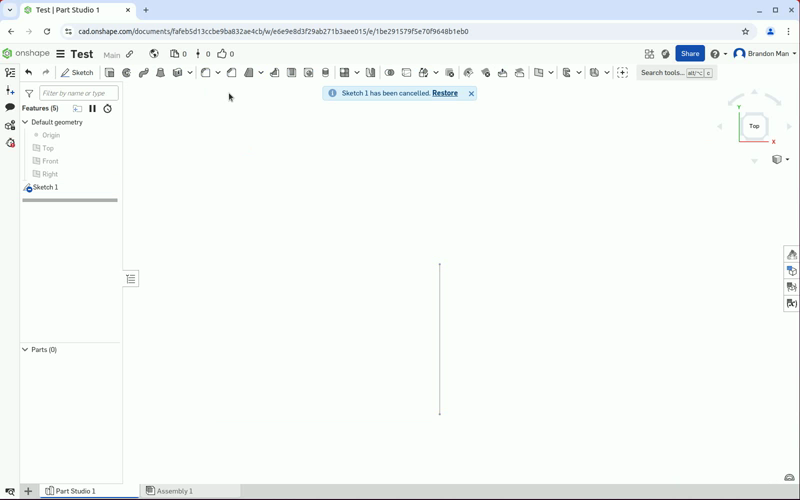
key(shift+s)
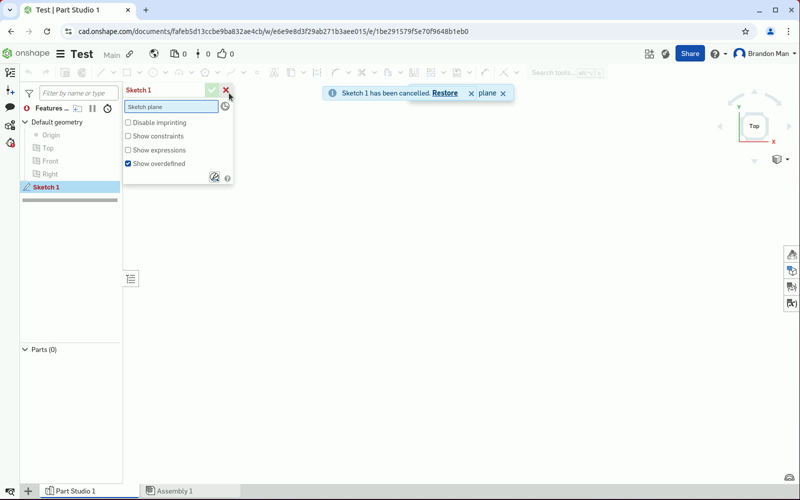
mouse_move(73, 150)
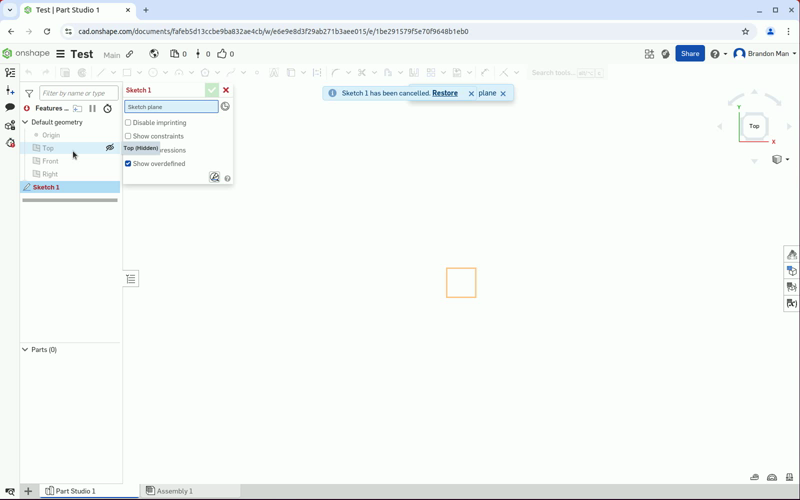
click(73, 150)
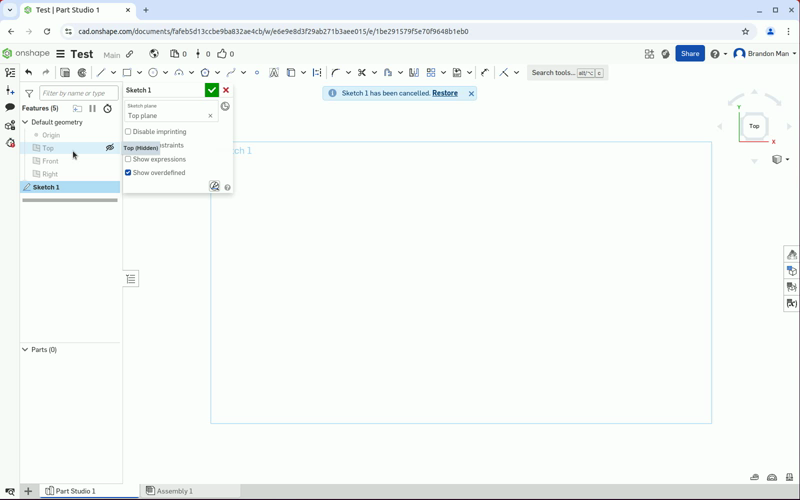
mouse_move(73, 352)
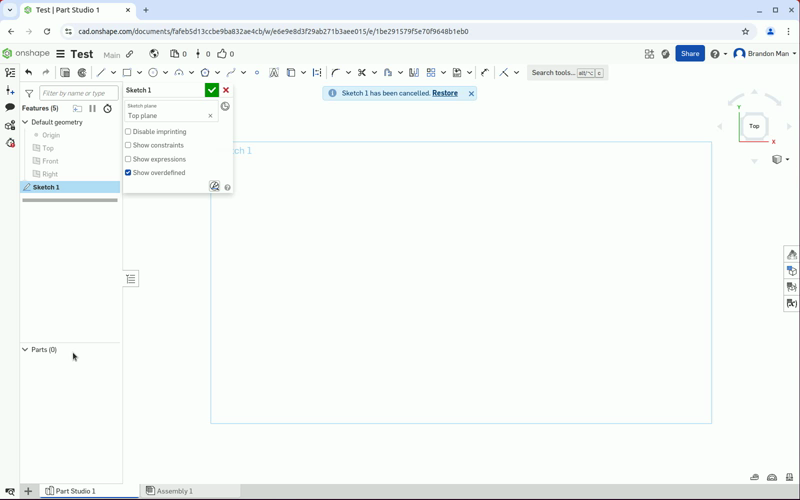
key(y)
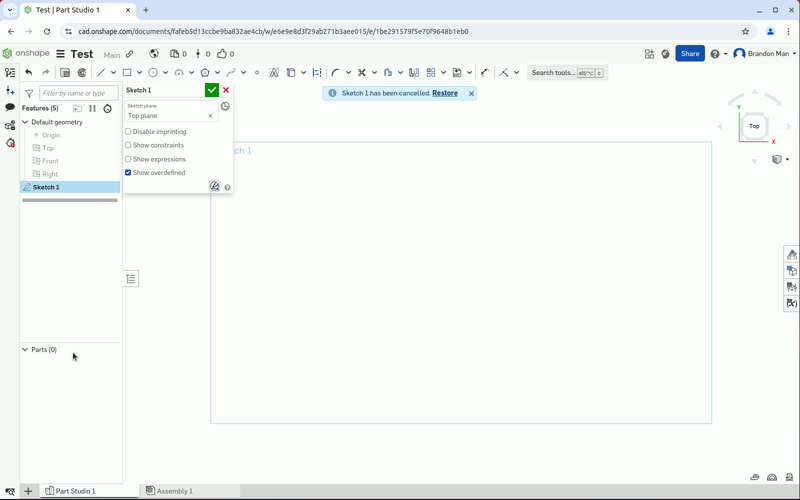
key(a)
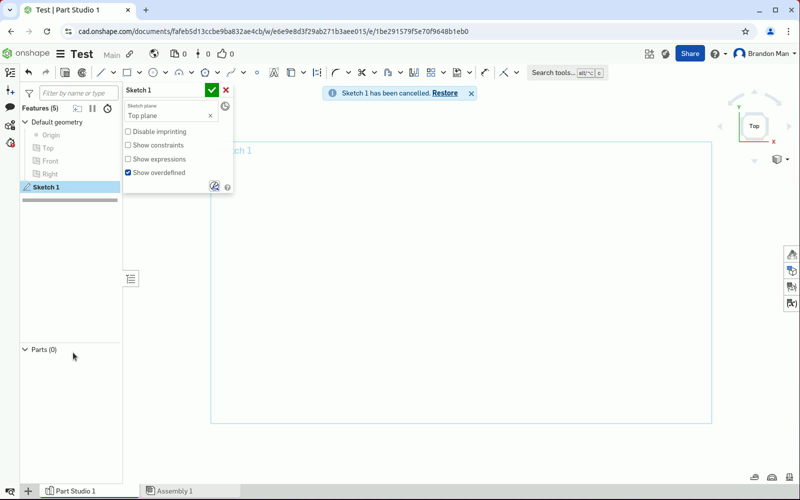
key_down(shift)
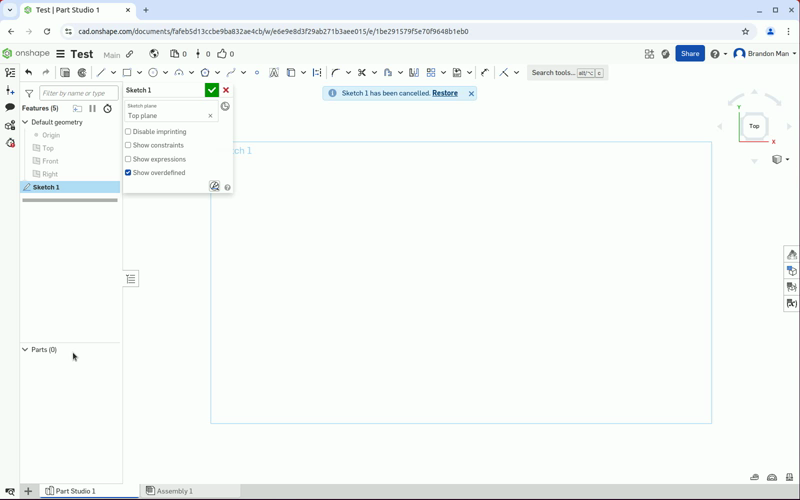
mouse_move(396, 255)
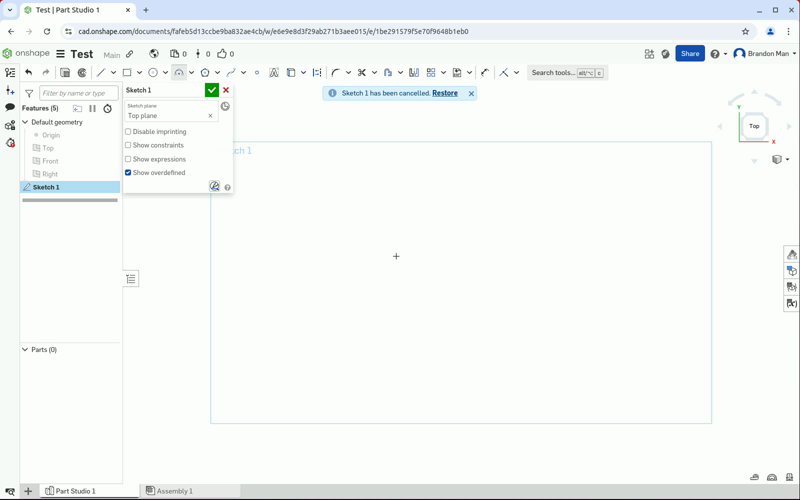
click(396, 255)
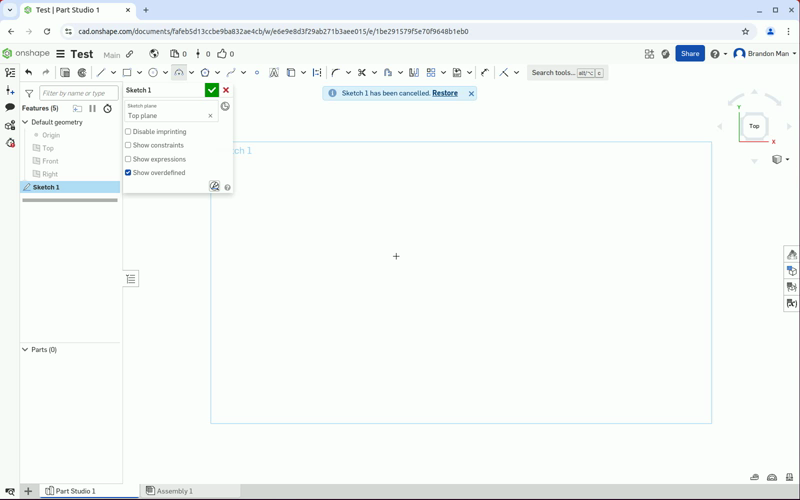
key_up(shift)
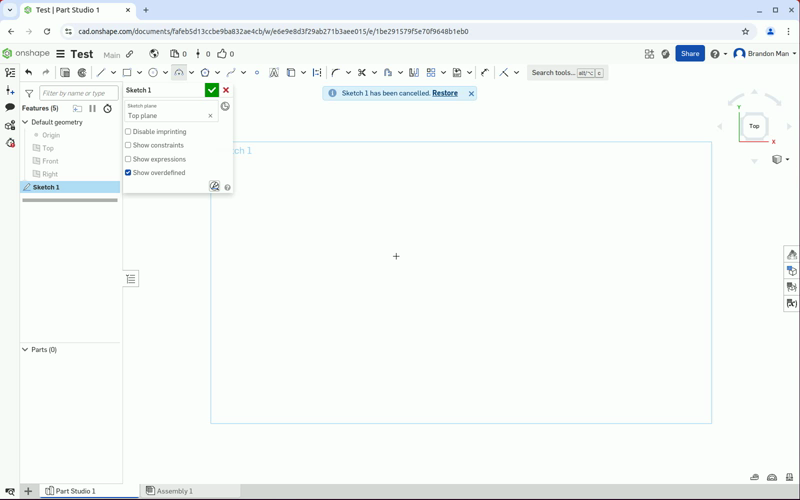
key_down(shift)
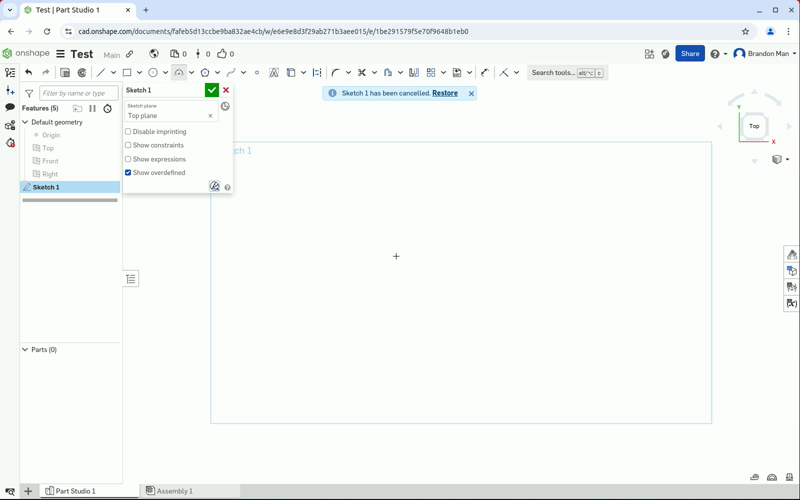
mouse_move(526, 255)
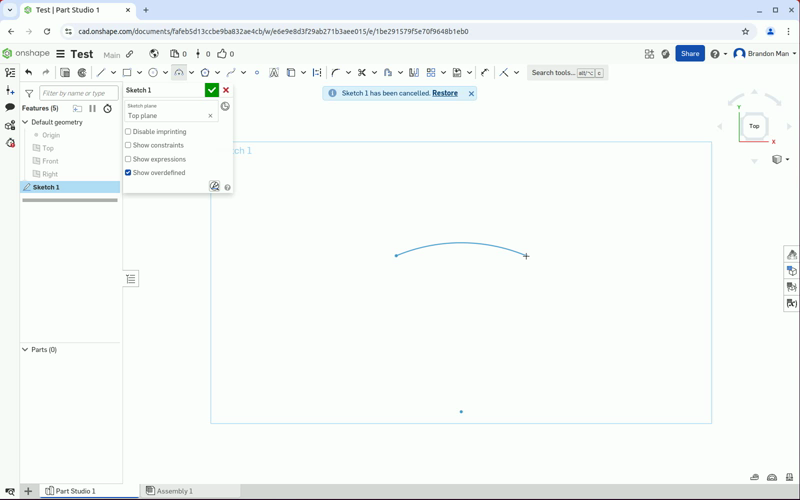
click(526, 255)
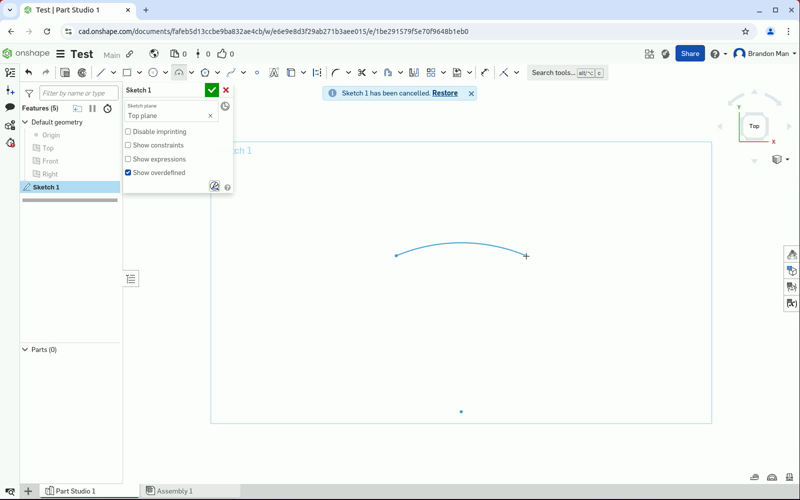
mouse_move(461, 191)
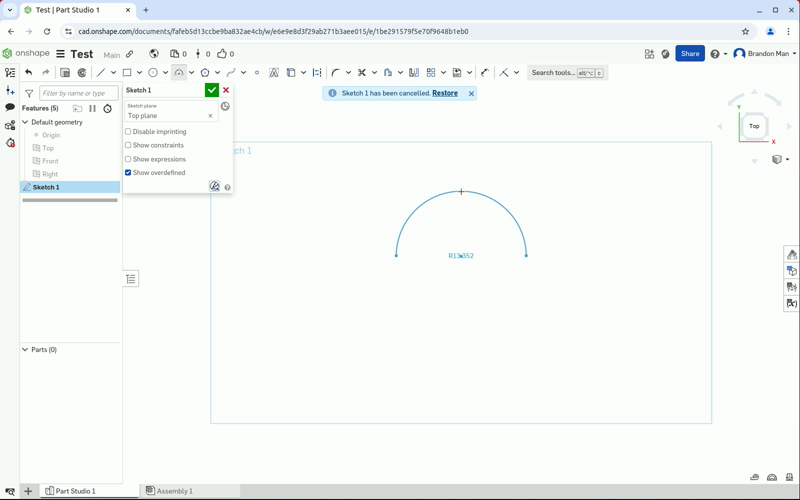
click(461, 191)
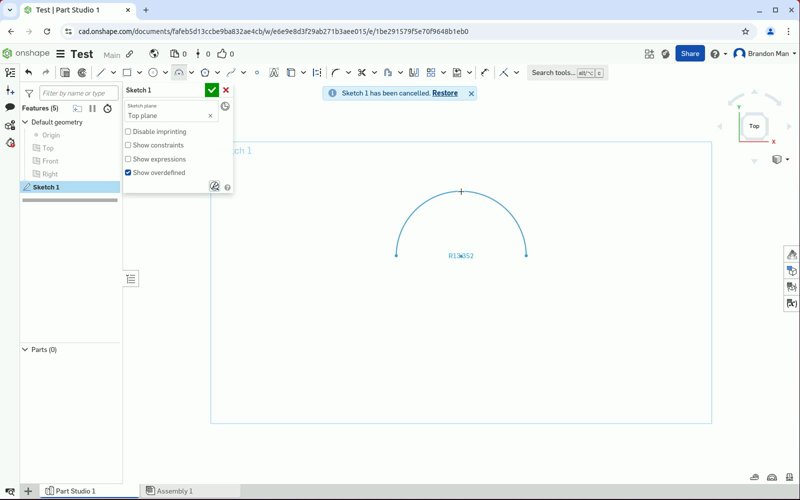
key_up(shift)
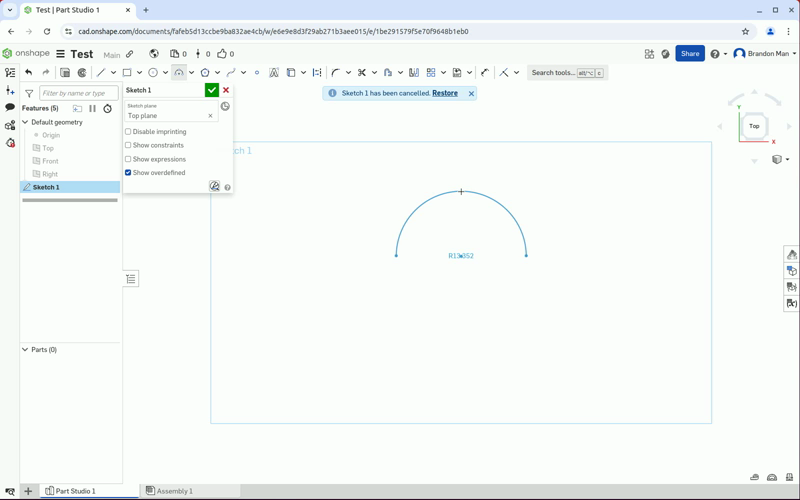
key(esc)
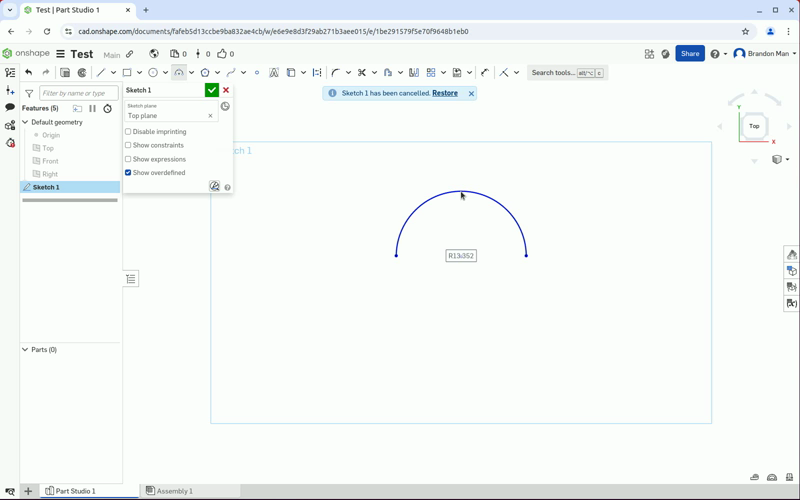
key(l)
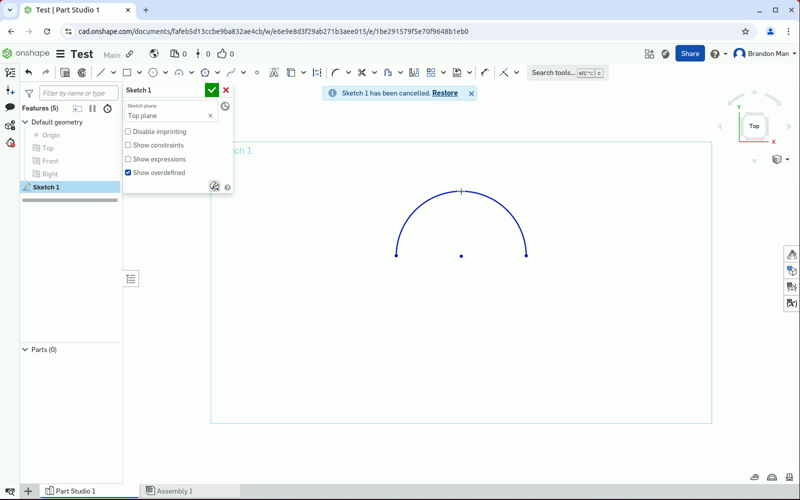
mouse_move(526, 255)
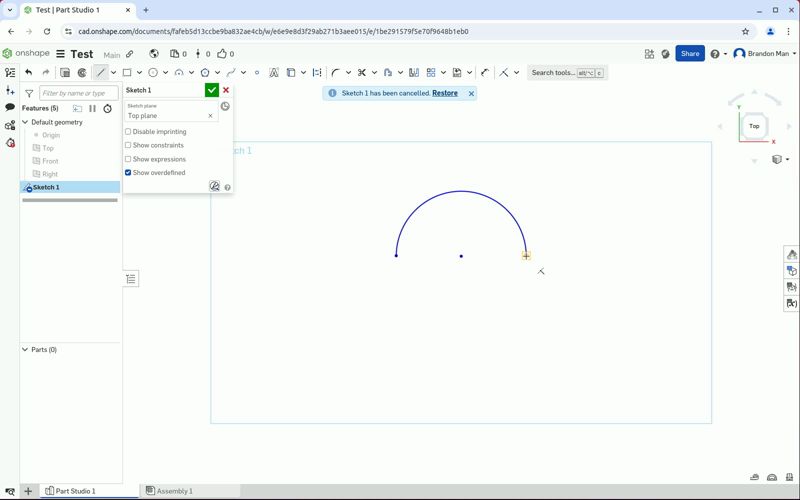
click(526, 255)
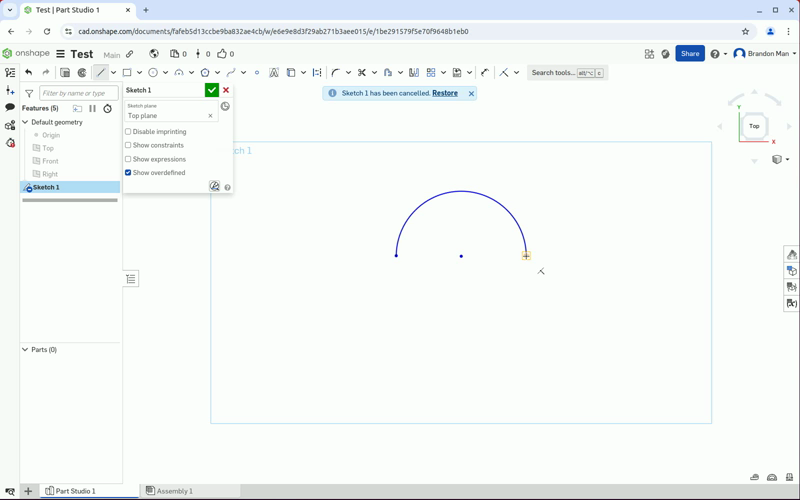
key_down(shift)
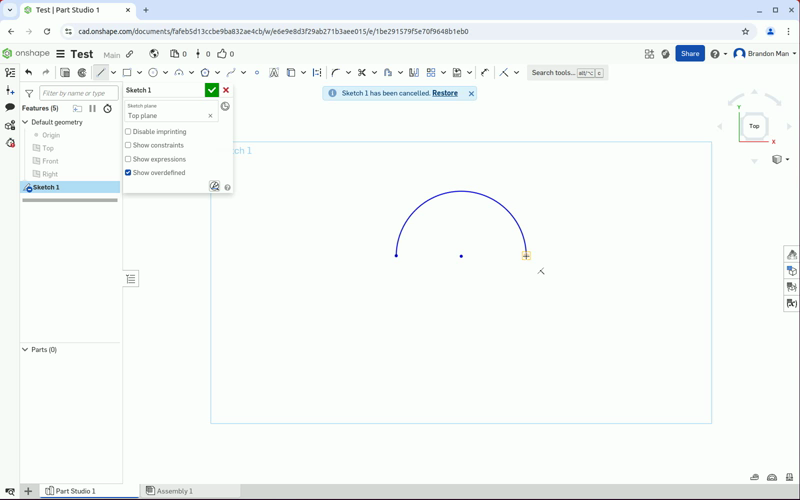
mouse_move(556, 255)
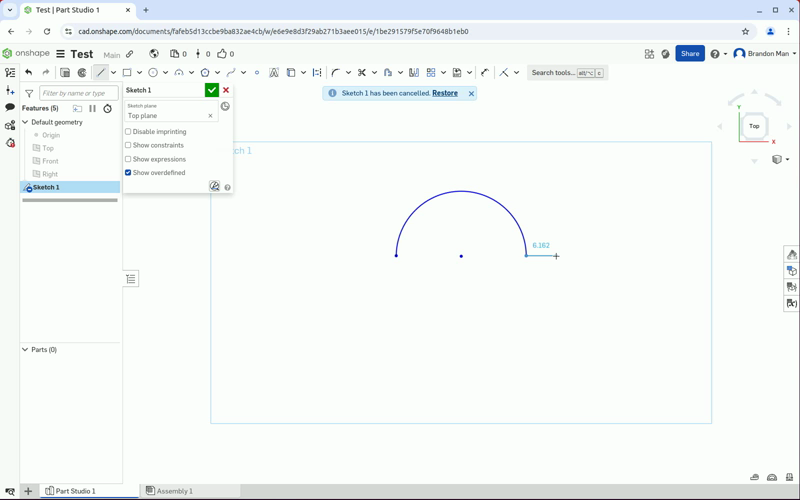
mouse_move(526, 204)
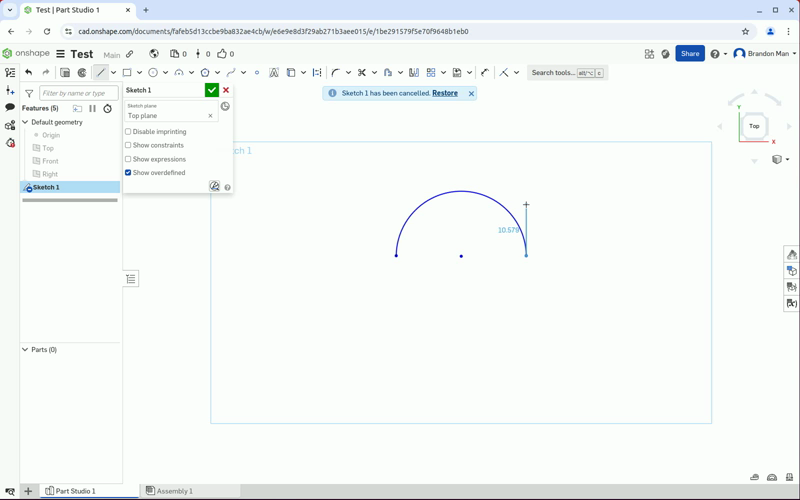
click(526, 204)
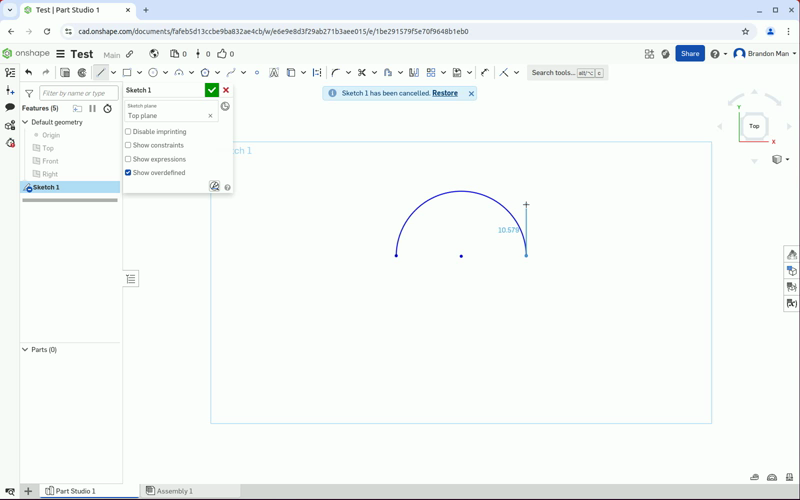
key_up(shift)
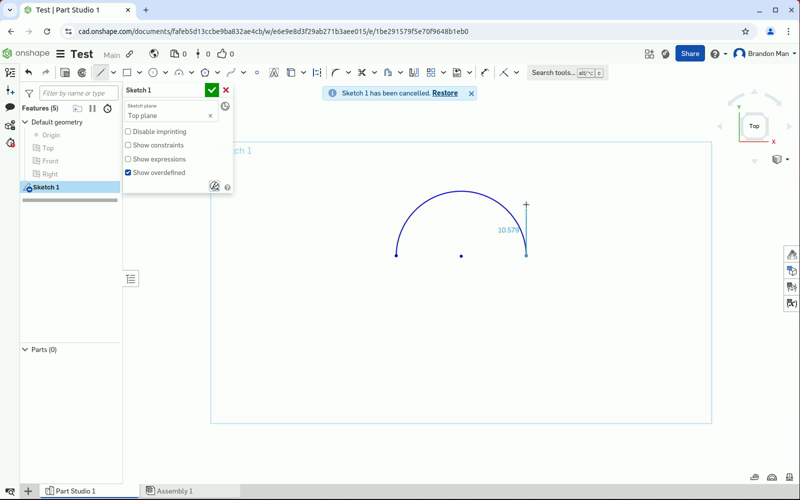
key(esc)
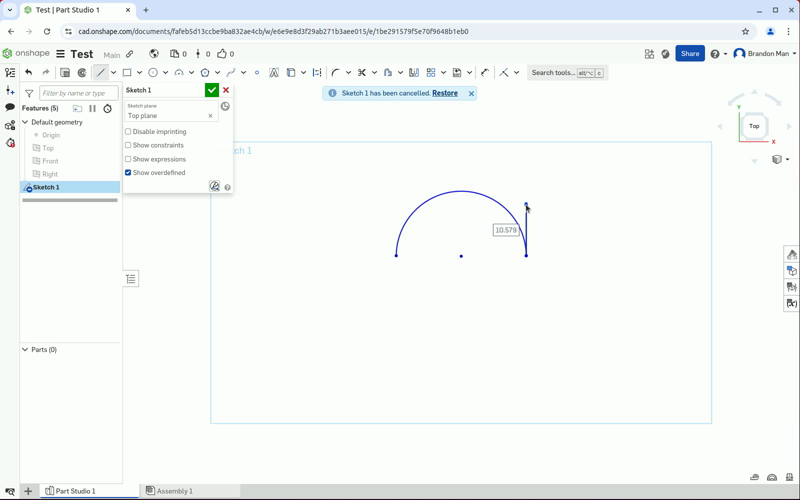
key(a)
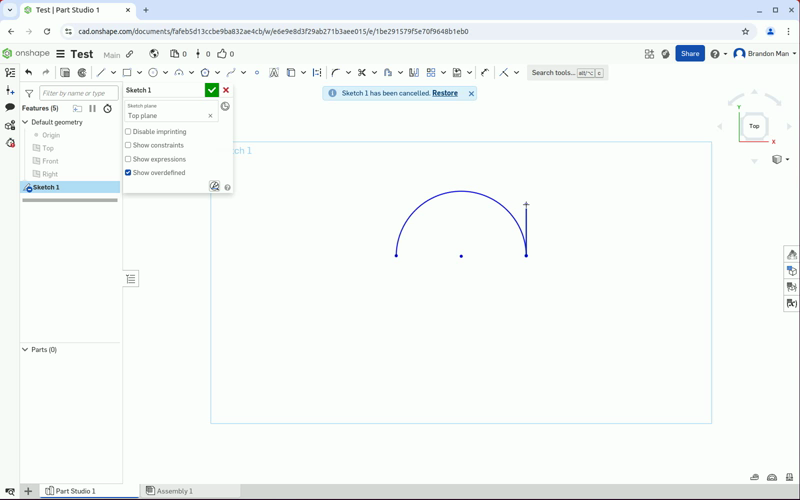
mouse_move(526, 204)
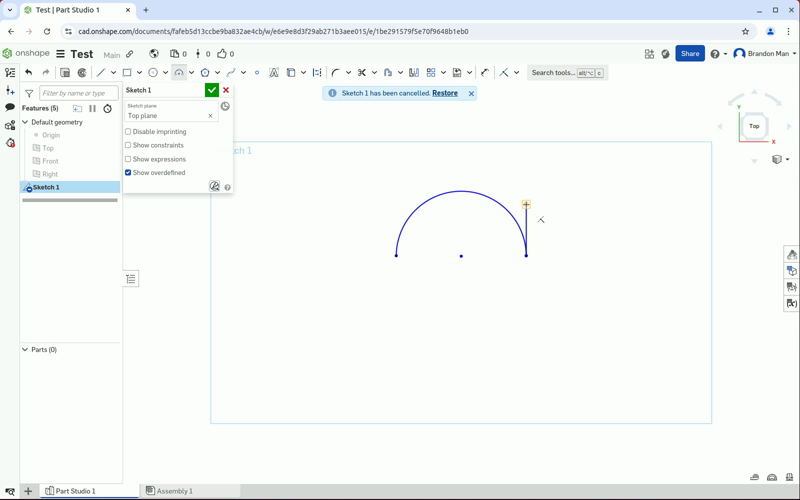
click(526, 204)
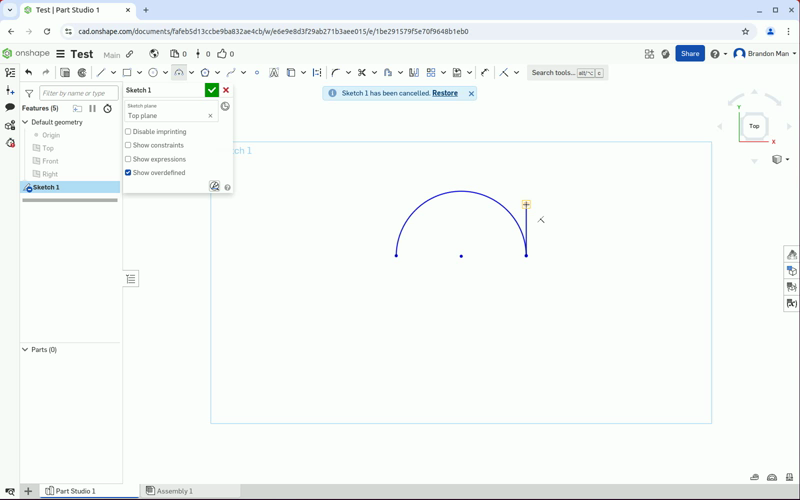
key_down(shift)
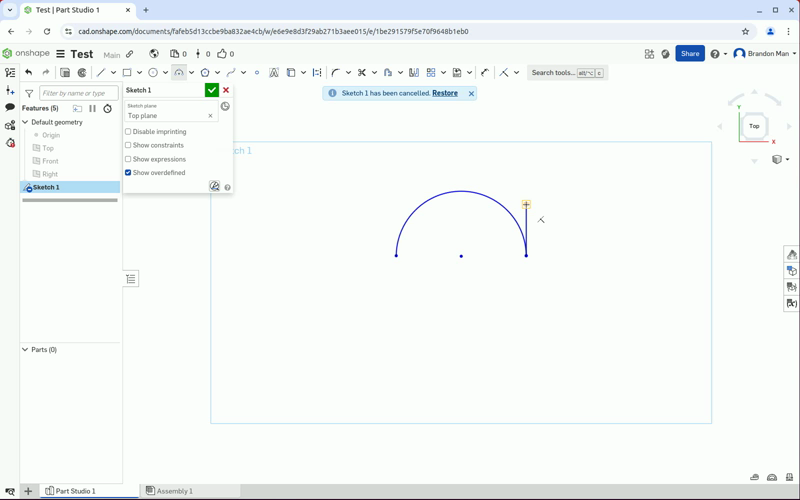
mouse_move(396, 204)
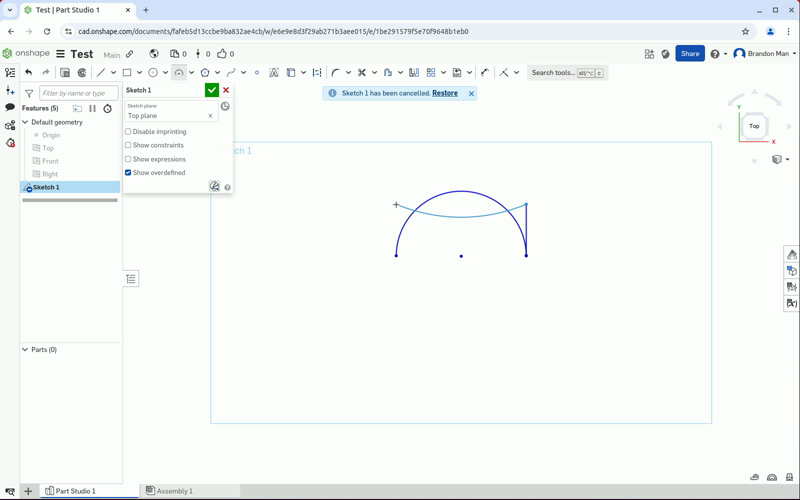
click(396, 204)
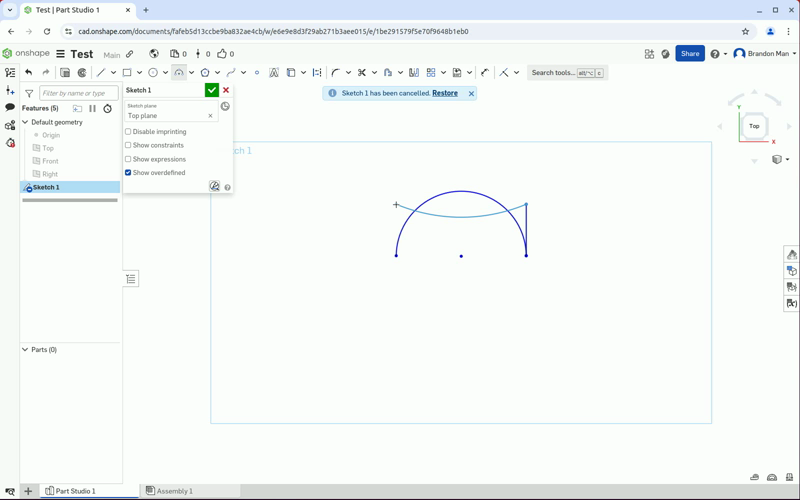
mouse_move(461, 172)
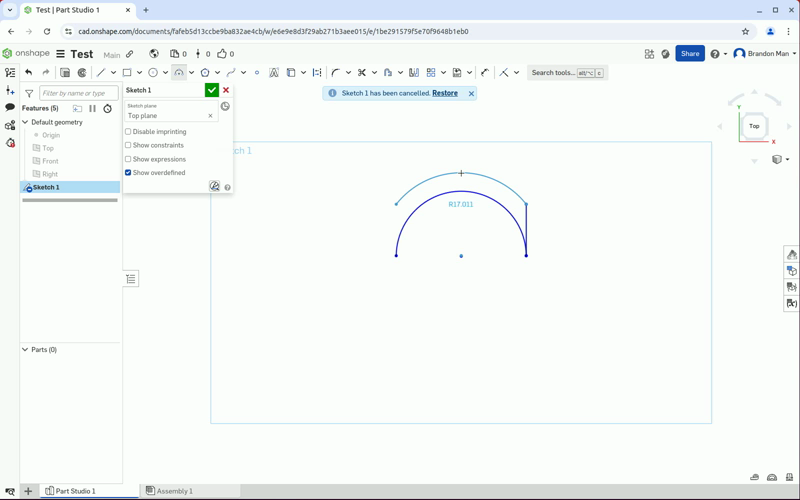
click(461, 172)
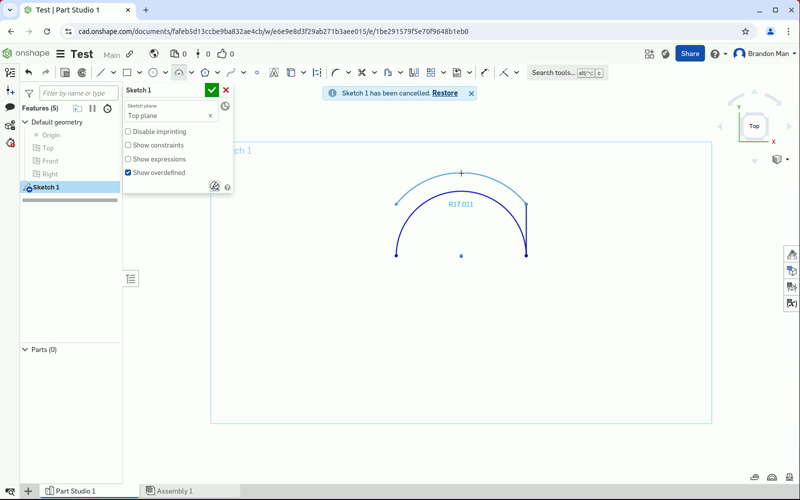
key_up(shift)
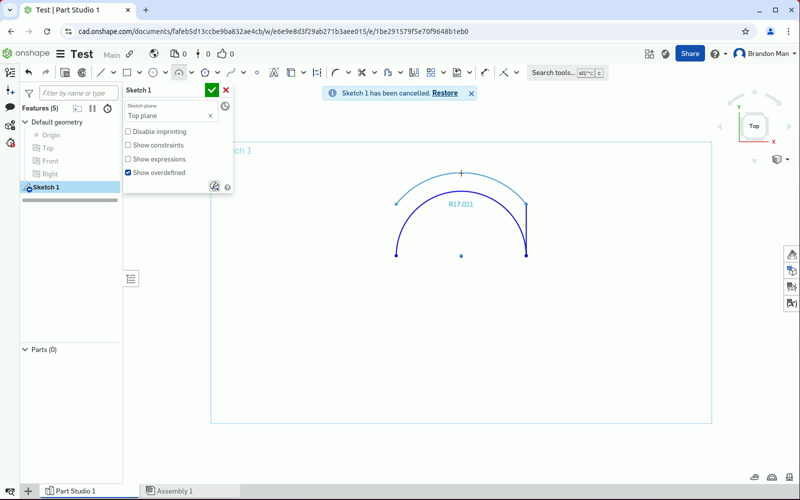
key(esc)
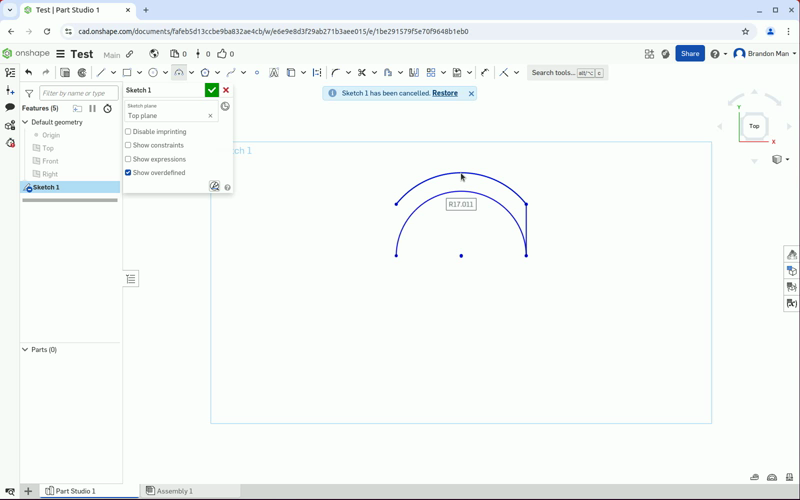
key(l)
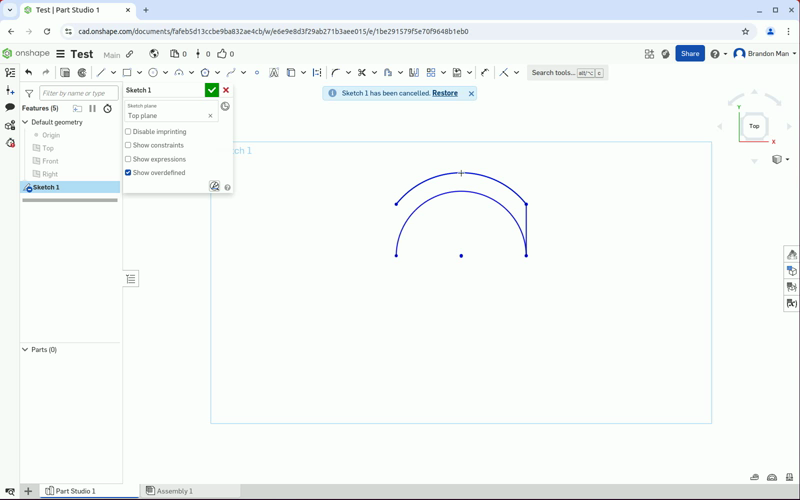
mouse_move(396, 204)
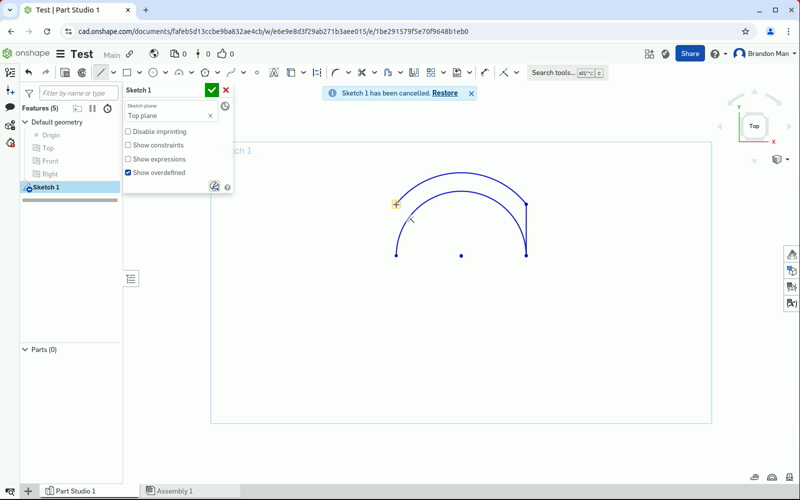
click(396, 204)
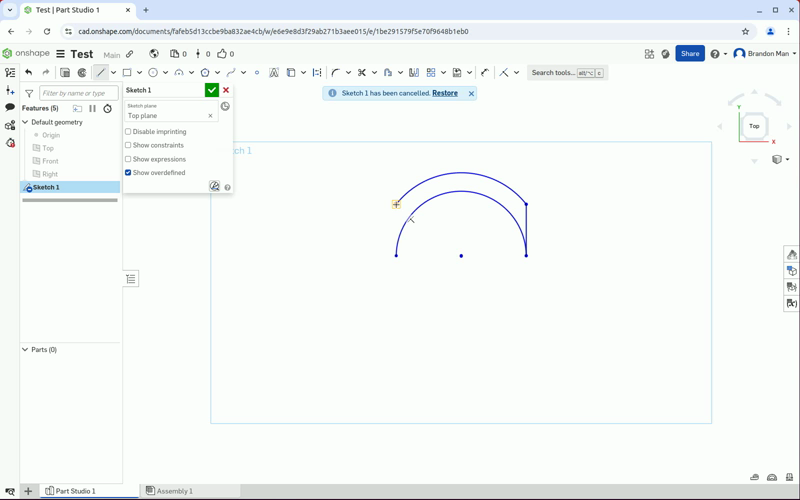
mouse_move(426, 204)
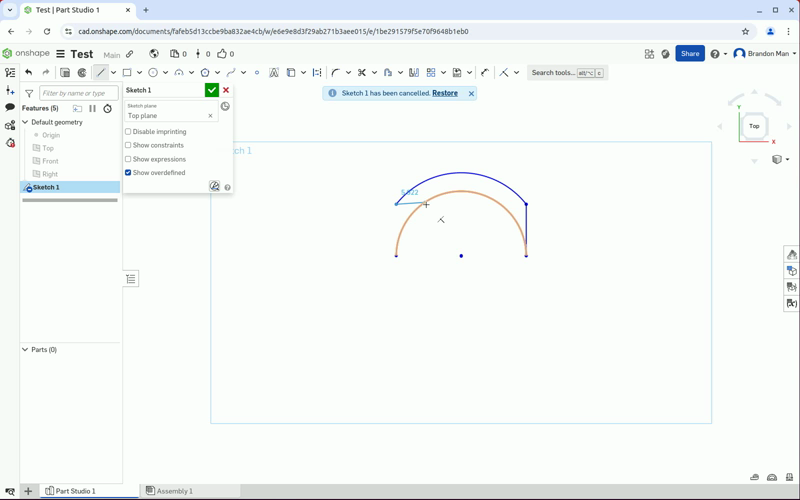
key_down(shift)
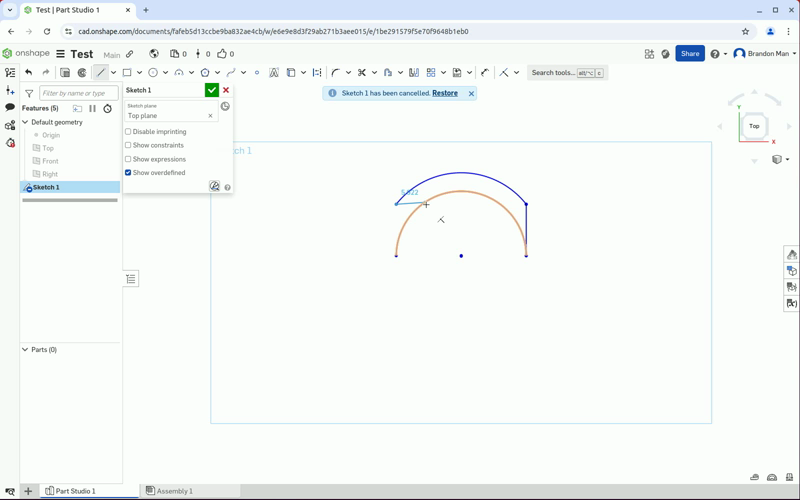
mouse_move(396, 255)
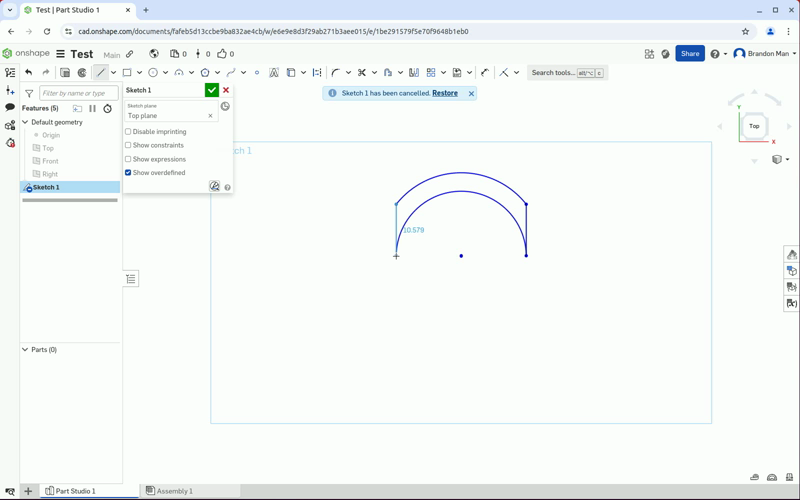
key_up(shift)
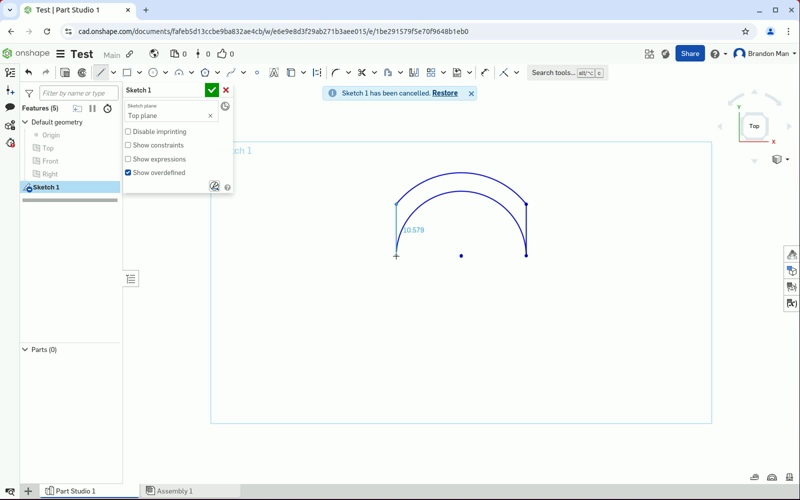
click(396, 255)
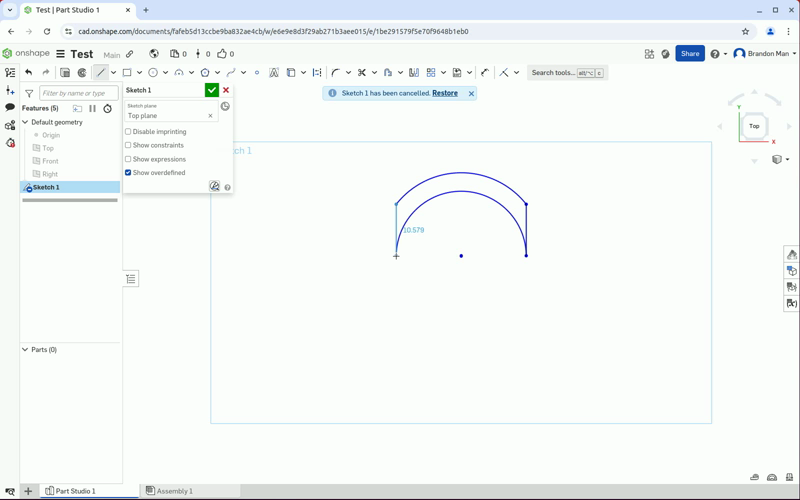
key(esc)
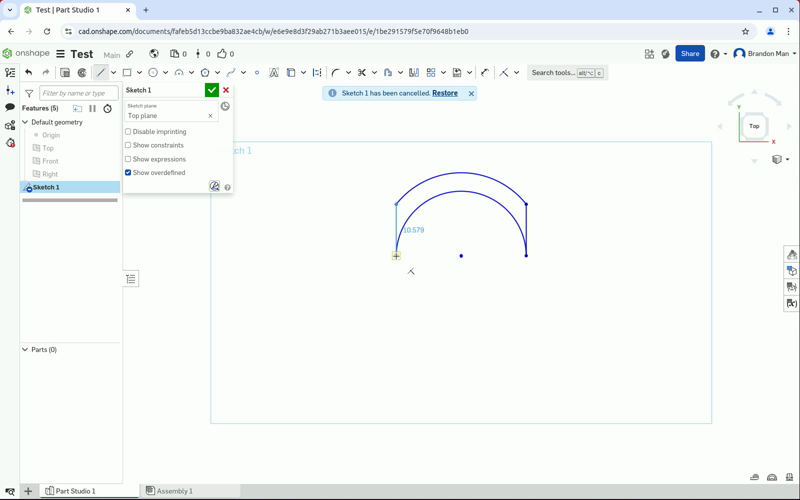
mouse_move(493, 215)
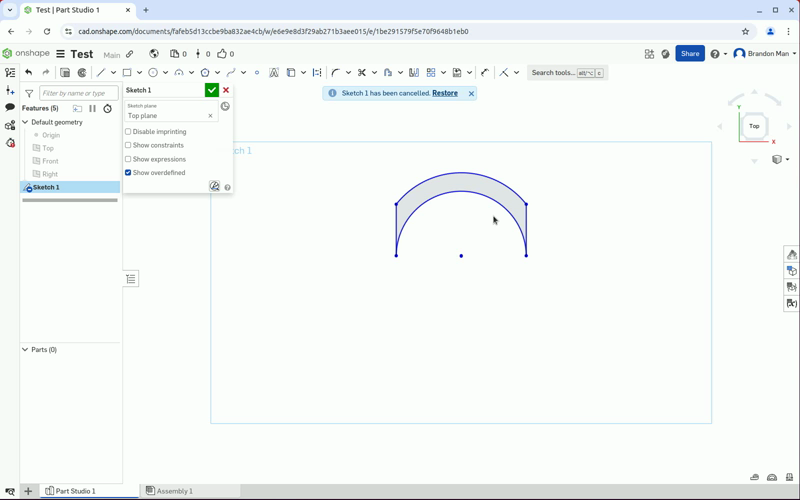
scroll(6)
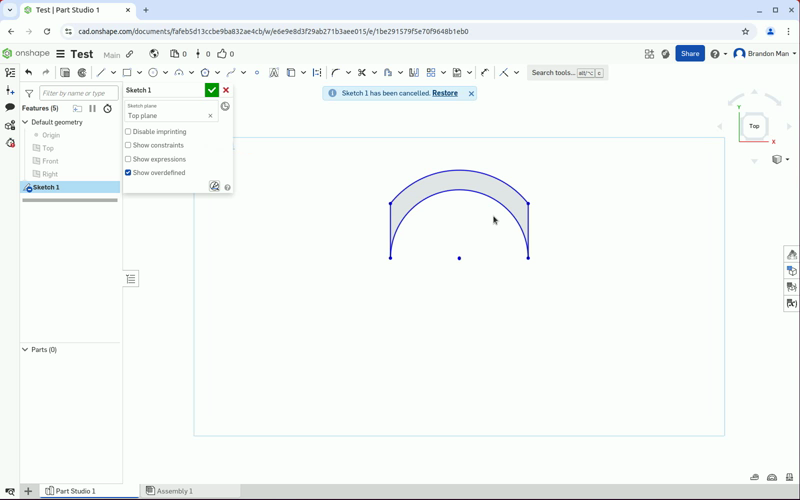
scroll(6)
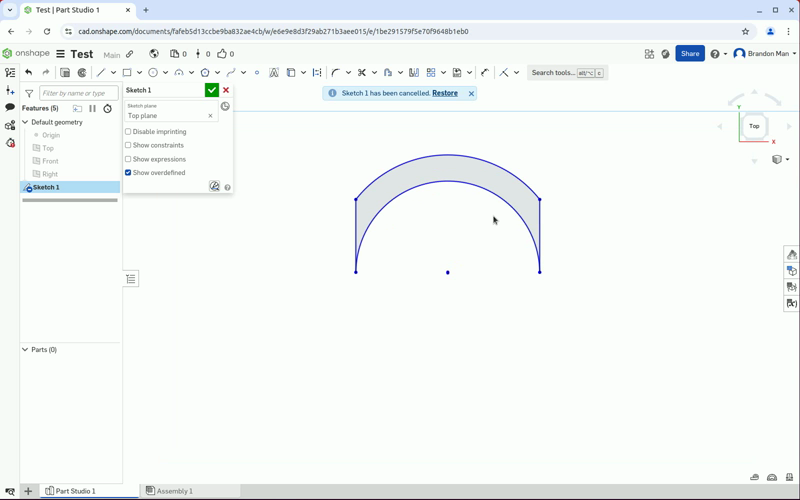
scroll(6)
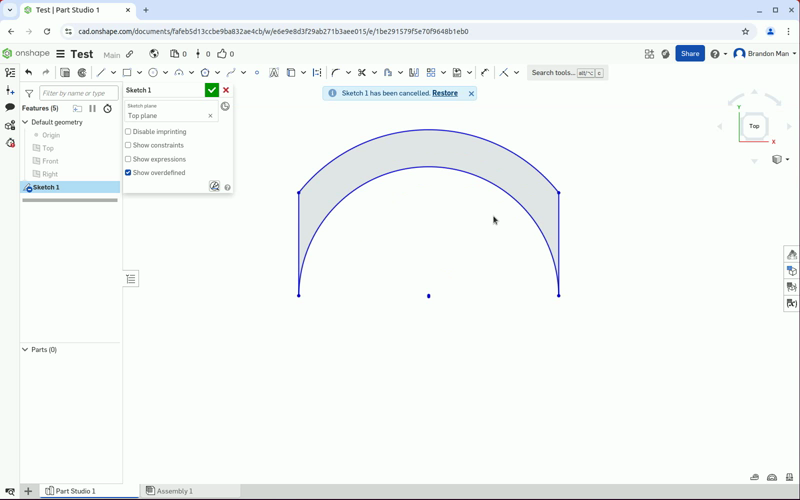
scroll(6)
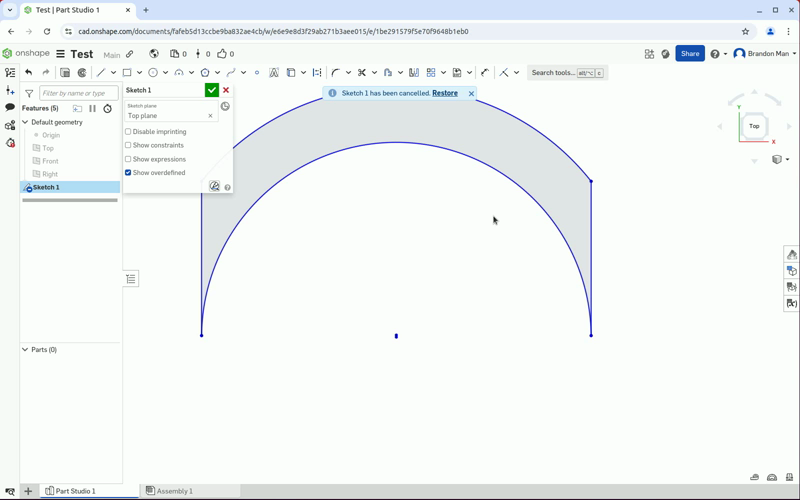
scroll(6)
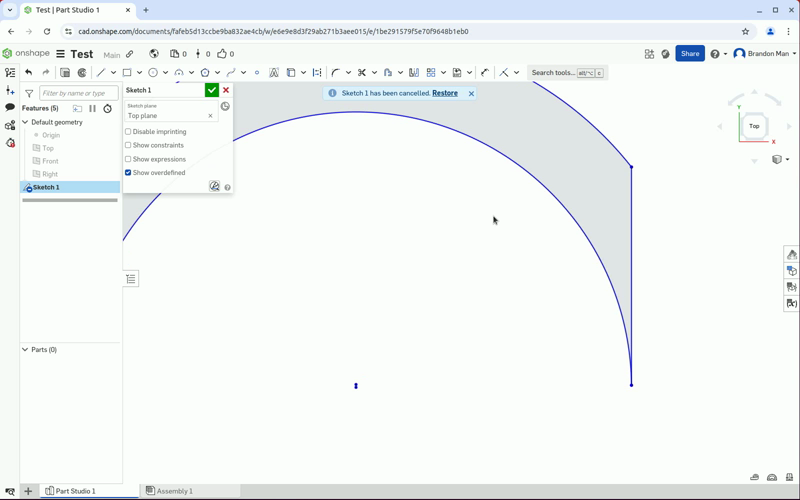
scroll(6)
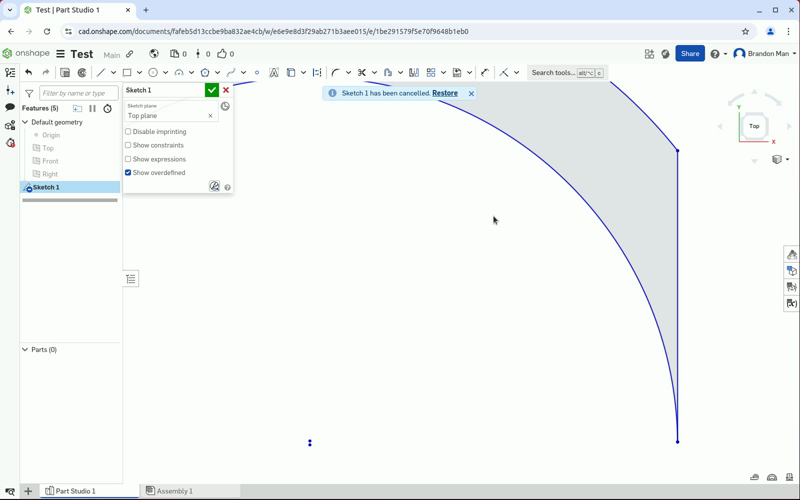
scroll(6)
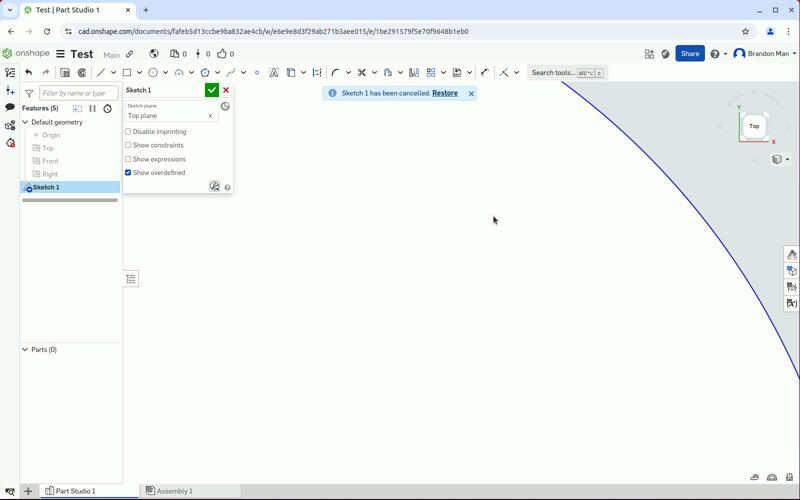
click(493, 215)
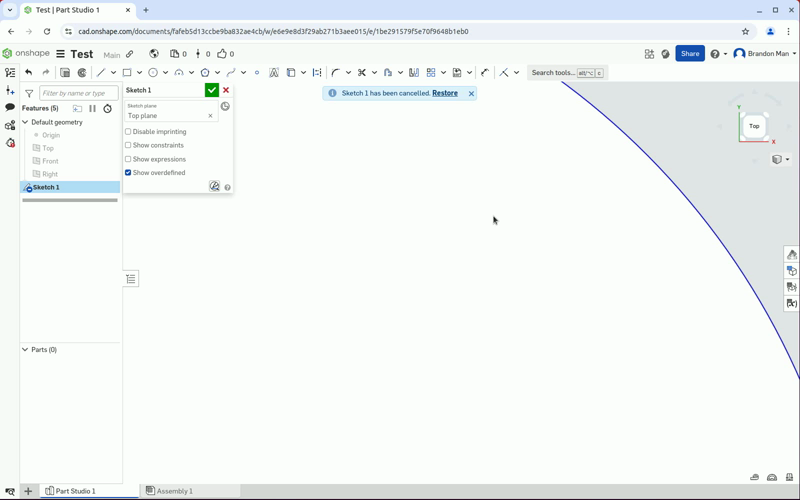
scroll(-6)
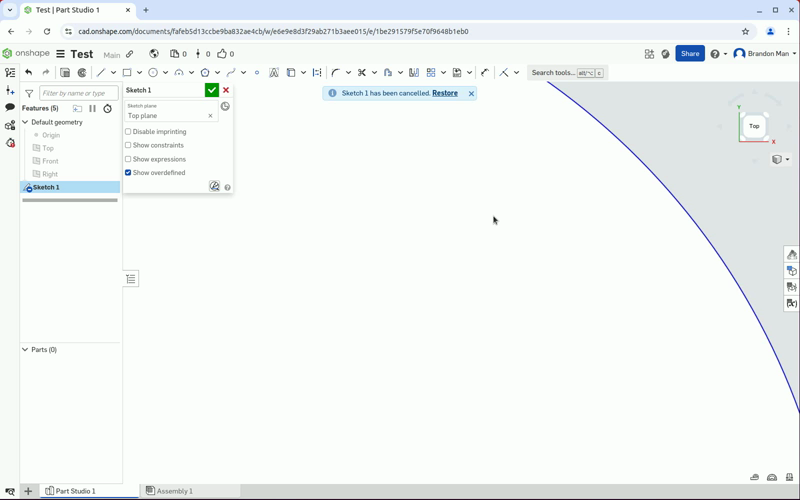
scroll(-6)
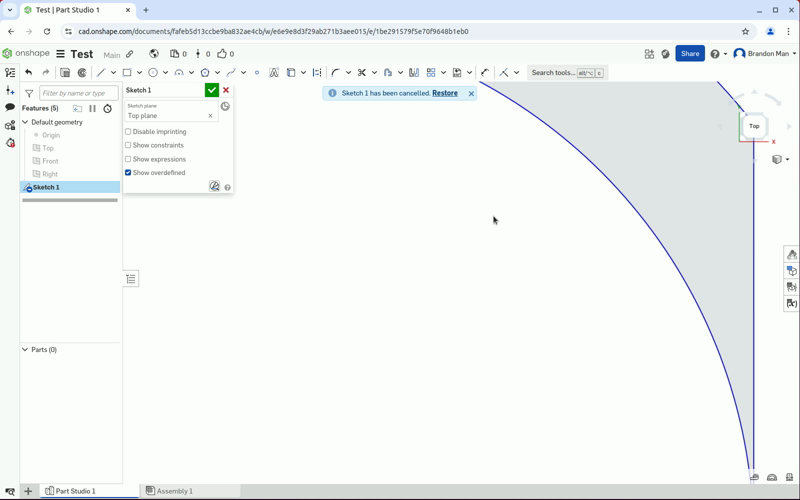
scroll(-6)
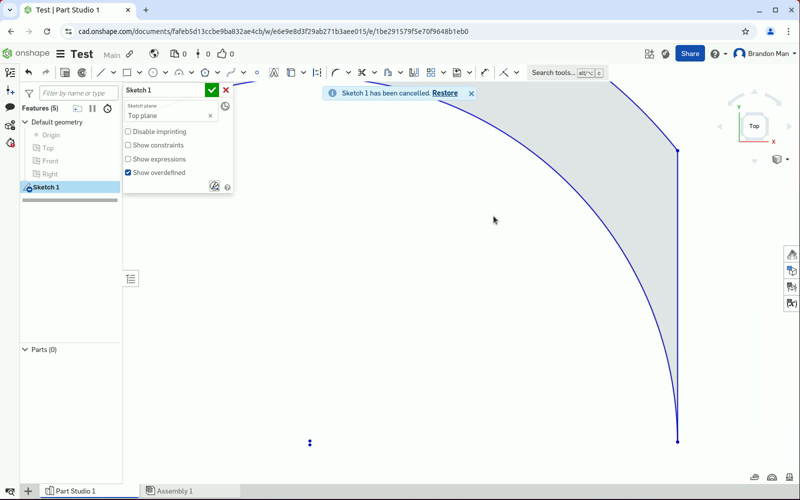
scroll(-6)
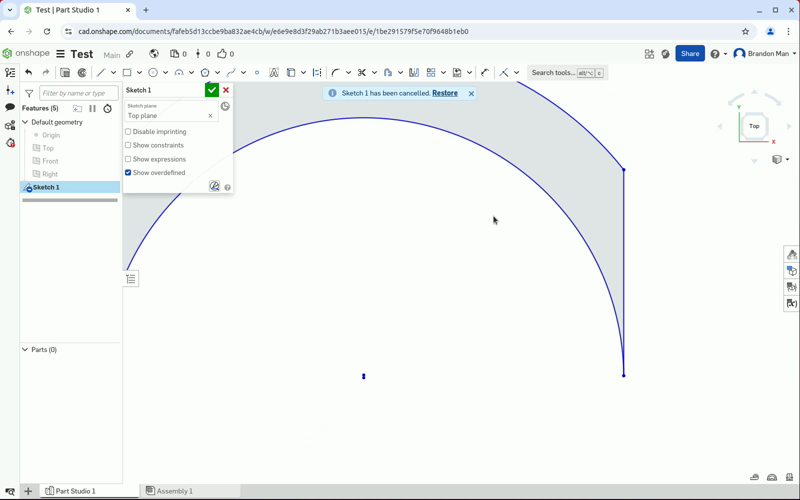
scroll(-6)
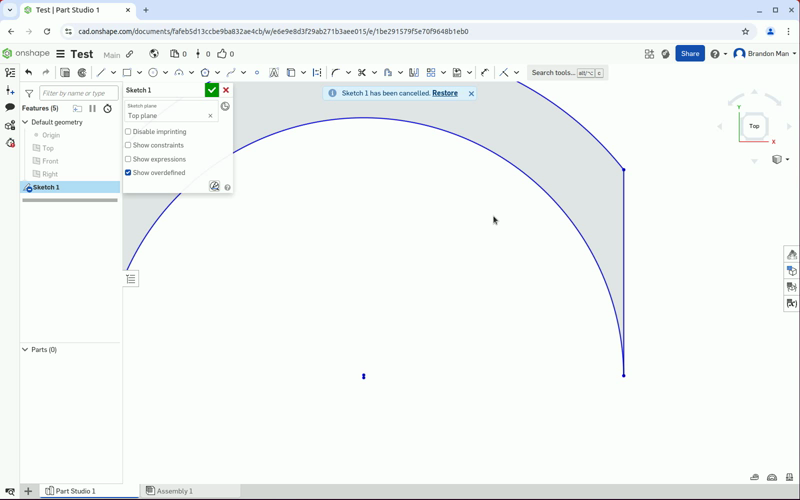
scroll(-6)
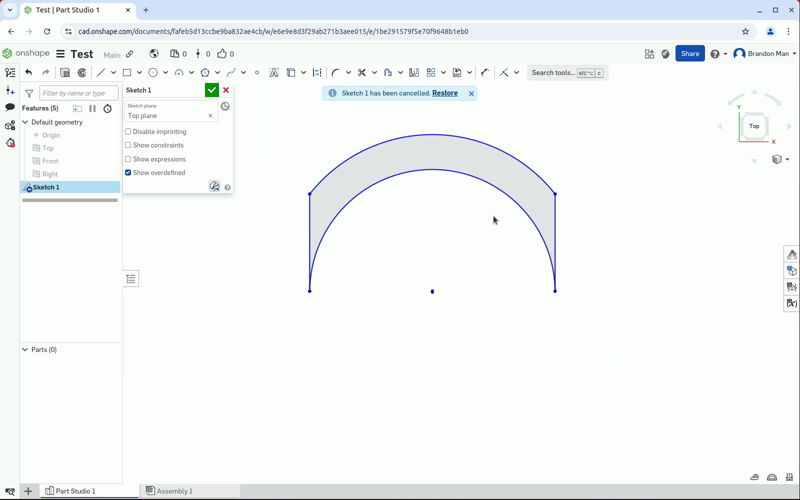
scroll(-6)
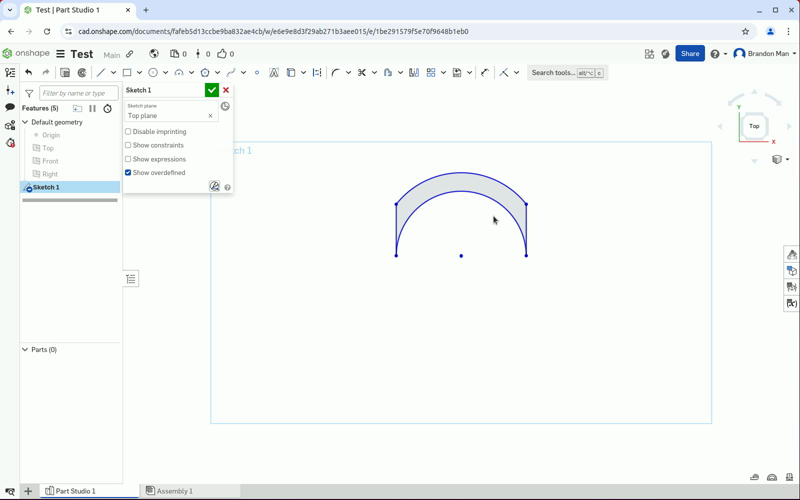
mouse_move(73, 352)
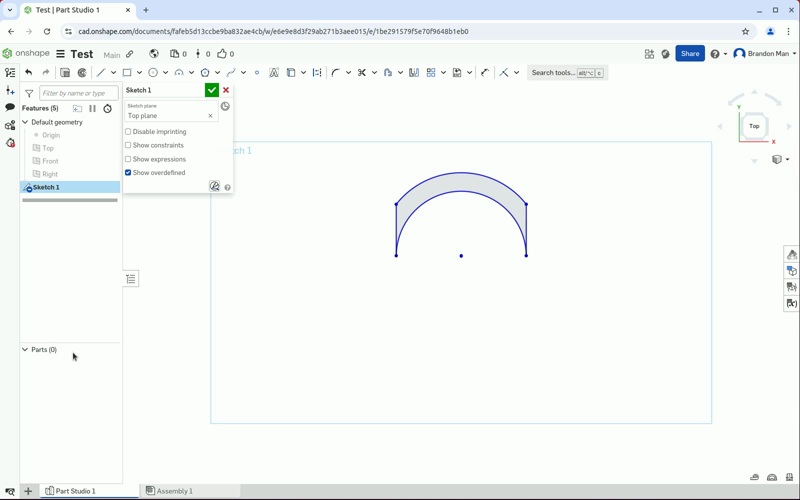
key(shift+y)
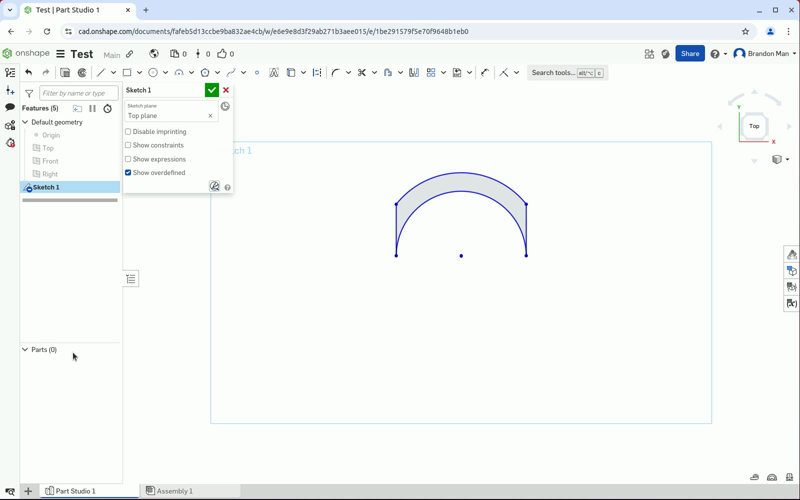
key(shift+e)
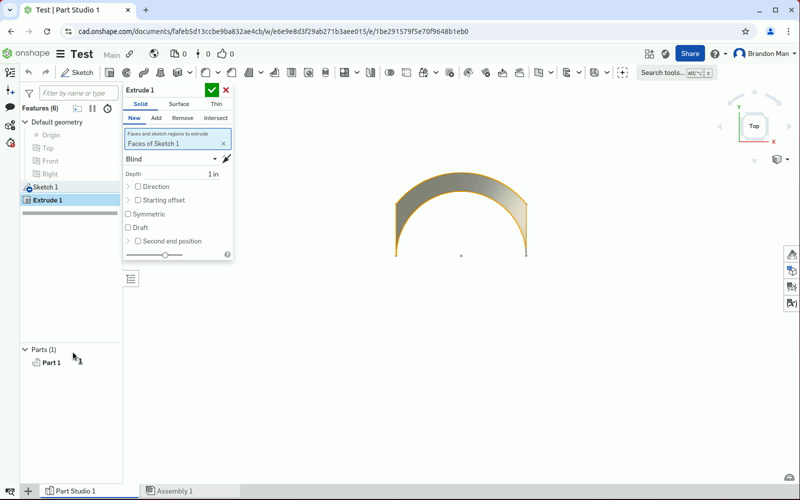
mouse_move(143, 106)
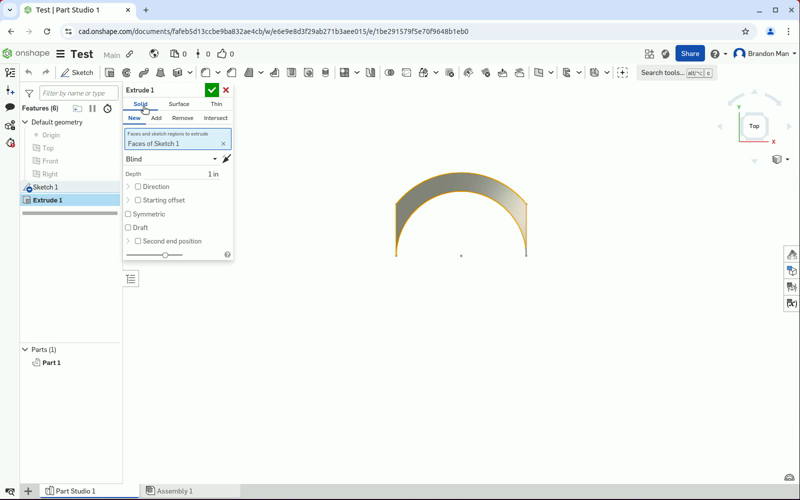
click(143, 106)
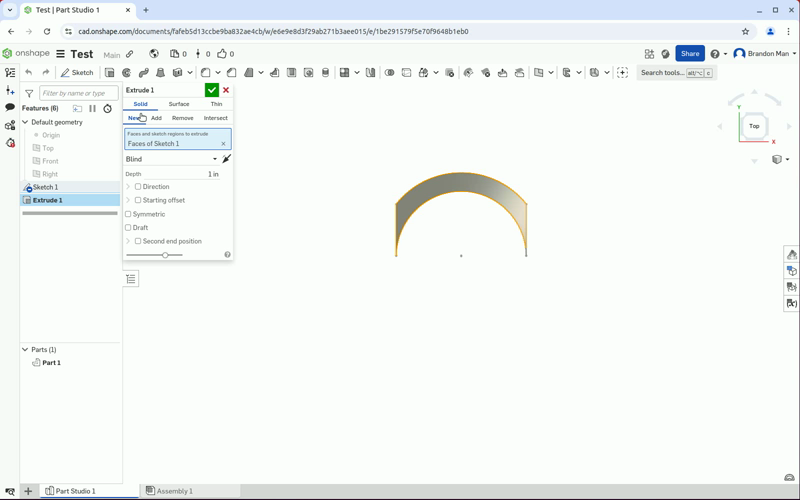
mouse_move(137, 120)
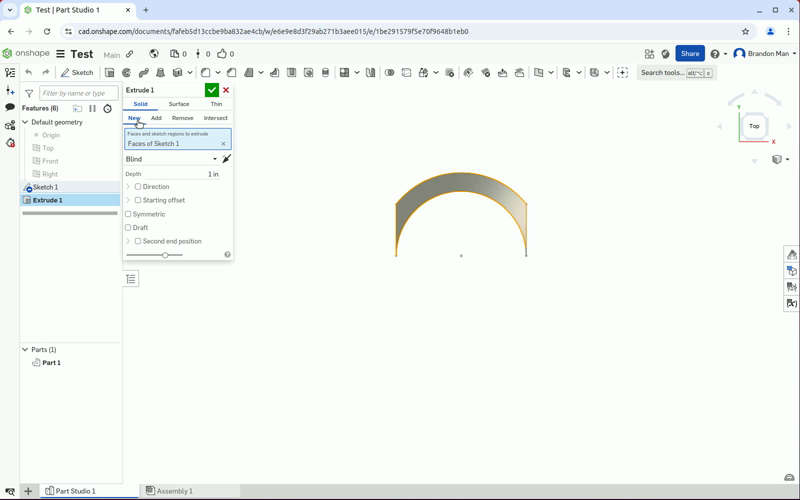
click(137, 120)
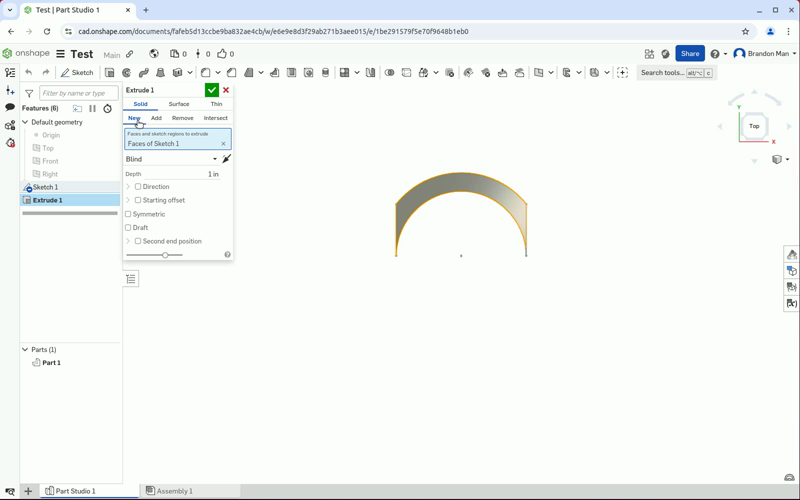
key(tab, 4)
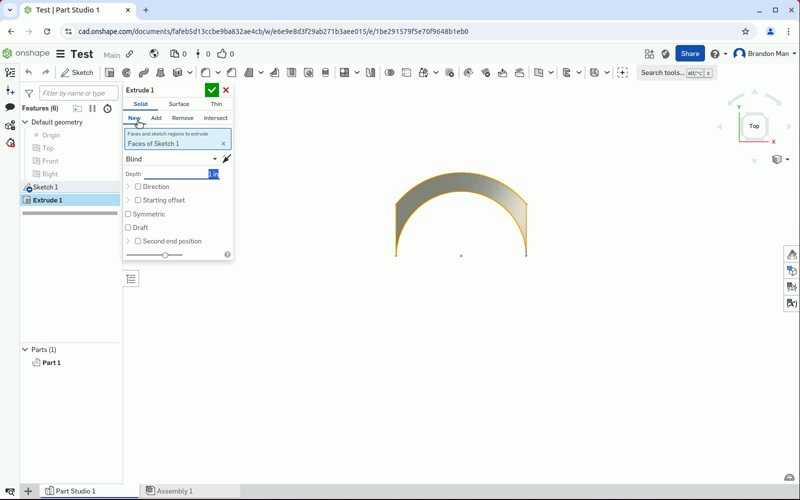
text(13.239)
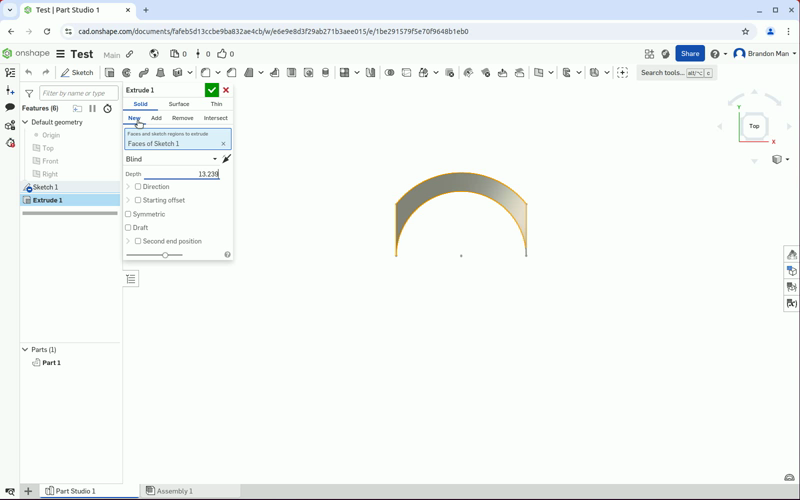
key(enter)
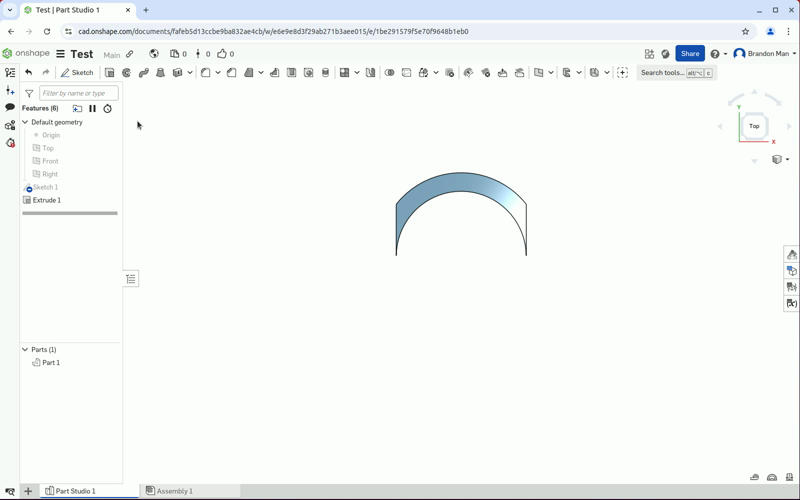
key(shift+h)
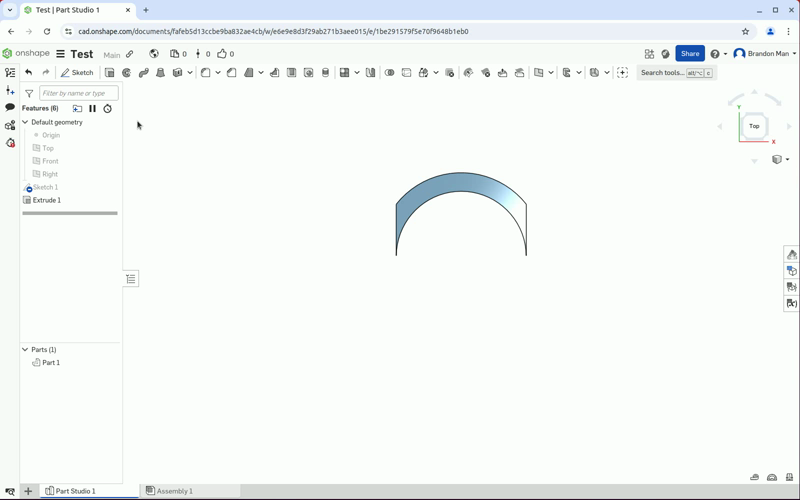
key(shift+h)
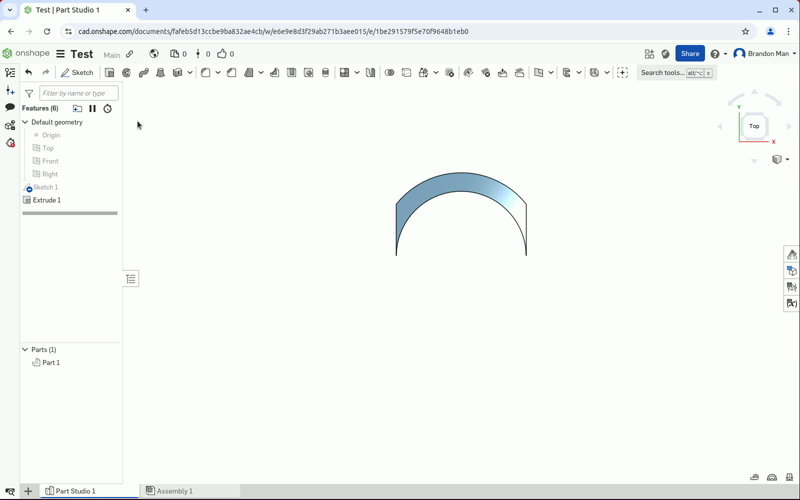
mouse_move(73, 189)
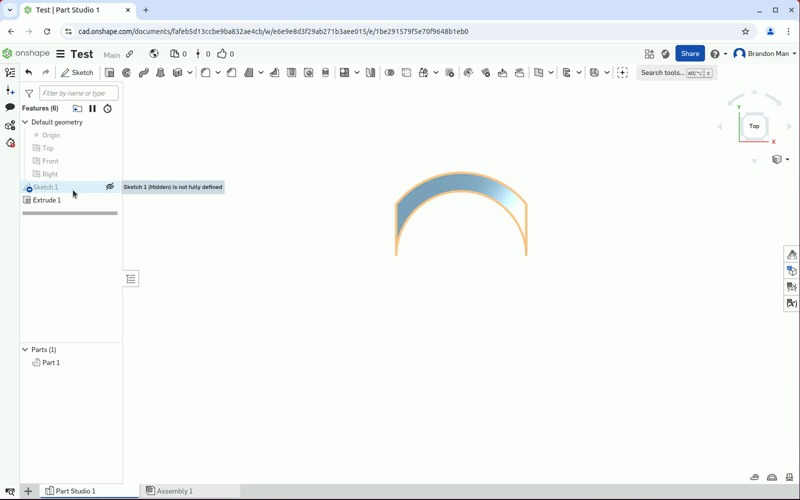
click(73, 189)
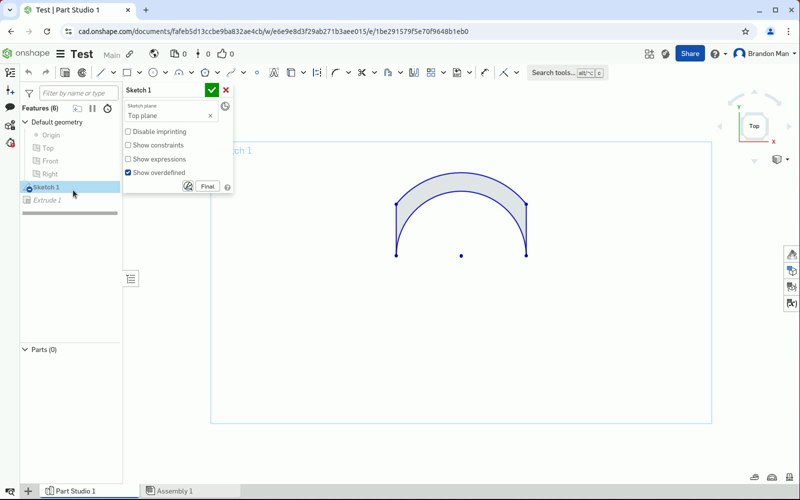
mouse_move(229, 92)
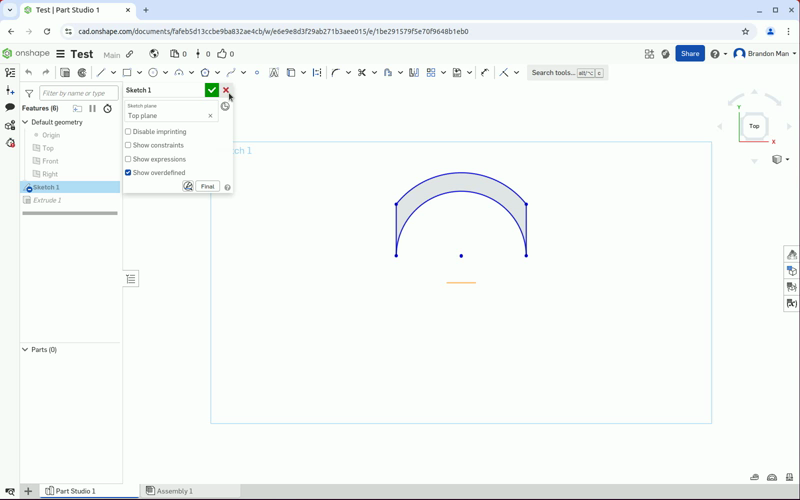
click(229, 92)
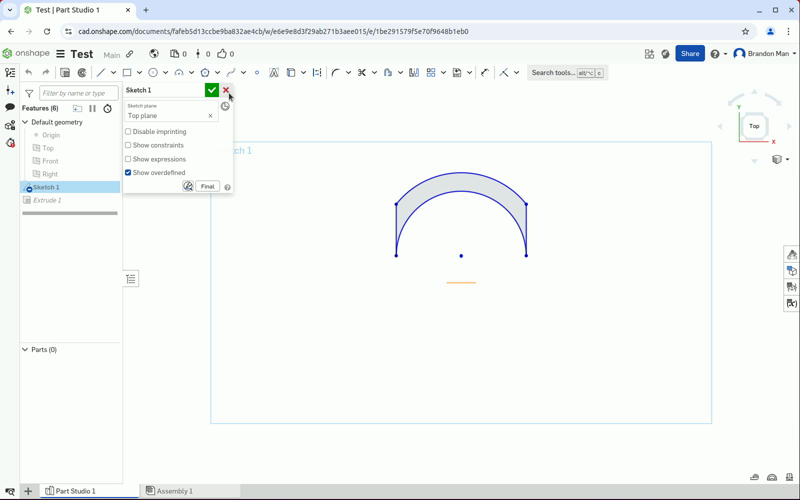
key(shift+s)
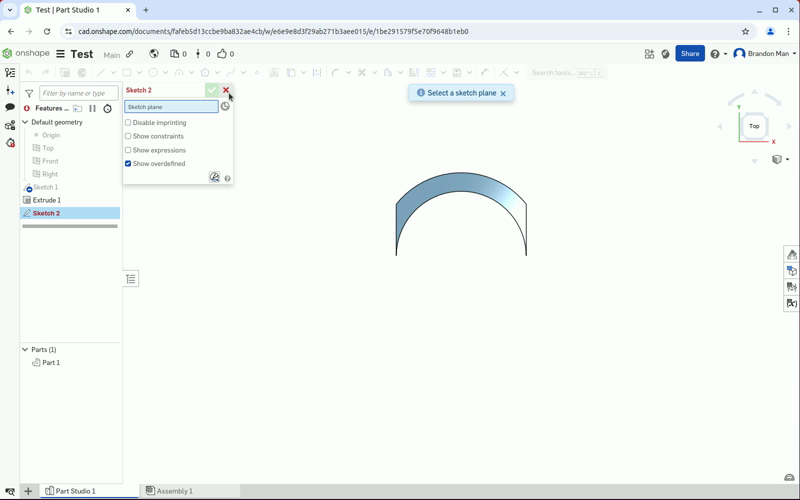
mouse_move(73, 150)
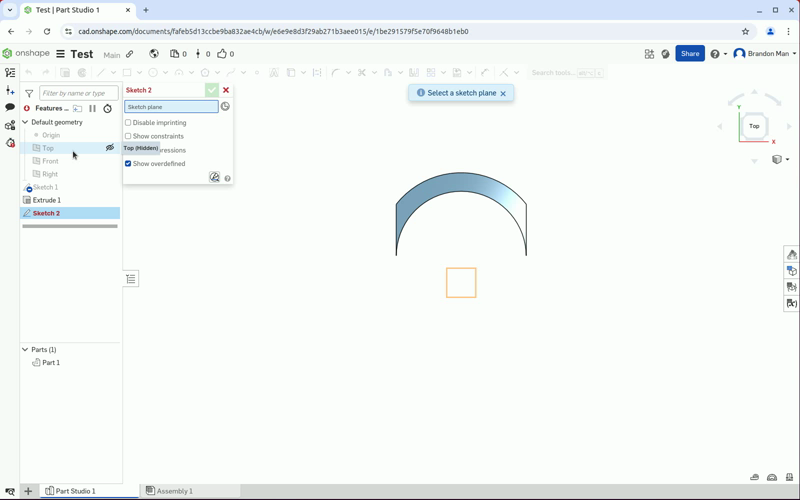
click(73, 150)
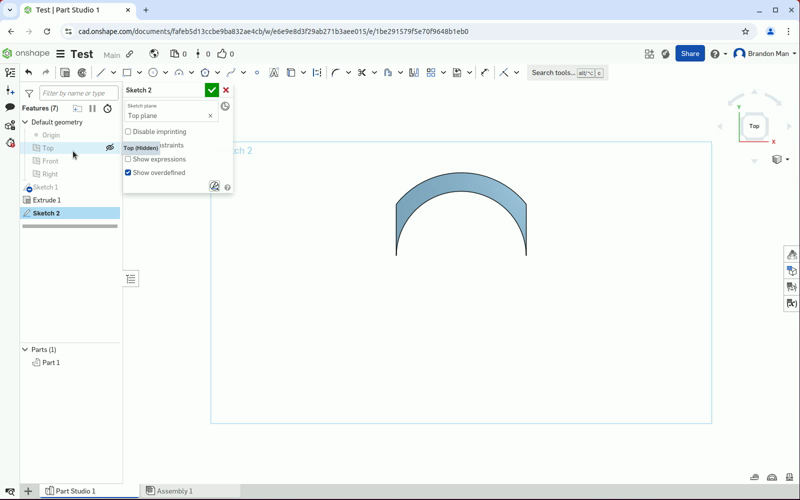
mouse_move(73, 352)
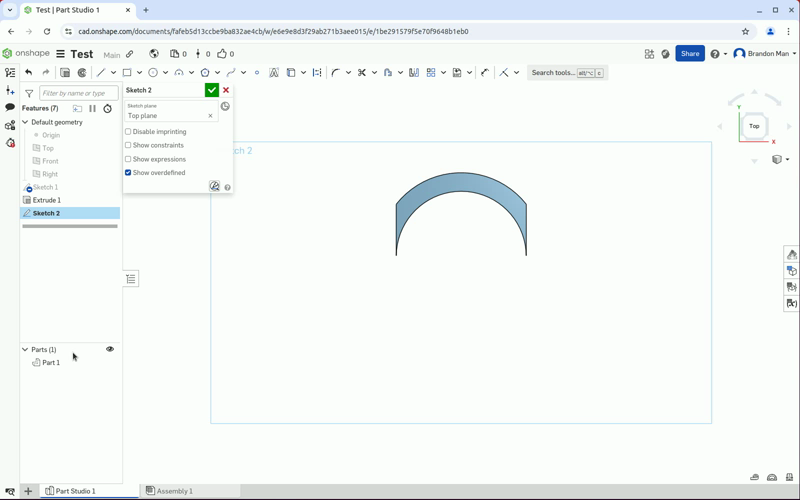
key(y)
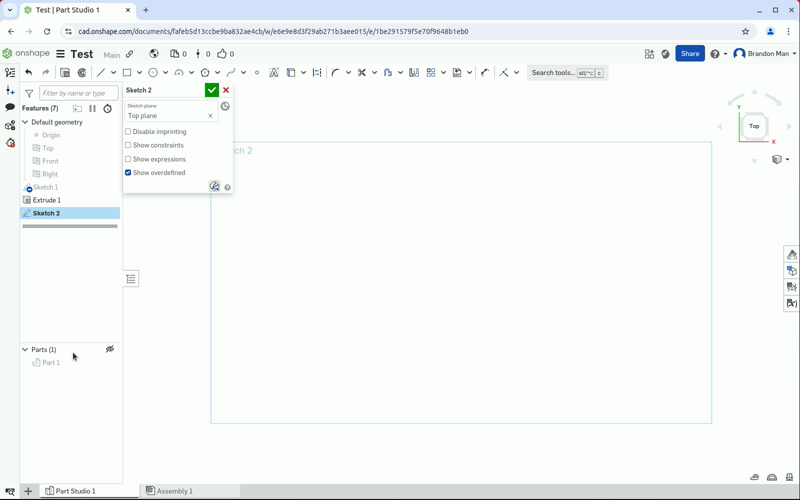
key(a)
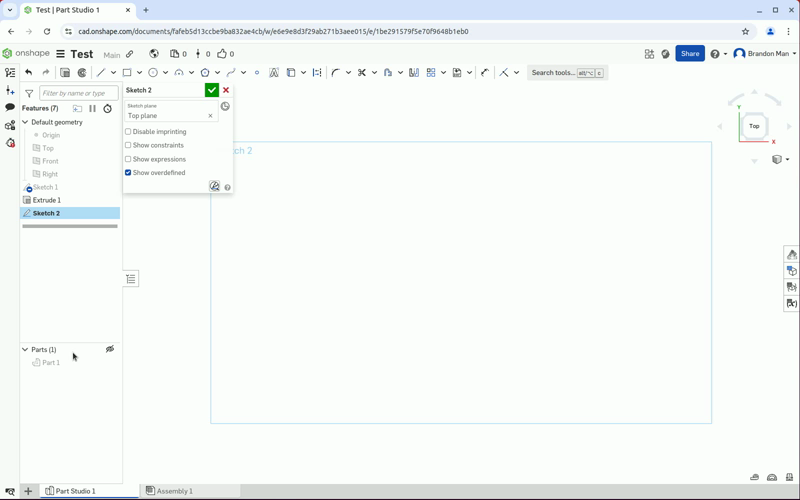
key_down(shift)
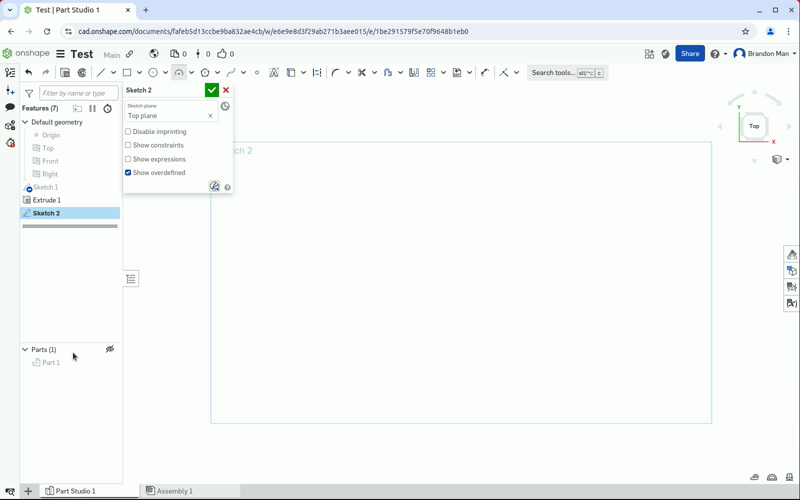
mouse_move(525, 203)
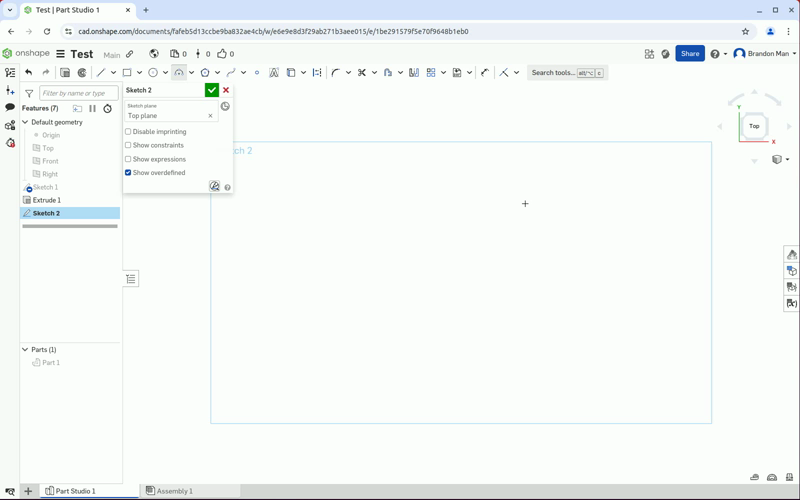
click(525, 203)
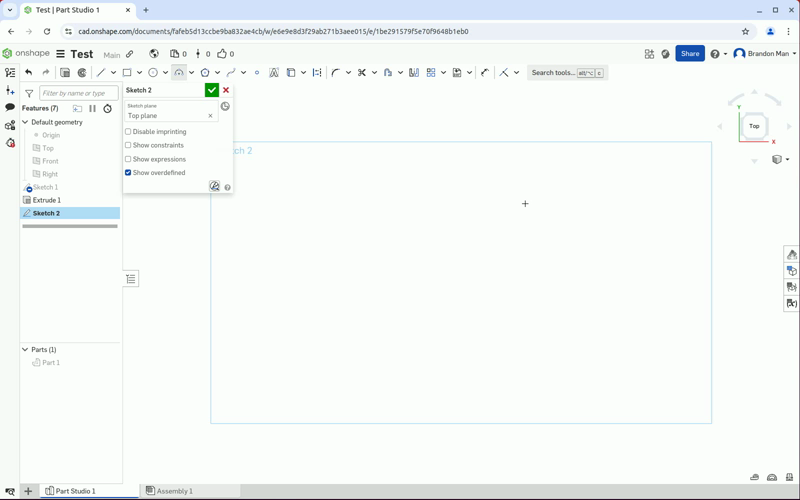
key_up(shift)
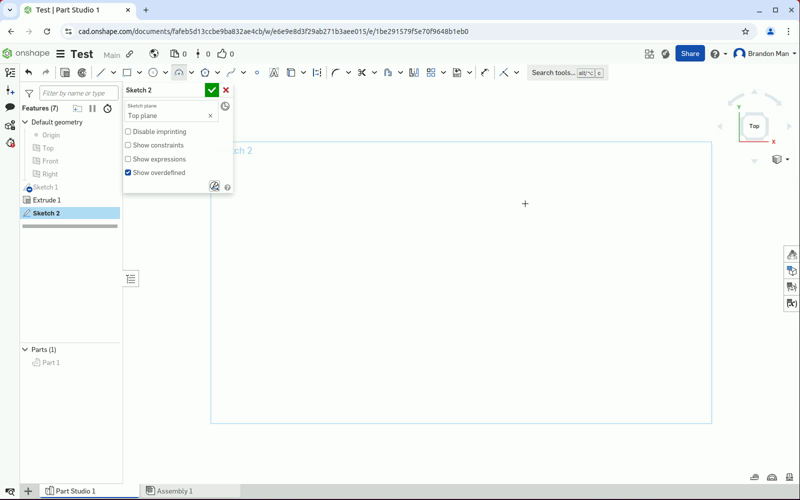
key_down(shift)
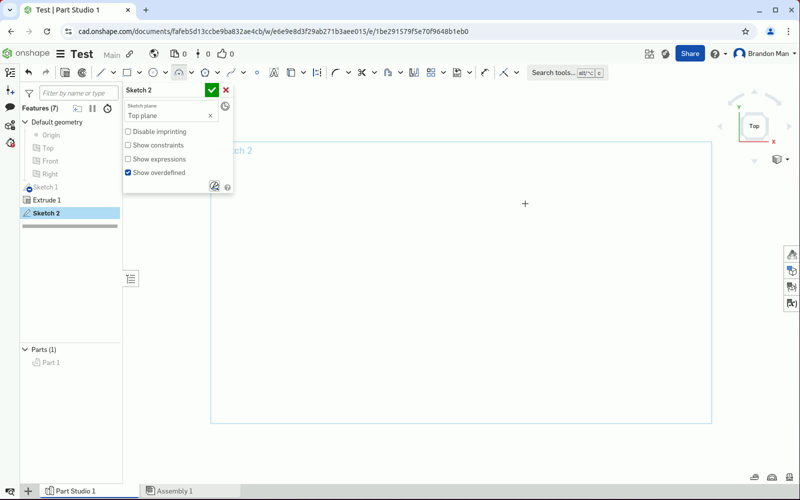
mouse_move(544, 256)
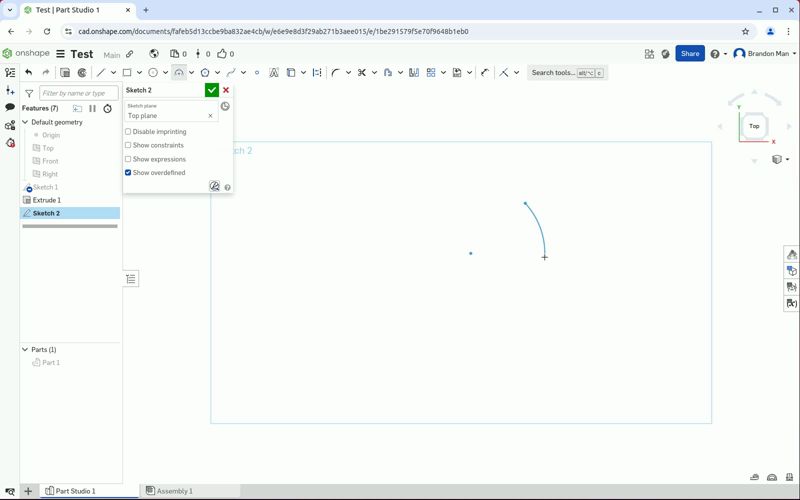
click(544, 256)
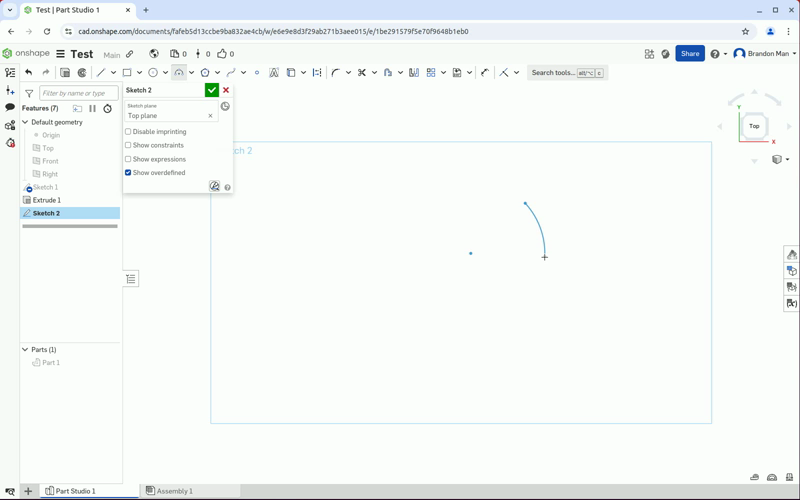
mouse_move(539, 228)
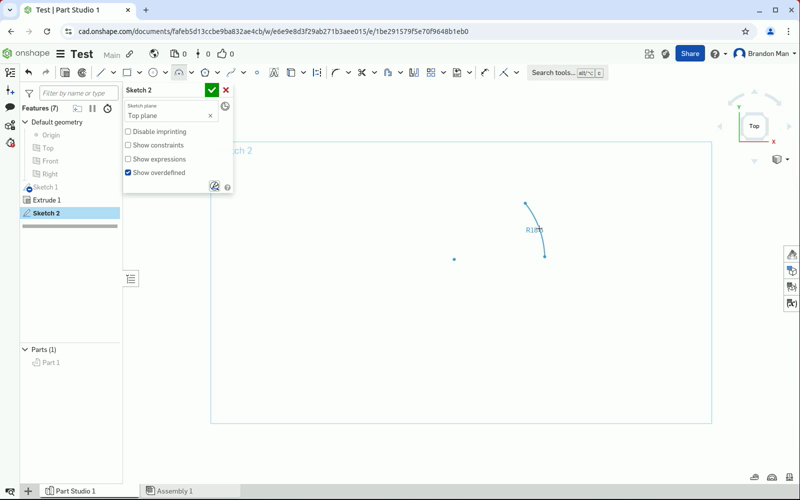
click(539, 228)
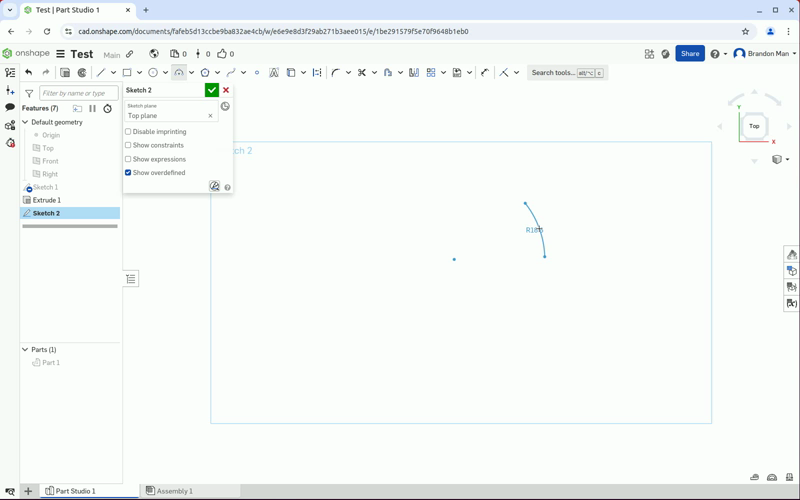
key_up(shift)
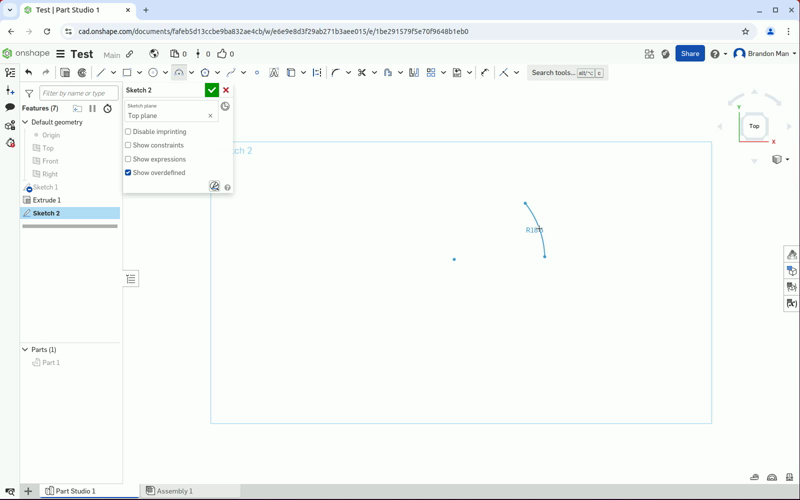
key(esc)
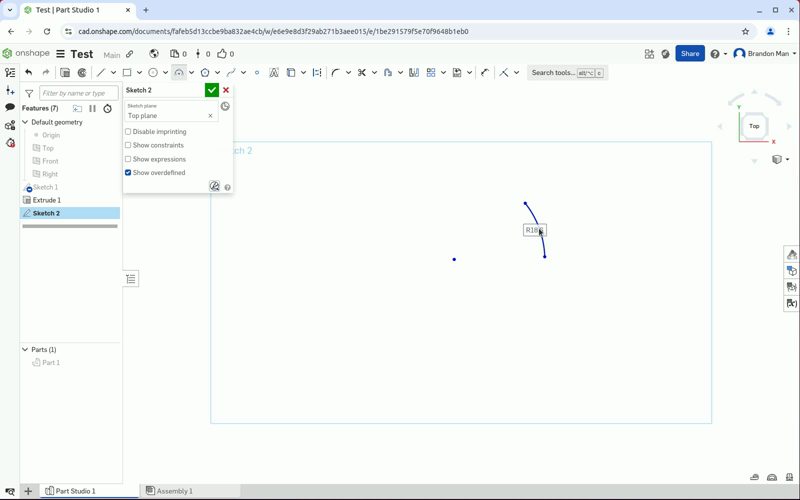
key(l)
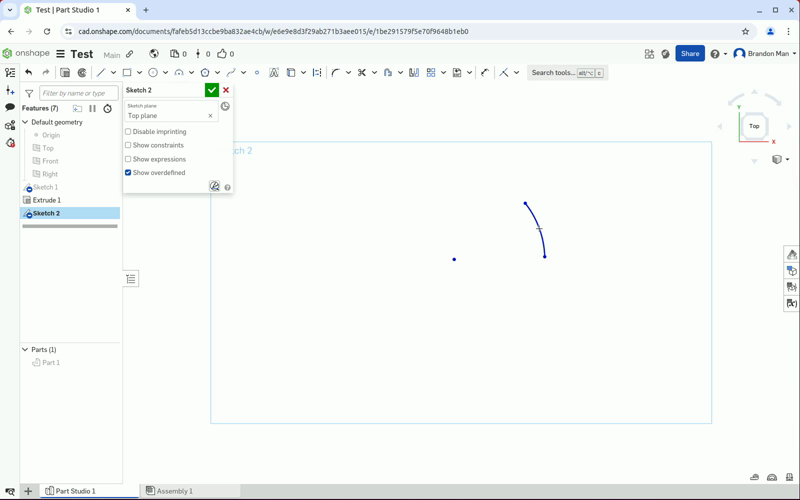
mouse_move(544, 256)
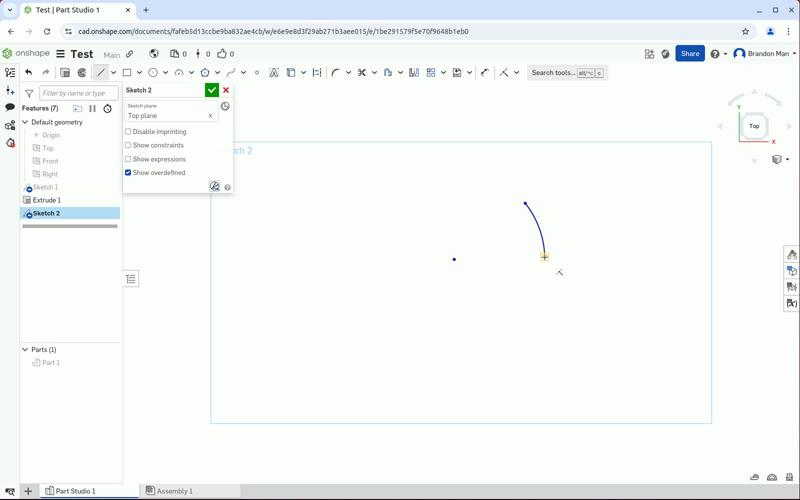
click(544, 256)
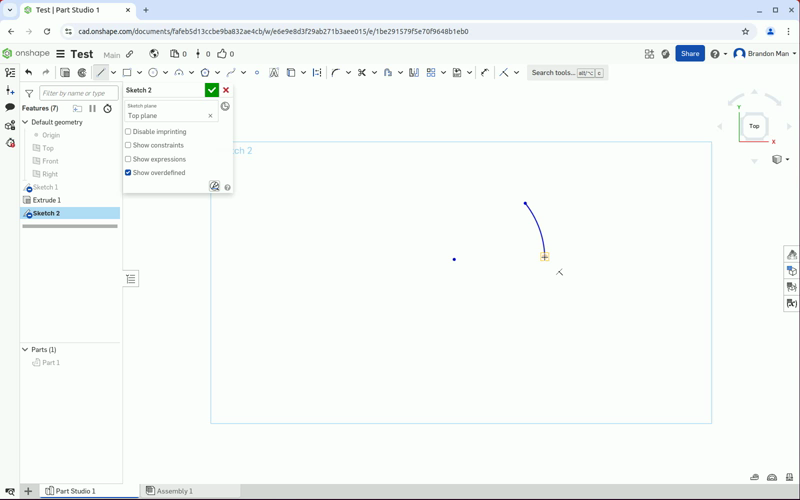
key_down(shift)
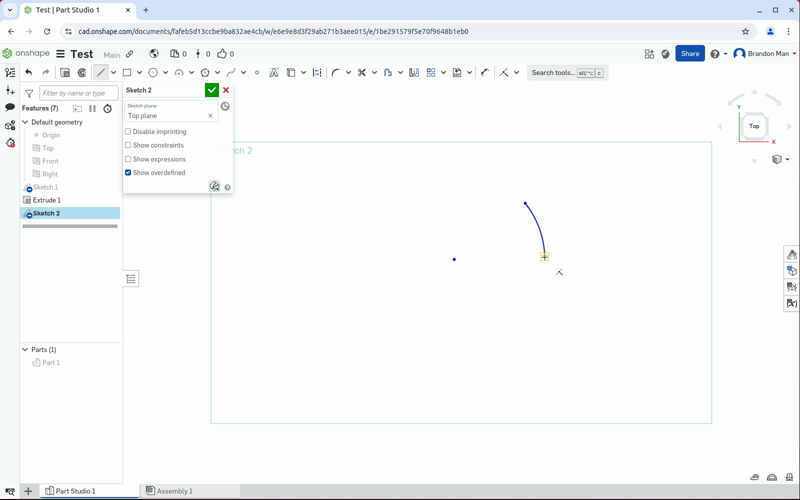
mouse_move(574, 256)
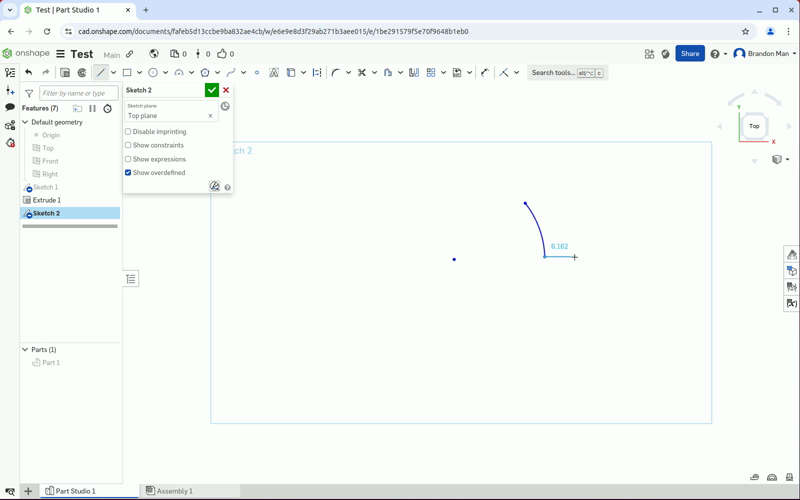
mouse_move(544, 203)
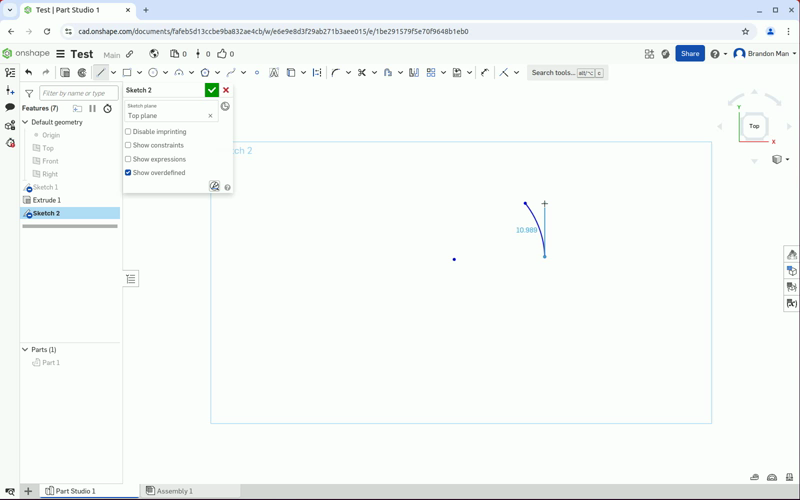
click(544, 203)
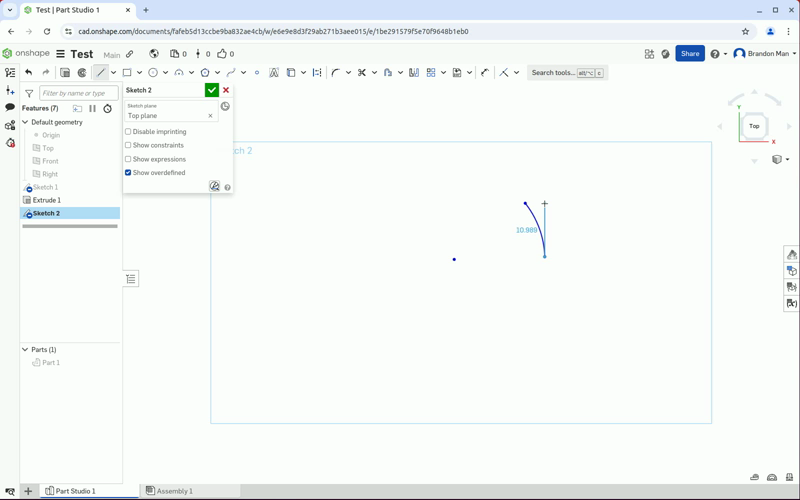
key_up(shift)
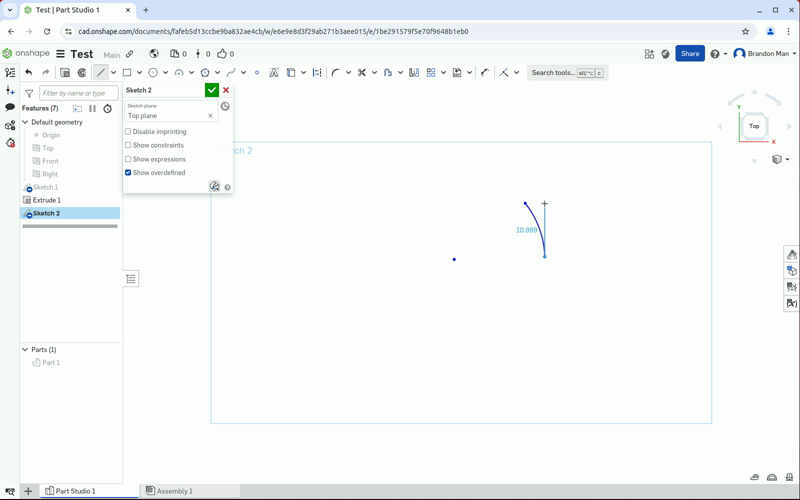
mouse_move(574, 203)
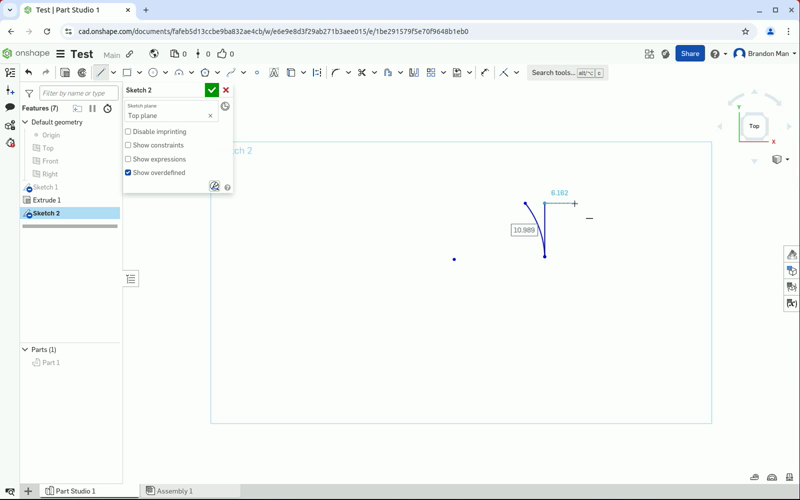
key_down(shift)
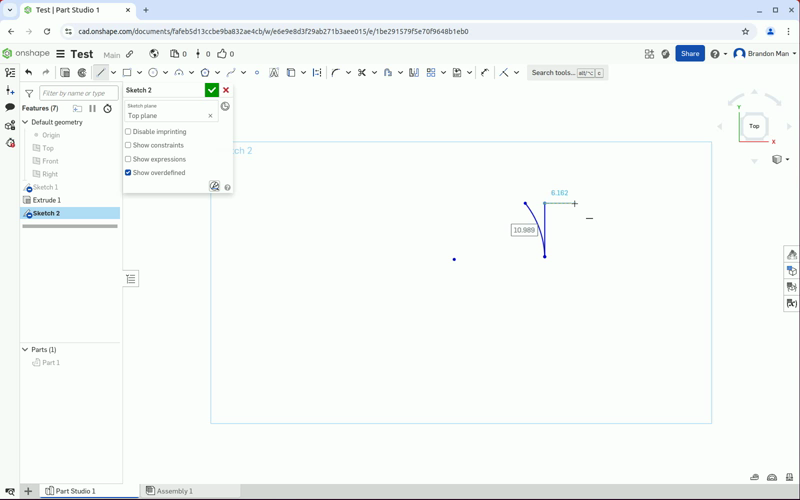
mouse_move(525, 203)
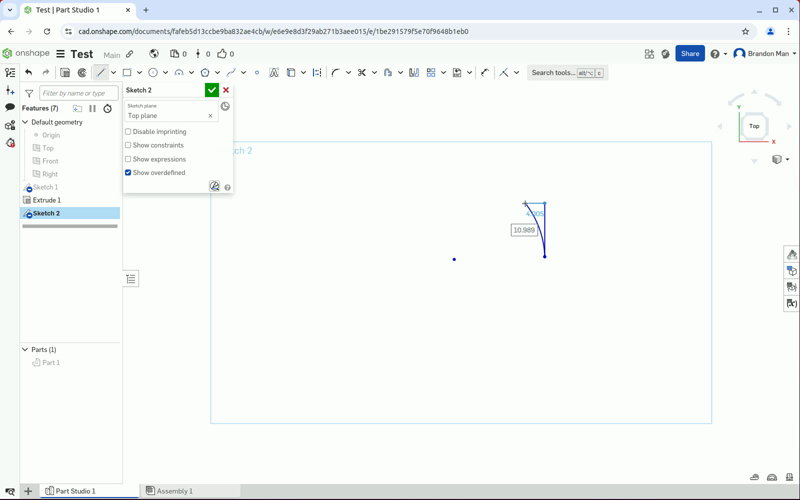
key_up(shift)
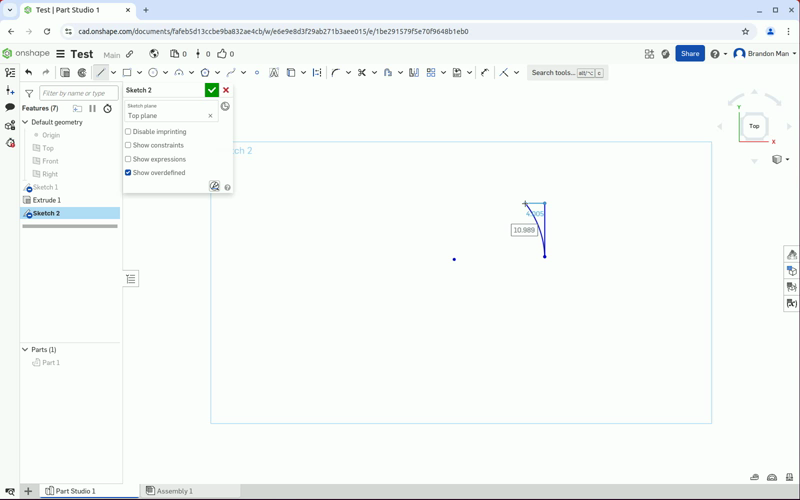
click(525, 203)
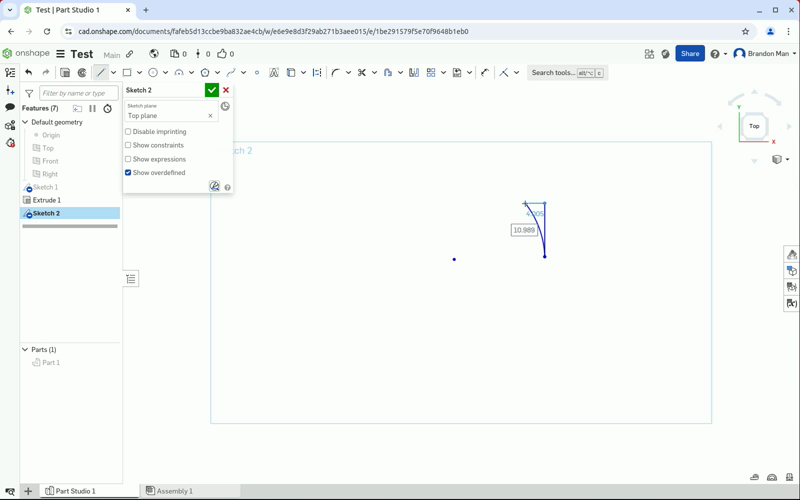
key(esc)
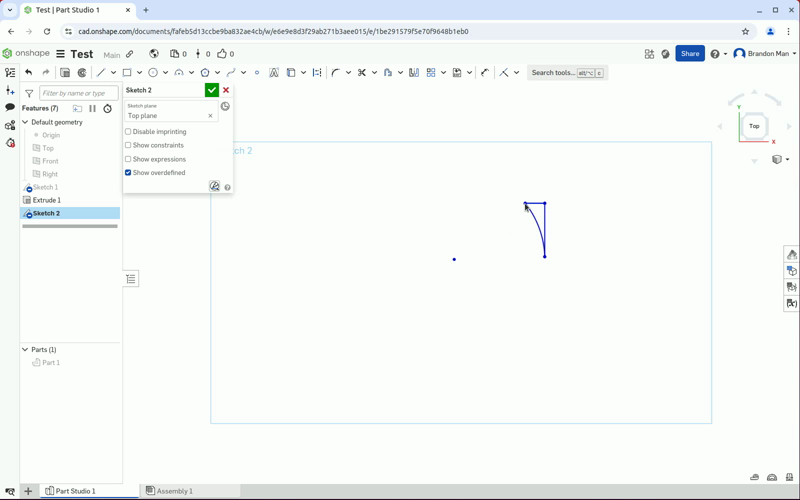
mouse_move(541, 223)
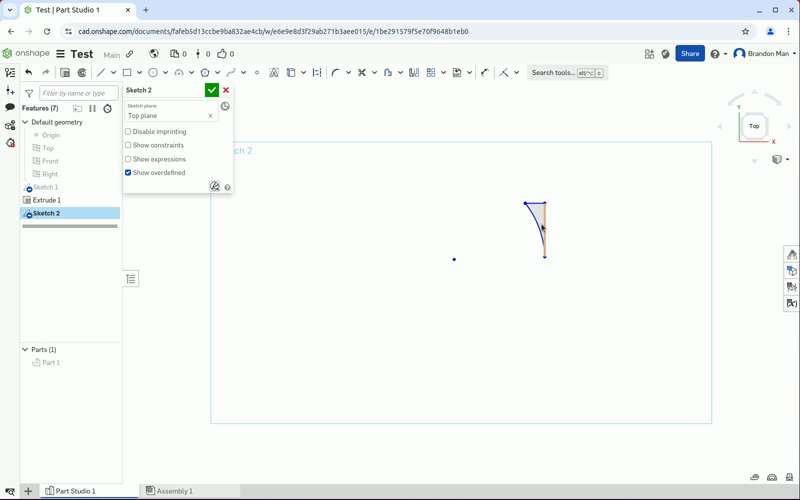
scroll(6)
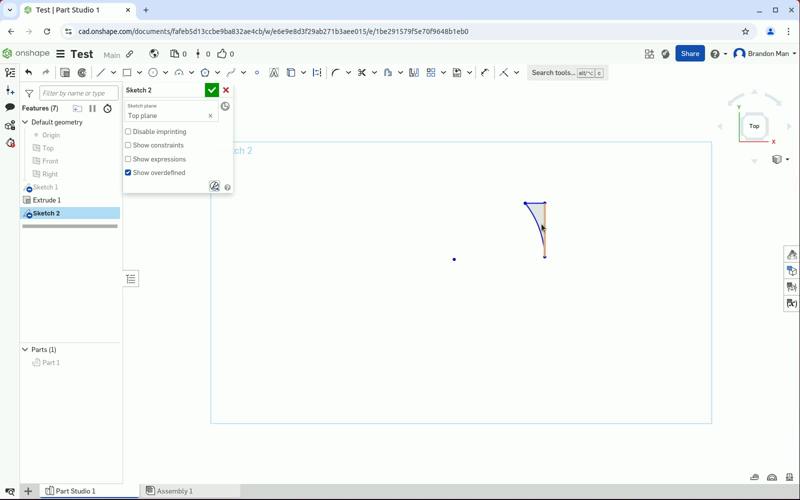
scroll(6)
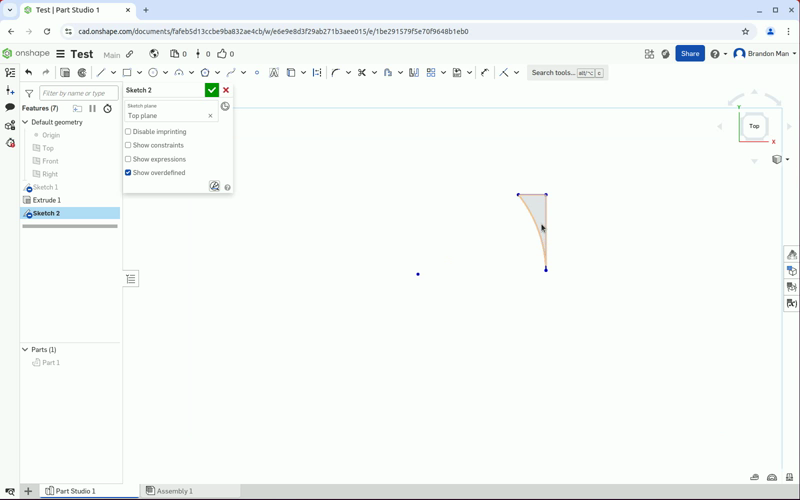
scroll(6)
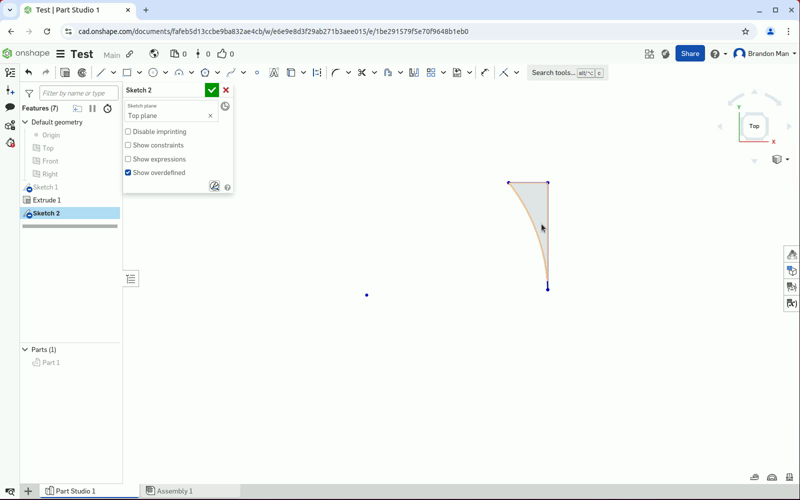
scroll(6)
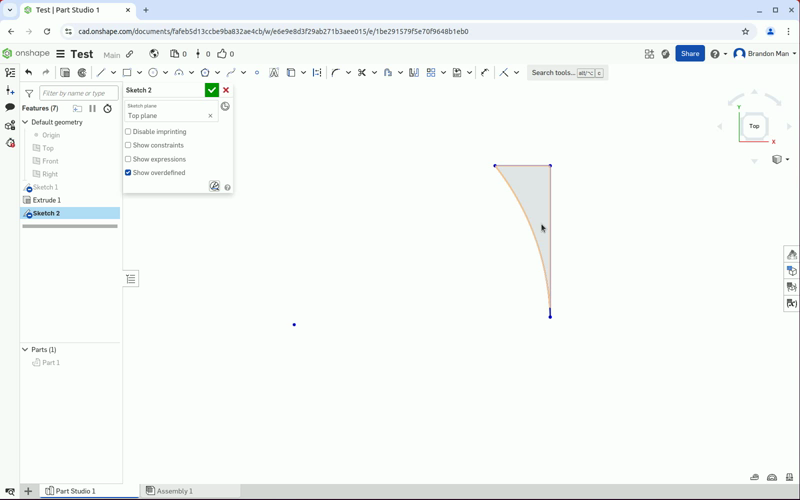
scroll(6)
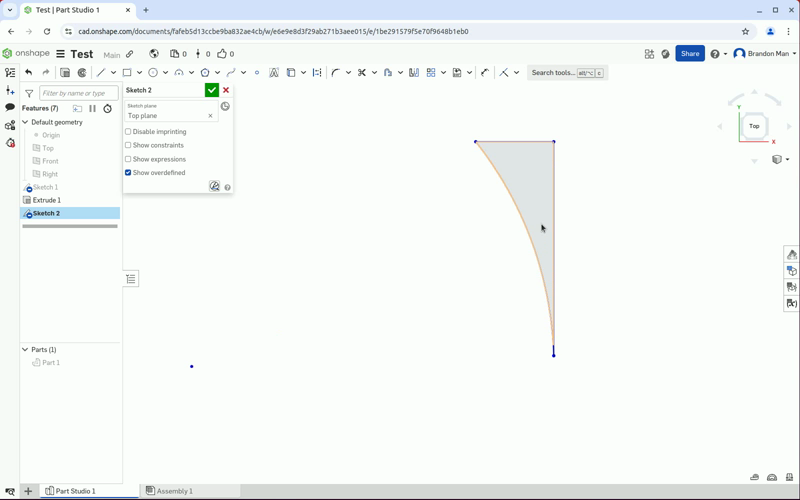
scroll(6)
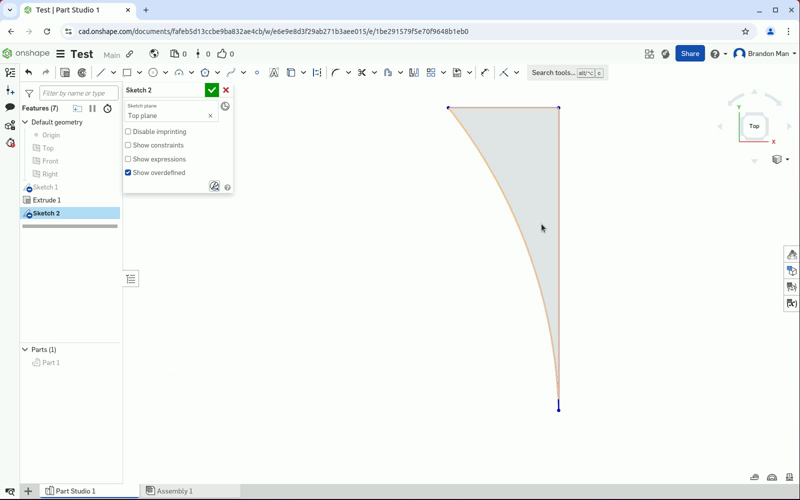
scroll(6)
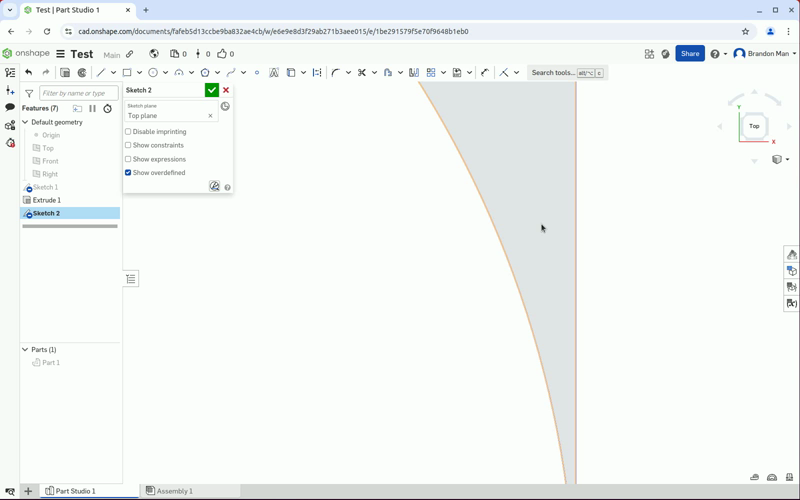
click(541, 223)
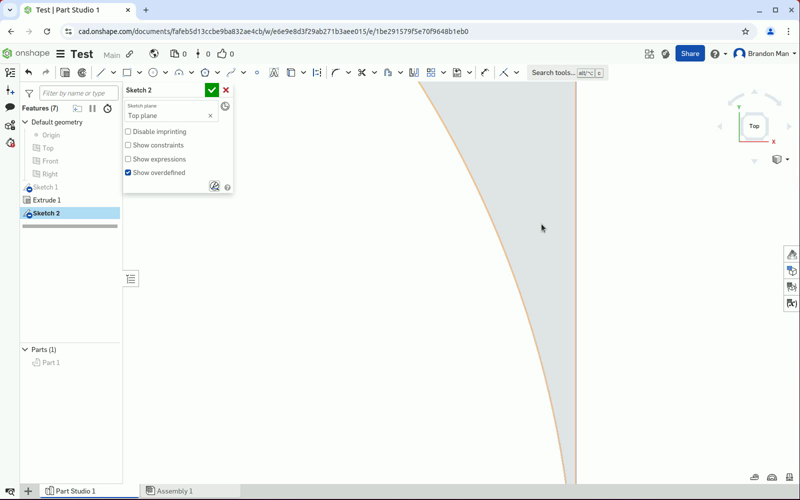
scroll(-6)
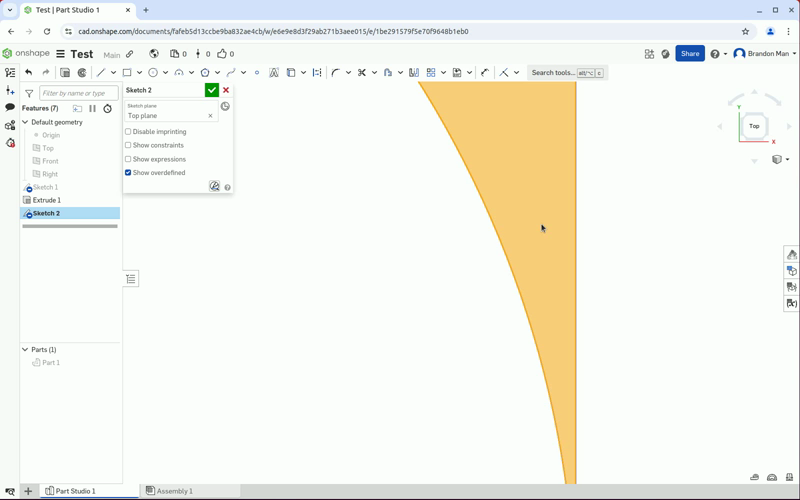
scroll(-6)
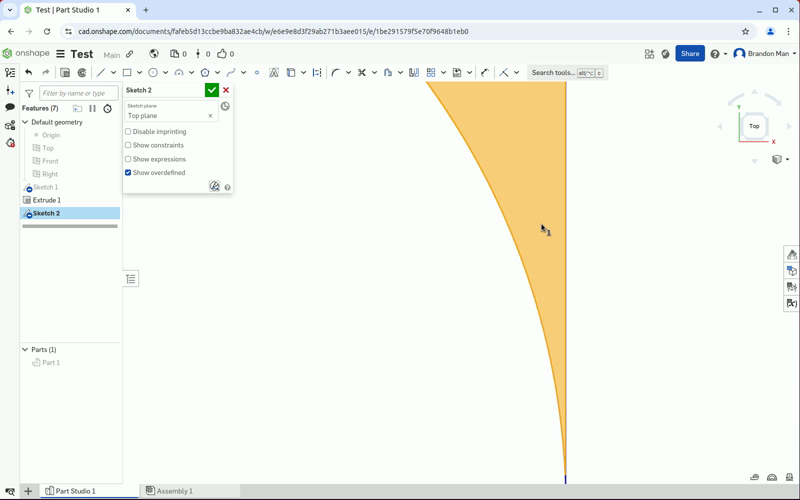
scroll(-6)
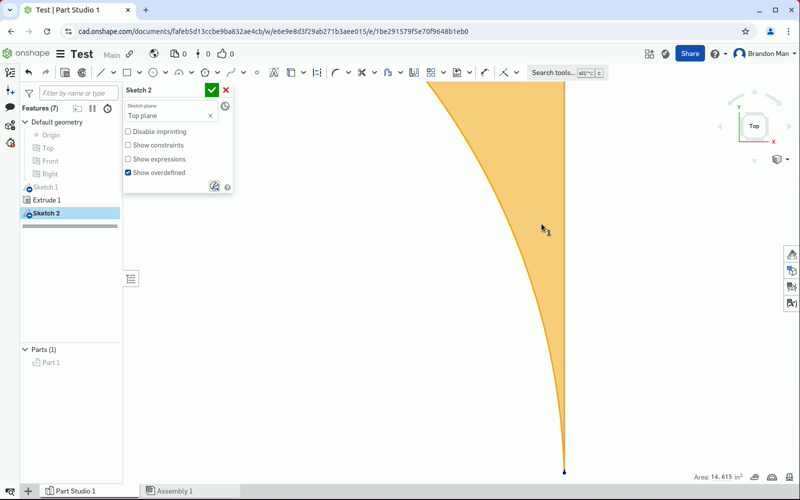
scroll(-6)
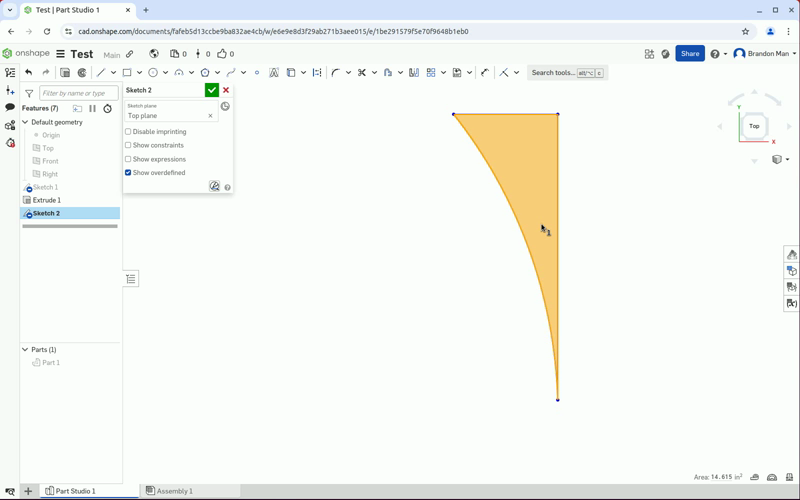
scroll(-6)
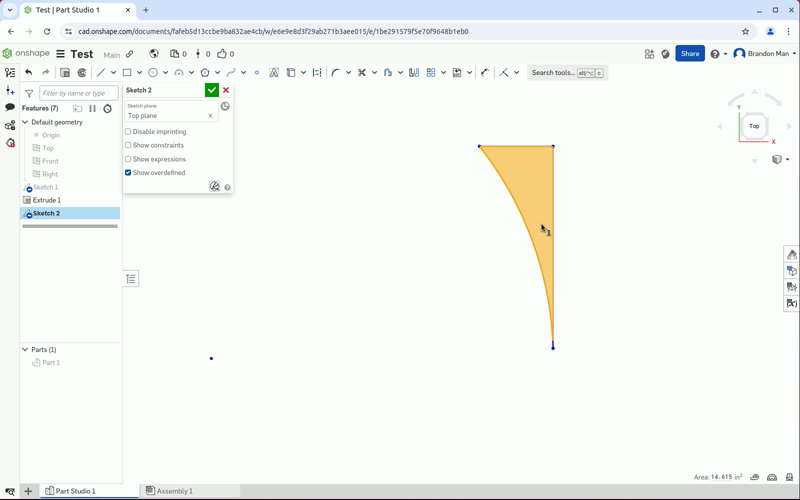
scroll(-6)
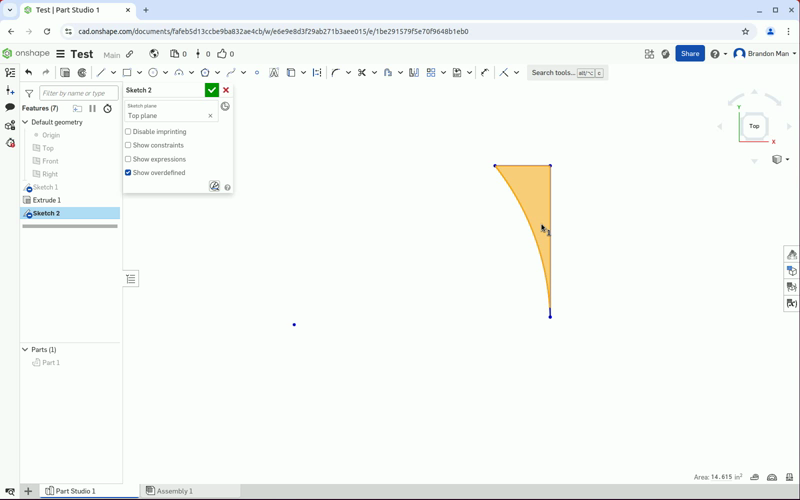
scroll(-6)
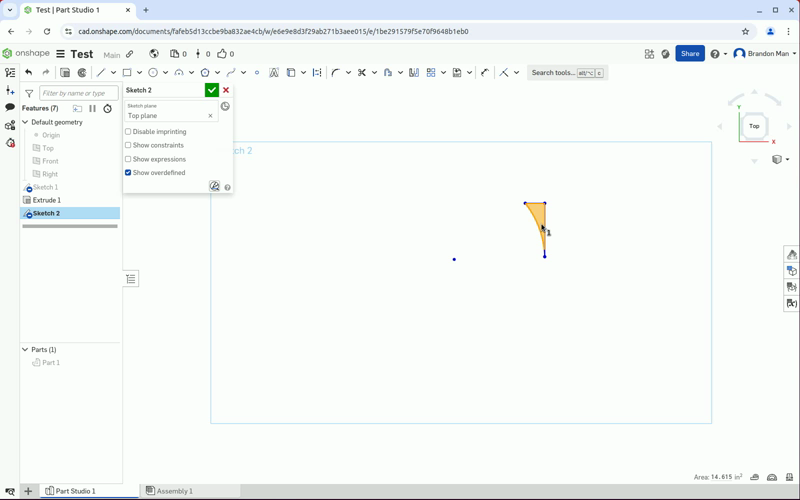
mouse_move(73, 352)
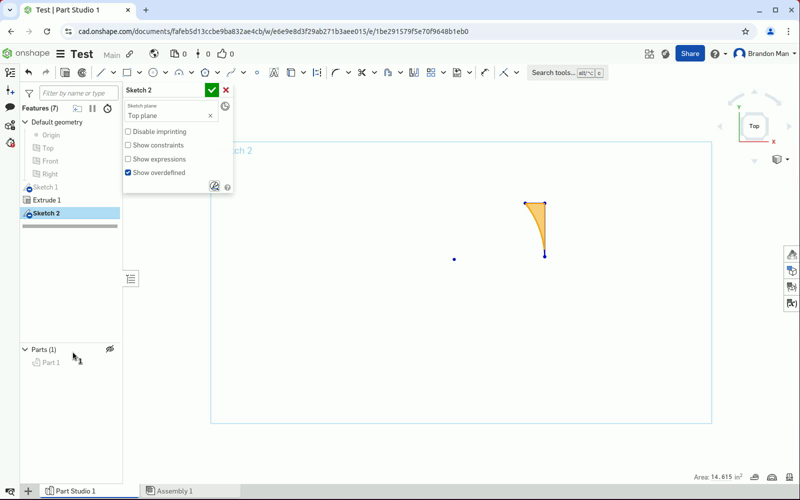
key(shift+y)
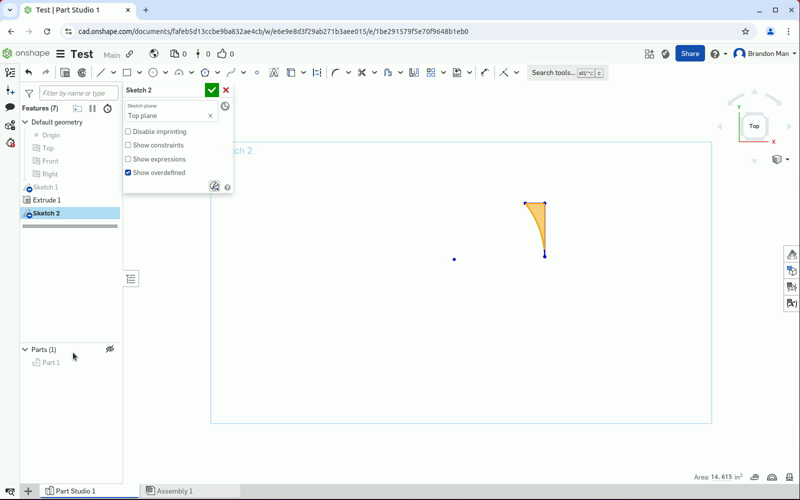
key(shift+e)
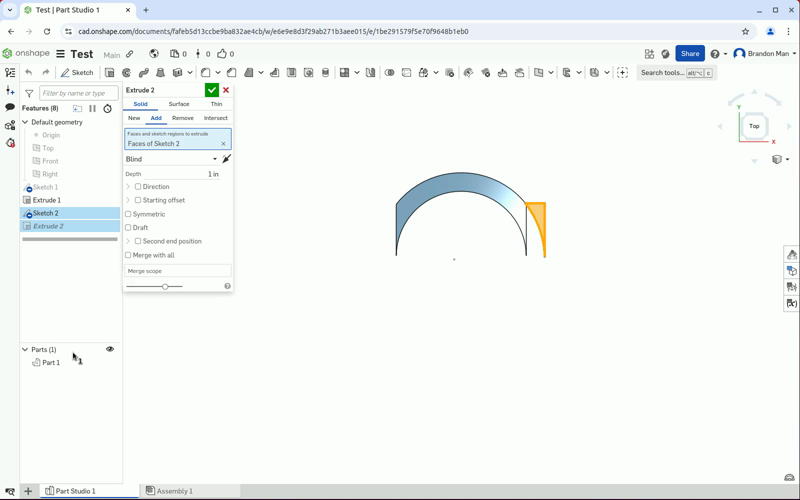
mouse_move(143, 106)
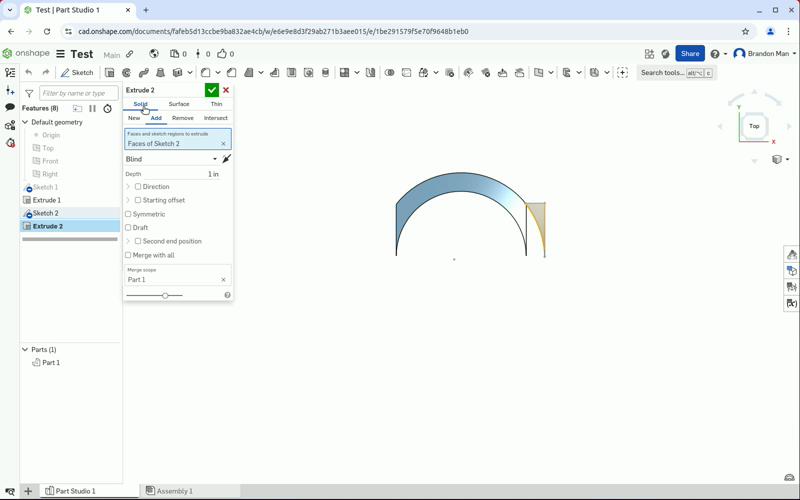
click(143, 106)
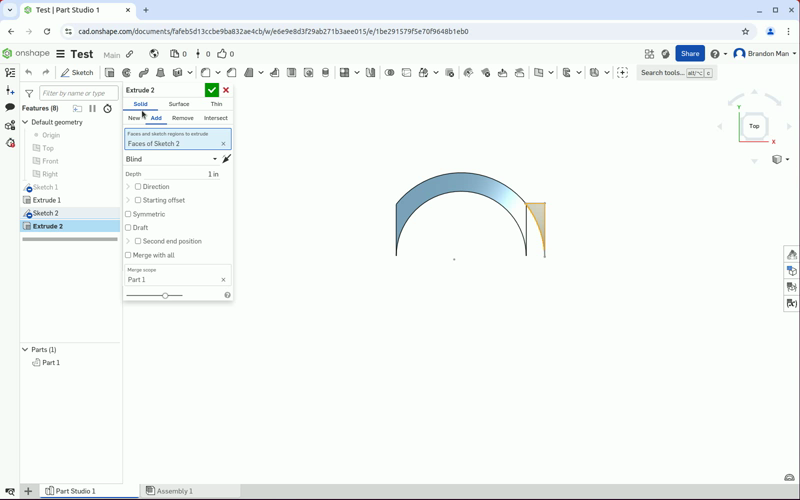
mouse_move(137, 120)
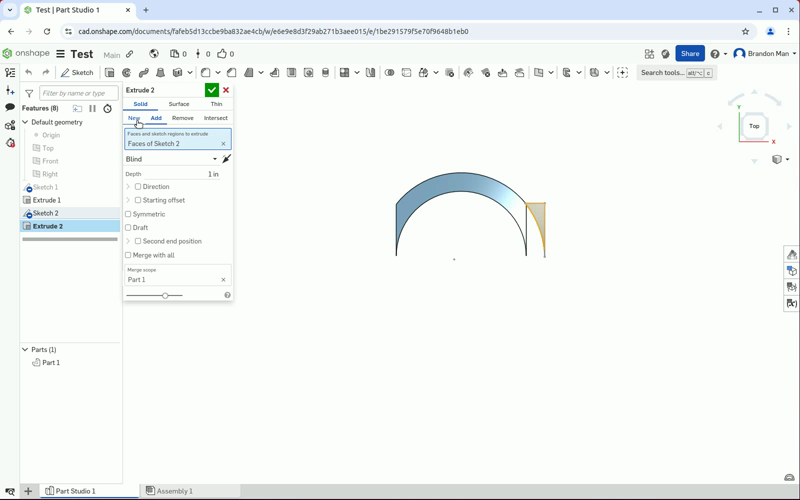
click(137, 120)
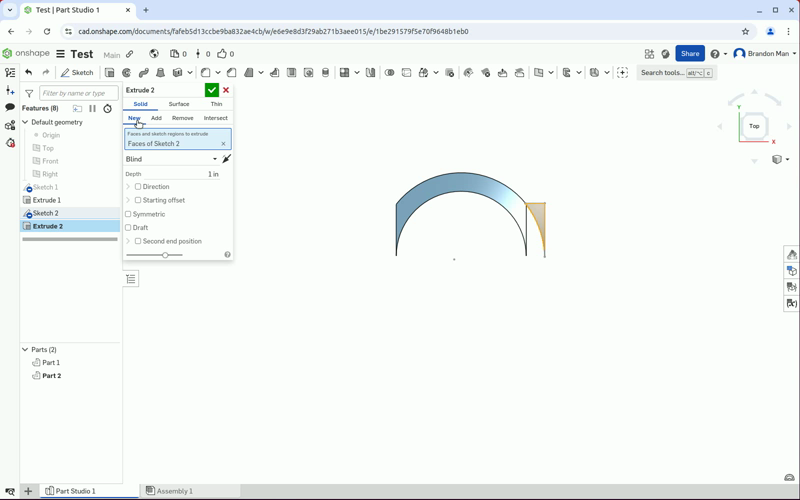
key(tab, 4)
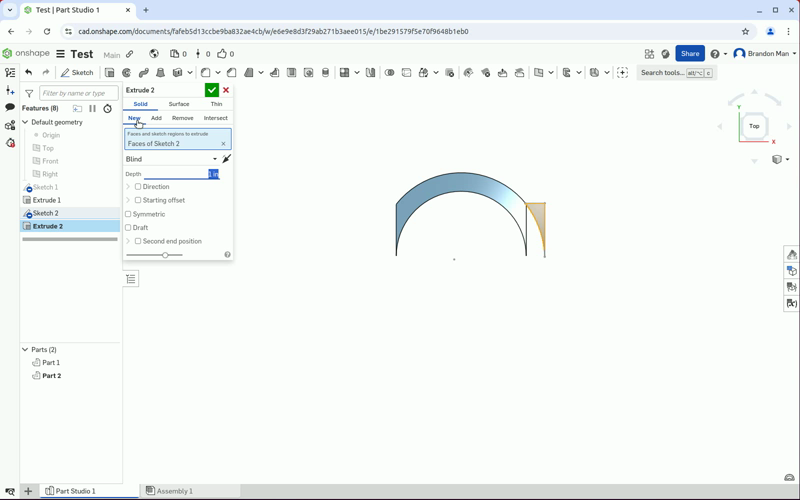
text(13.239)
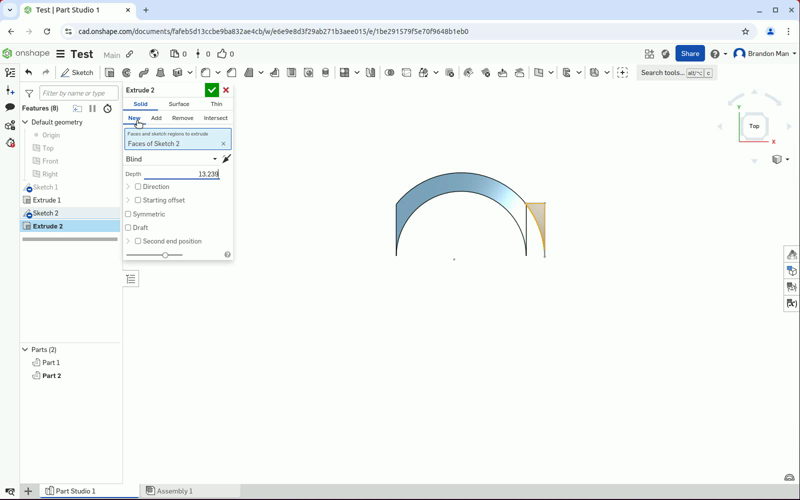
key(enter)
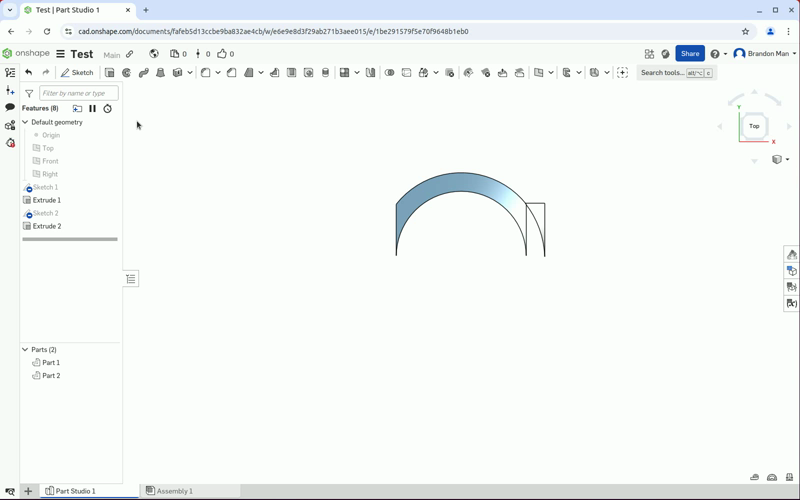
key(shift+h)
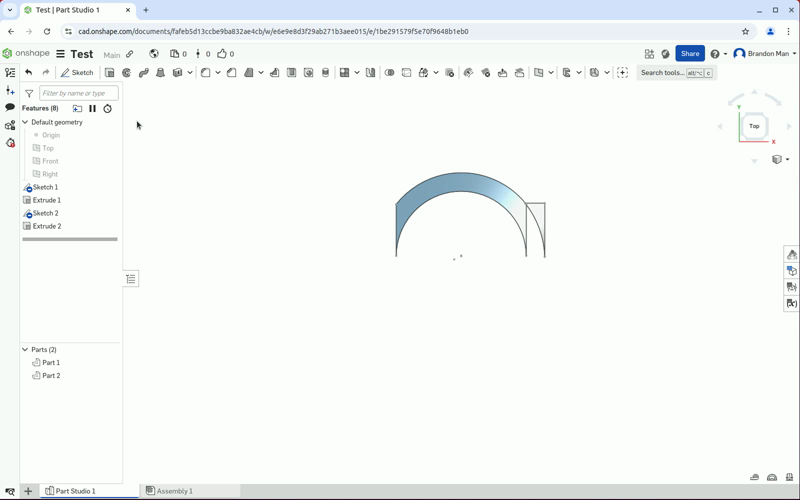
key(shift+h)
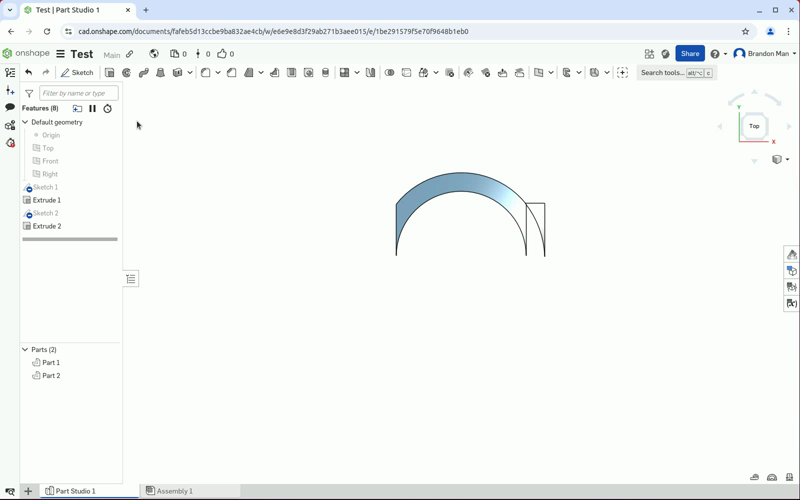
mouse_move(73, 189)
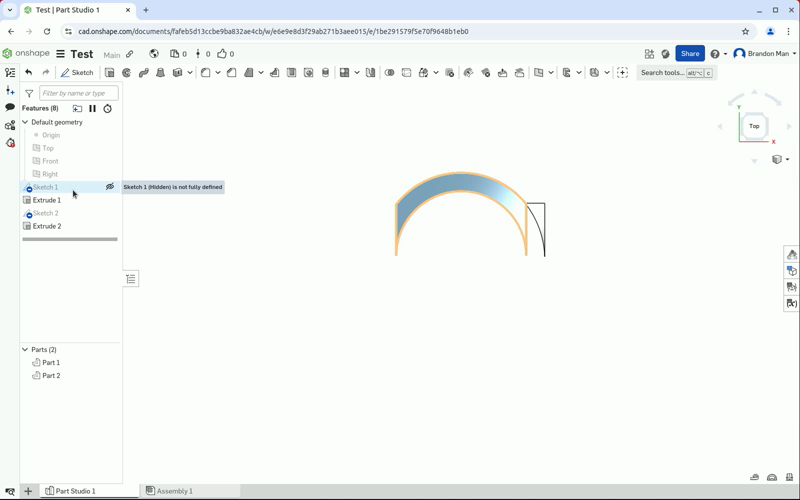
click(73, 189)
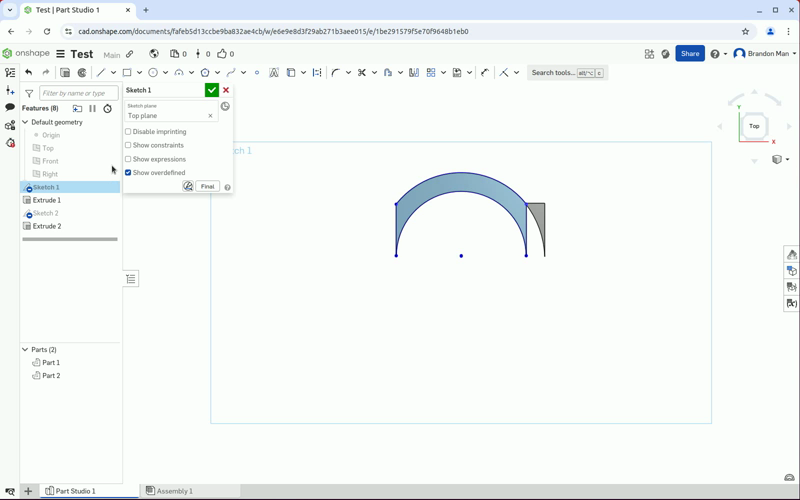
mouse_move(229, 92)
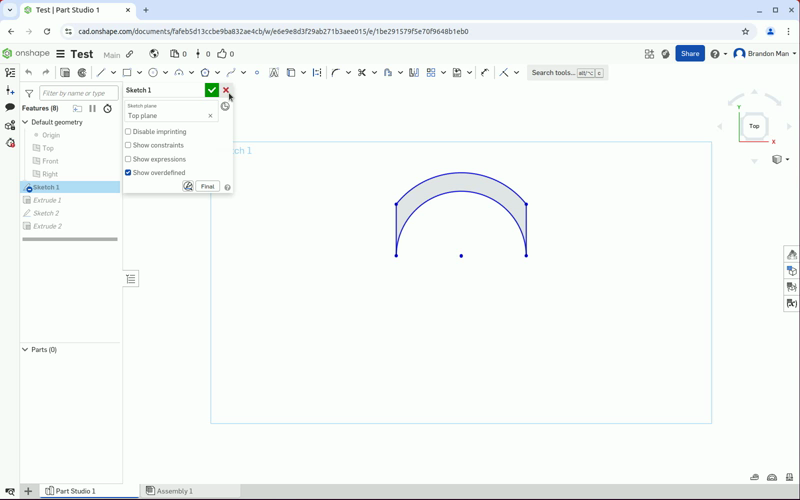
click(229, 92)
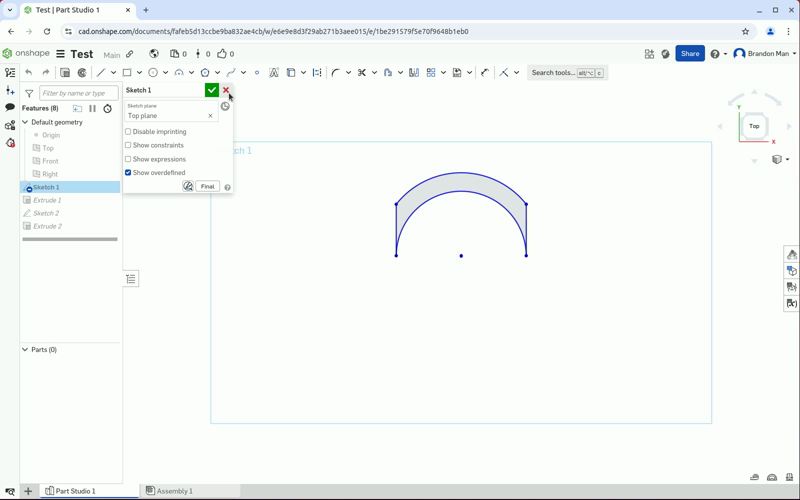
key(shift+s)
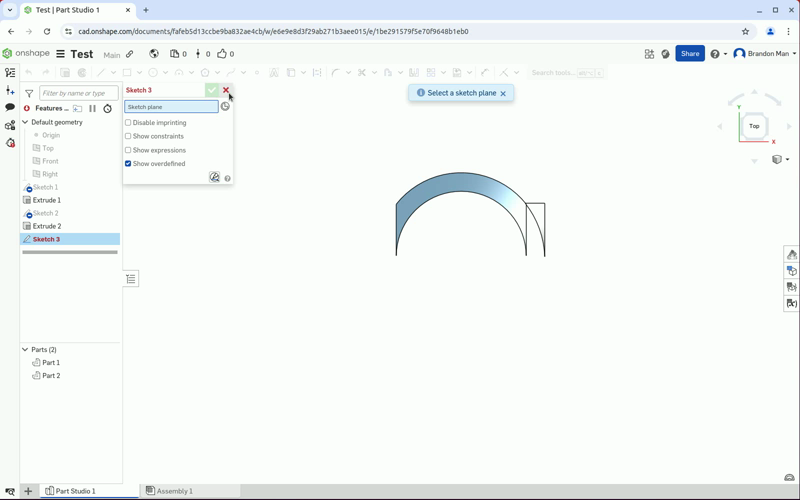
mouse_move(73, 150)
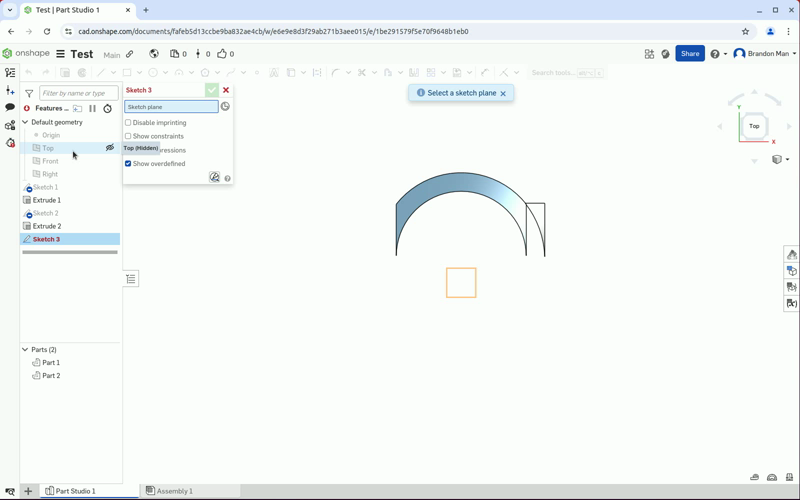
click(73, 150)
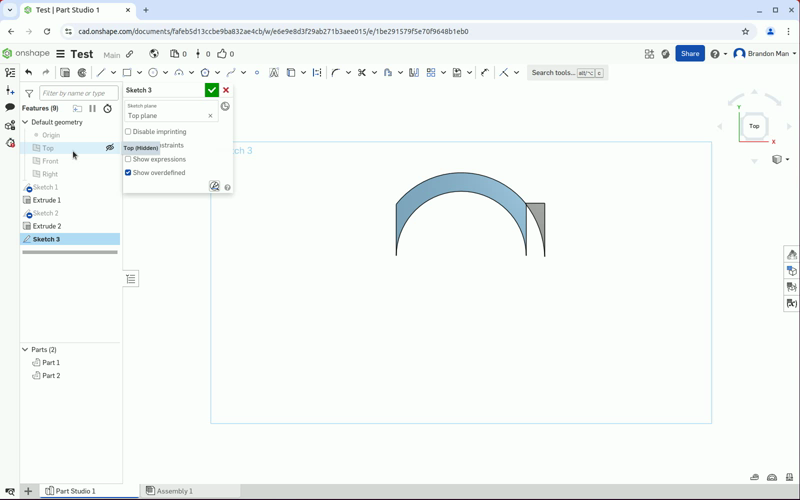
mouse_move(73, 352)
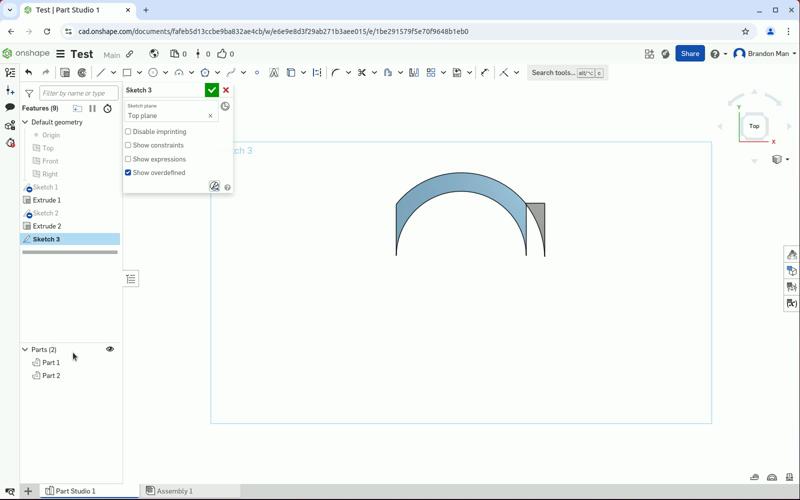
key(y)
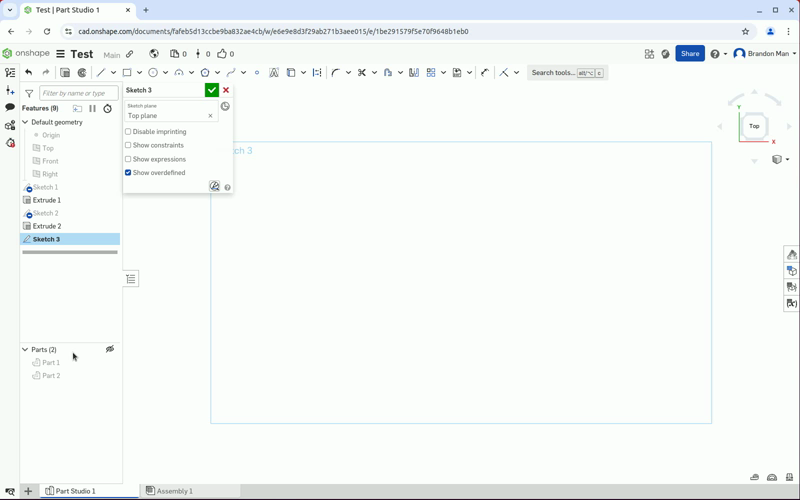
key(a)
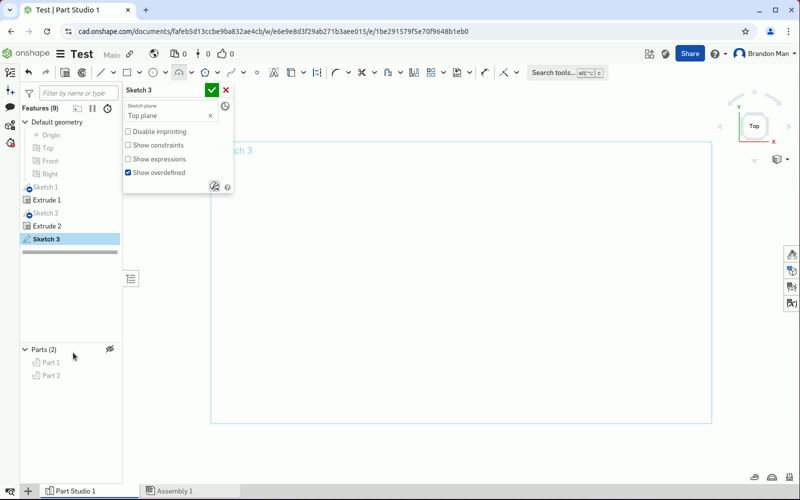
key_down(shift)
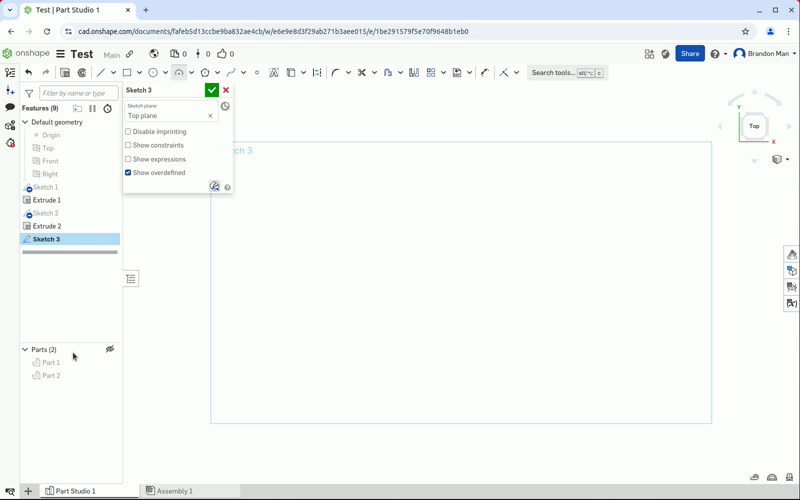
mouse_move(525, 308)
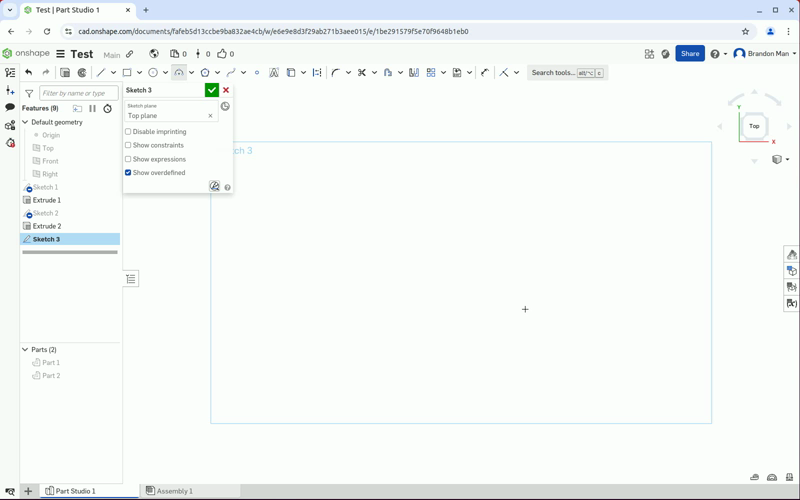
click(525, 308)
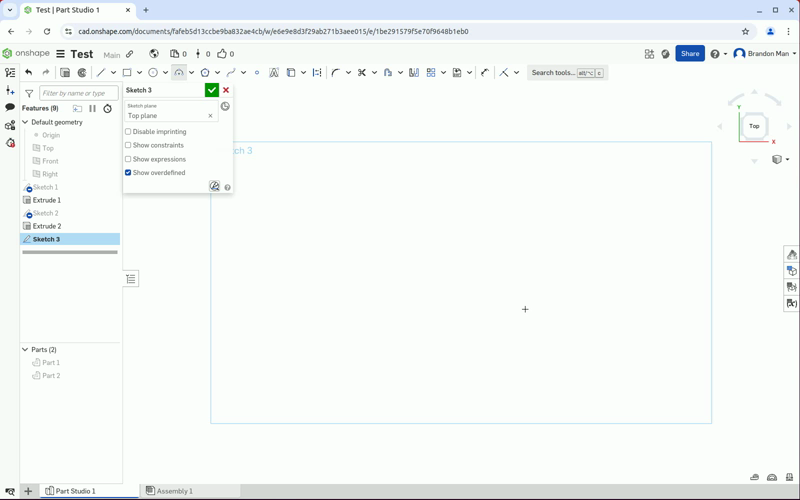
key_up(shift)
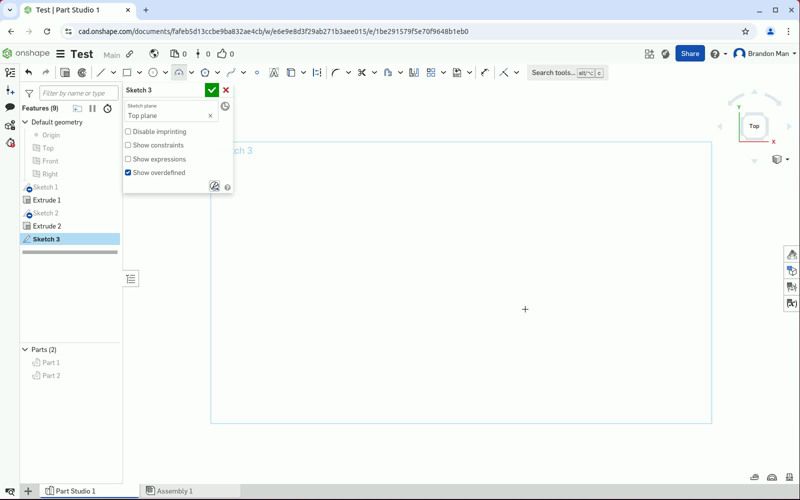
key_down(shift)
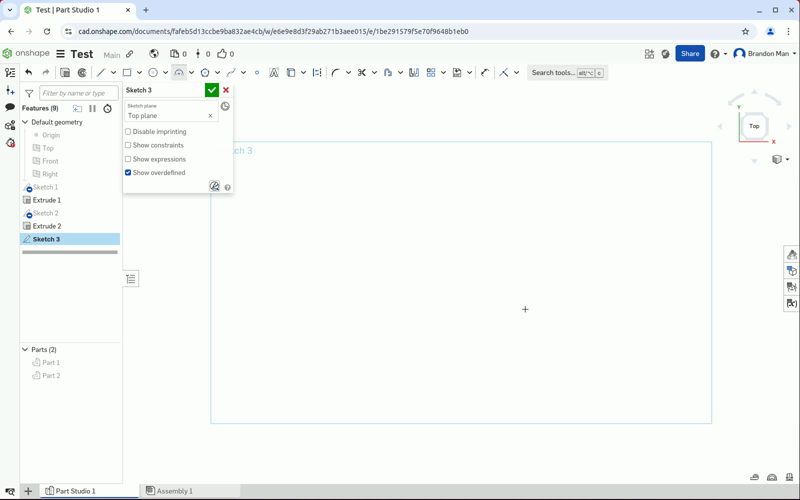
mouse_move(525, 203)
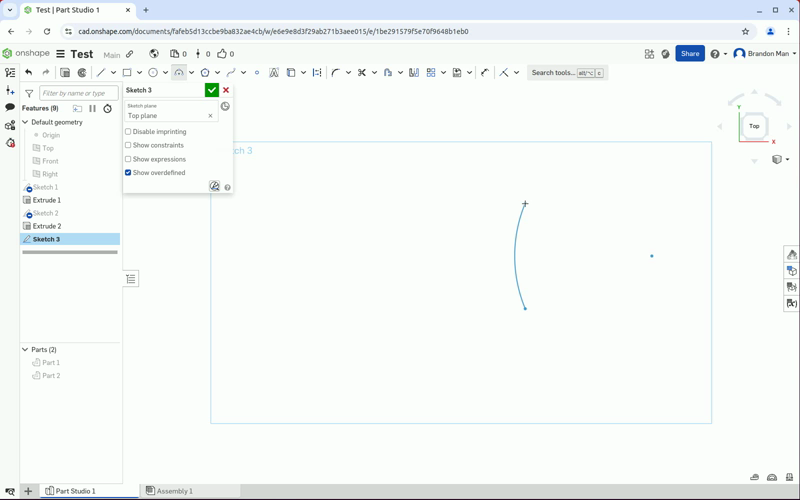
click(525, 203)
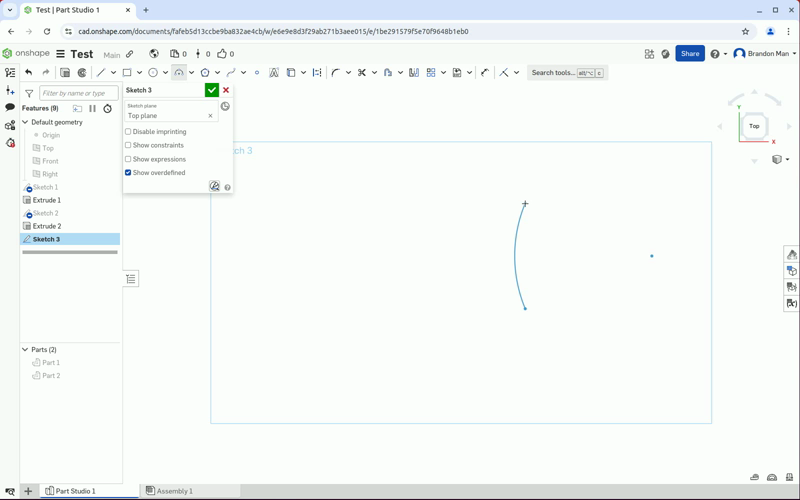
mouse_move(543, 255)
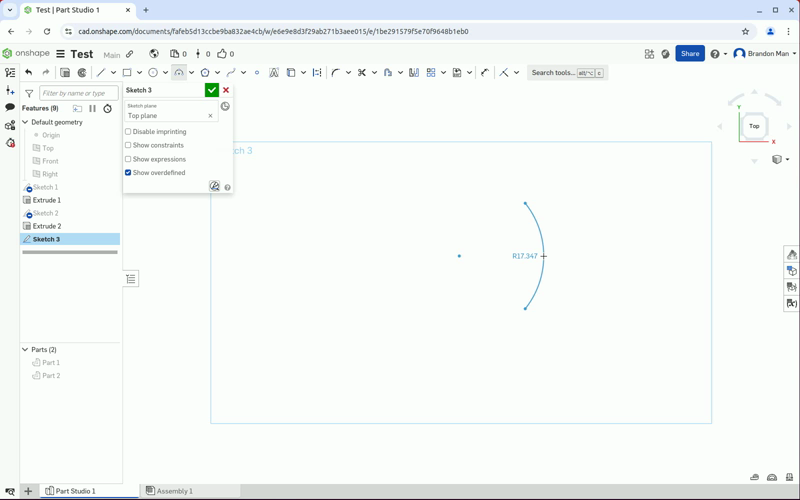
click(543, 255)
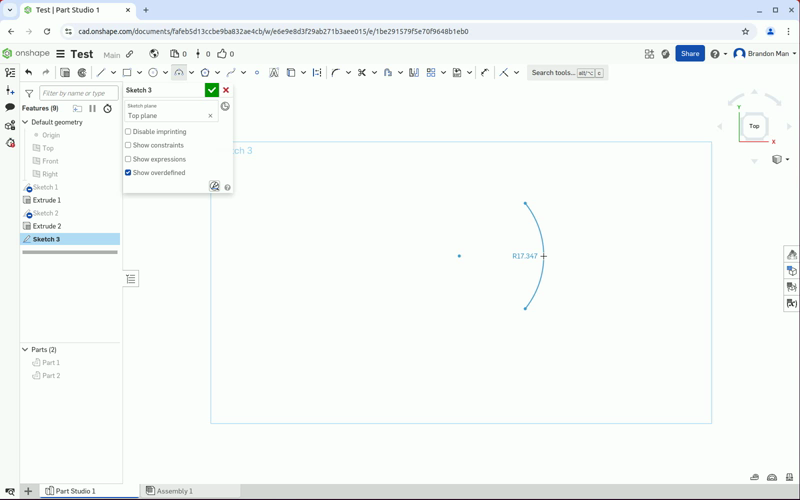
key_up(shift)
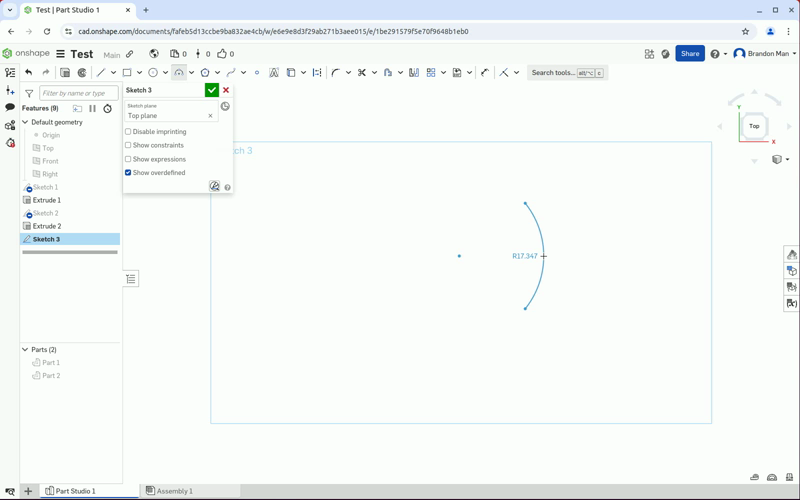
key(esc)
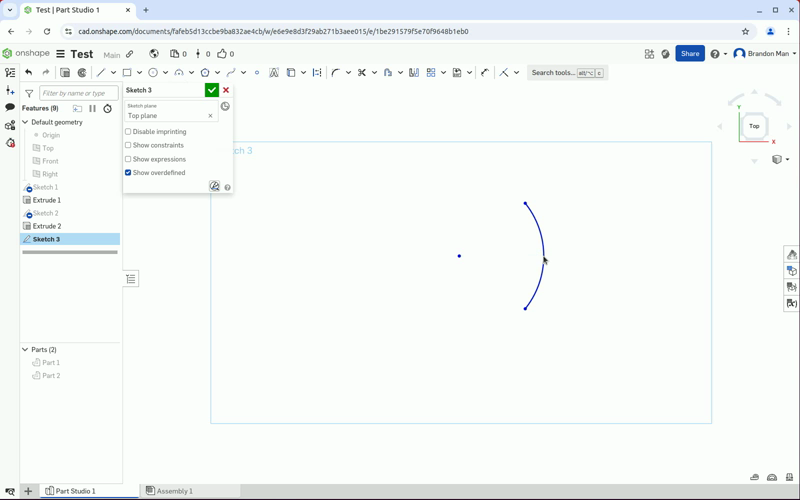
key(l)
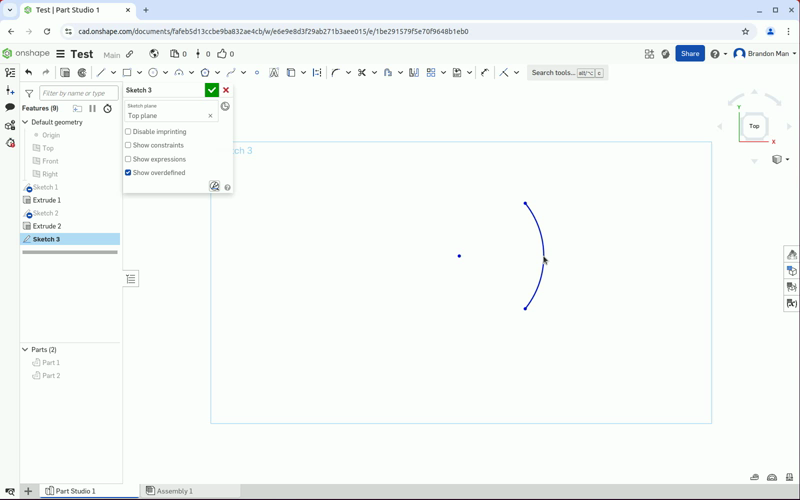
mouse_move(525, 203)
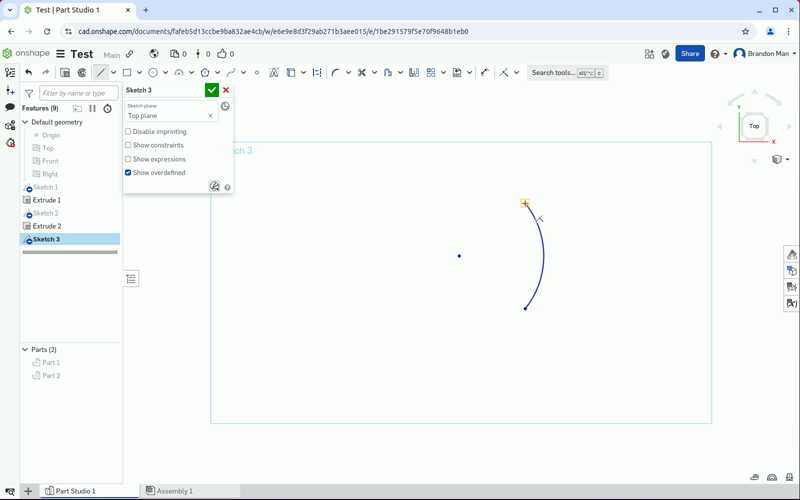
click(525, 203)
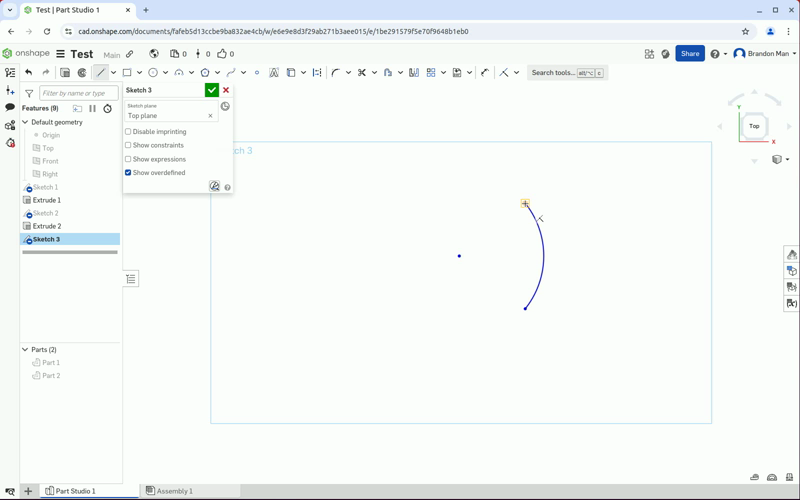
key_down(shift)
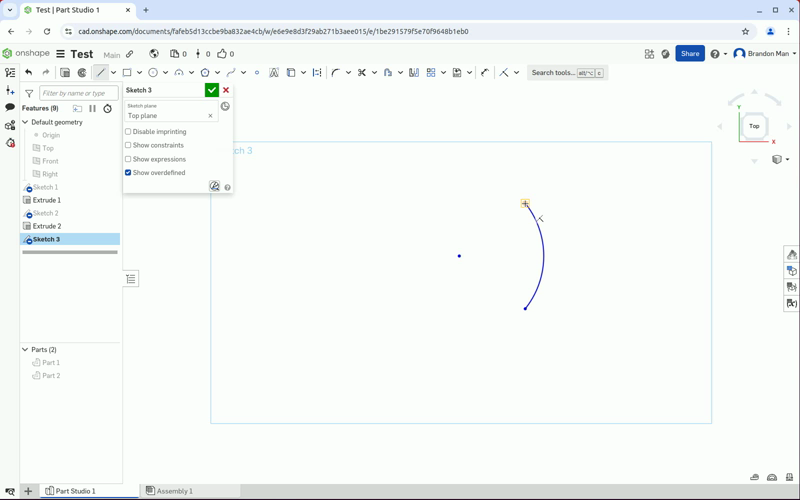
mouse_move(555, 203)
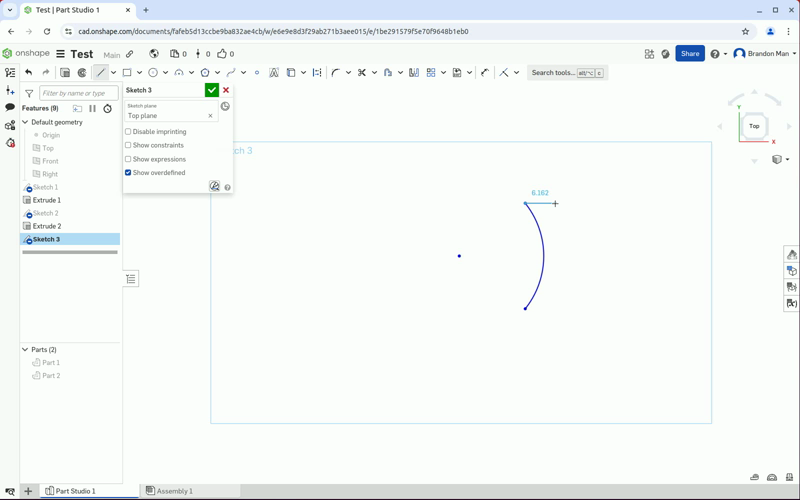
mouse_move(525, 255)
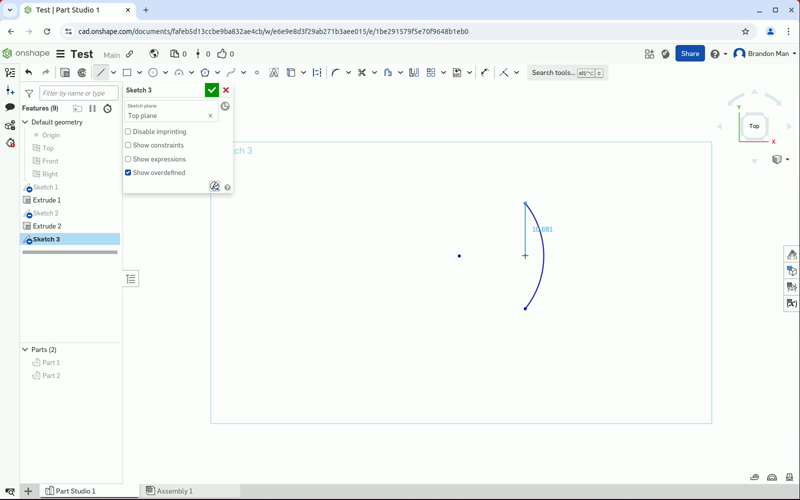
click(525, 255)
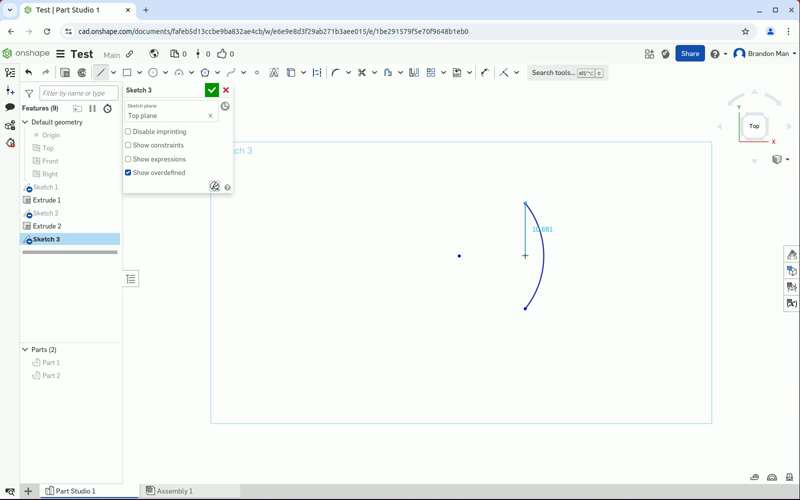
key_up(shift)
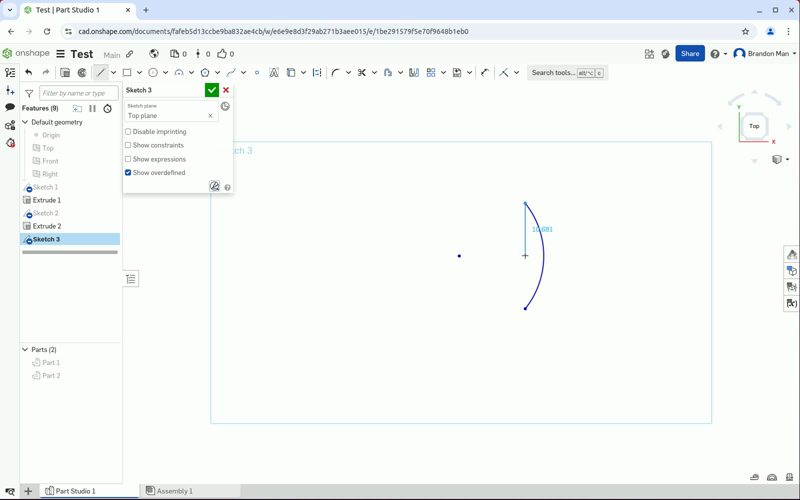
mouse_move(555, 255)
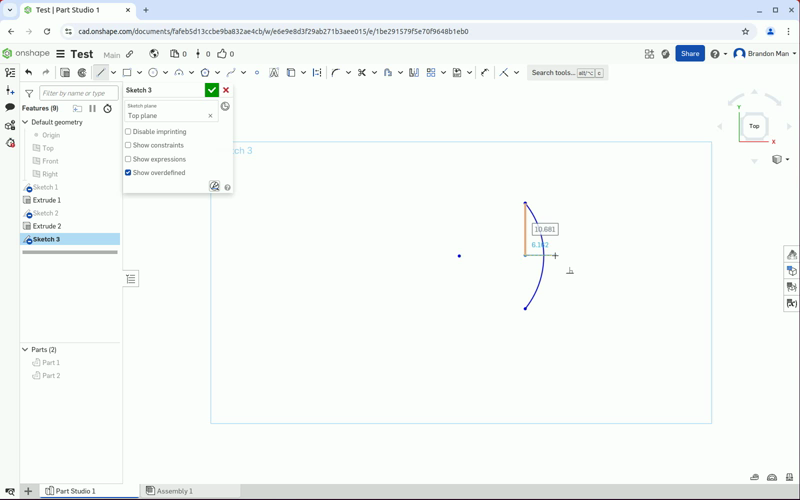
key_down(shift)
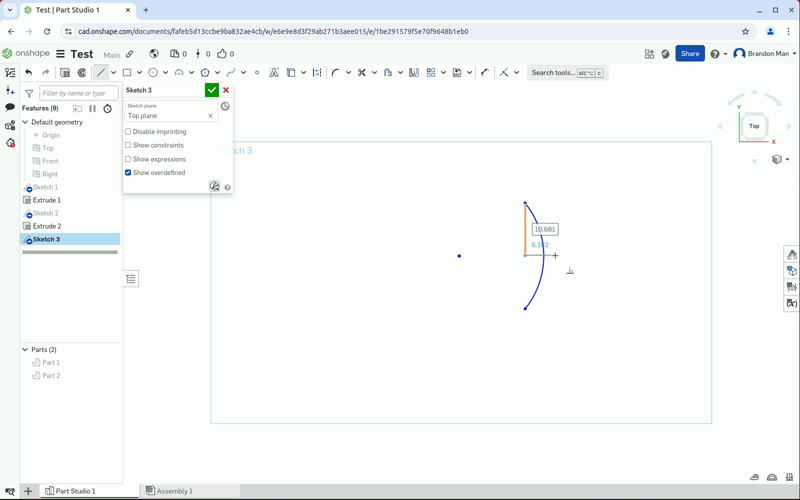
mouse_move(525, 308)
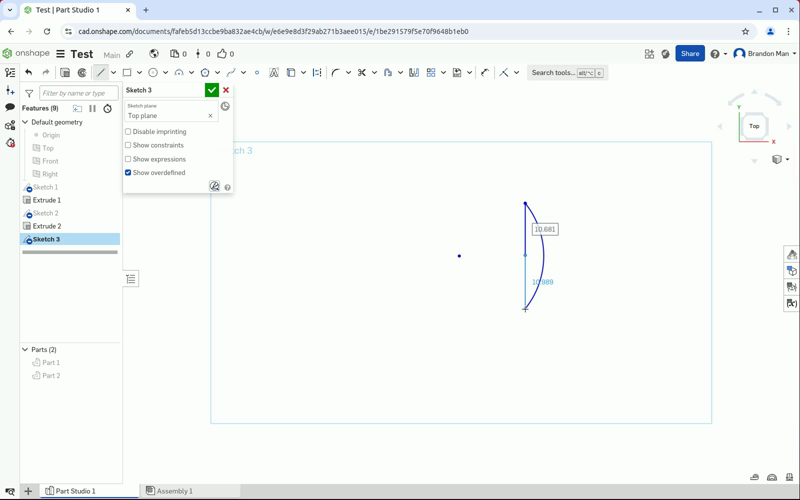
key_up(shift)
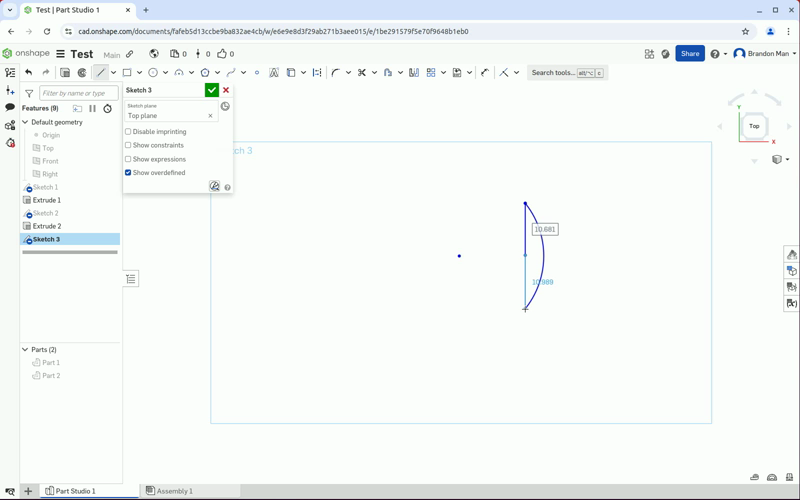
click(525, 308)
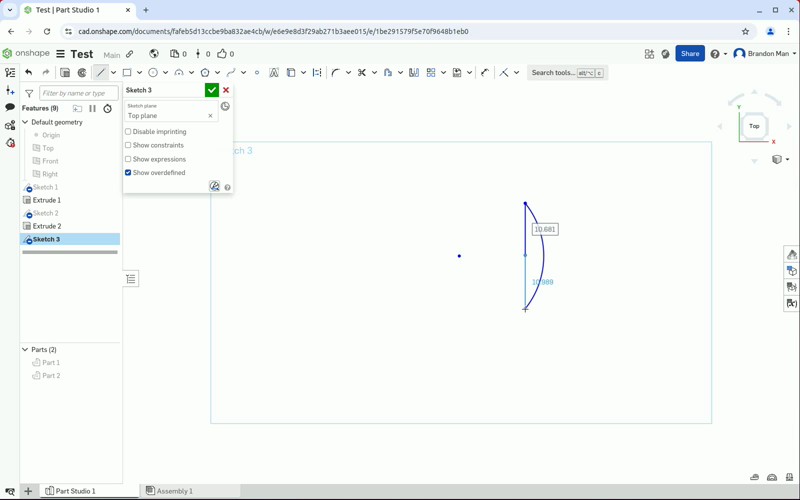
key(esc)
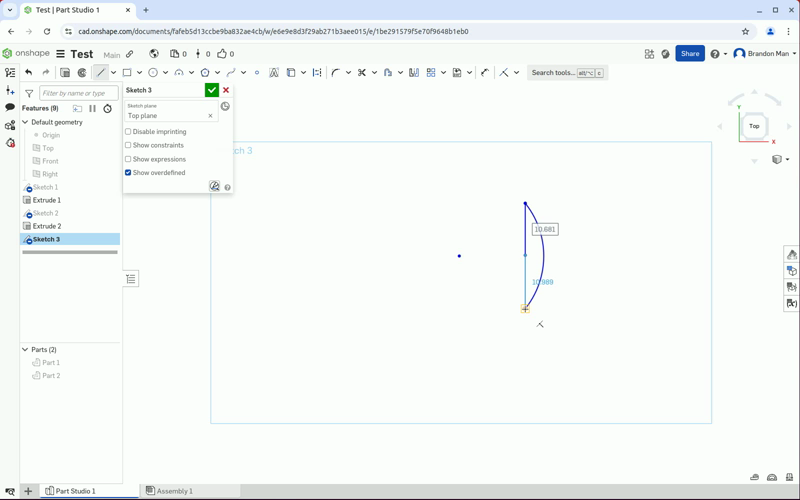
mouse_move(537, 262)
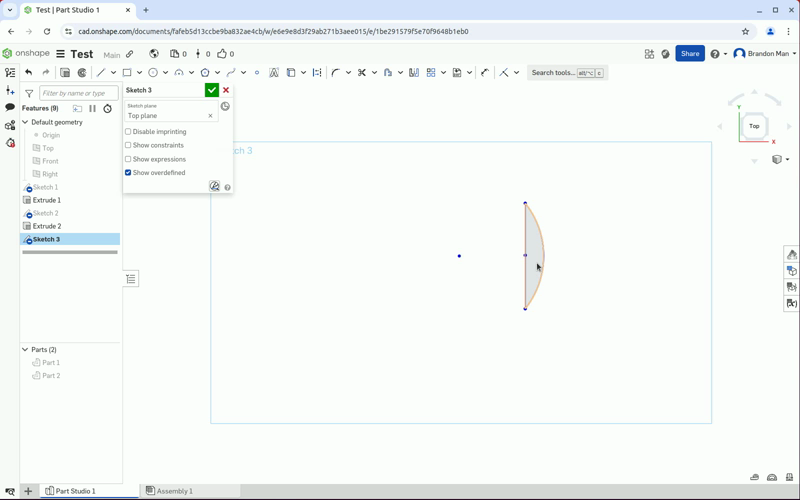
scroll(6)
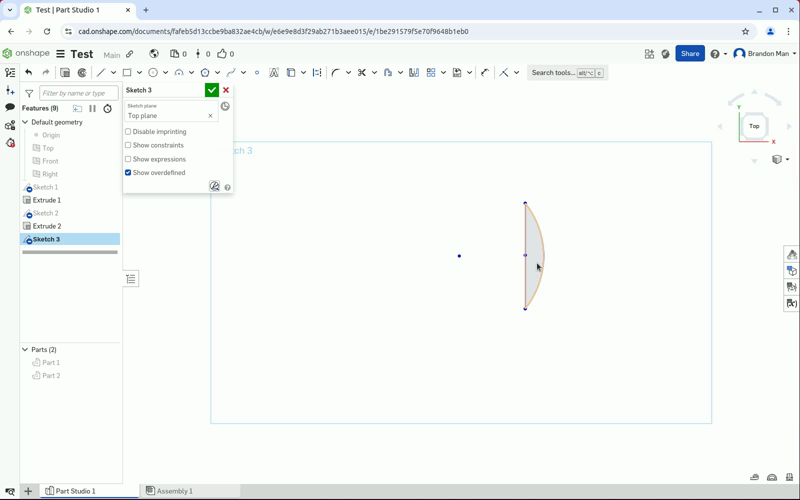
scroll(6)
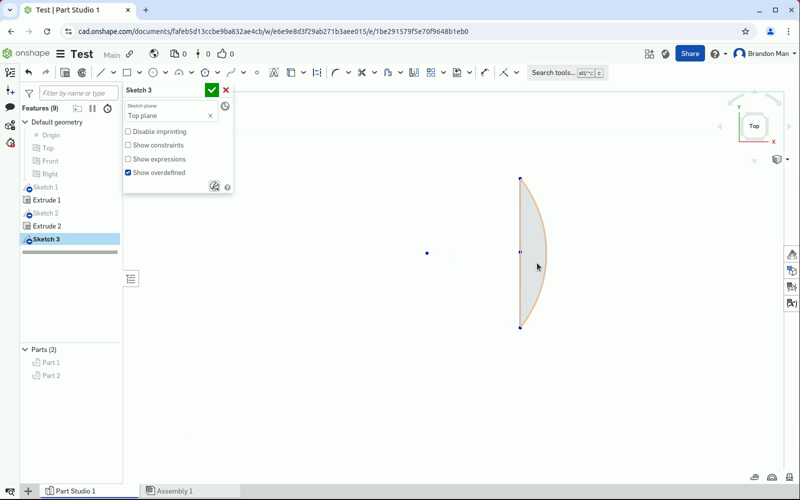
scroll(6)
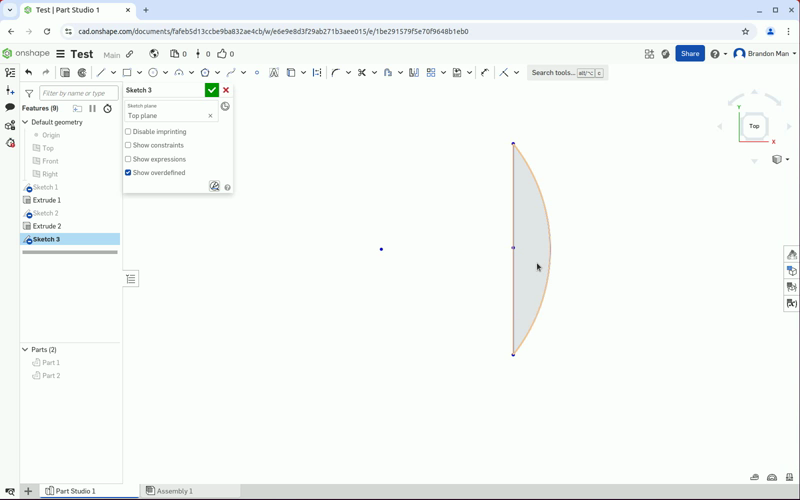
scroll(6)
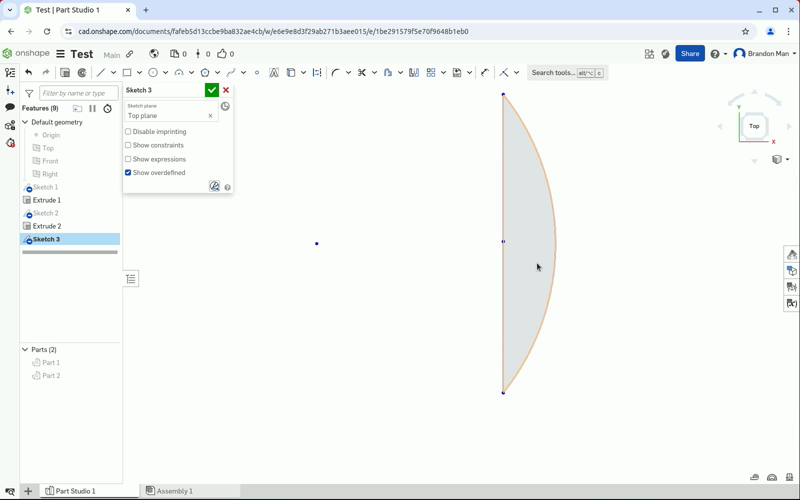
scroll(6)
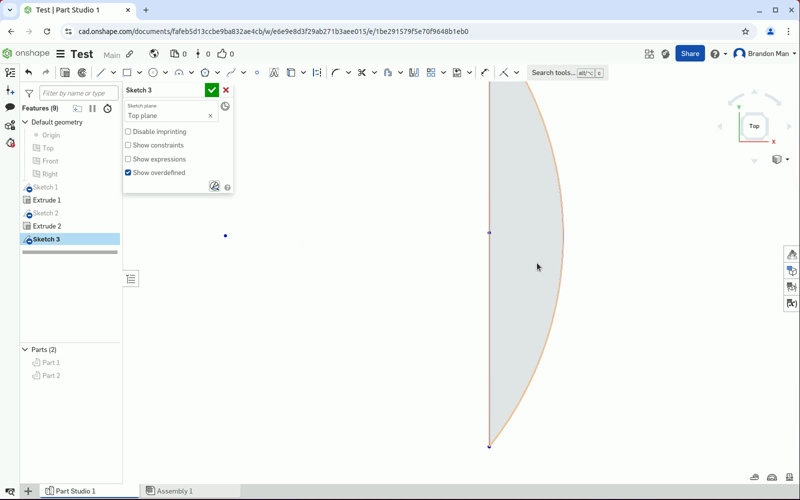
scroll(6)
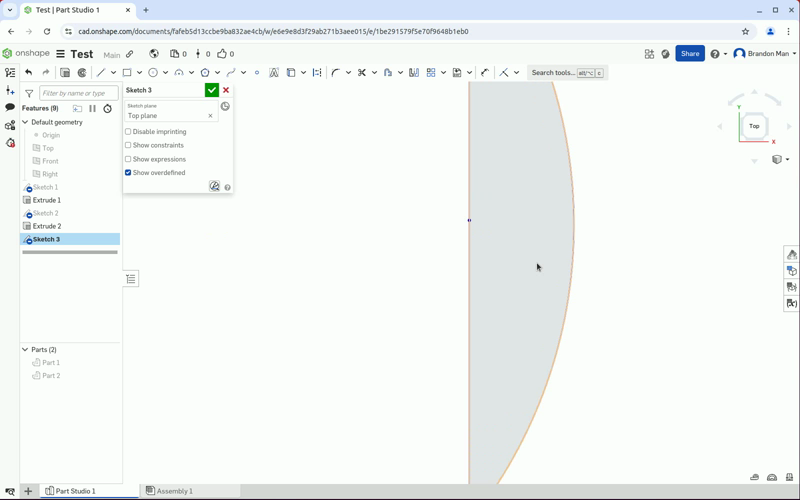
scroll(6)
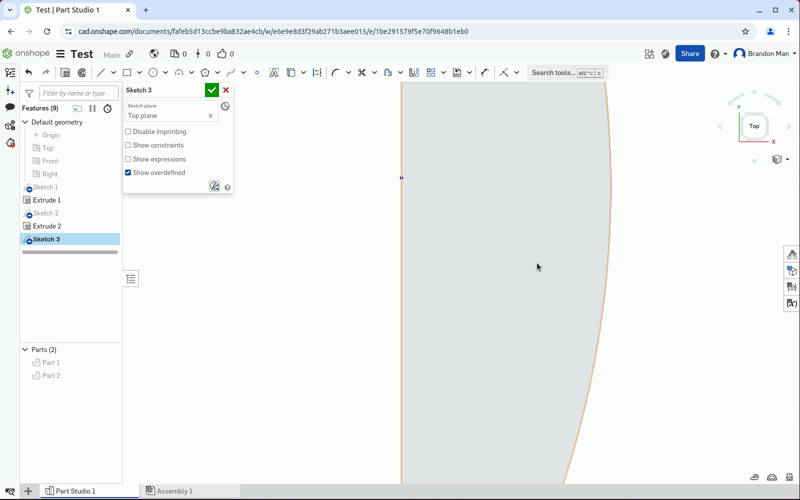
click(537, 262)
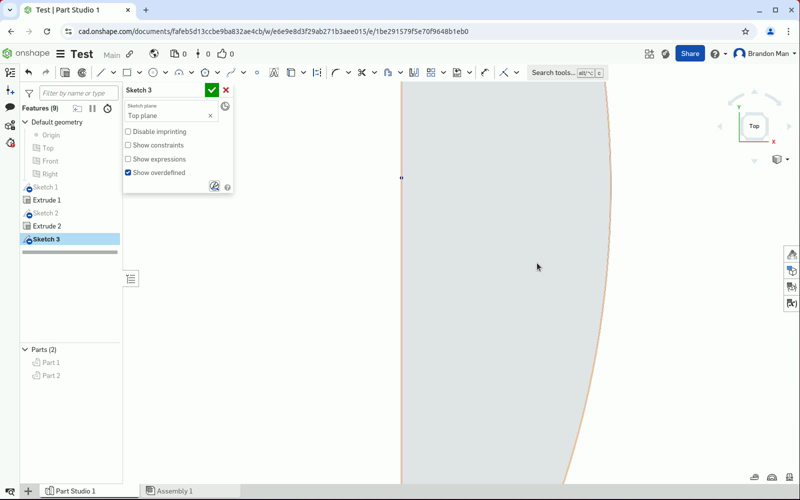
scroll(-6)
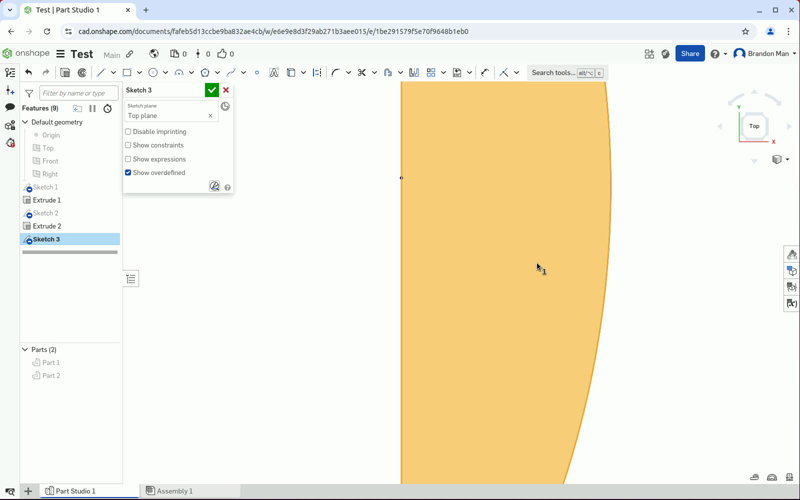
scroll(-6)
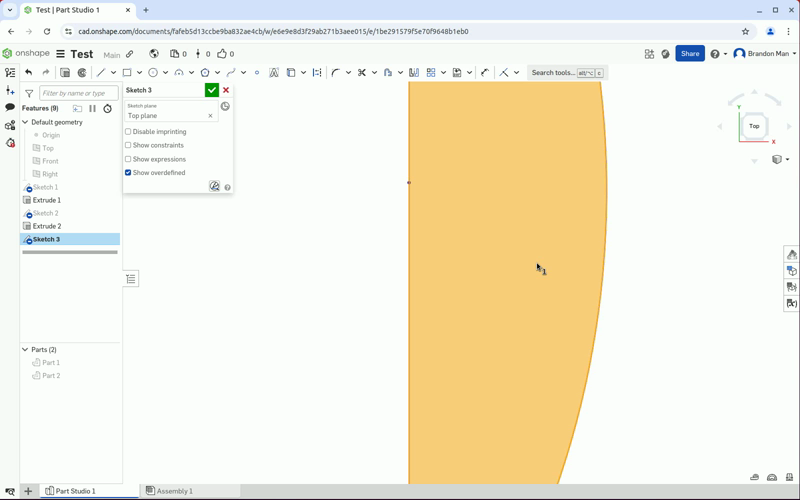
scroll(-6)
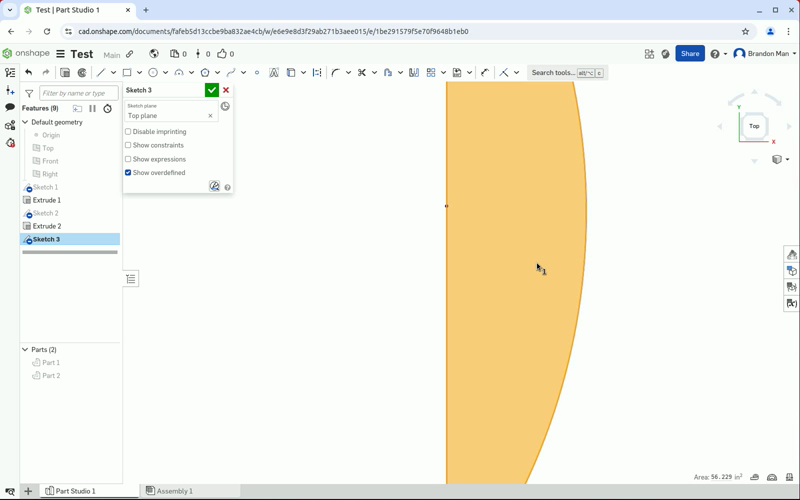
scroll(-6)
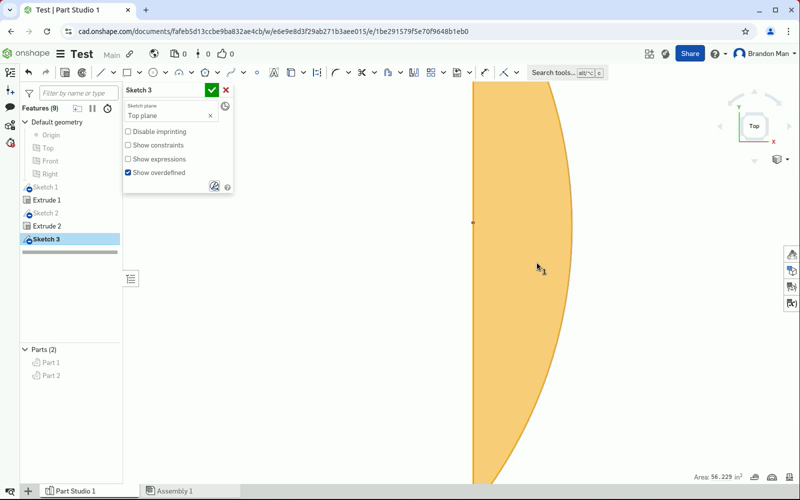
scroll(-6)
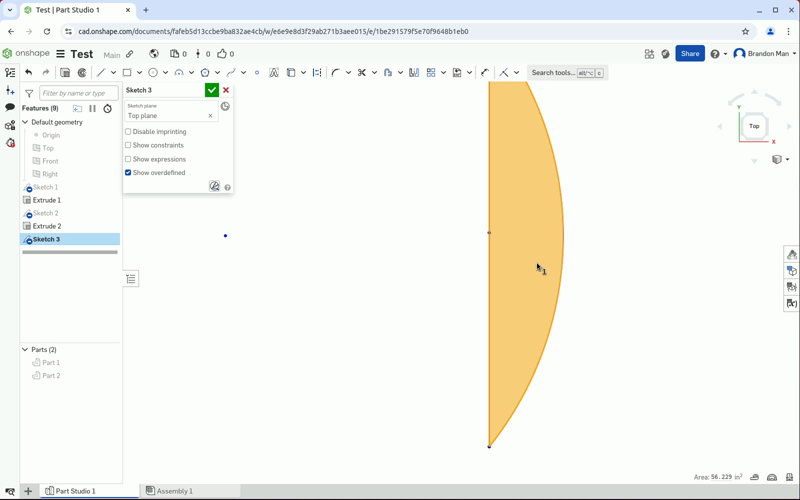
scroll(-6)
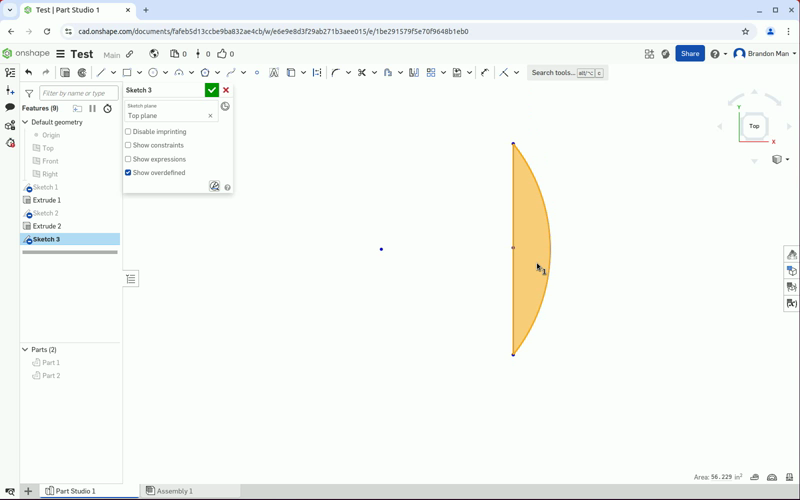
scroll(-6)
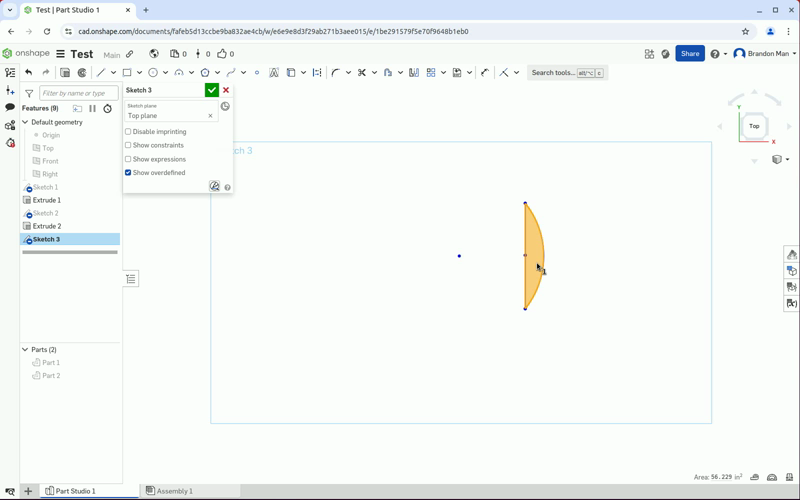
mouse_move(73, 352)
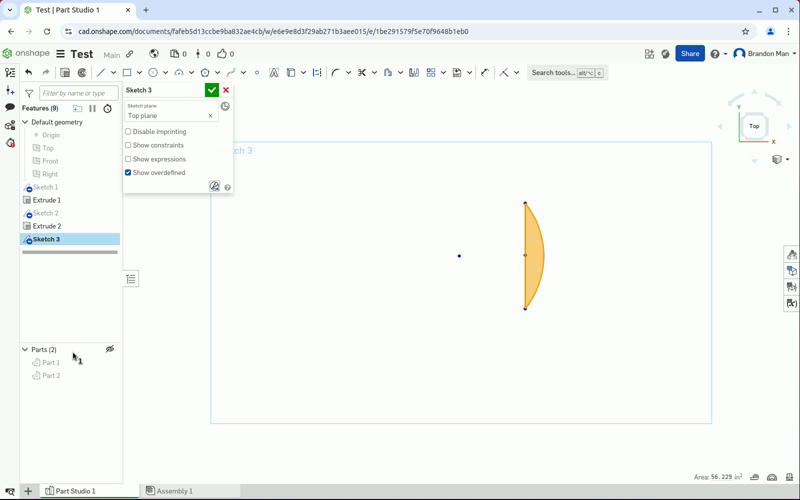
key(shift+y)
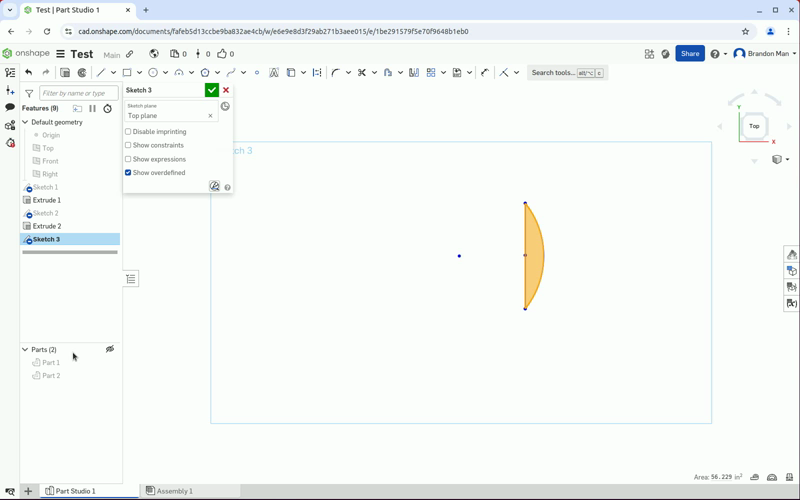
key(shift+e)
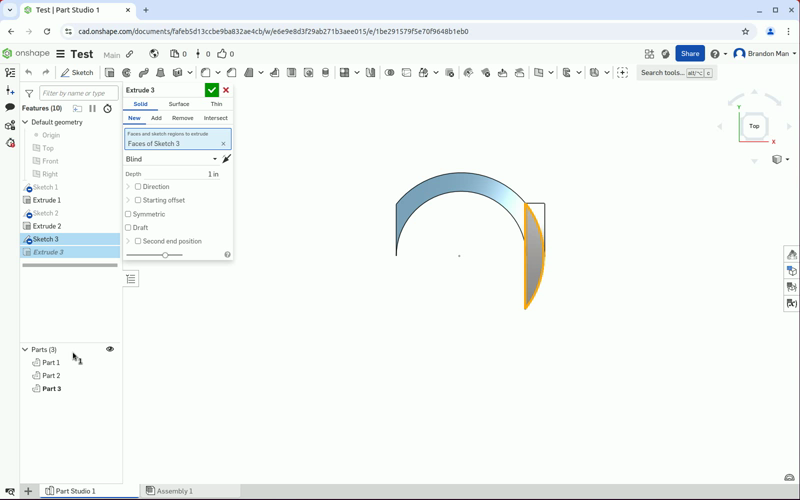
mouse_move(143, 106)
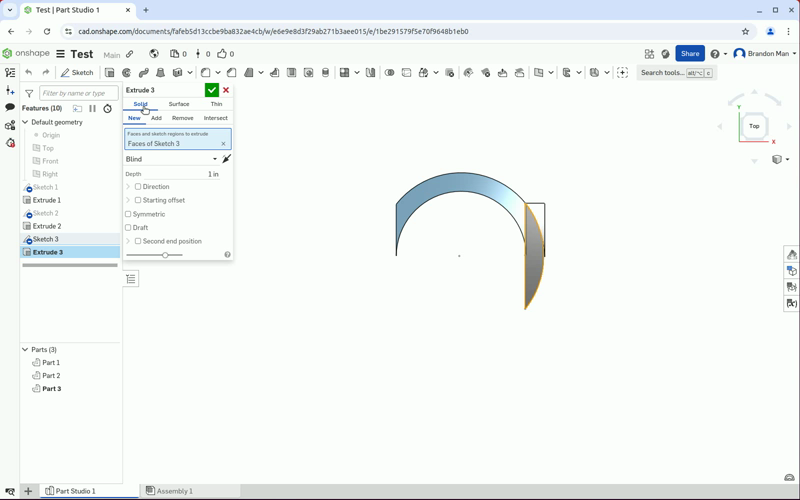
click(143, 106)
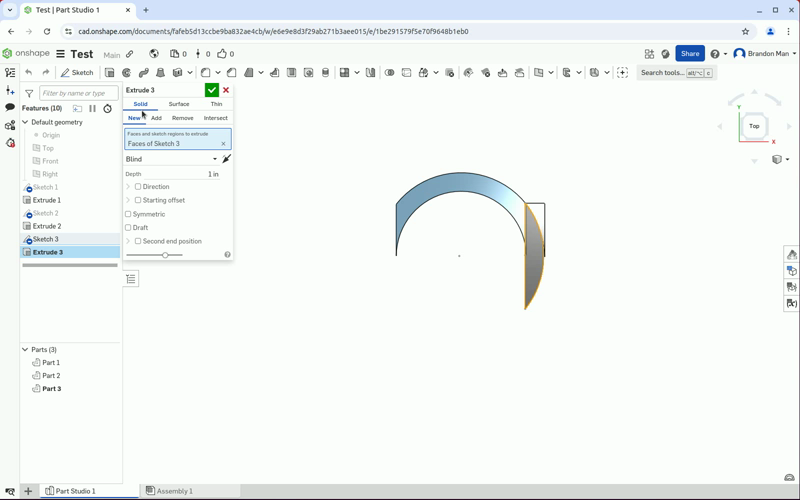
mouse_move(137, 120)
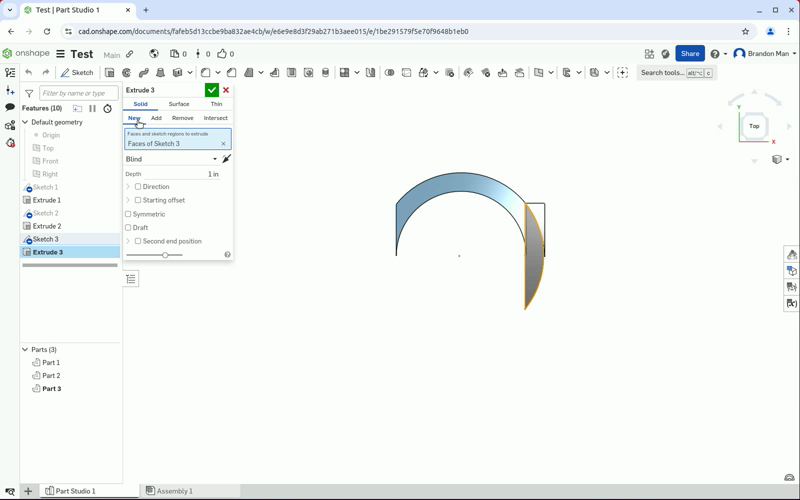
click(137, 120)
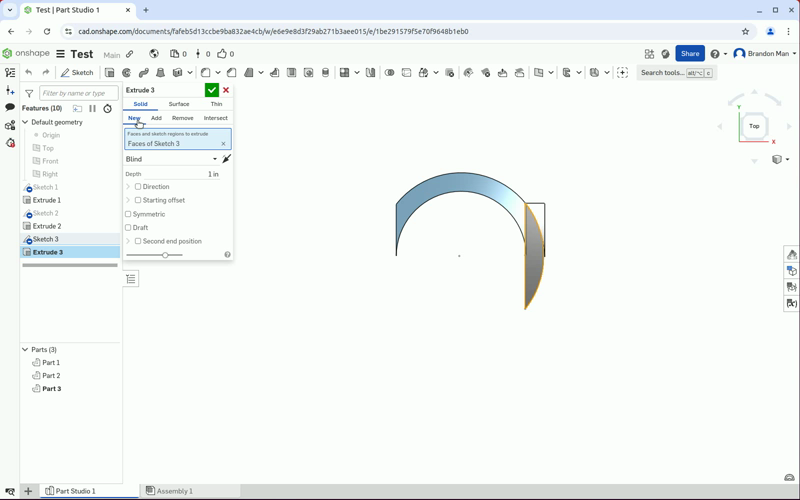
key(tab, 4)
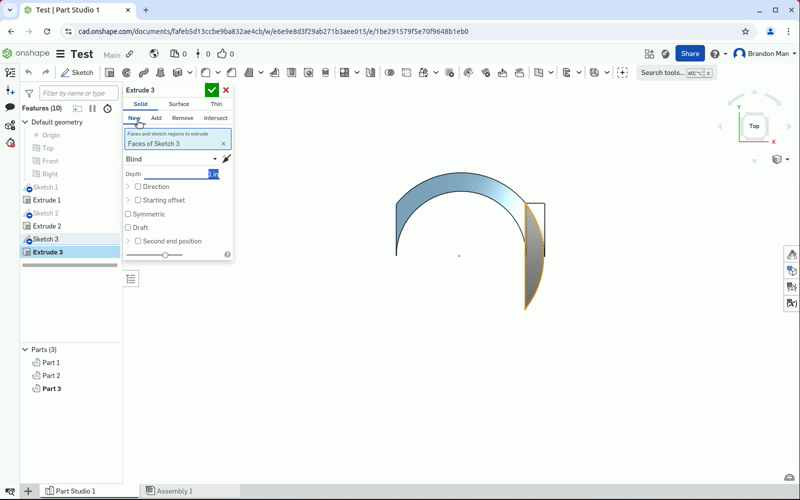
text(13.239)
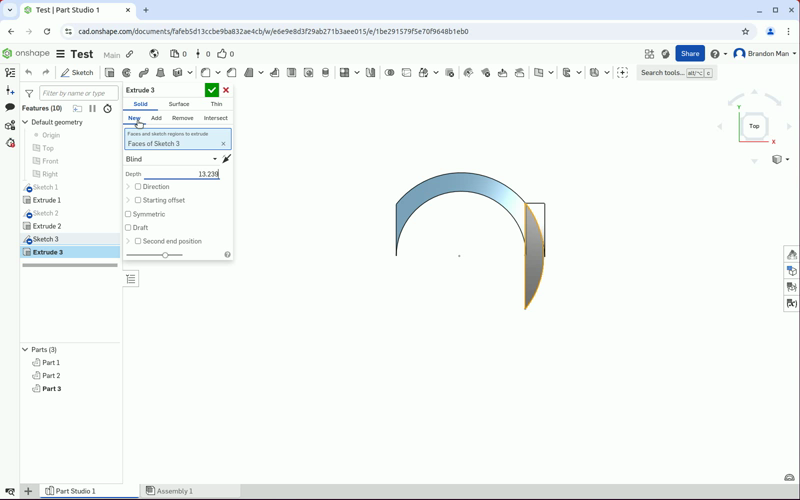
key(enter)
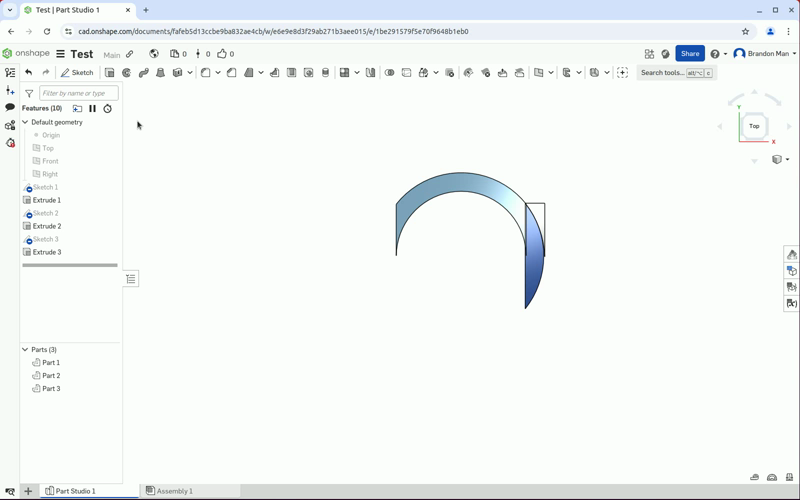
key(shift+h)
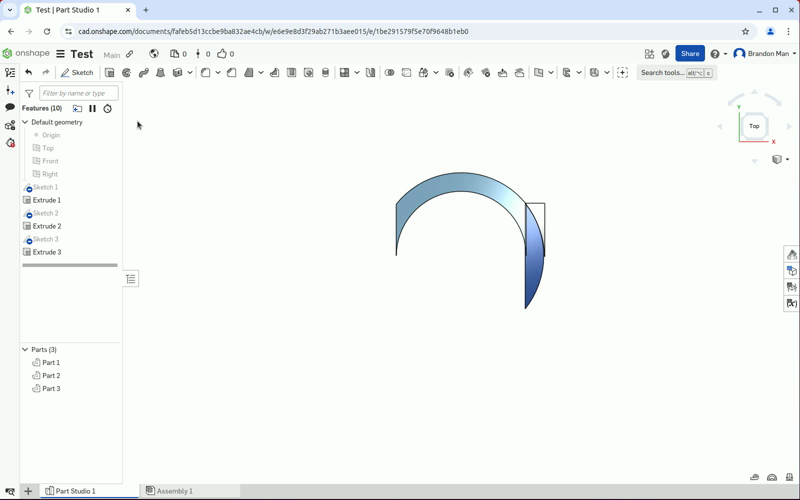
key(shift+h)
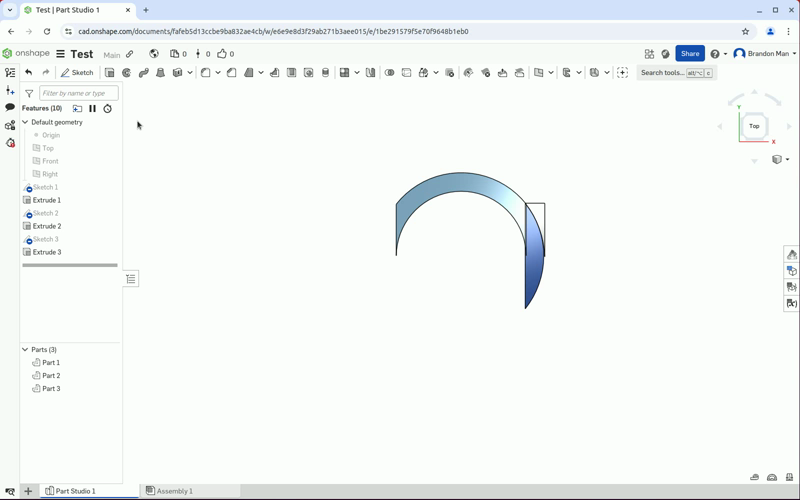
mouse_move(73, 189)
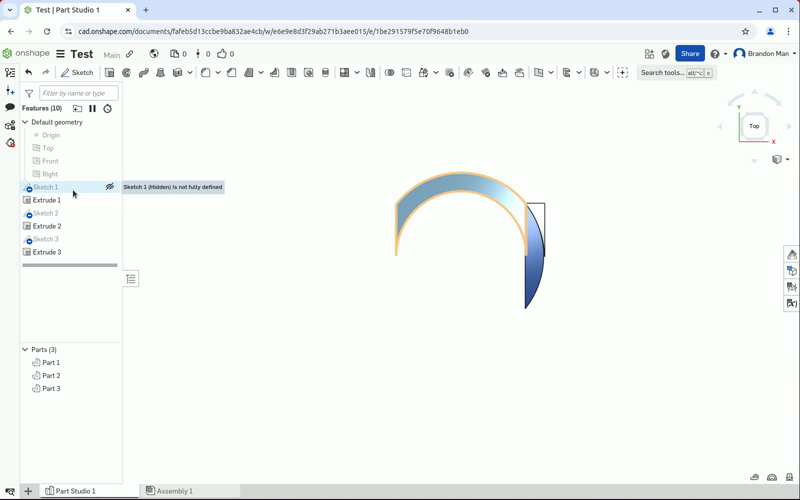
click(73, 189)
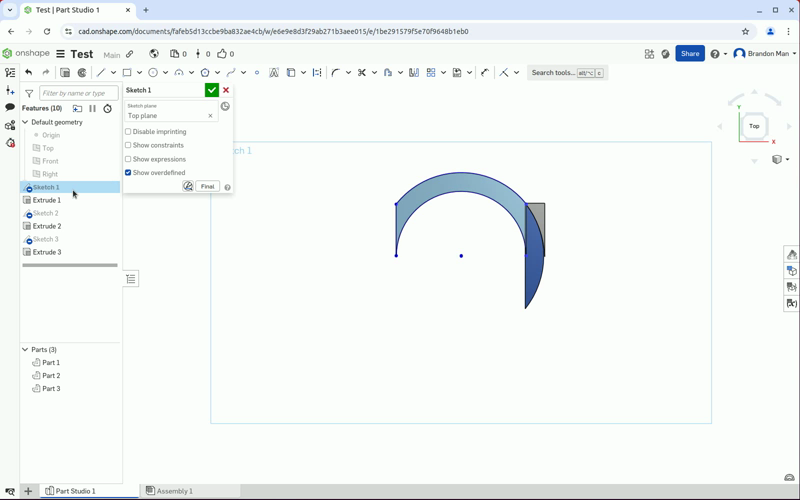
mouse_move(229, 92)
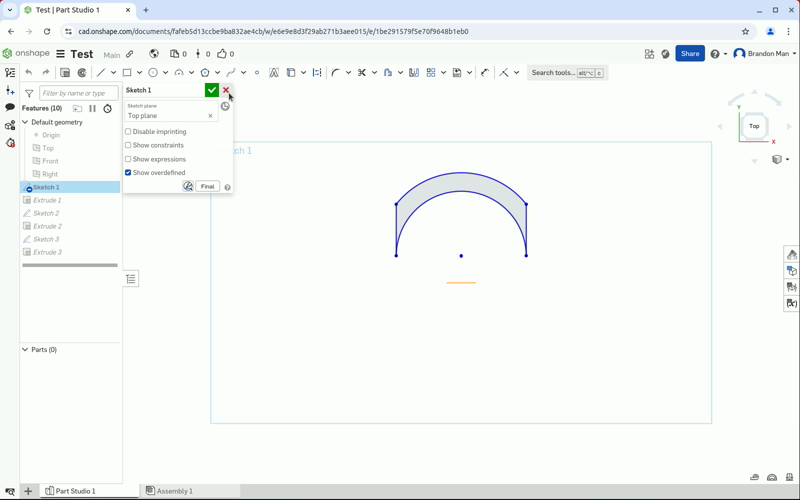
click(229, 92)
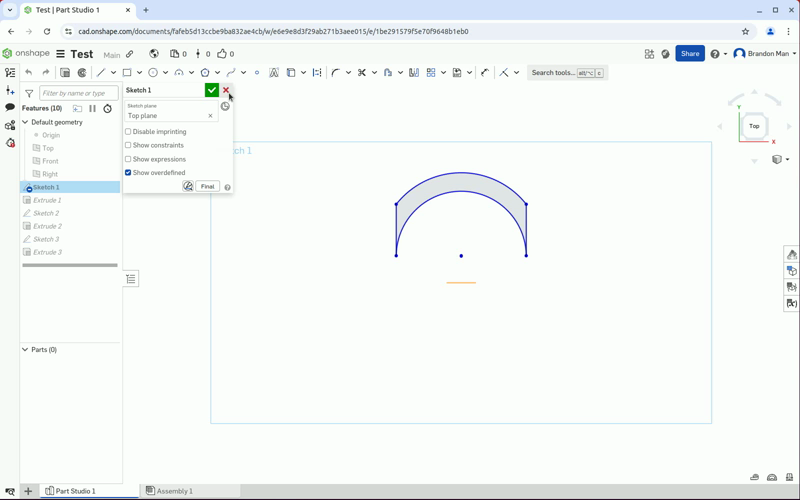
key(shift+s)
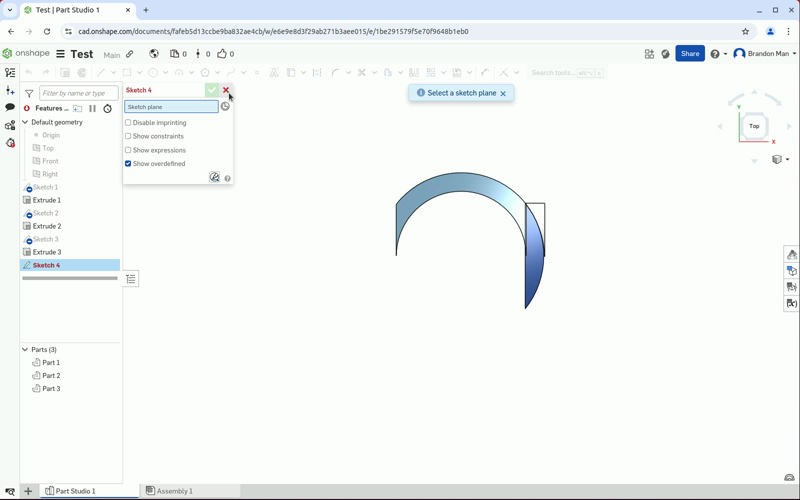
mouse_move(73, 150)
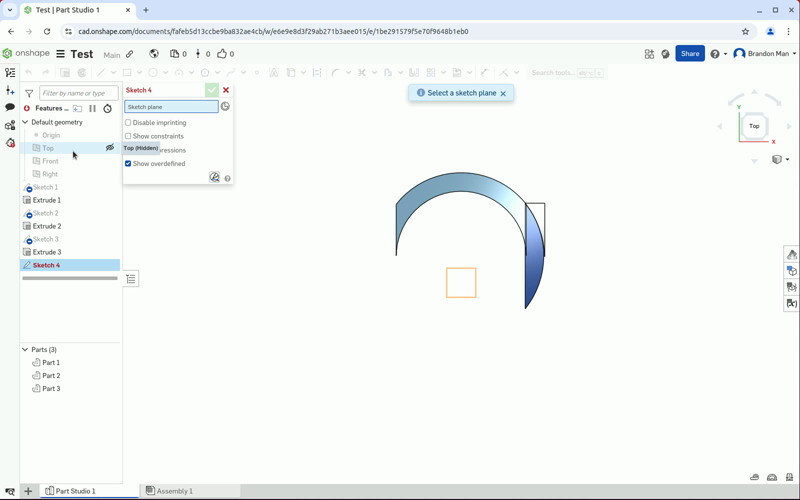
click(73, 150)
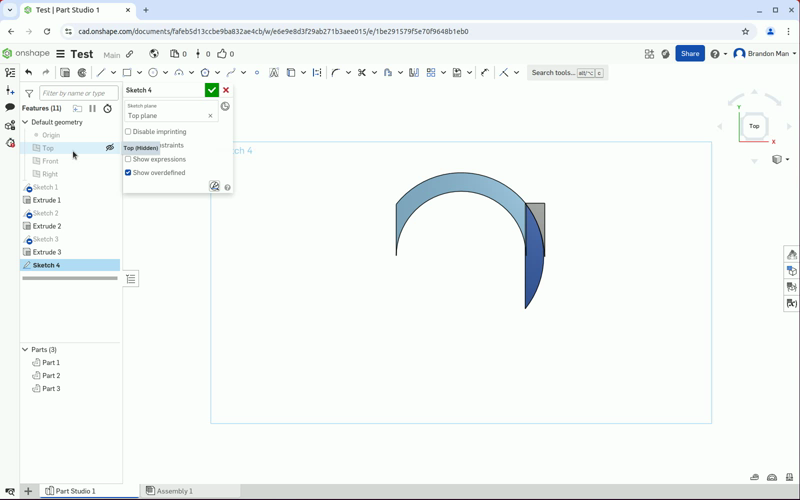
mouse_move(73, 352)
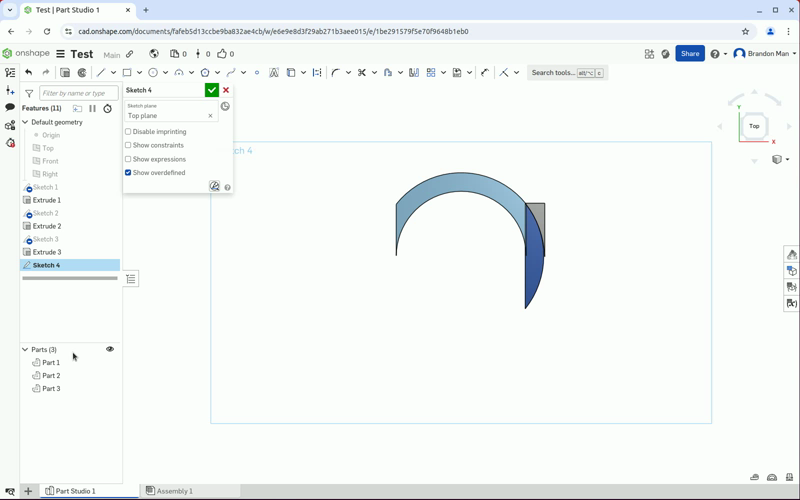
key(y)
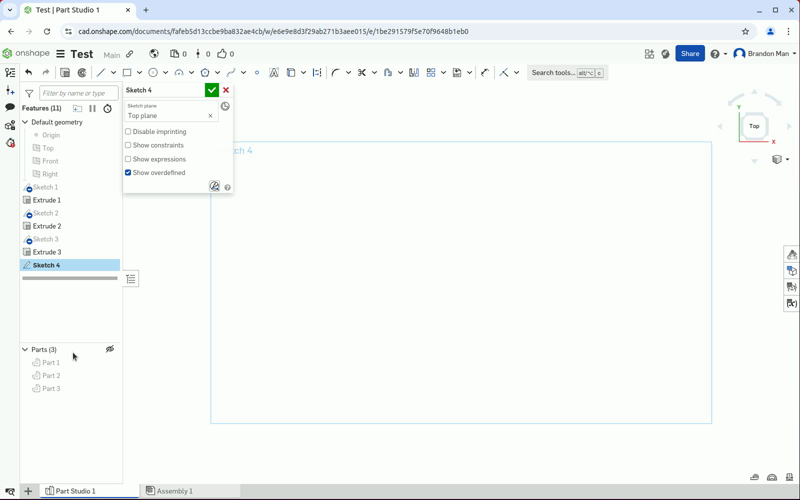
key(l)
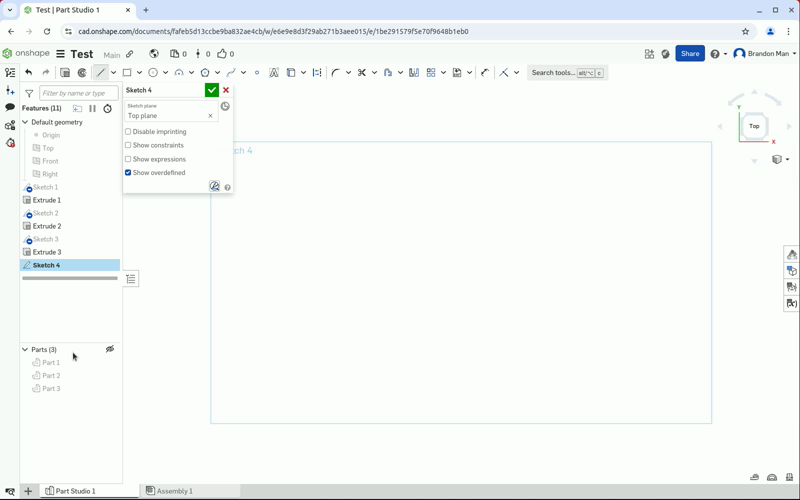
key_down(shift)
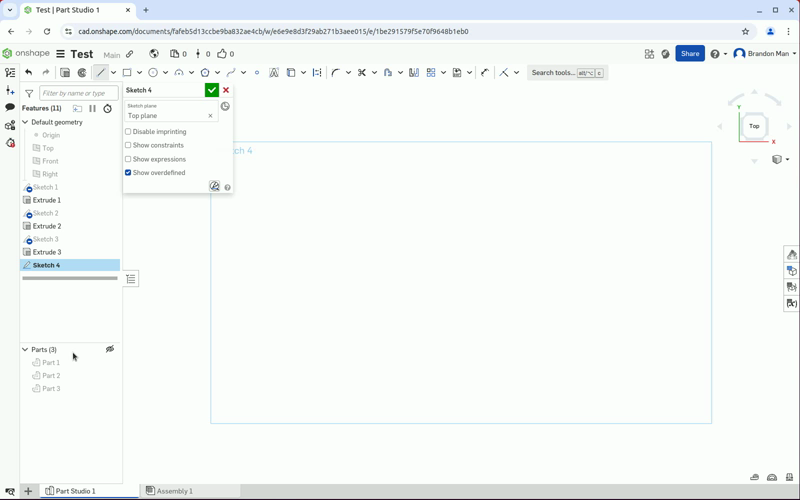
mouse_move(396, 308)
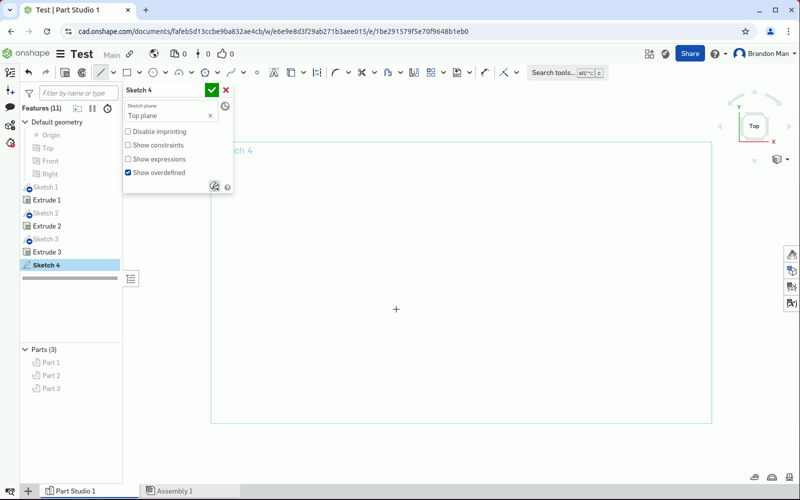
click(396, 308)
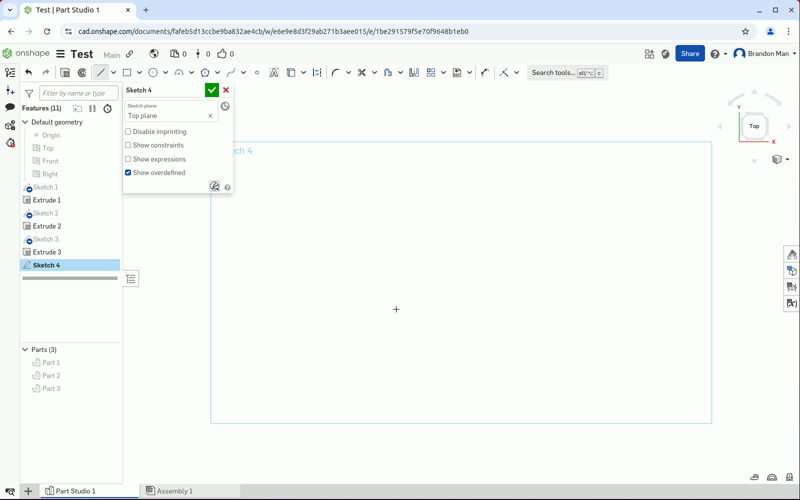
key_up(shift)
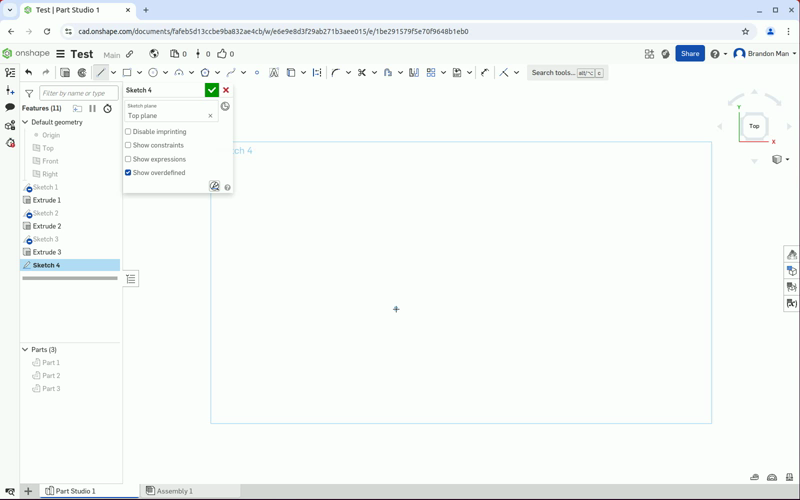
key_down(shift)
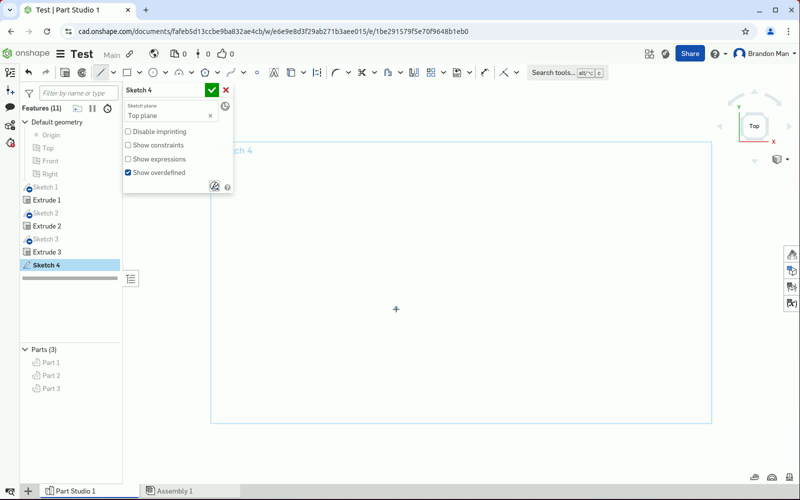
mouse_move(426, 308)
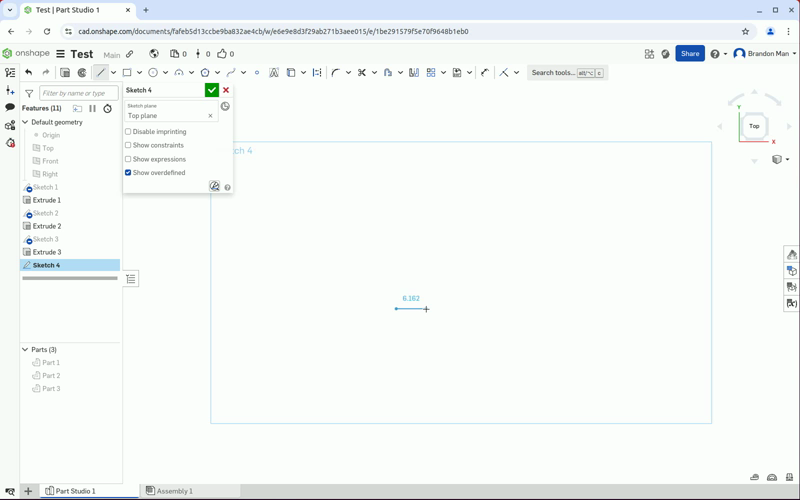
mouse_move(396, 255)
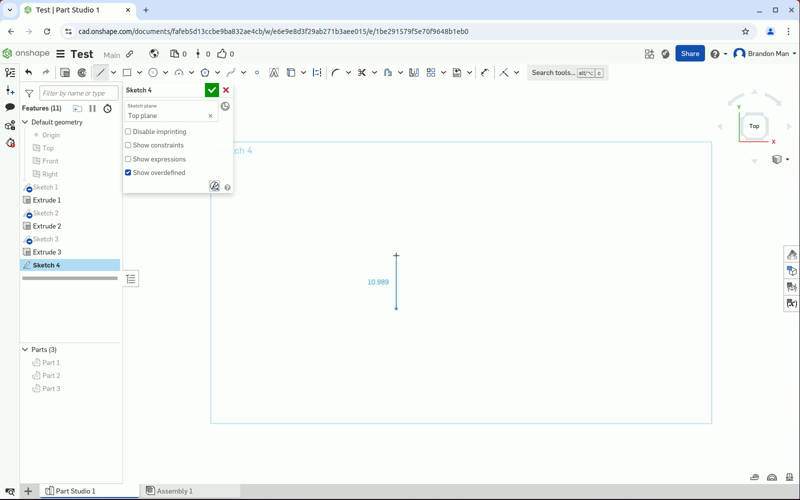
click(396, 255)
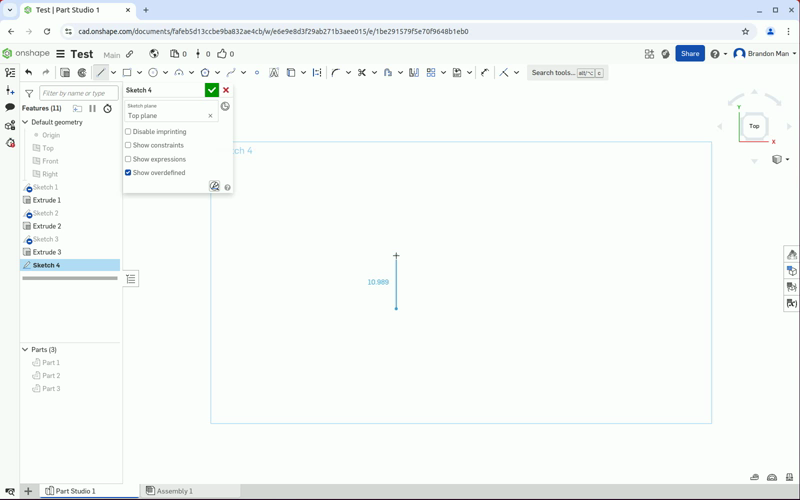
key_up(shift)
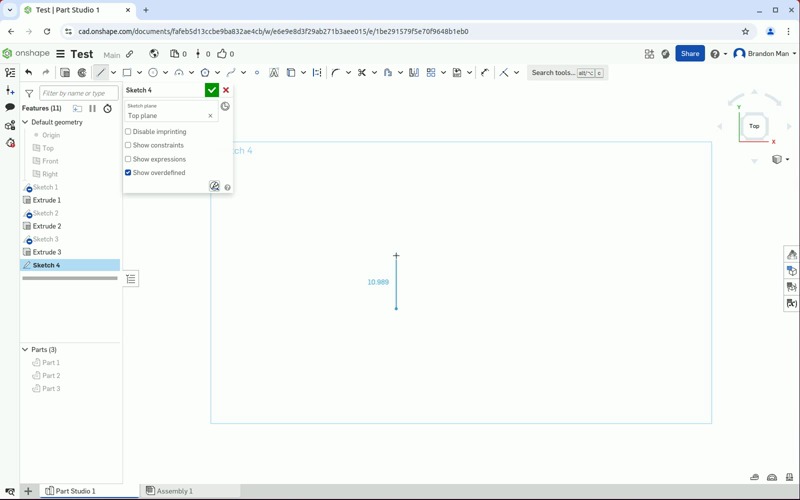
key_down(shift)
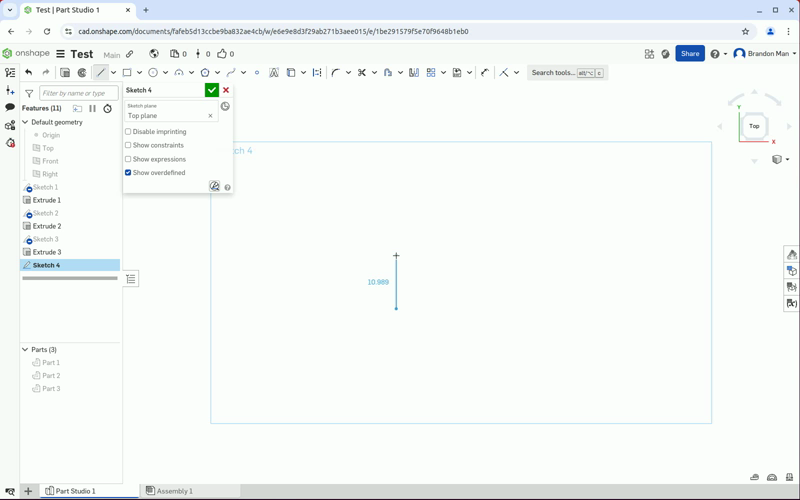
mouse_move(426, 255)
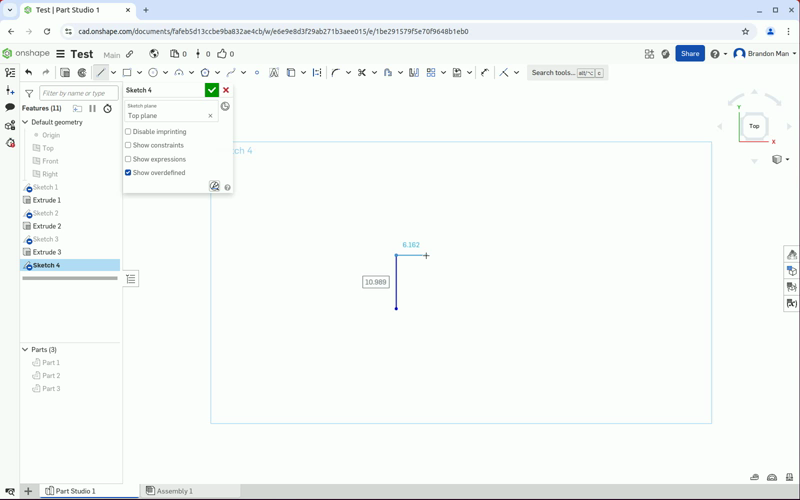
mouse_move(396, 203)
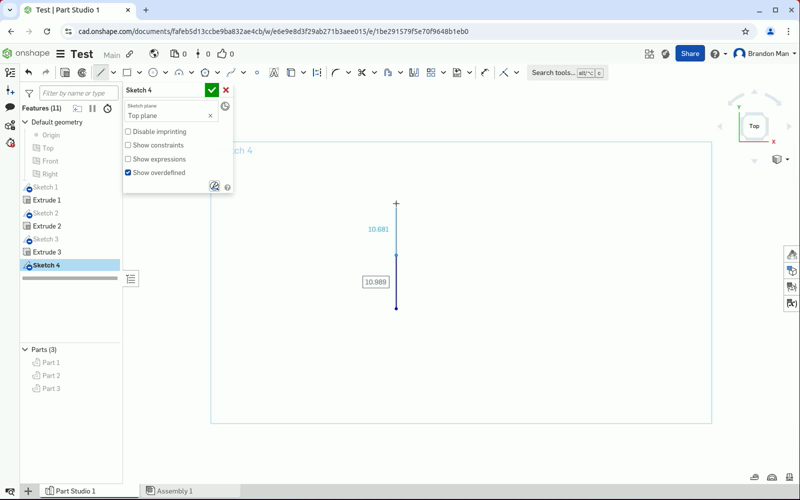
click(396, 203)
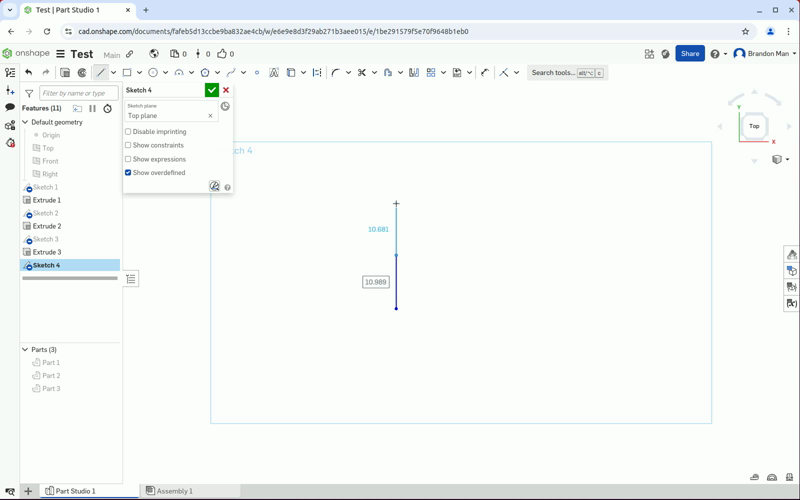
key_up(shift)
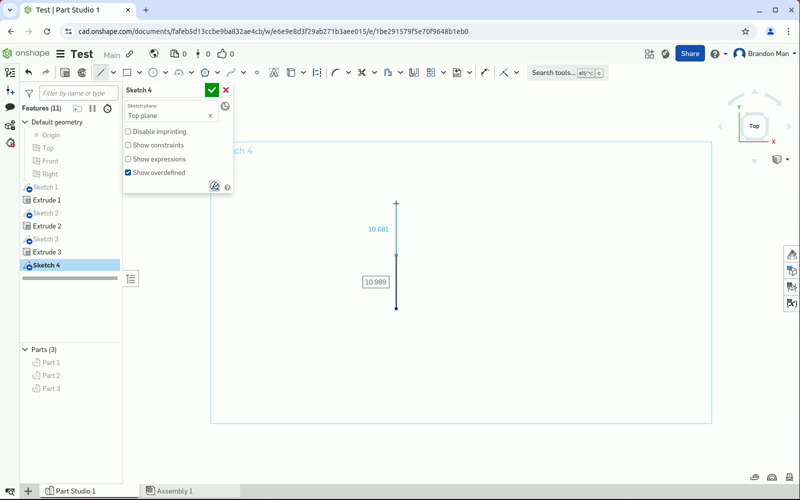
key(esc)
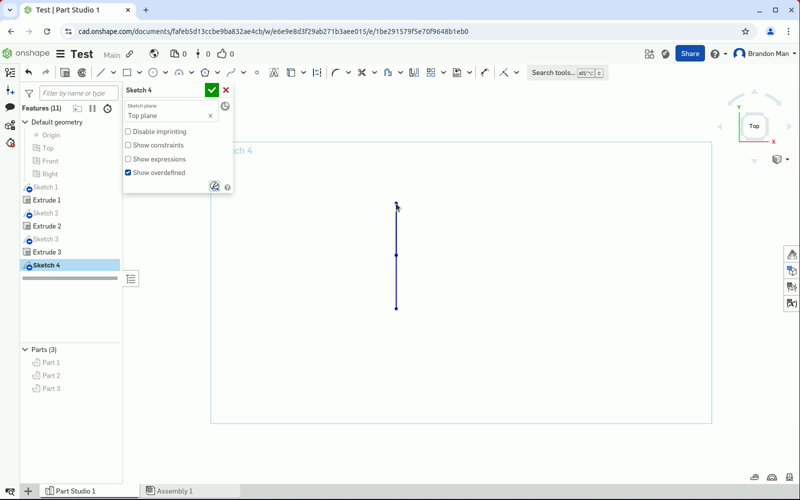
key(a)
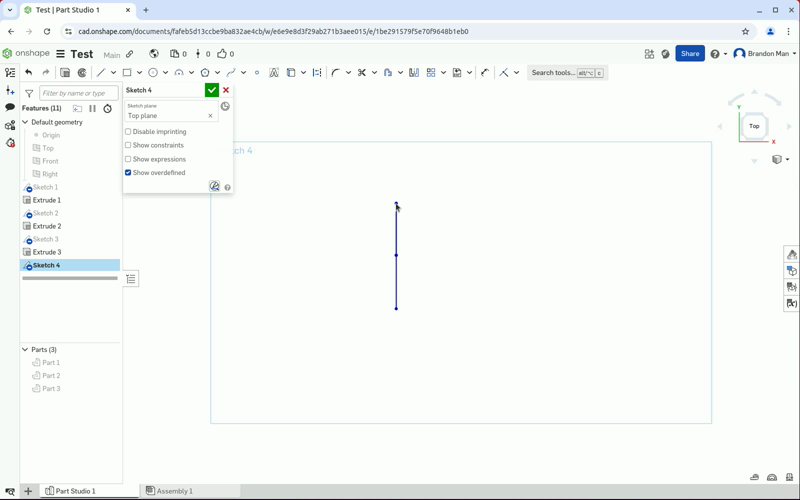
mouse_move(396, 203)
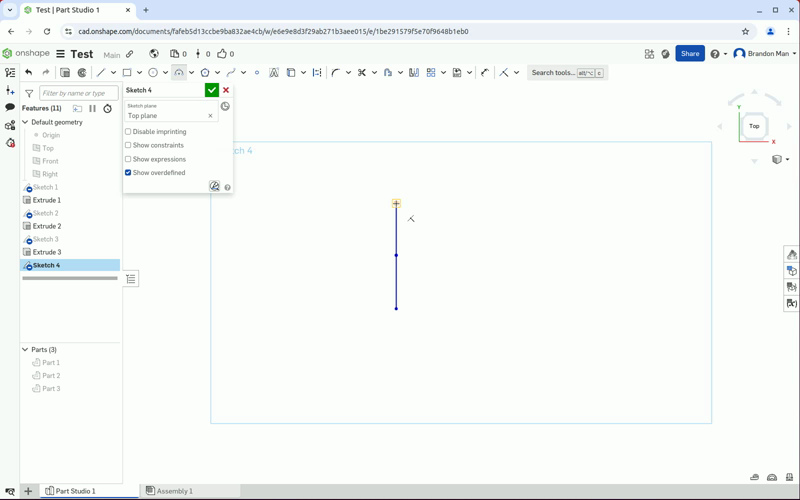
click(396, 203)
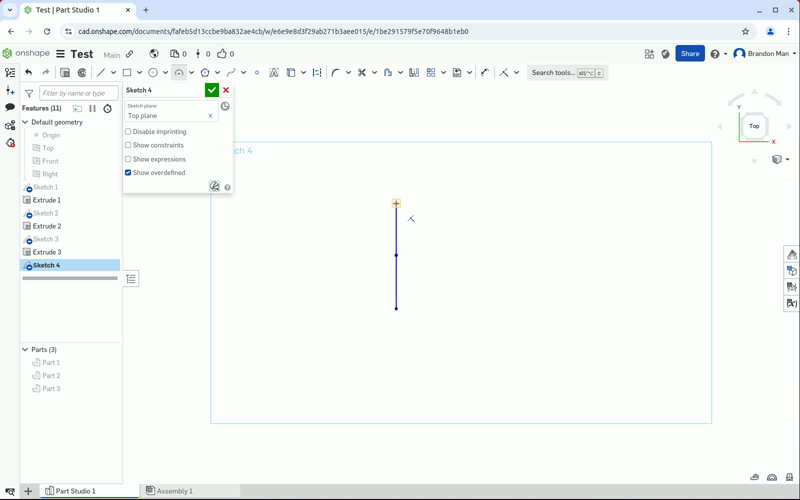
mouse_move(396, 308)
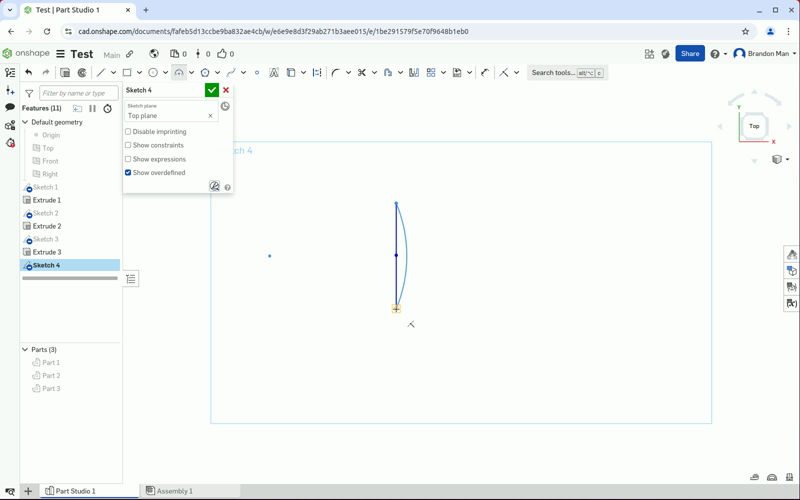
click(396, 308)
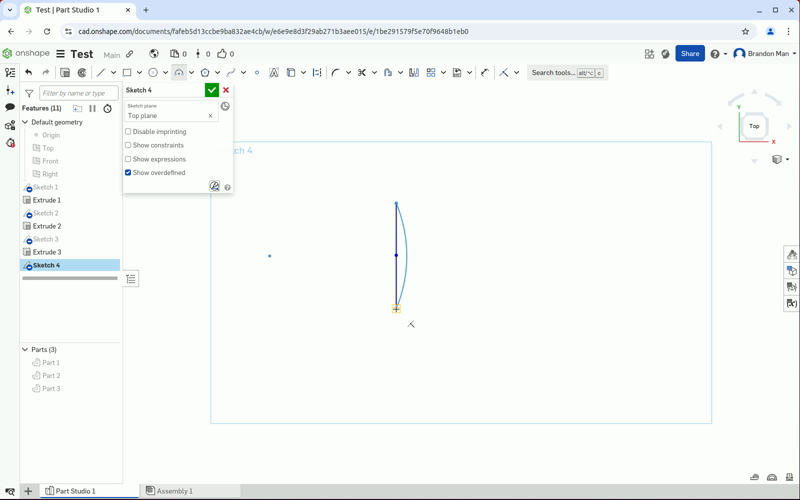
key_down(shift)
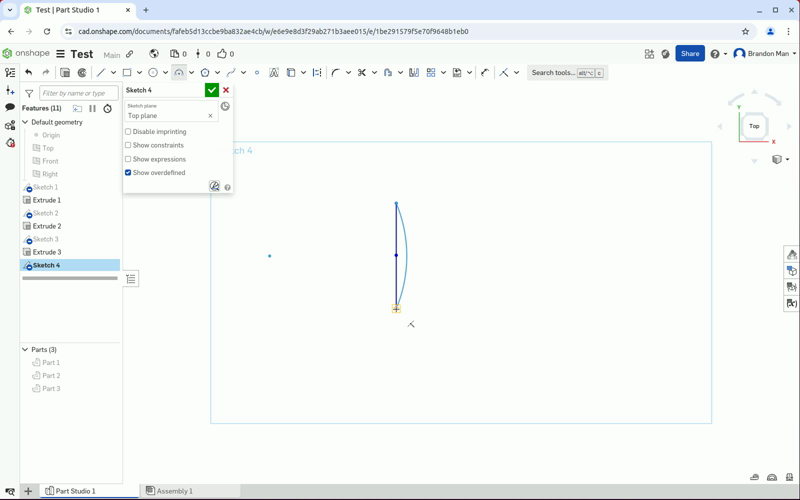
mouse_move(377, 255)
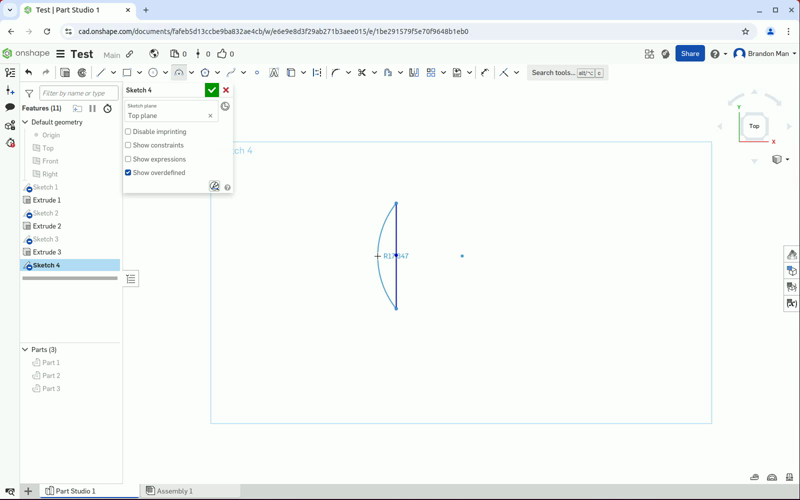
click(377, 255)
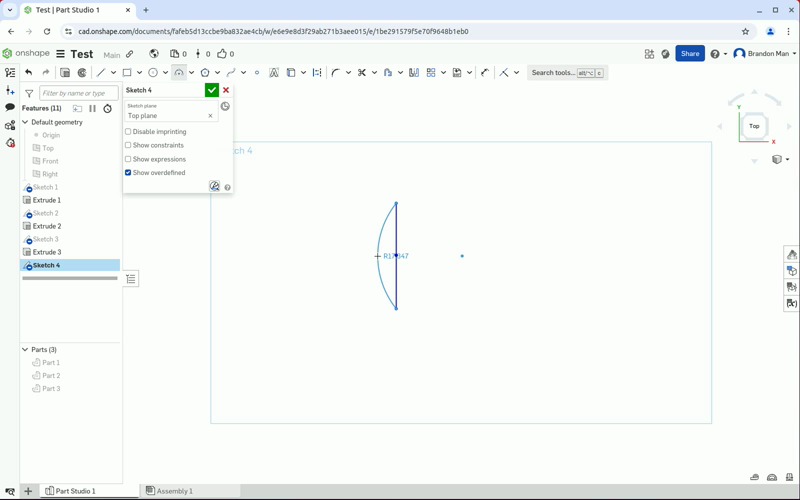
key_up(shift)
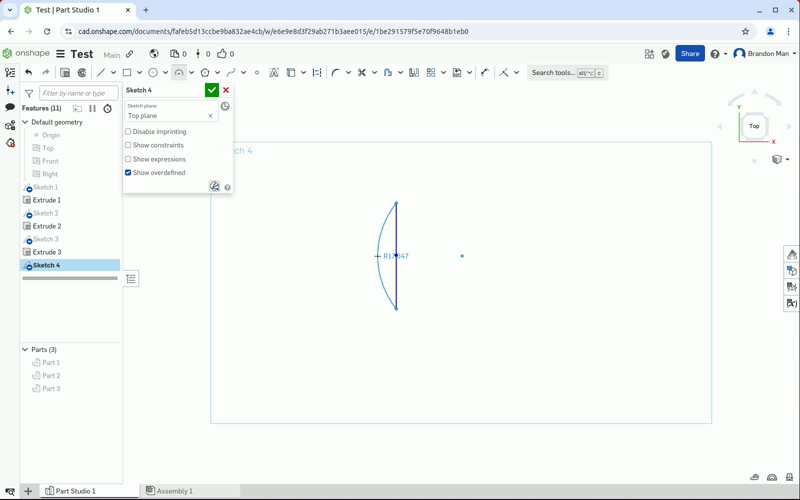
key(esc)
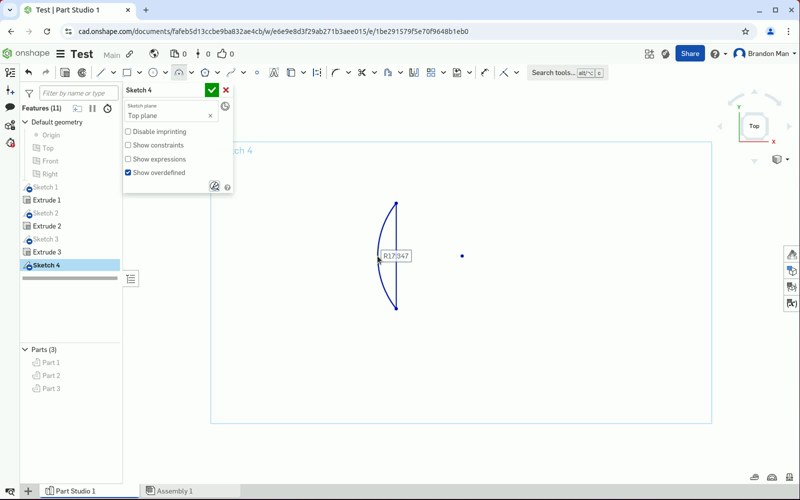
mouse_move(394, 247)
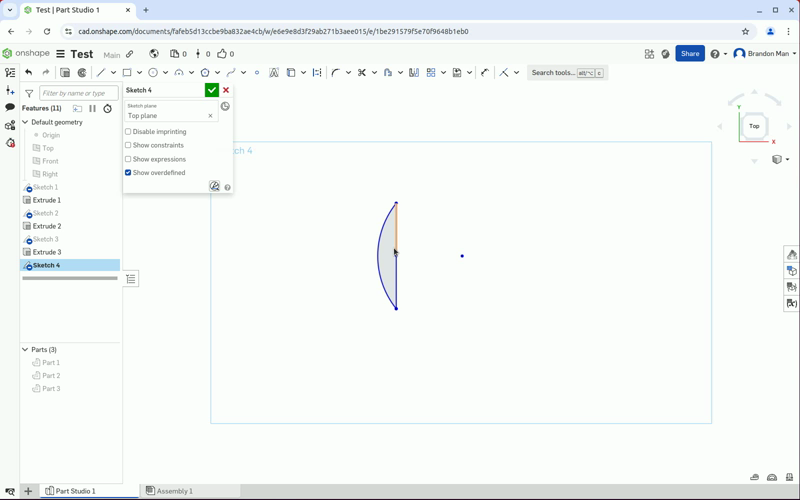
scroll(6)
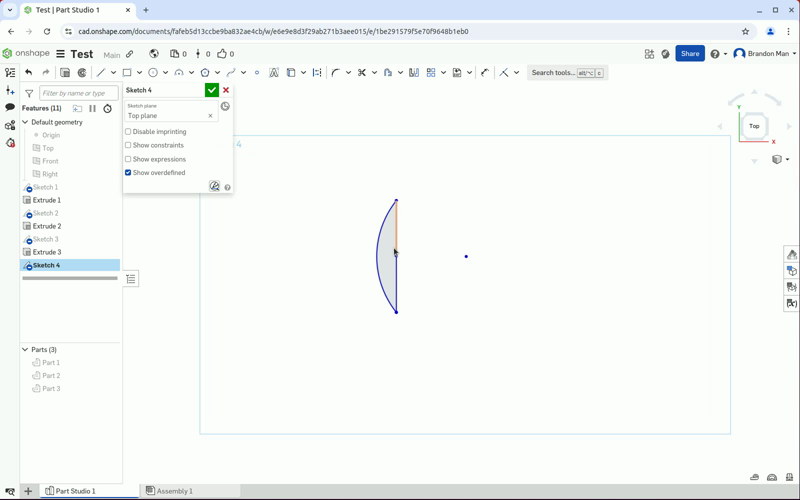
scroll(6)
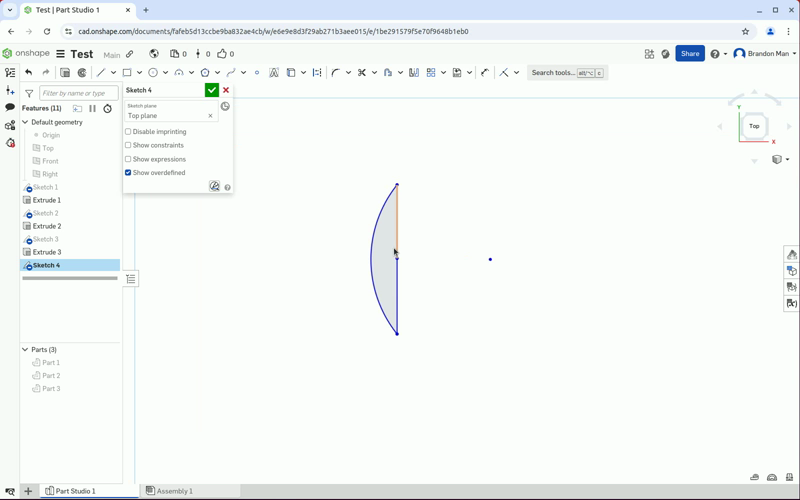
scroll(6)
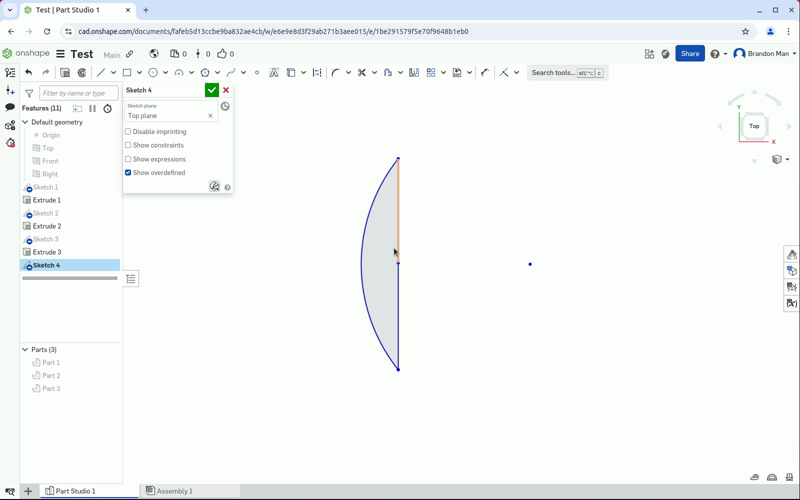
scroll(6)
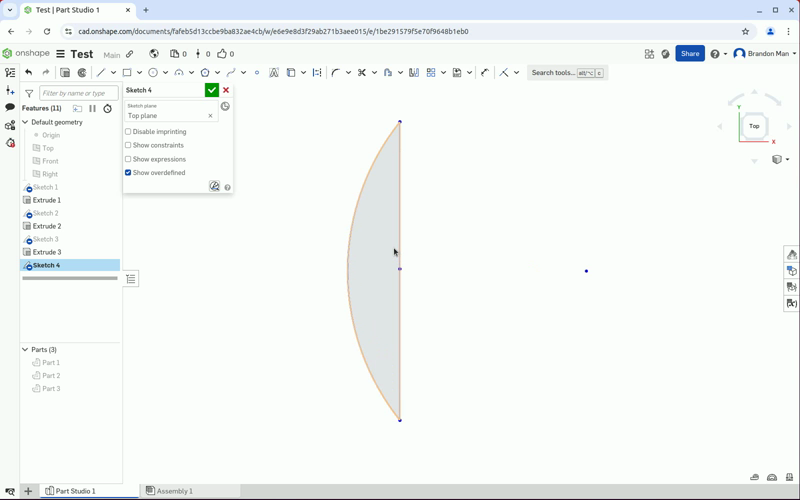
scroll(6)
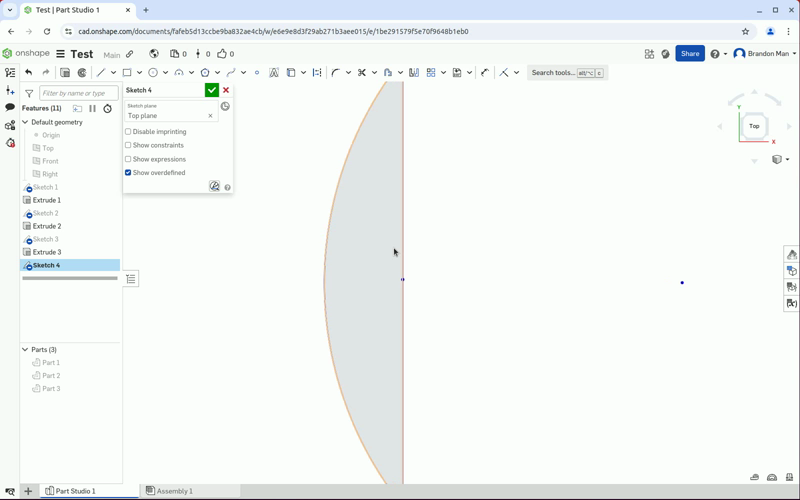
scroll(6)
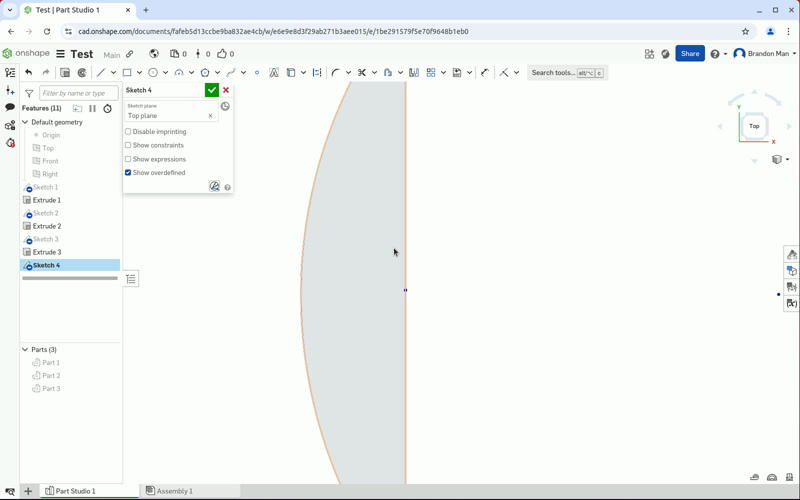
scroll(6)
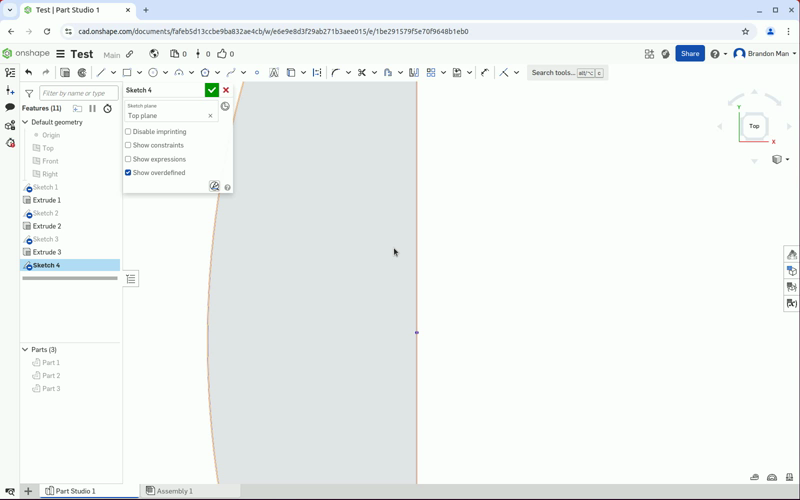
click(394, 247)
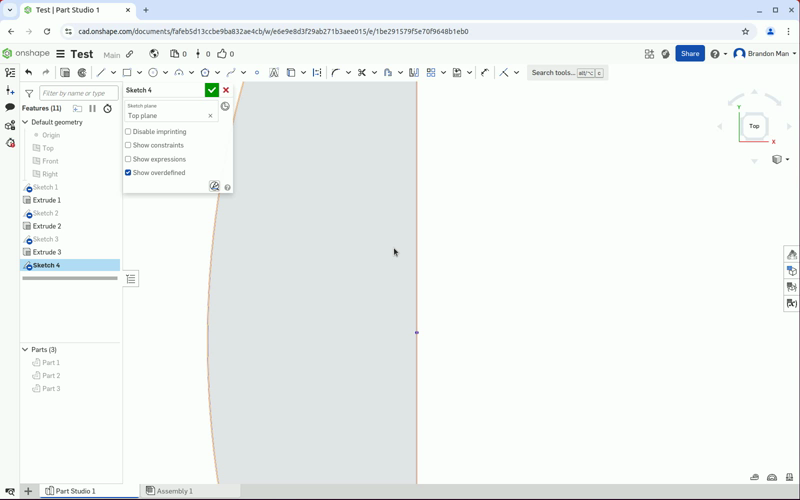
scroll(-6)
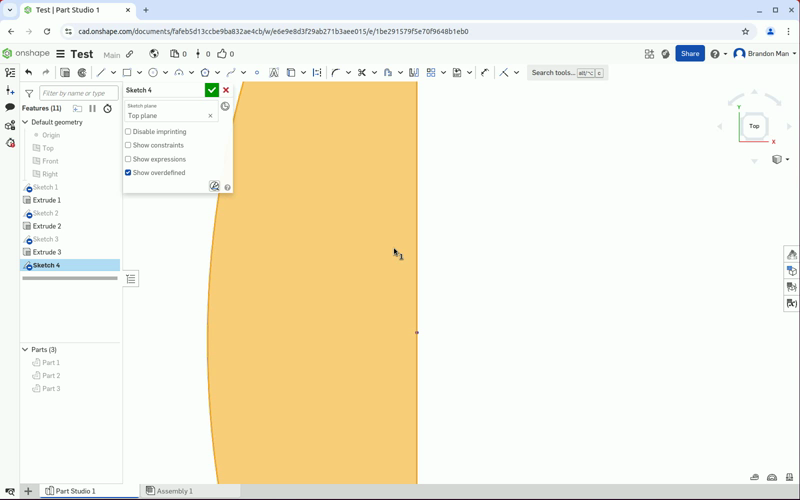
scroll(-6)
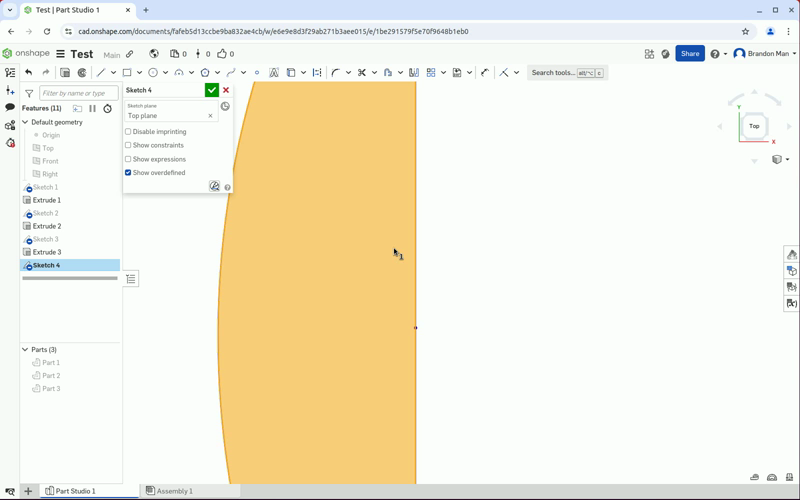
scroll(-6)
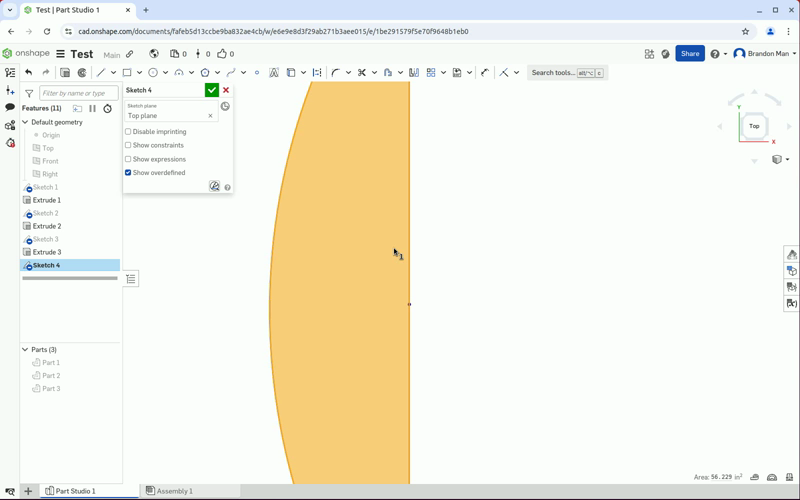
scroll(-6)
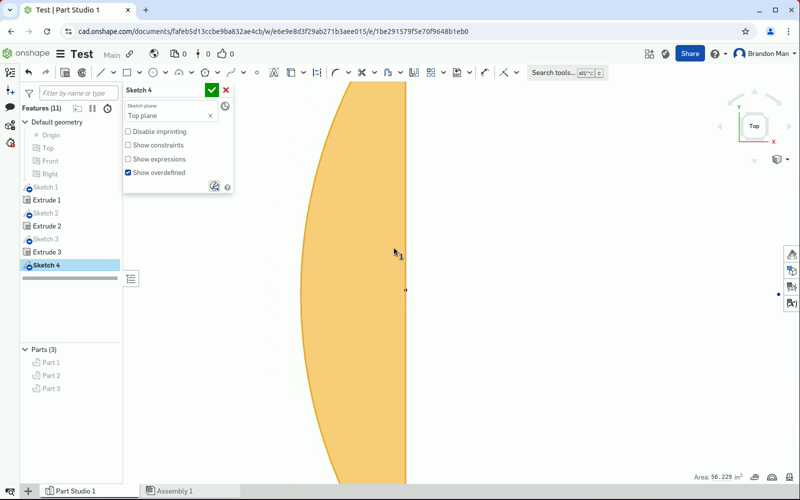
scroll(-6)
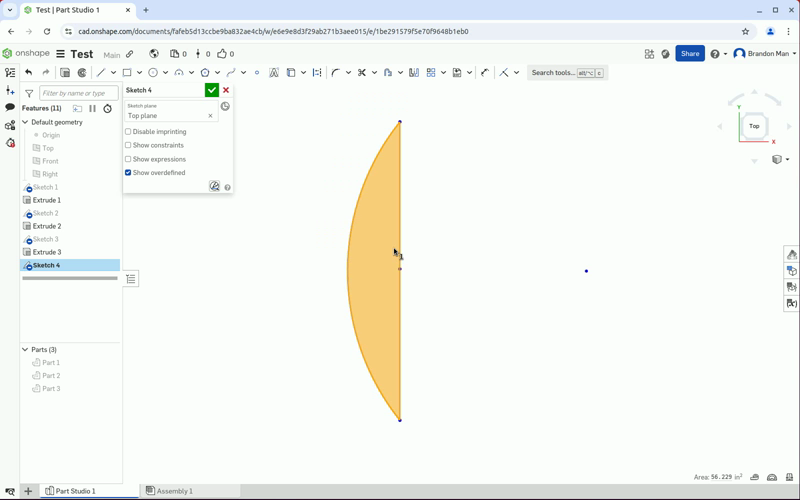
scroll(-6)
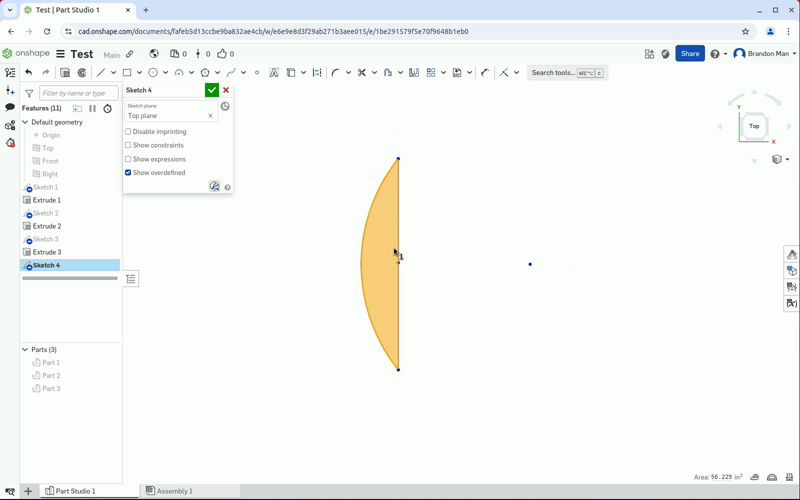
scroll(-6)
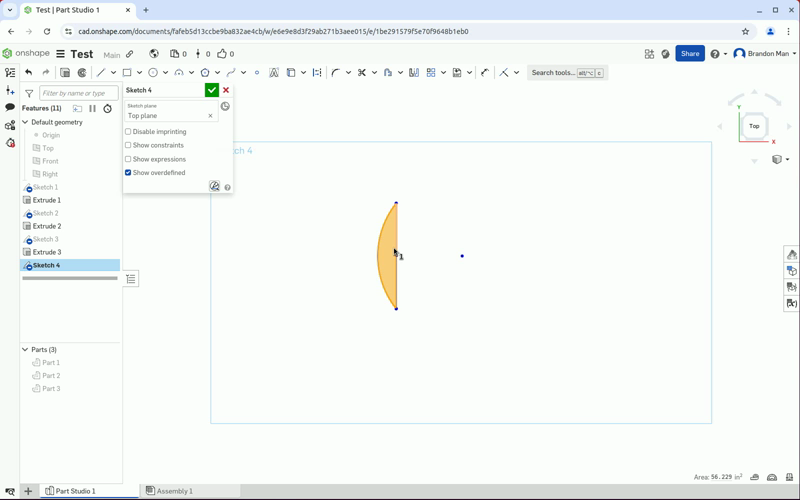
mouse_move(73, 352)
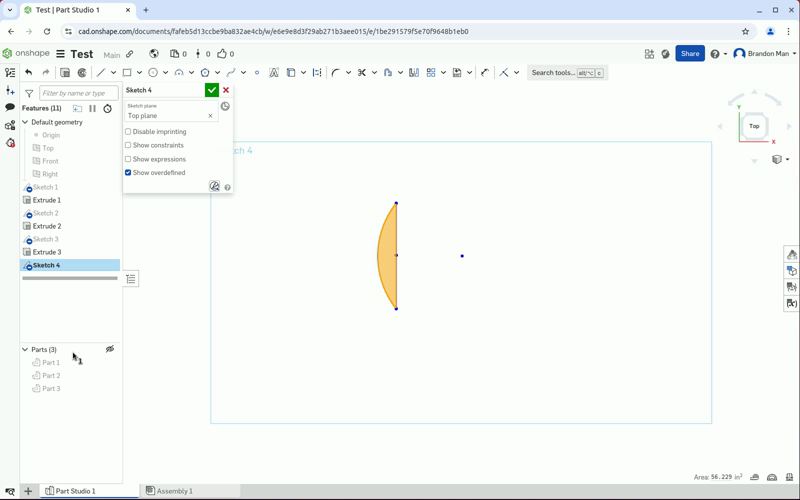
key(shift+y)
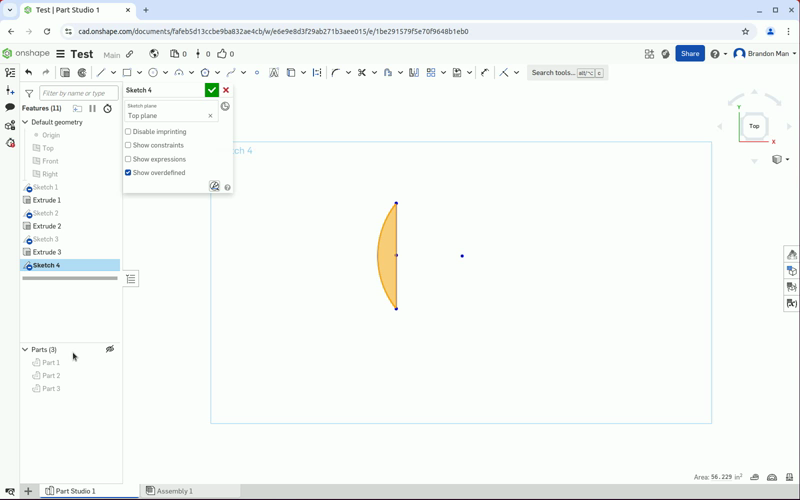
key(shift+e)
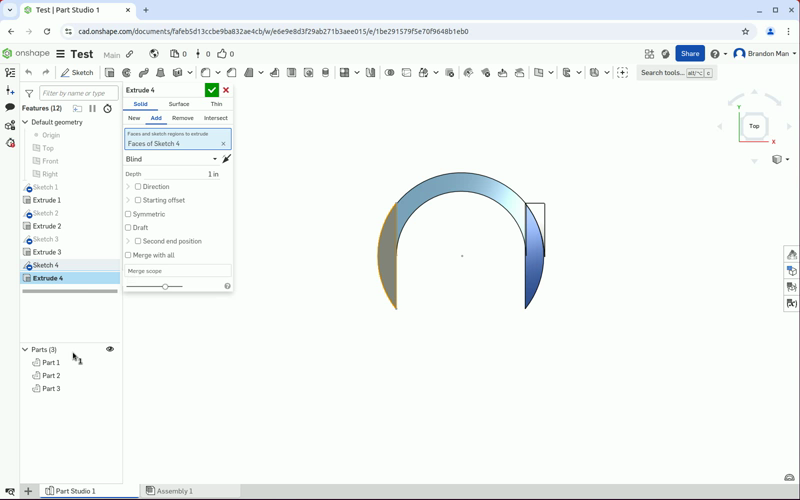
mouse_move(143, 106)
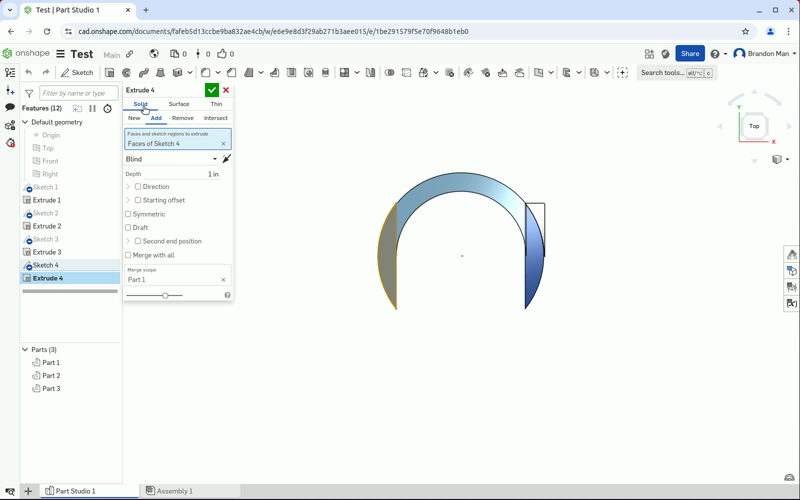
click(143, 106)
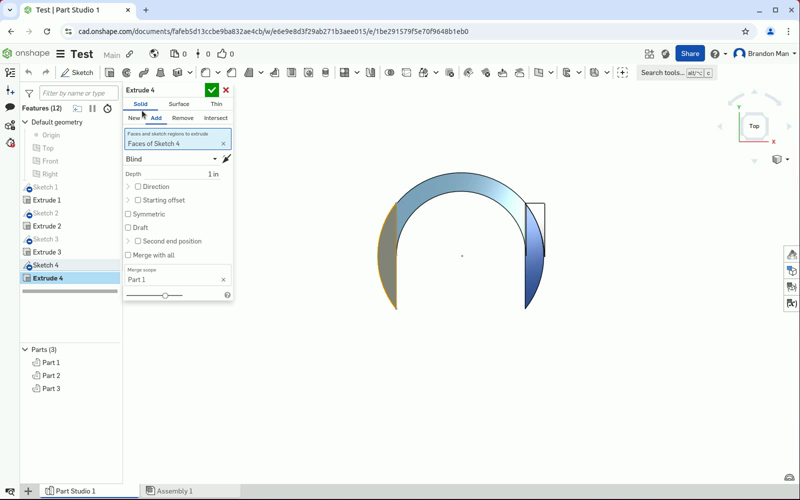
mouse_move(137, 120)
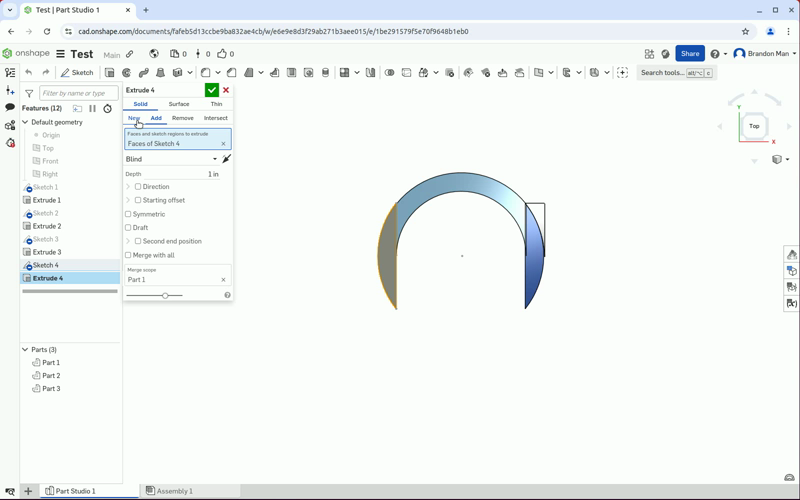
click(137, 120)
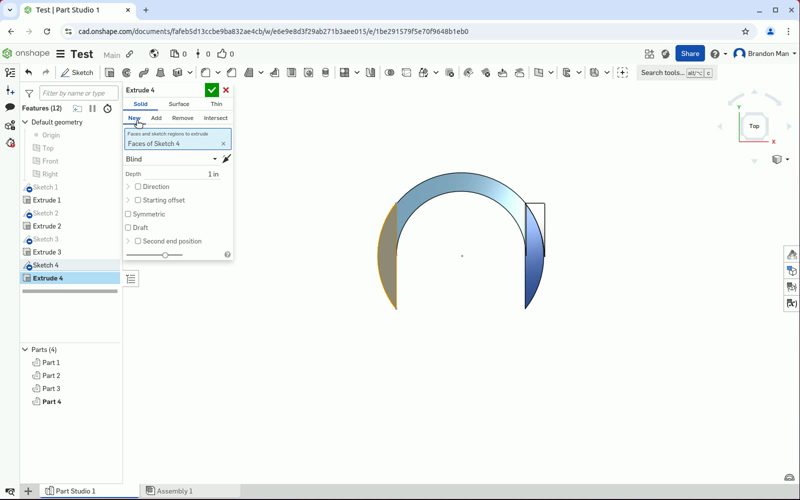
key(tab, 4)
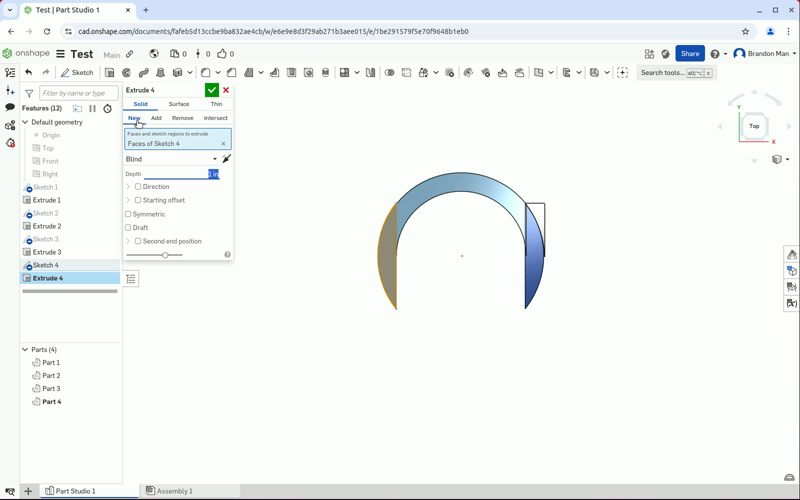
text(13.239)
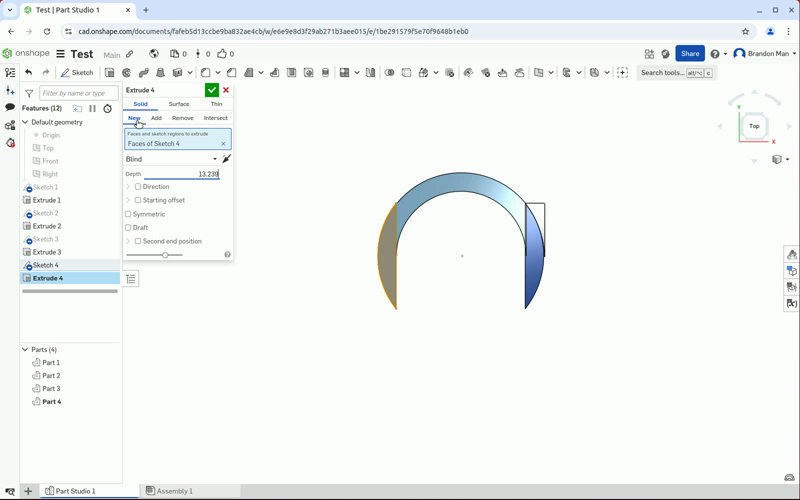
key(enter)
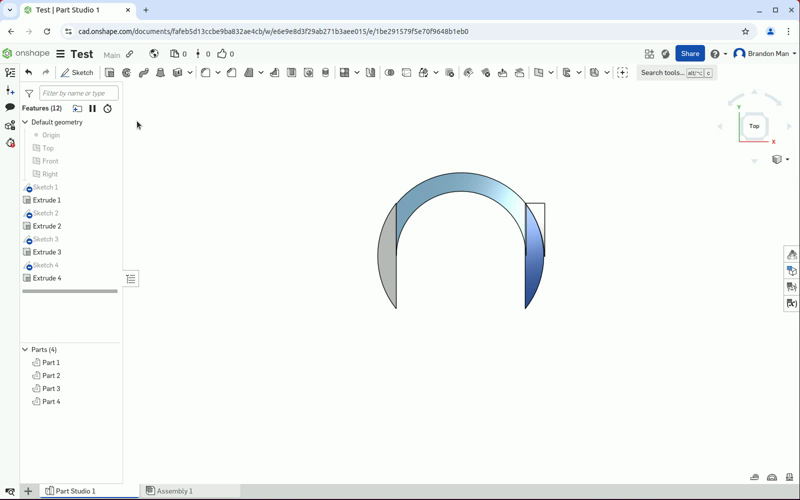
key(shift+h)
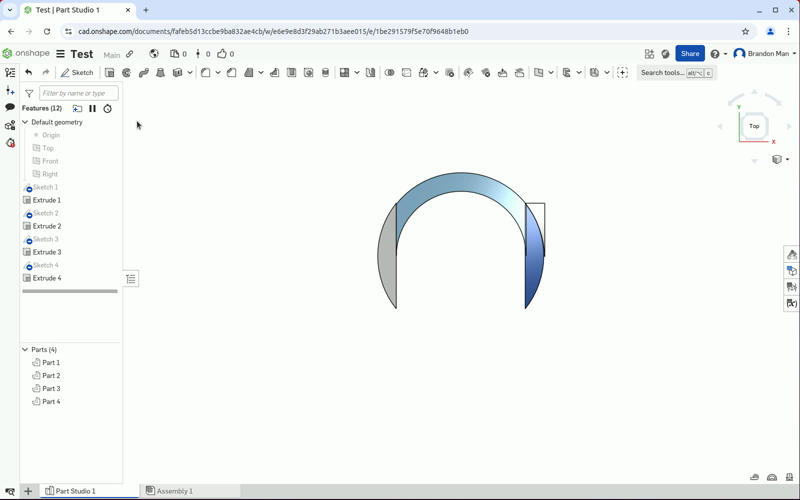
key(shift+h)
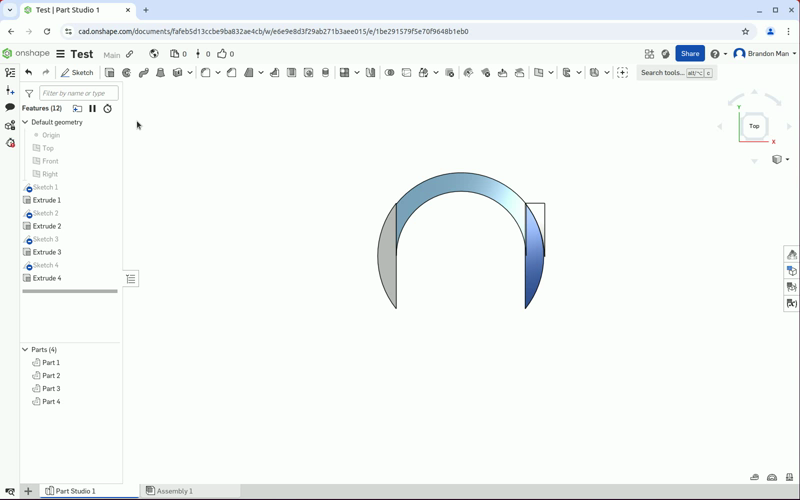
mouse_move(73, 189)
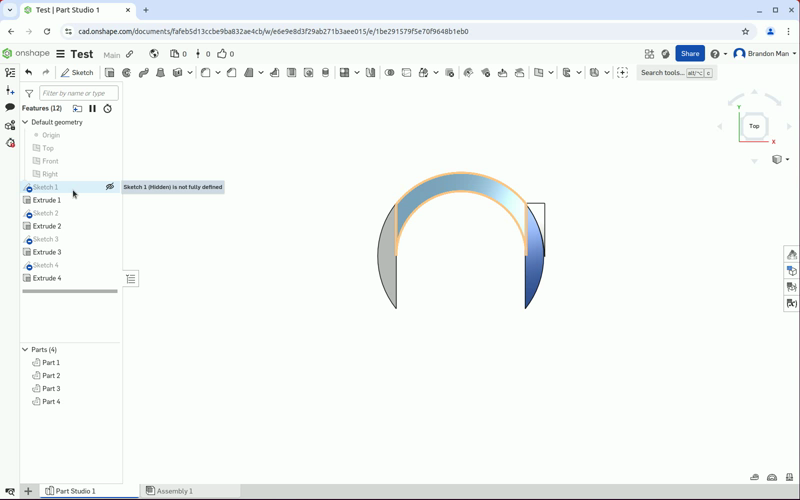
click(73, 189)
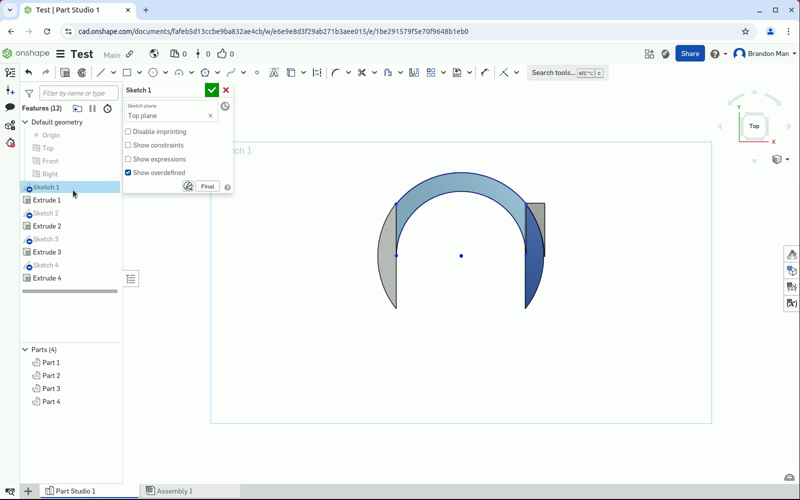
mouse_move(229, 92)
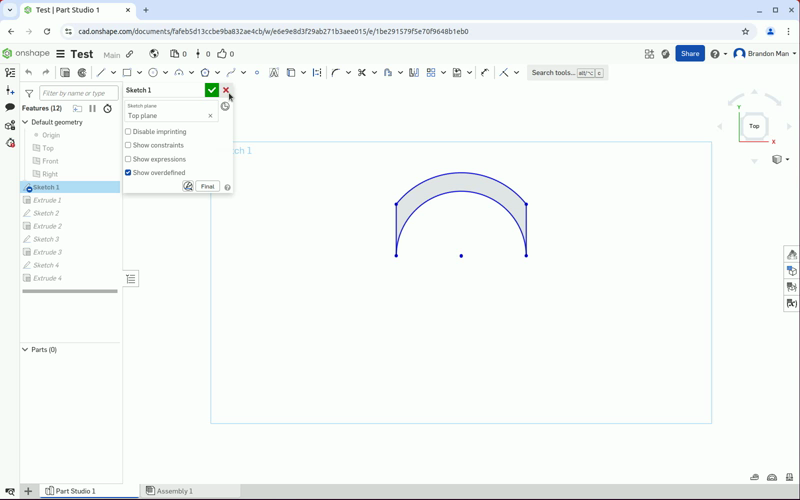
click(229, 92)
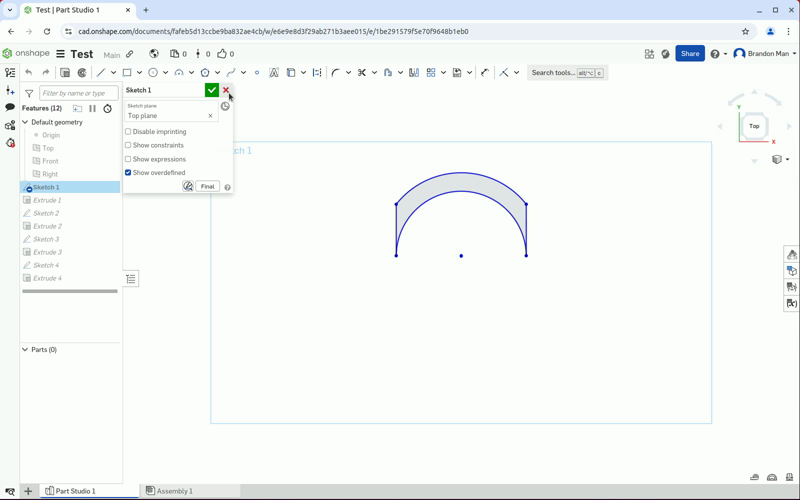
key(shift+s)
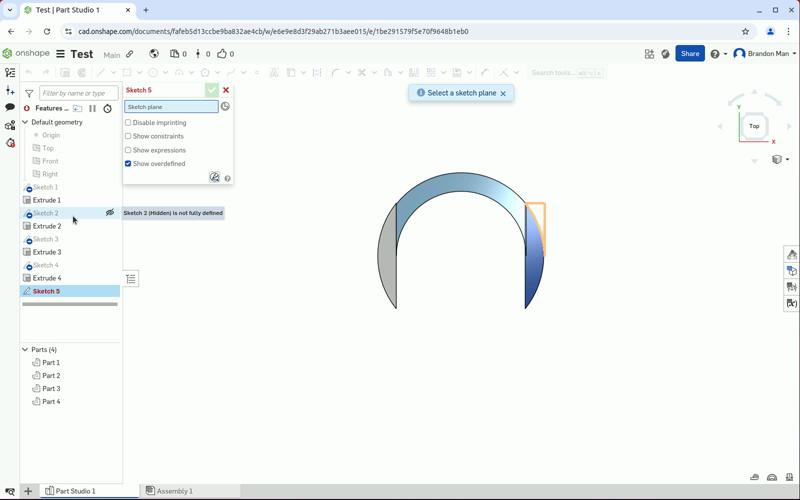
scroll(3)
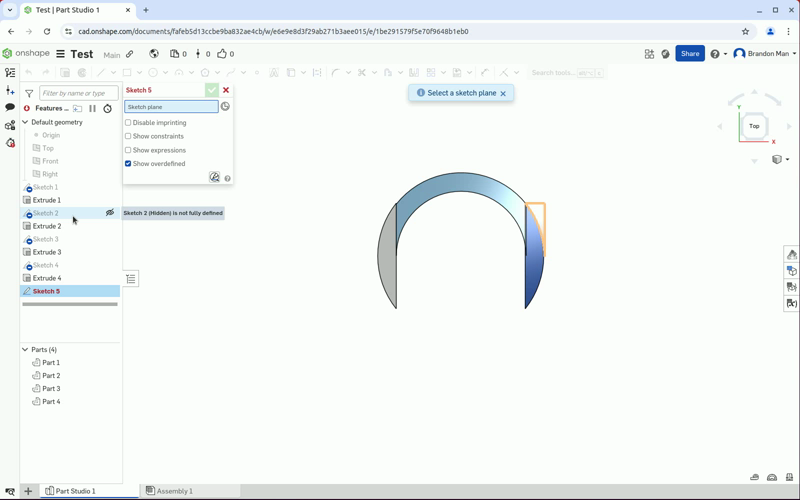
mouse_move(73, 150)
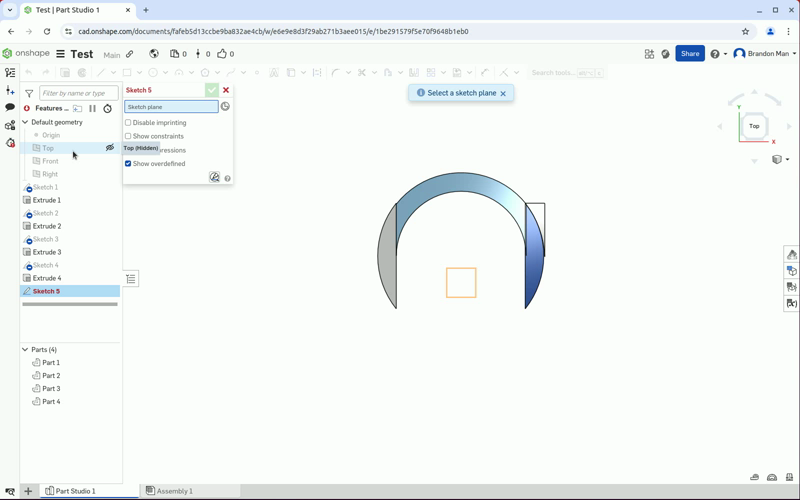
click(73, 150)
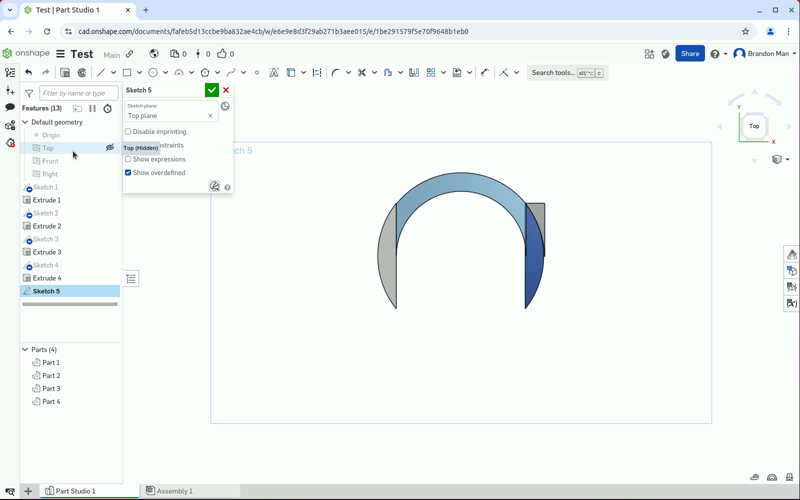
mouse_move(73, 352)
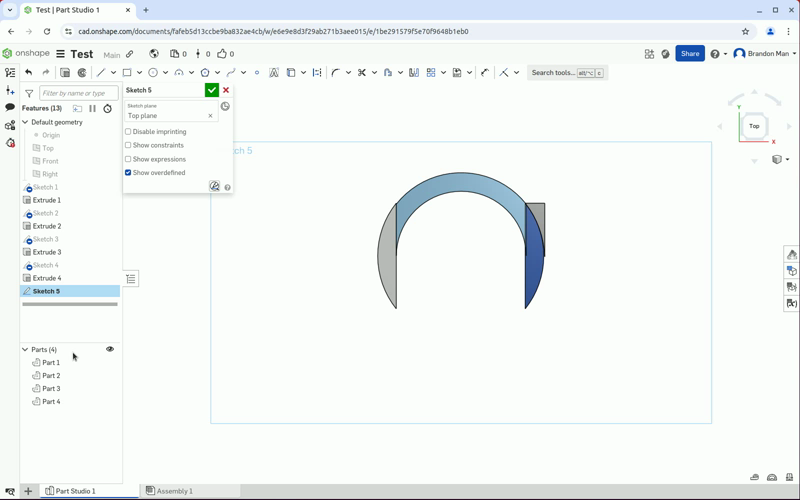
key(y)
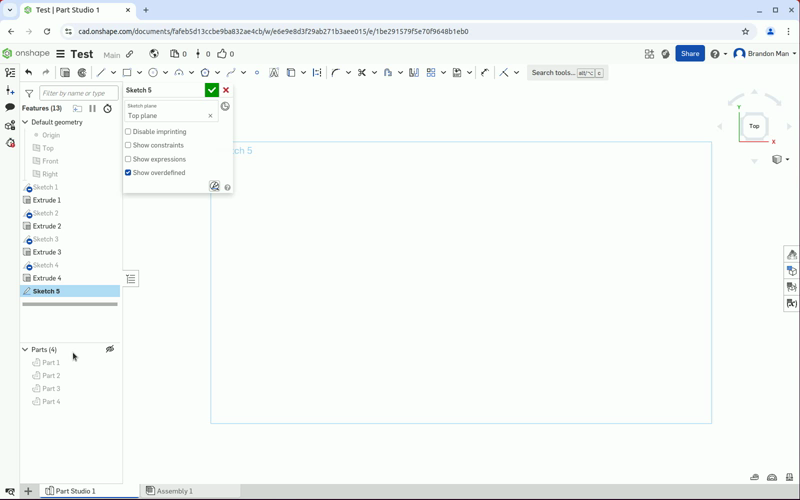
key(a)
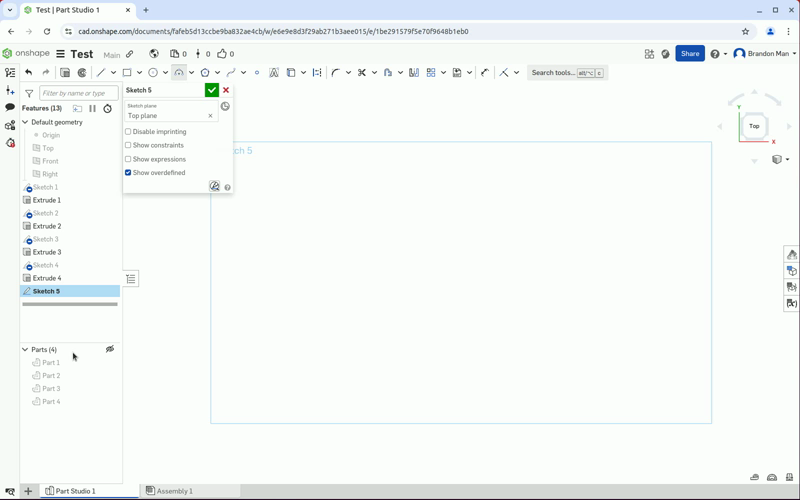
key_down(shift)
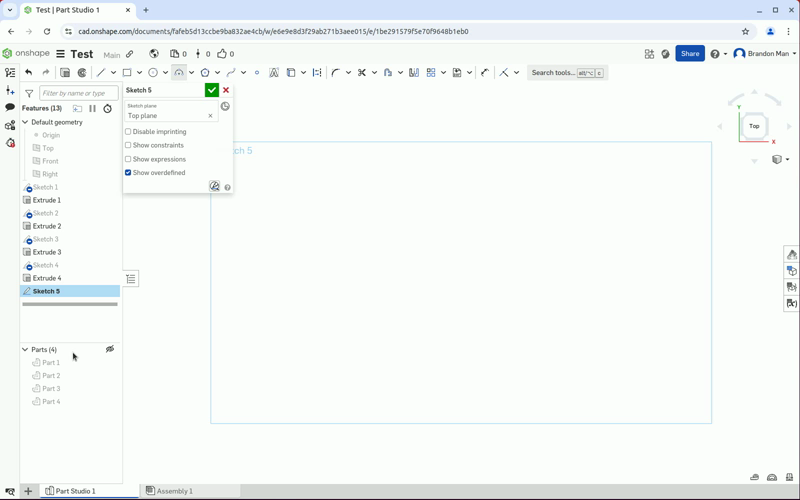
mouse_move(377, 255)
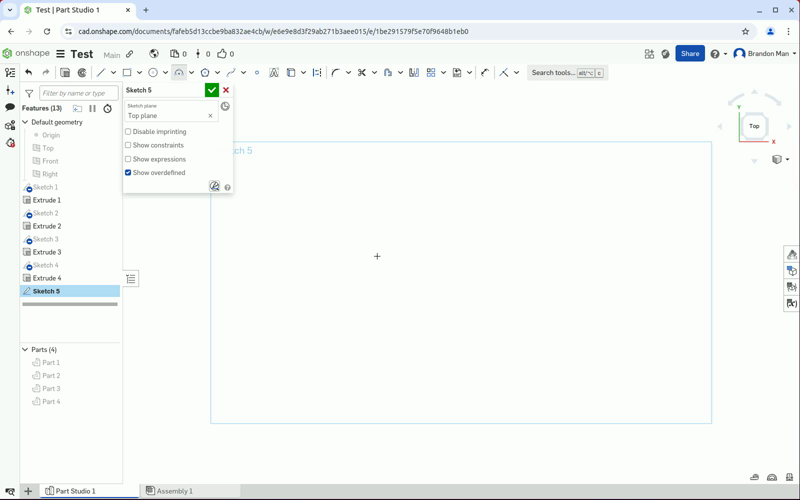
click(377, 255)
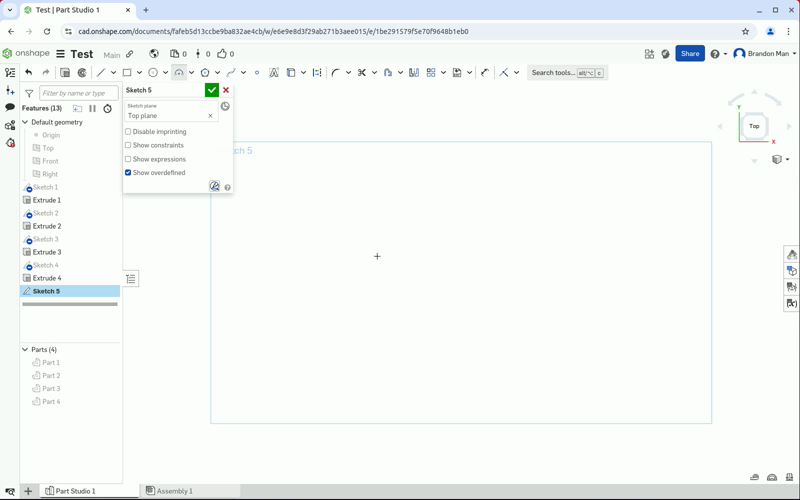
key_up(shift)
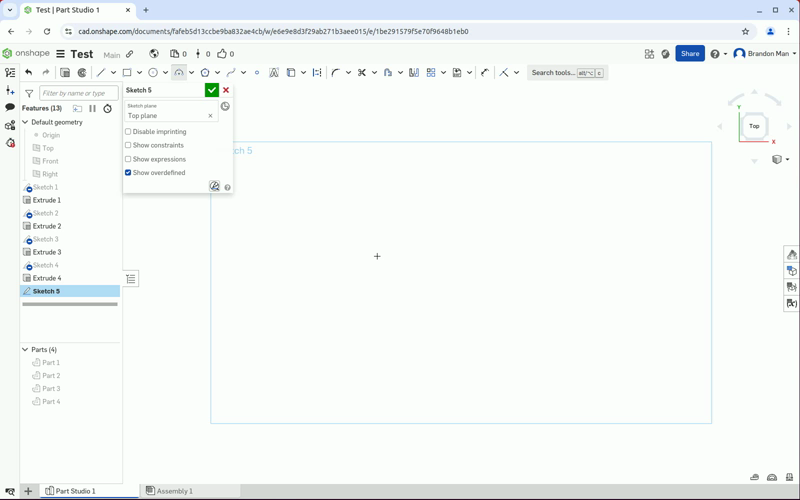
key_down(shift)
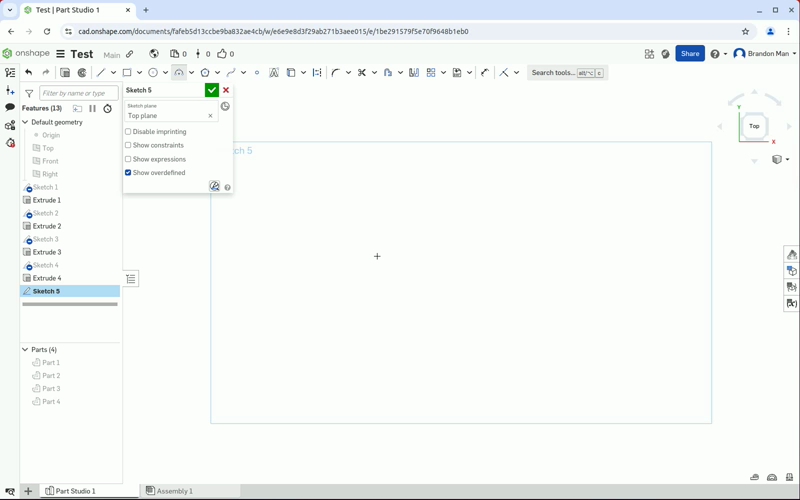
mouse_move(396, 202)
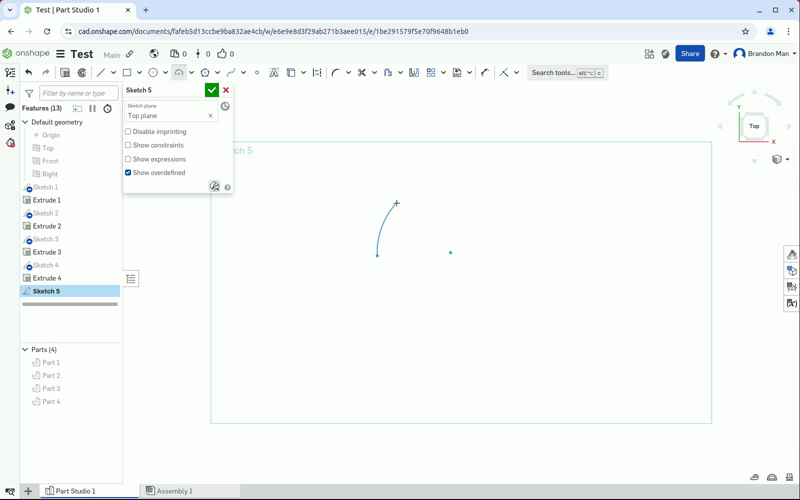
click(396, 202)
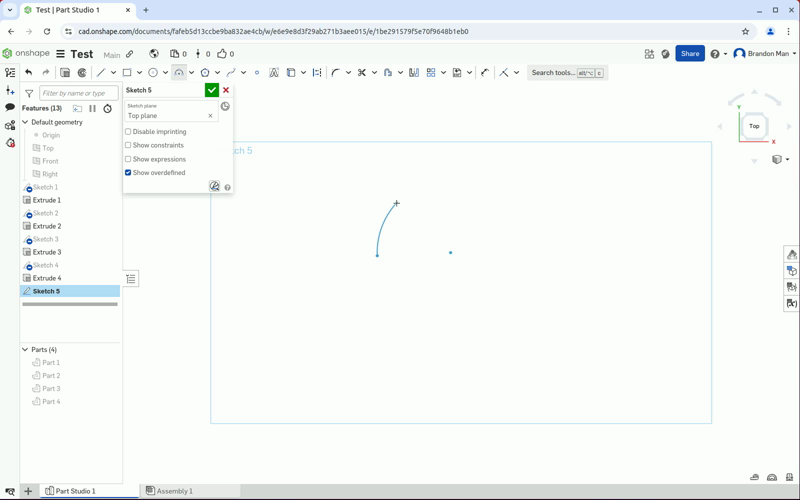
mouse_move(382, 227)
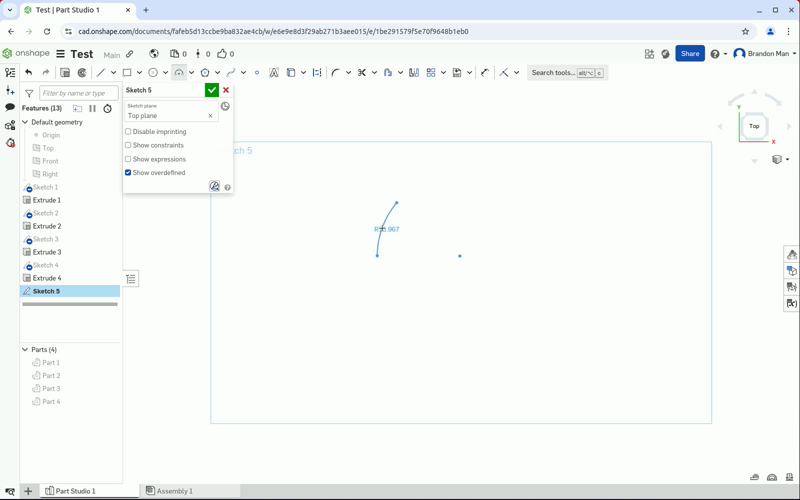
click(382, 227)
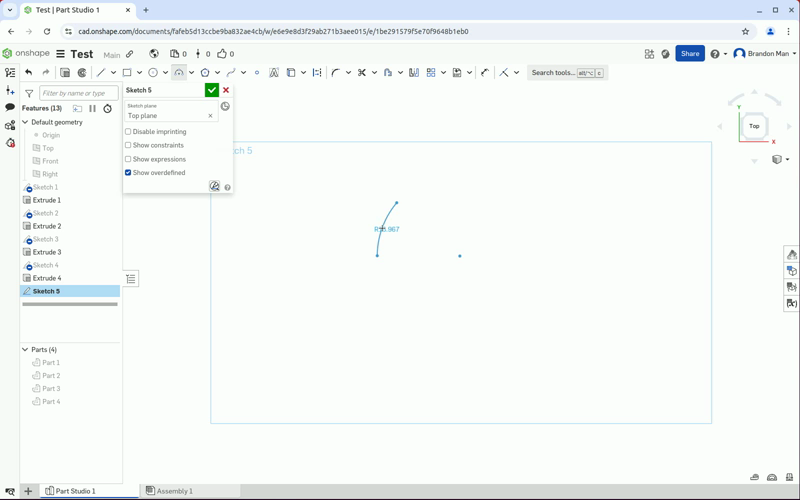
key_up(shift)
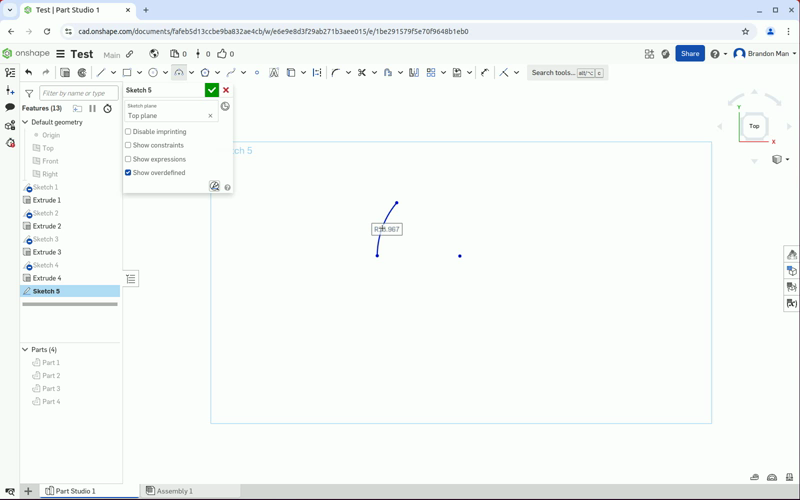
key(esc)
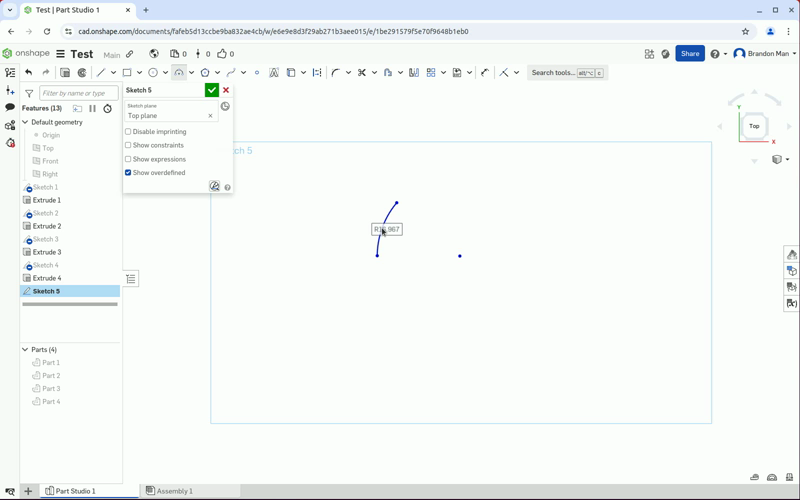
key(l)
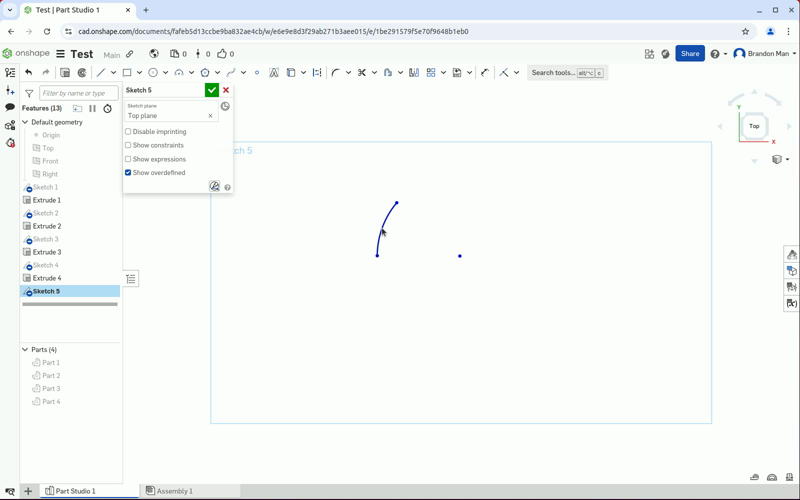
mouse_move(396, 202)
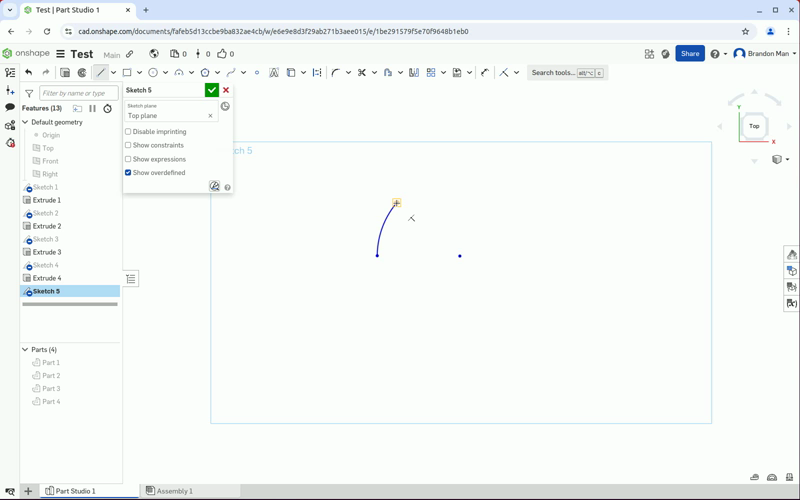
click(396, 202)
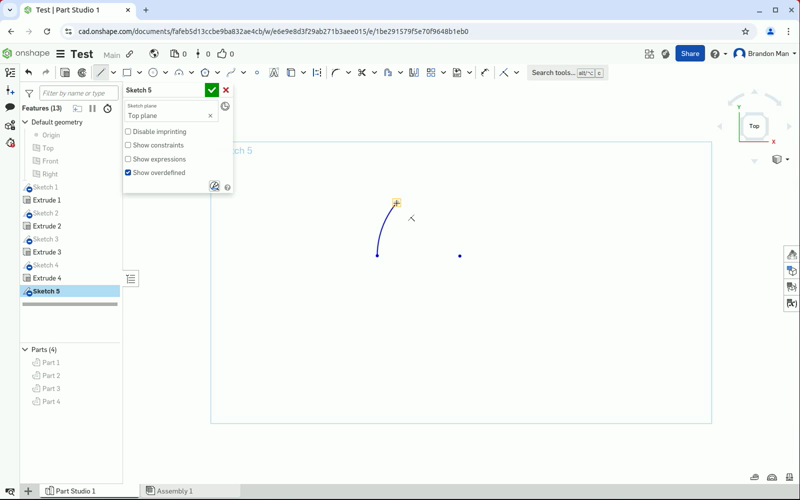
key_down(shift)
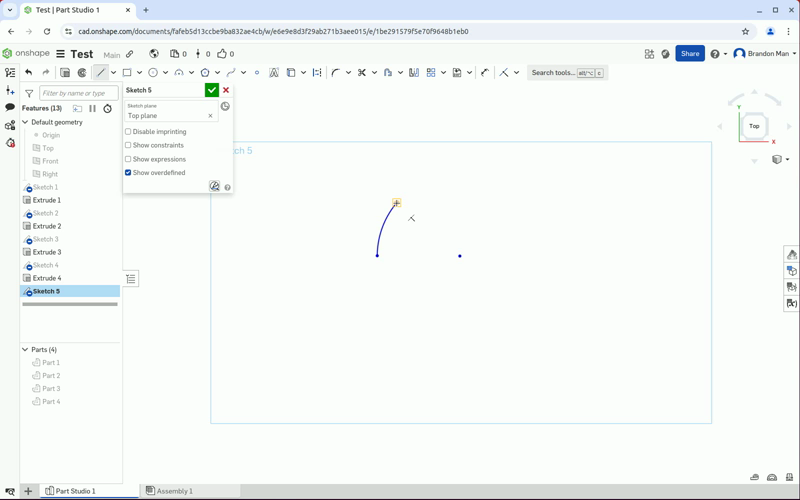
mouse_move(426, 202)
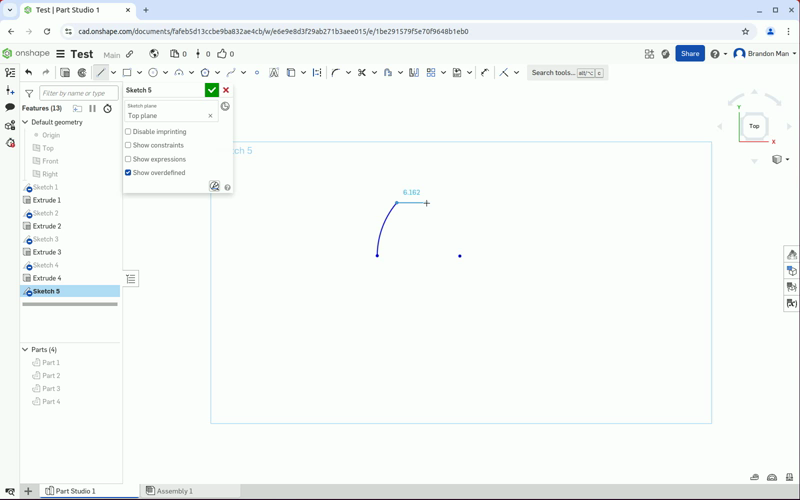
mouse_move(377, 202)
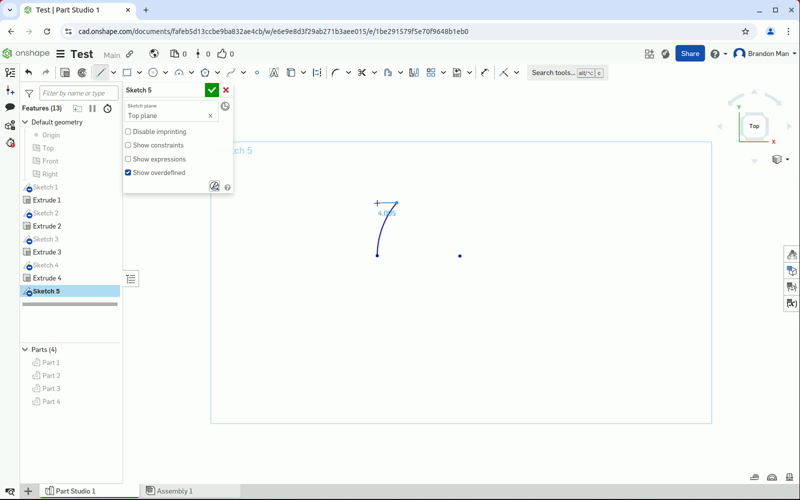
click(377, 202)
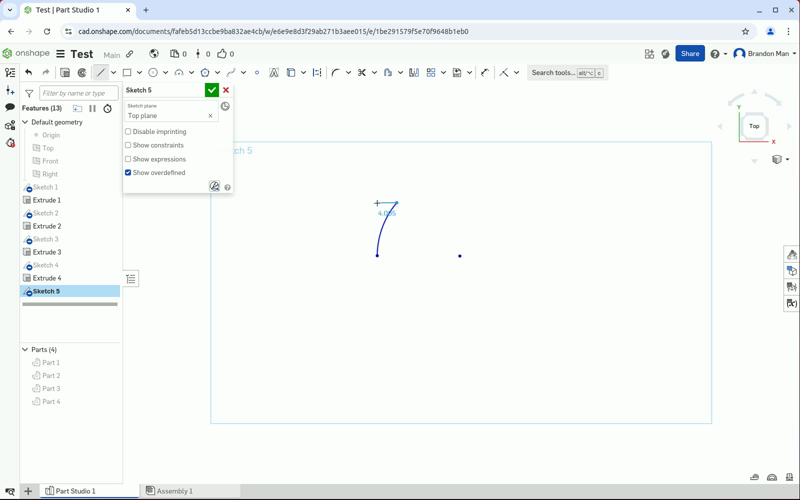
key_up(shift)
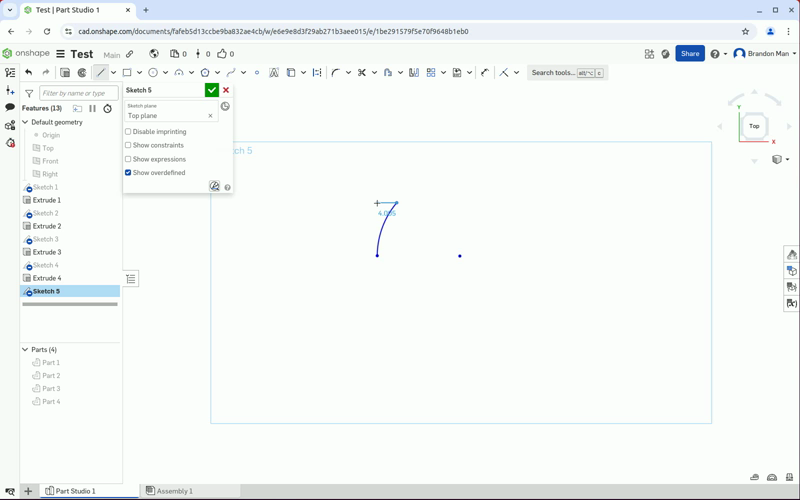
mouse_move(407, 202)
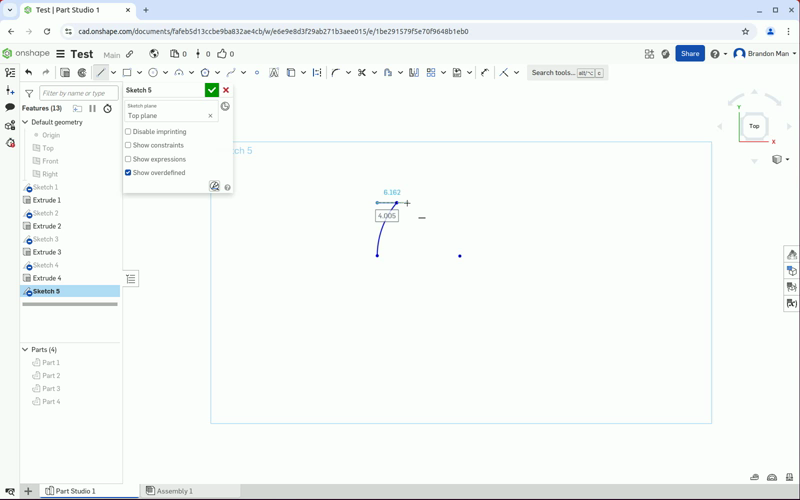
key_down(shift)
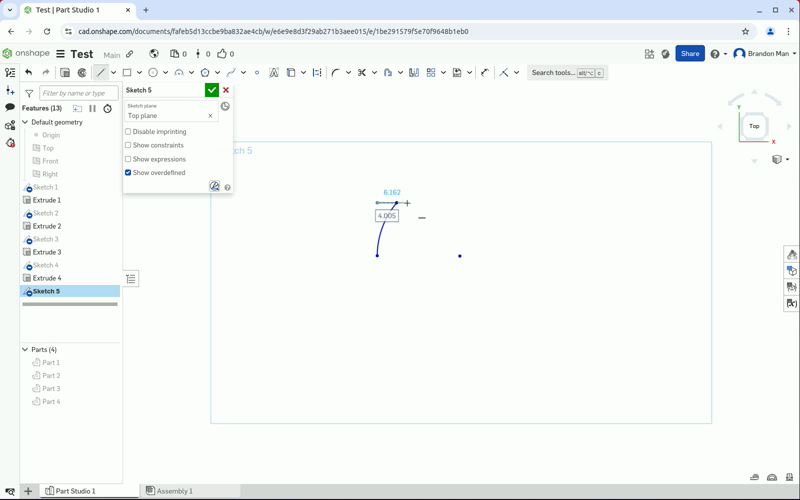
mouse_move(377, 255)
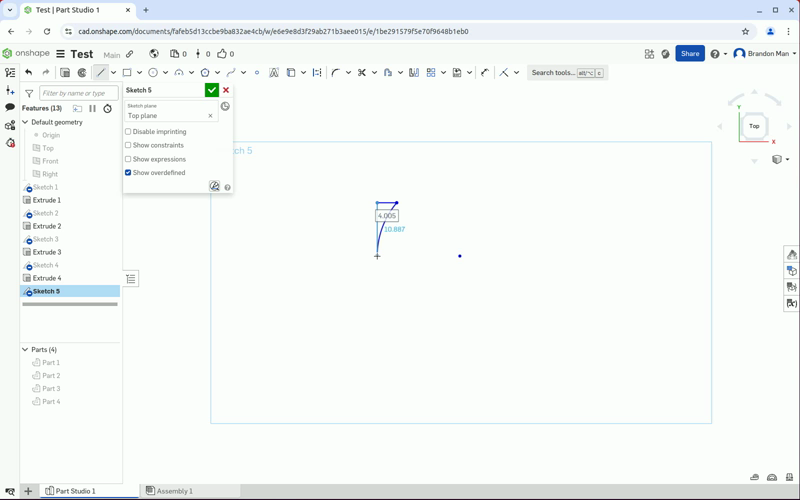
key_up(shift)
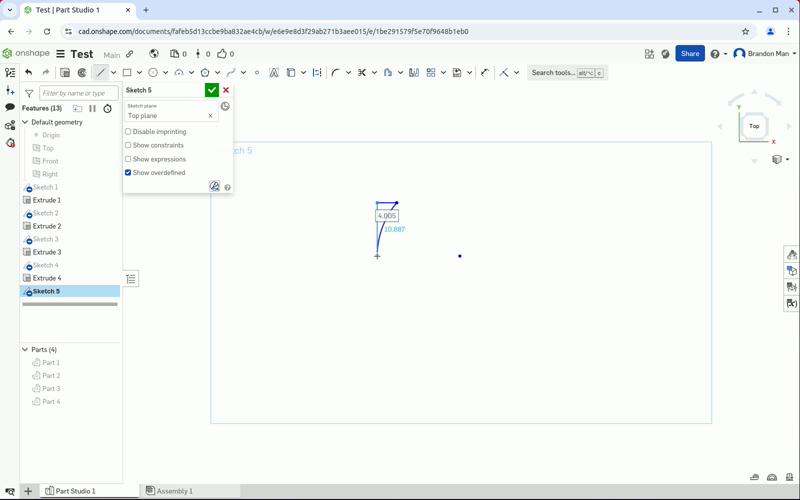
click(377, 255)
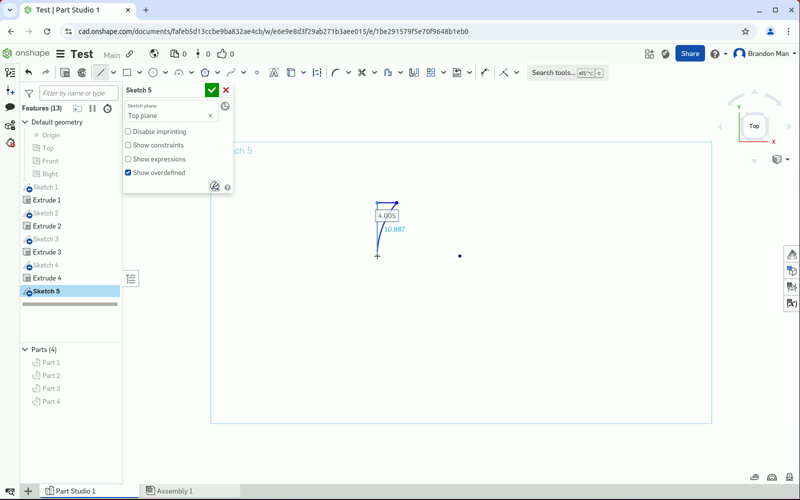
key(esc)
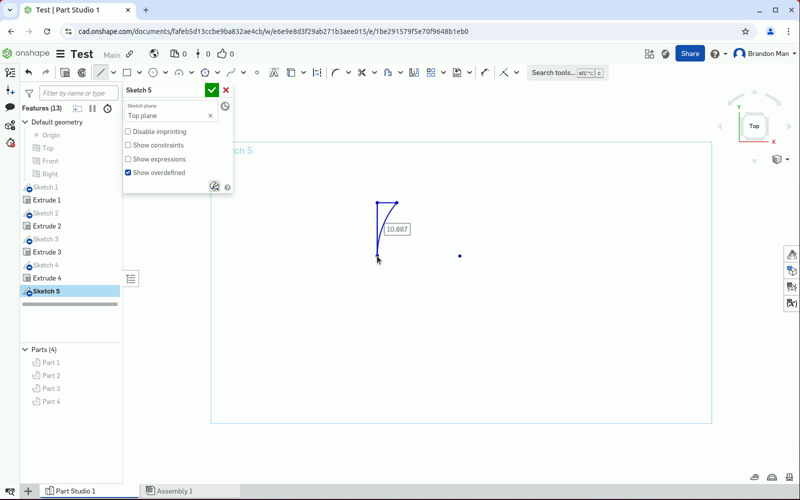
mouse_move(378, 229)
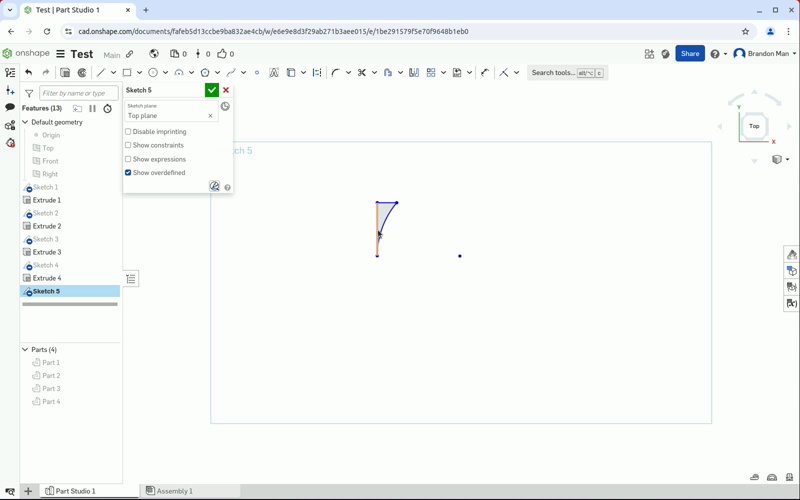
scroll(6)
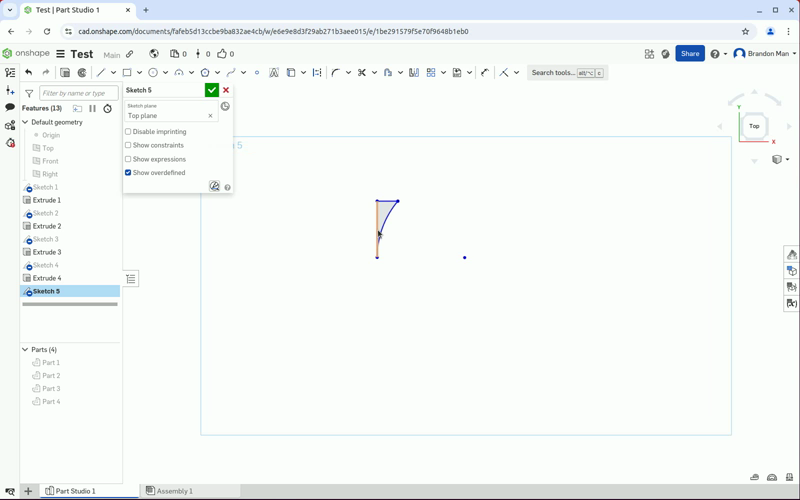
scroll(6)
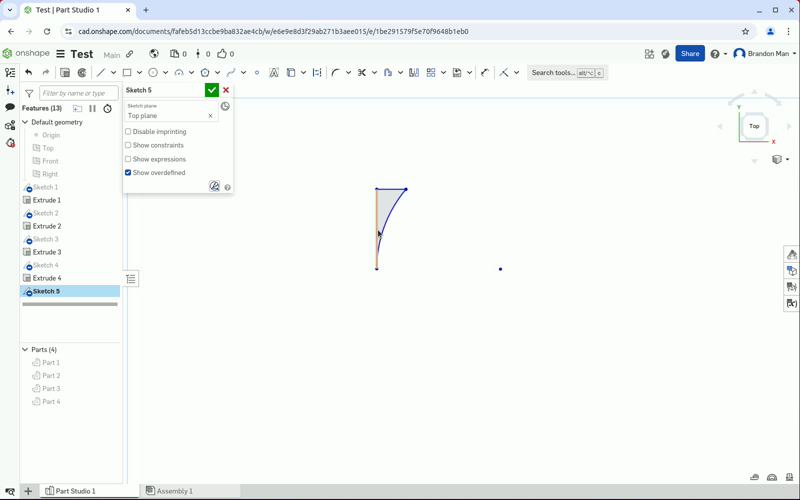
scroll(6)
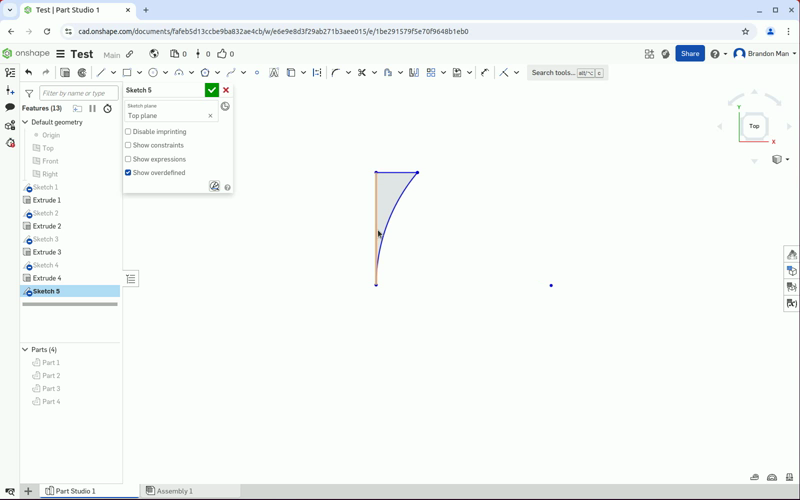
scroll(6)
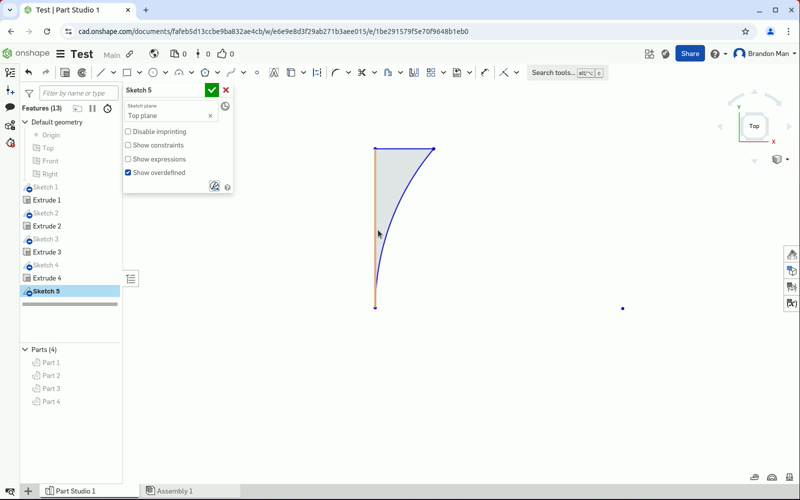
scroll(6)
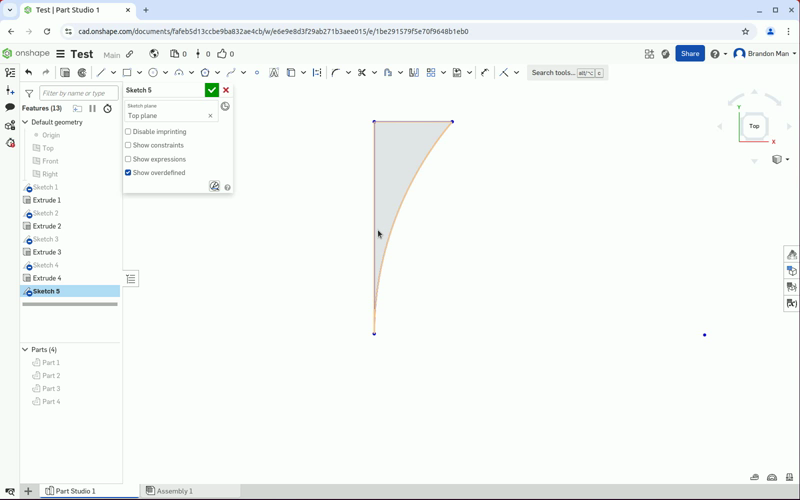
scroll(6)
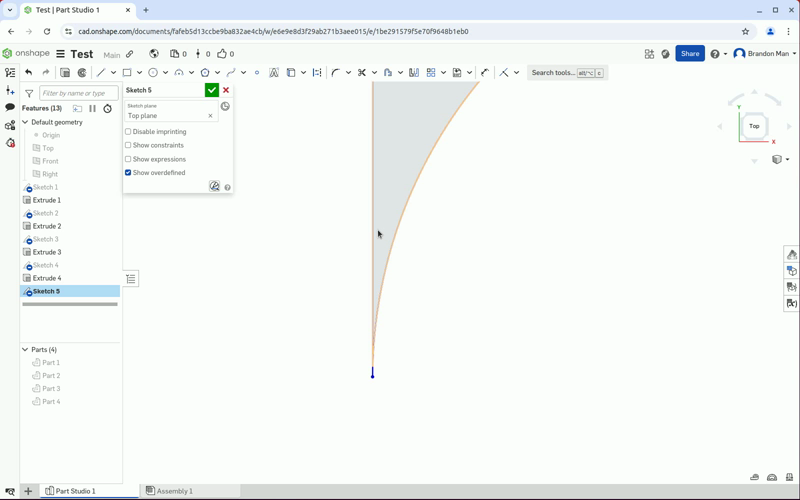
scroll(6)
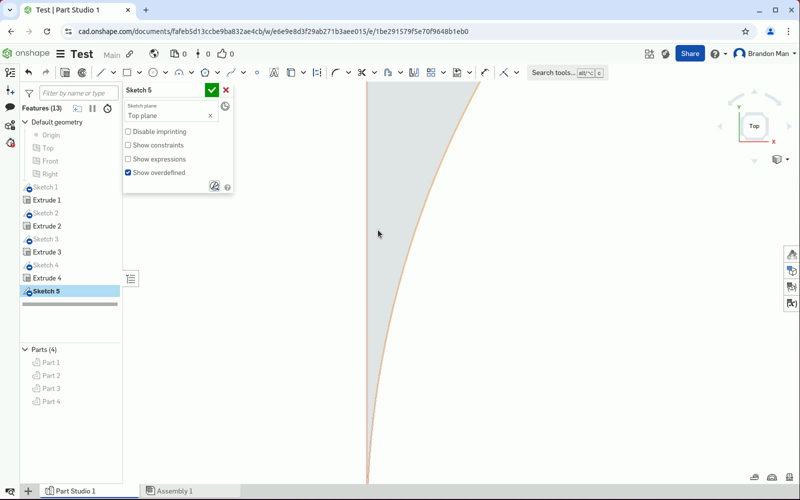
click(378, 229)
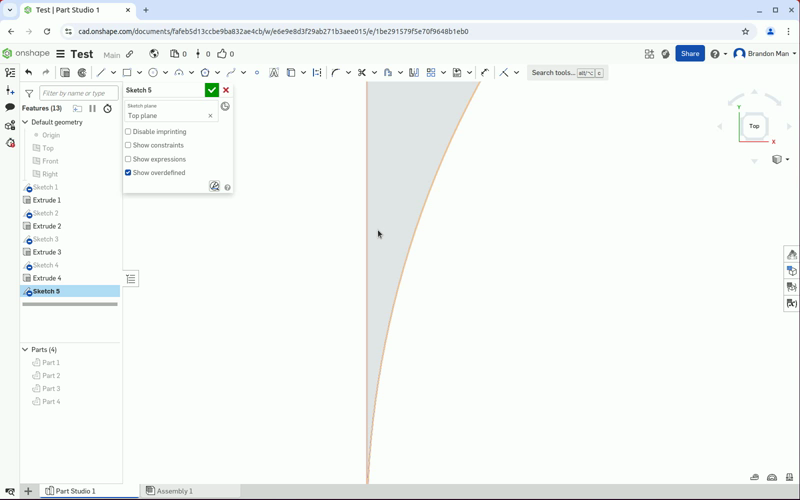
scroll(-6)
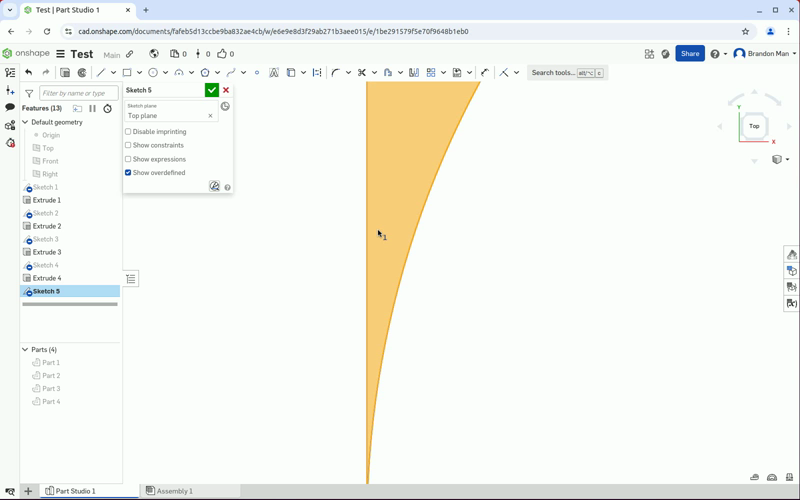
scroll(-6)
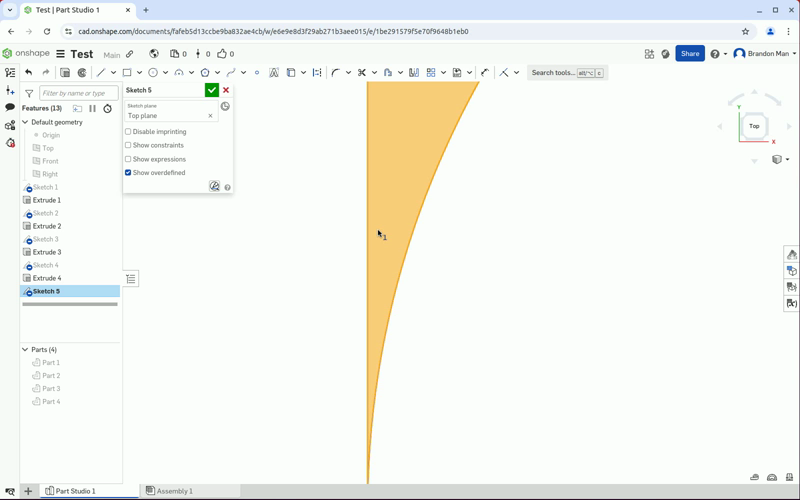
scroll(-6)
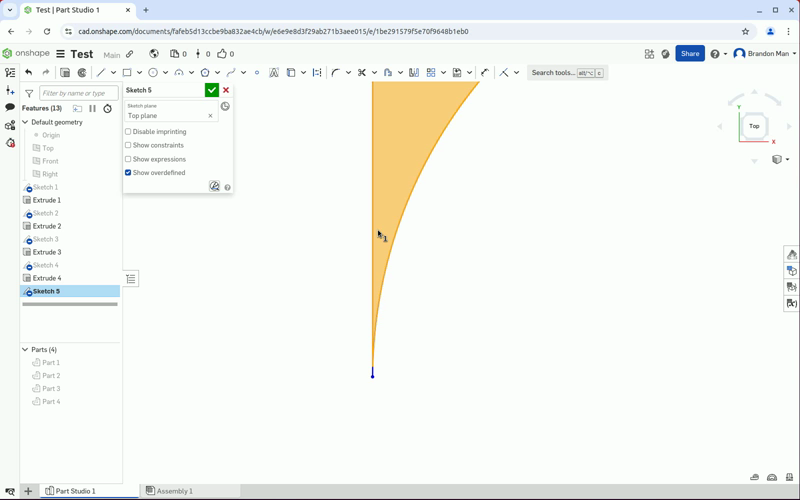
scroll(-6)
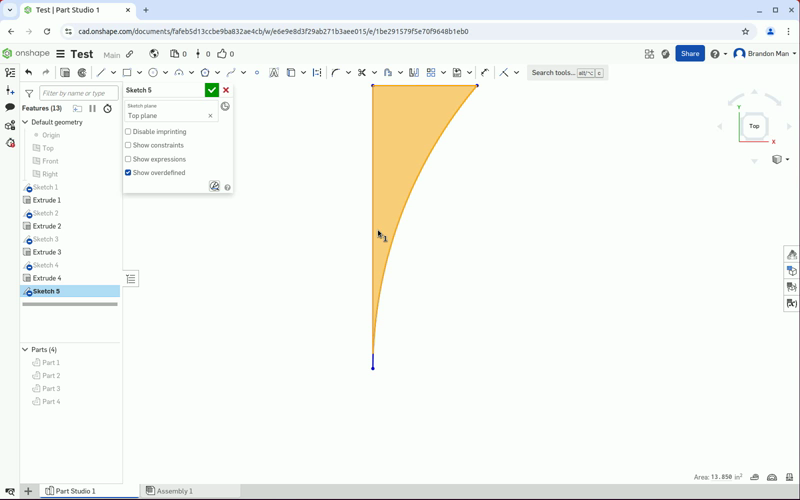
scroll(-6)
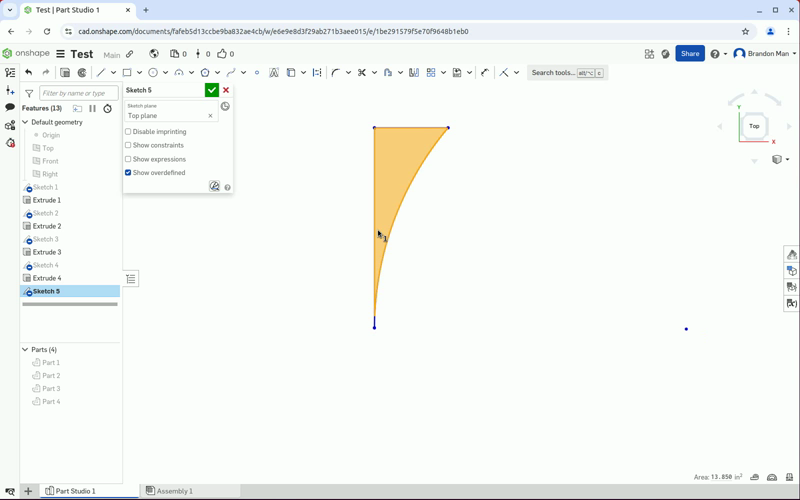
scroll(-6)
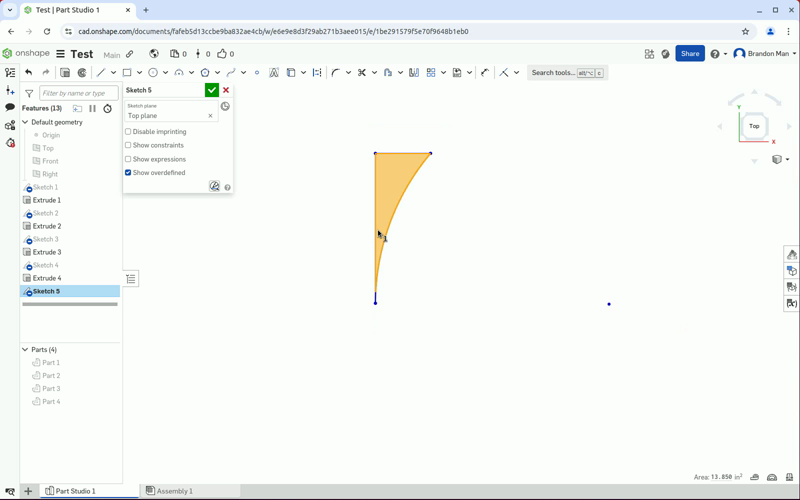
scroll(-6)
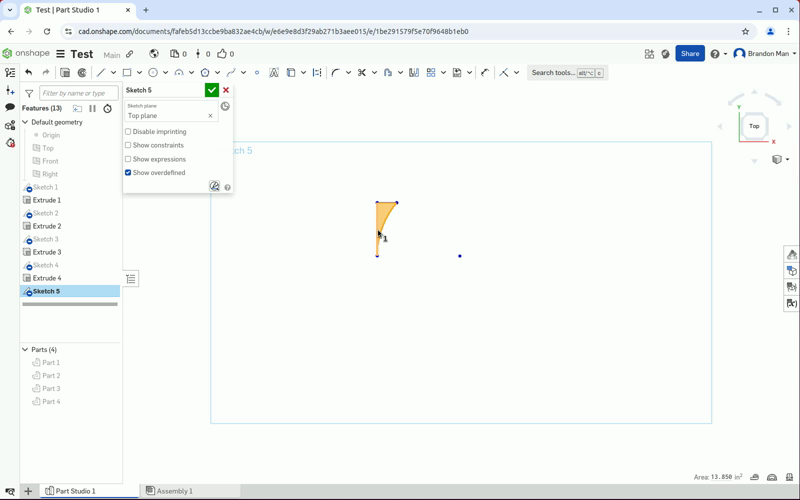
mouse_move(73, 352)
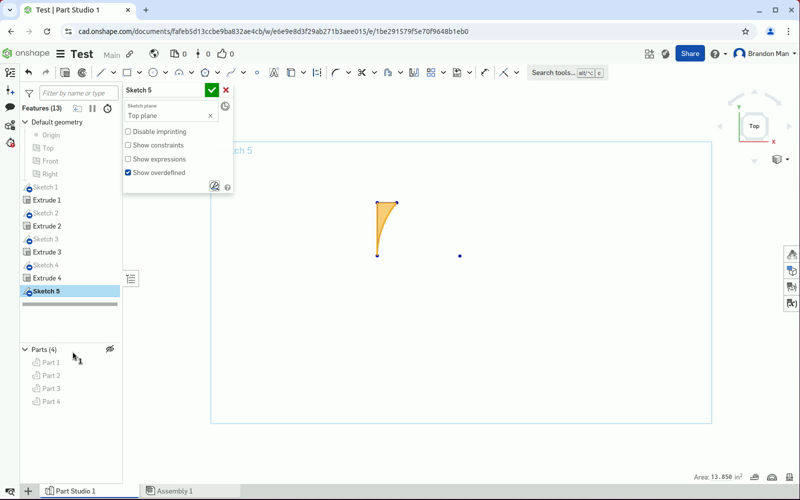
key(shift+y)
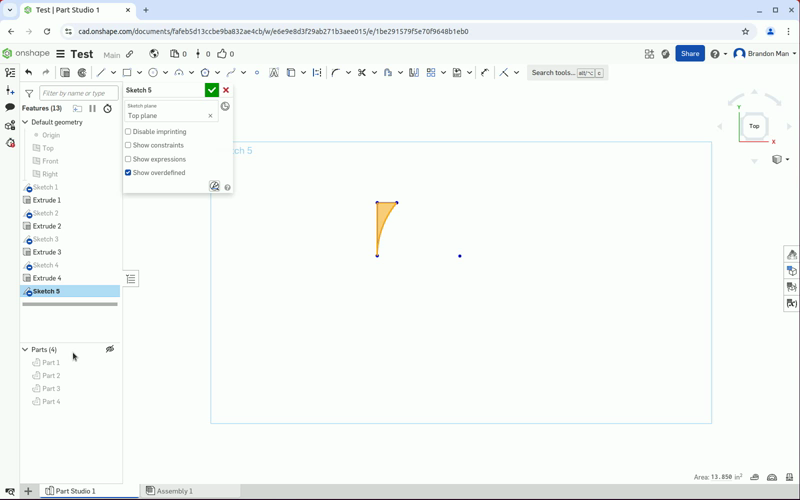
key(shift+e)
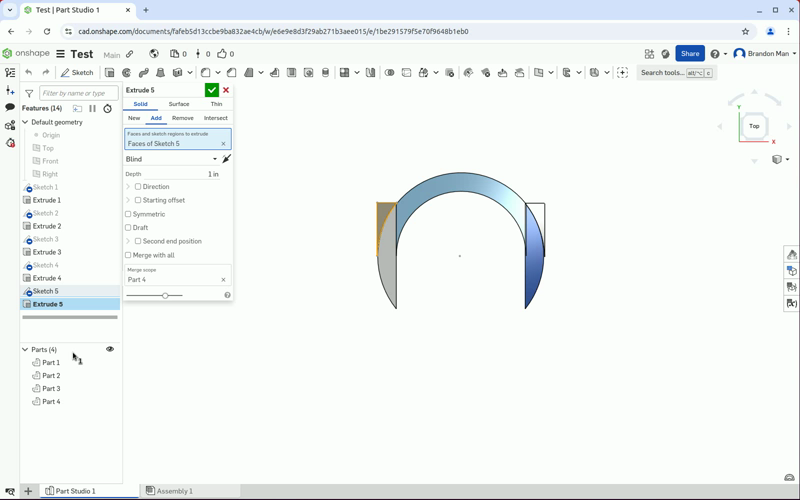
mouse_move(143, 106)
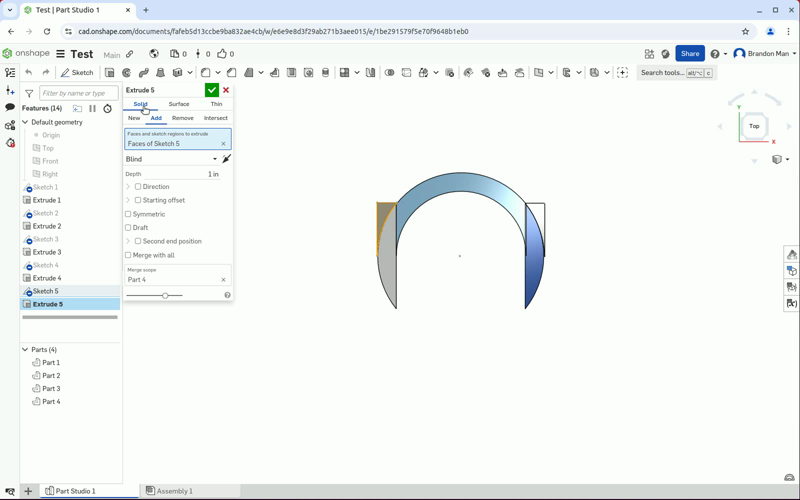
click(143, 106)
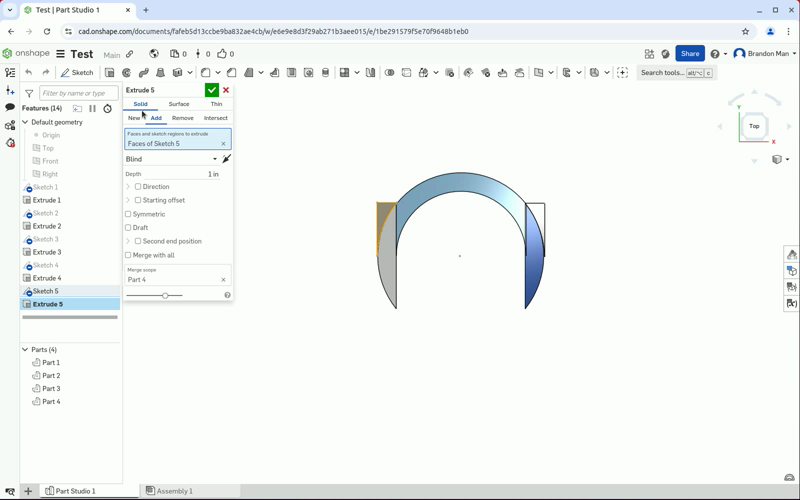
mouse_move(137, 120)
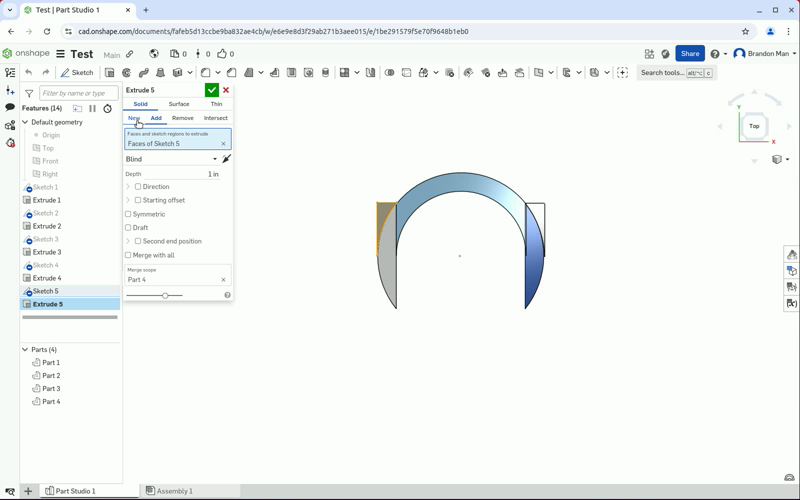
click(137, 120)
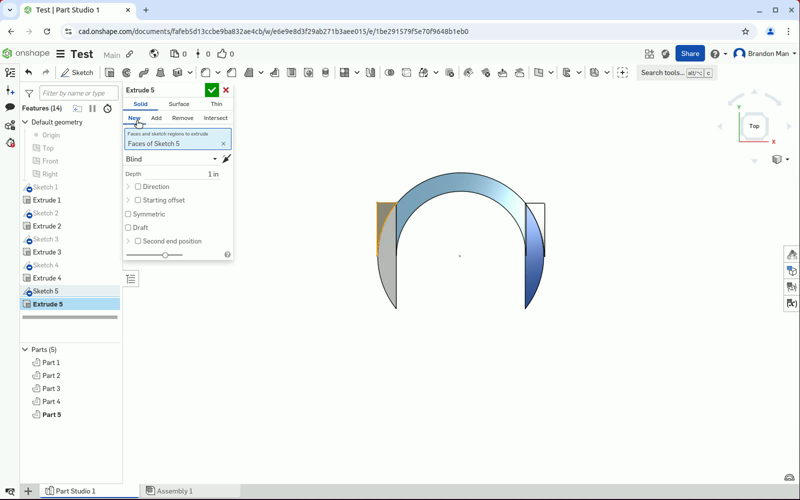
key(tab, 4)
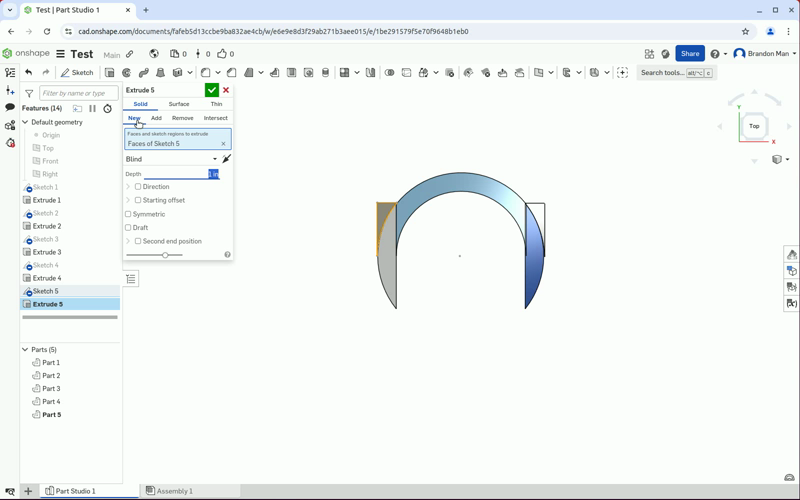
text(13.239)
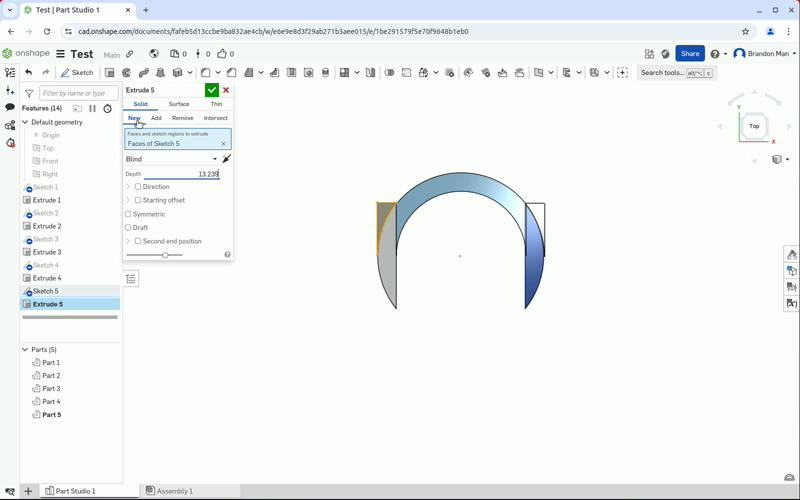
key(enter)
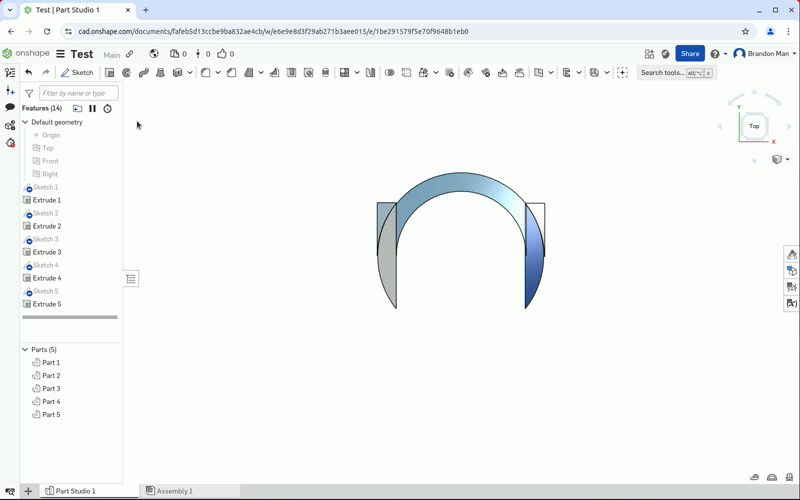
key(shift+h)
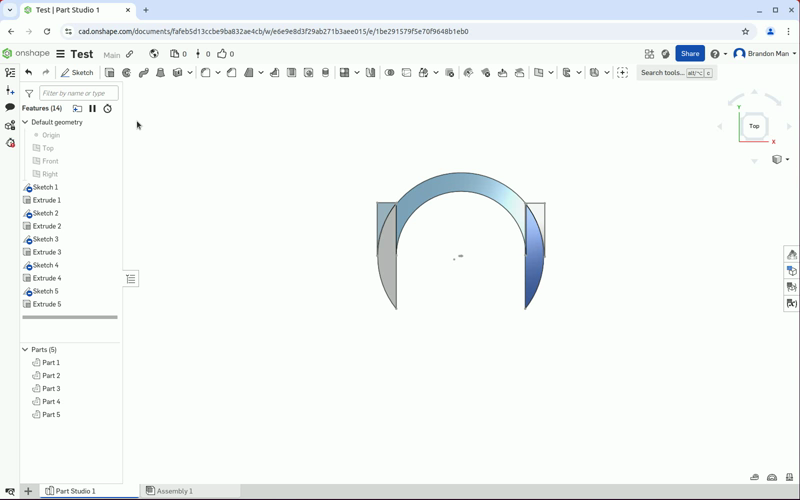
key(shift+h)
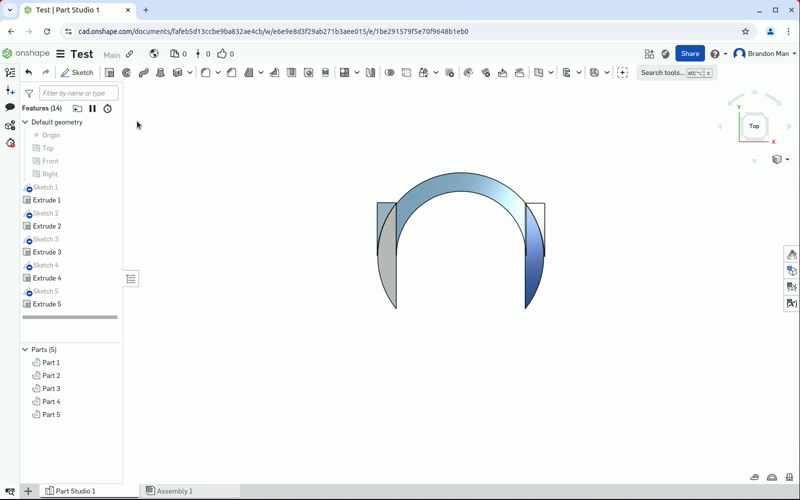
mouse_move(73, 189)
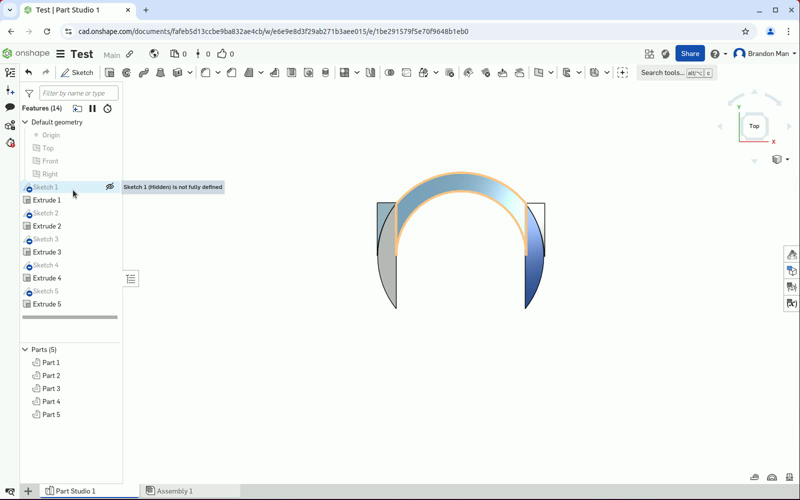
click(73, 189)
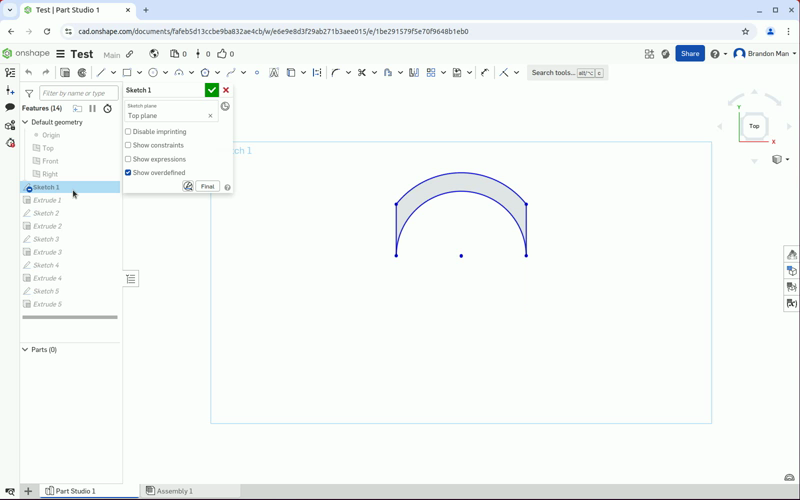
mouse_move(229, 92)
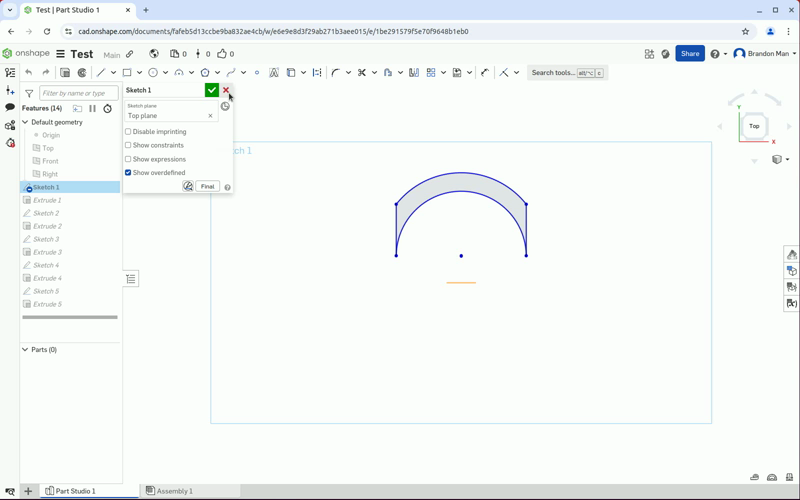
click(229, 92)
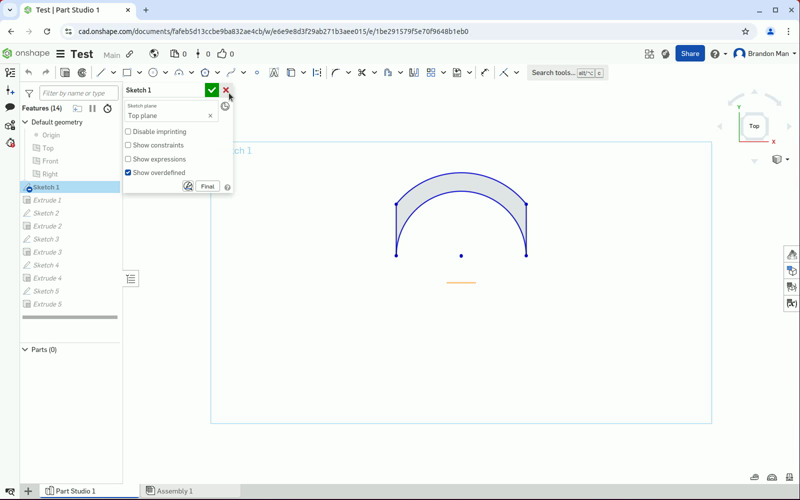
key(shift+s)
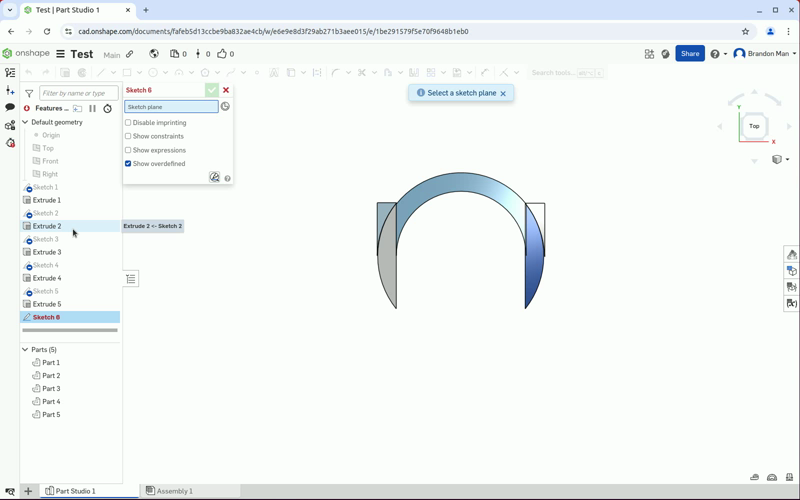
scroll(3)
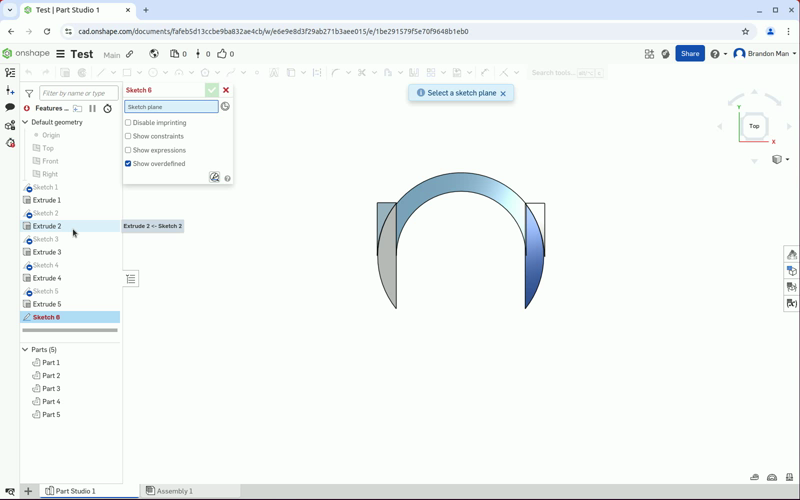
mouse_move(73, 150)
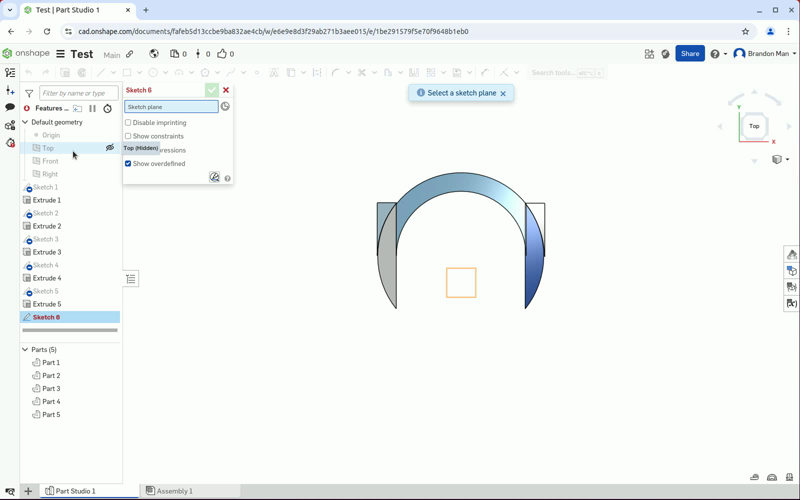
click(73, 150)
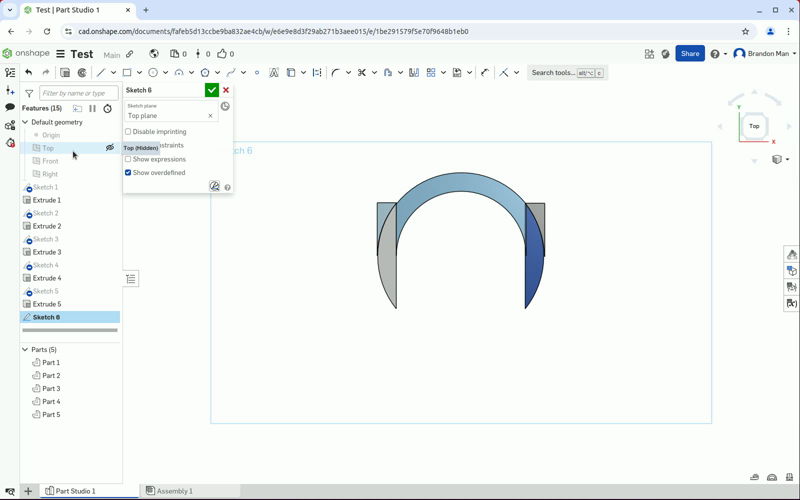
mouse_move(73, 352)
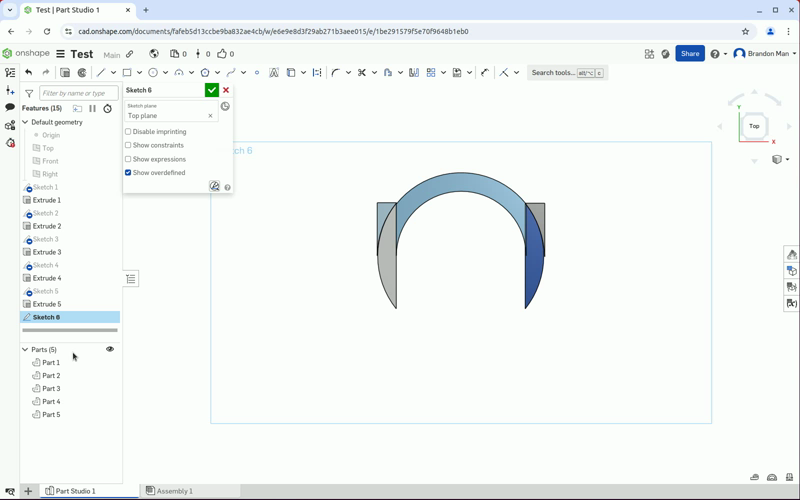
key(y)
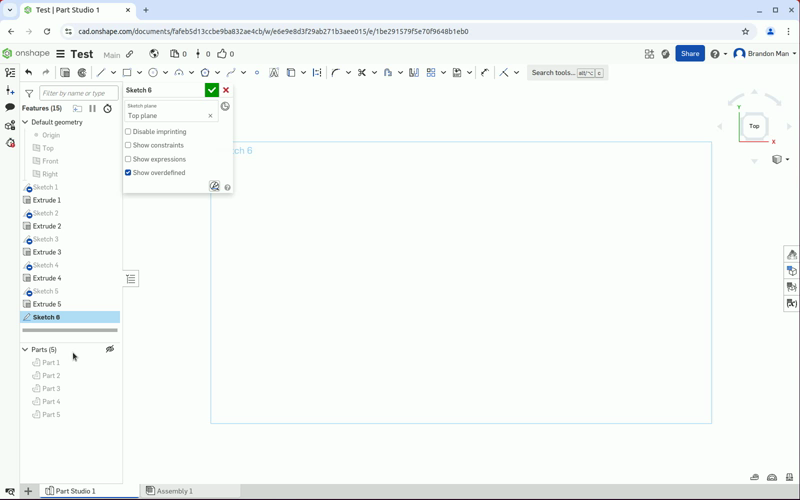
key(l)
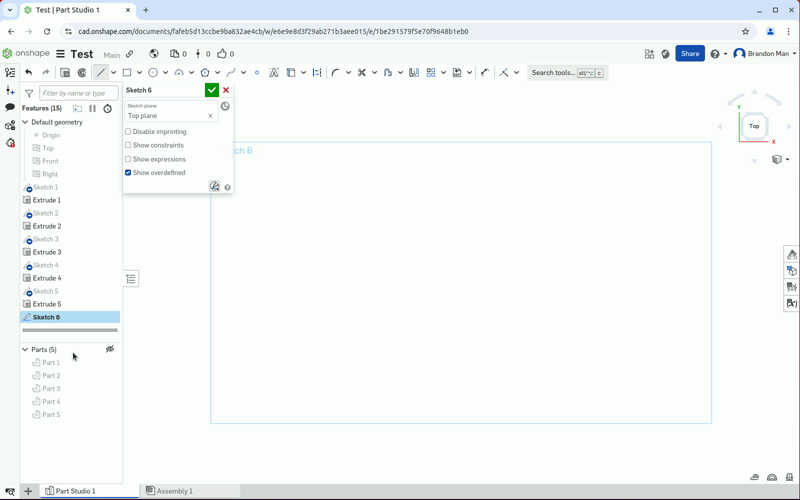
key_down(shift)
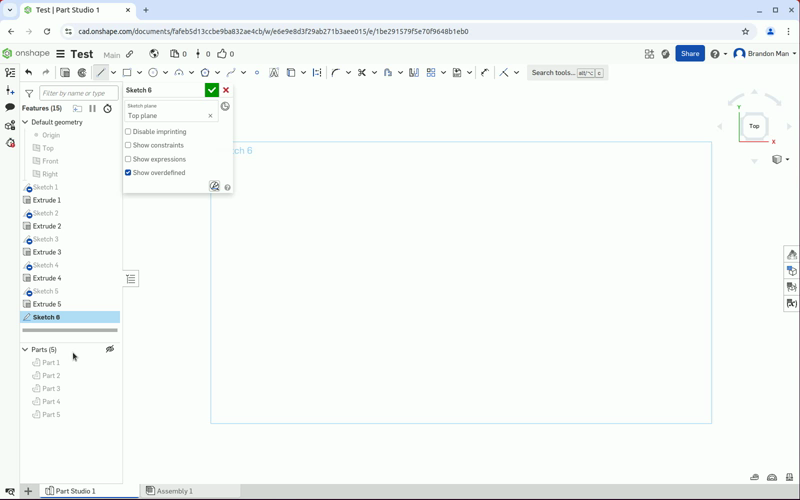
mouse_move(377, 308)
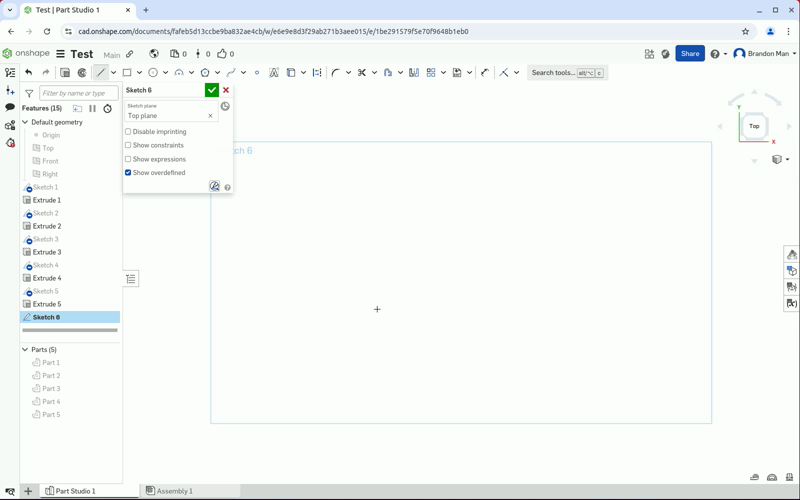
click(377, 308)
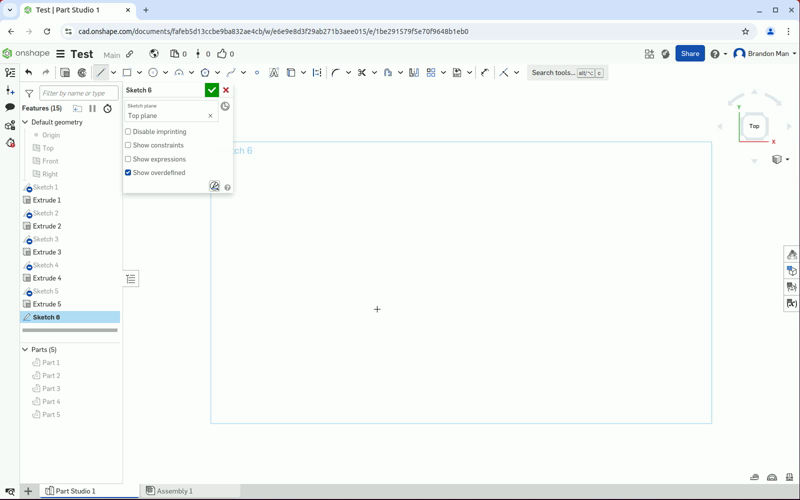
key_up(shift)
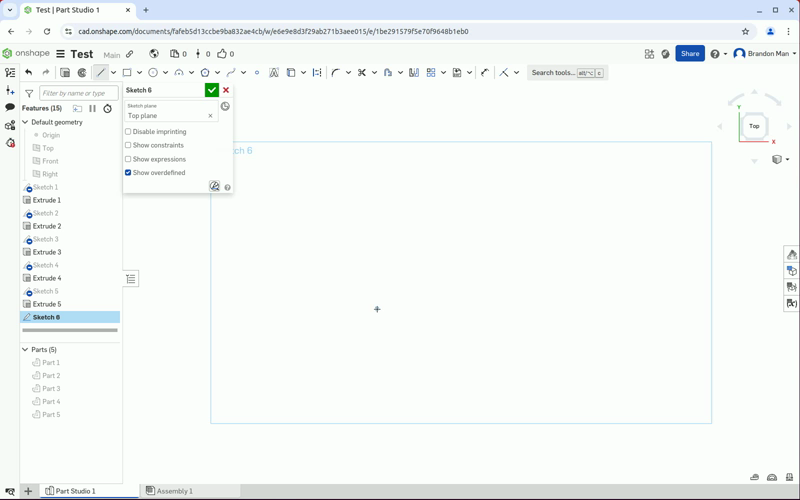
key_down(shift)
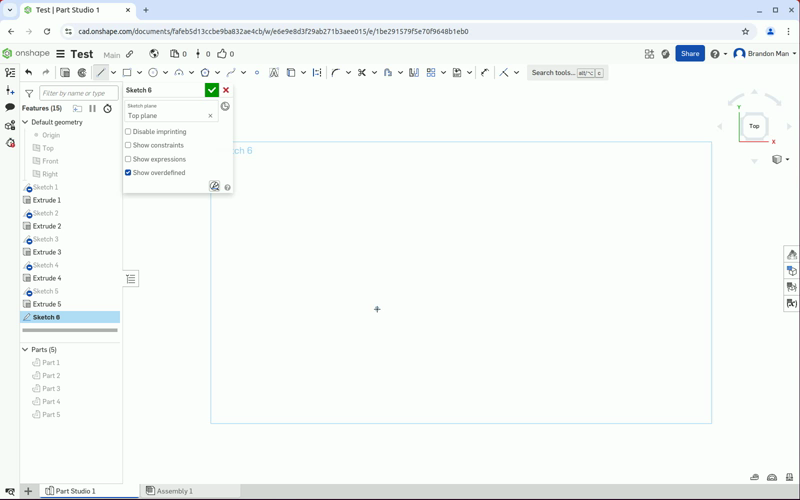
mouse_move(407, 308)
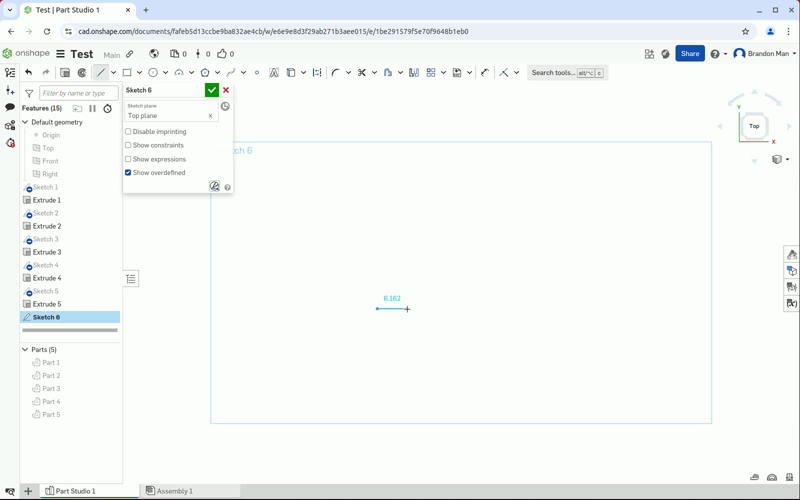
mouse_move(396, 308)
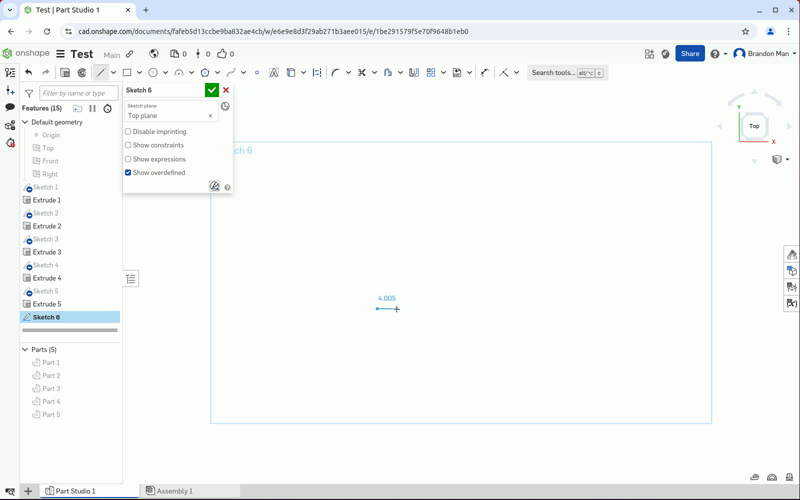
click(396, 308)
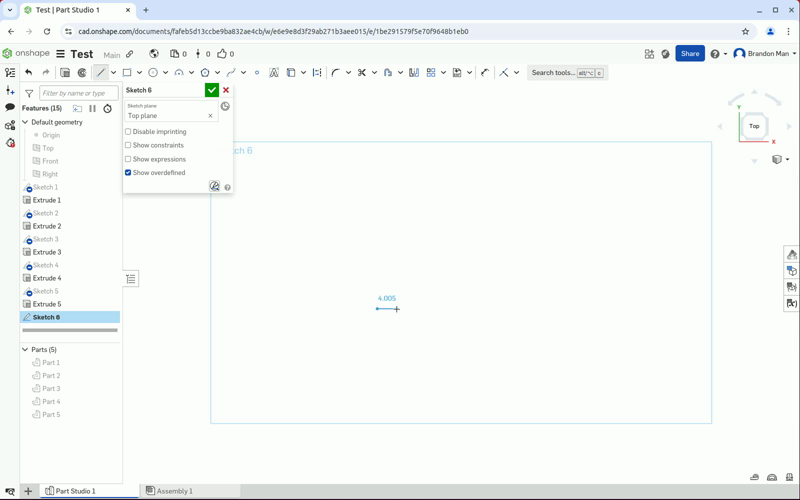
key_up(shift)
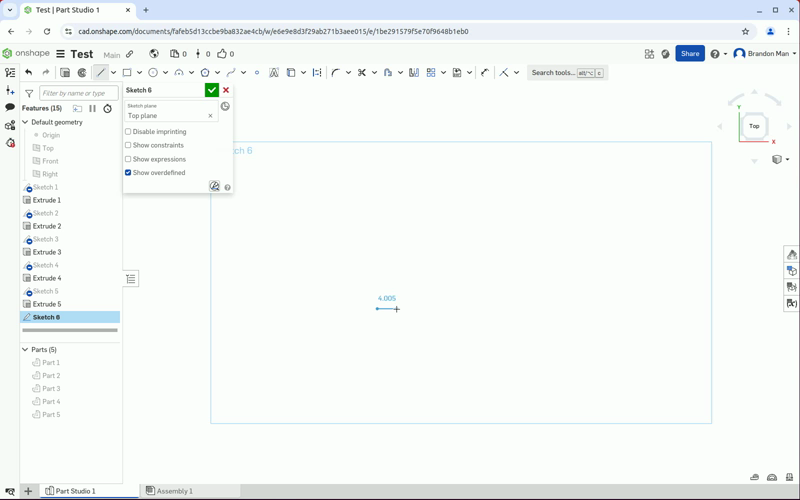
key(esc)
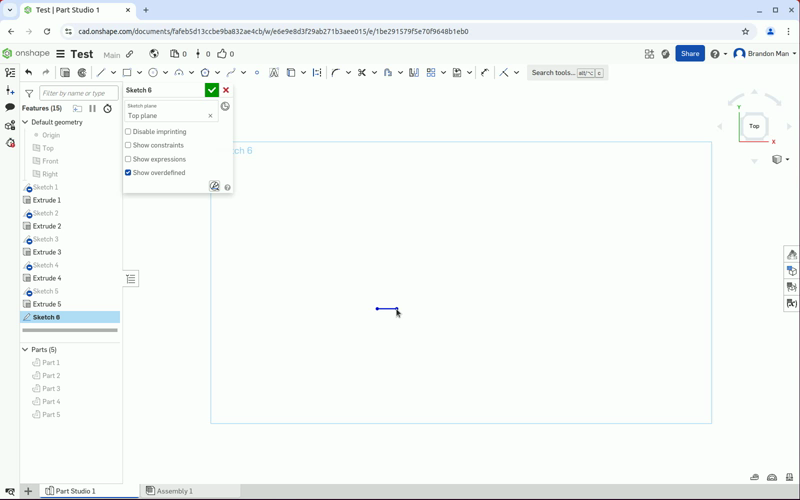
key(a)
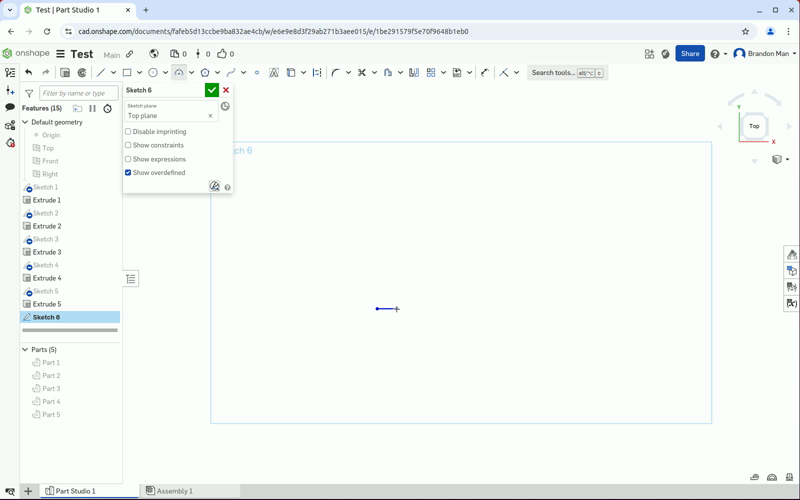
mouse_move(396, 308)
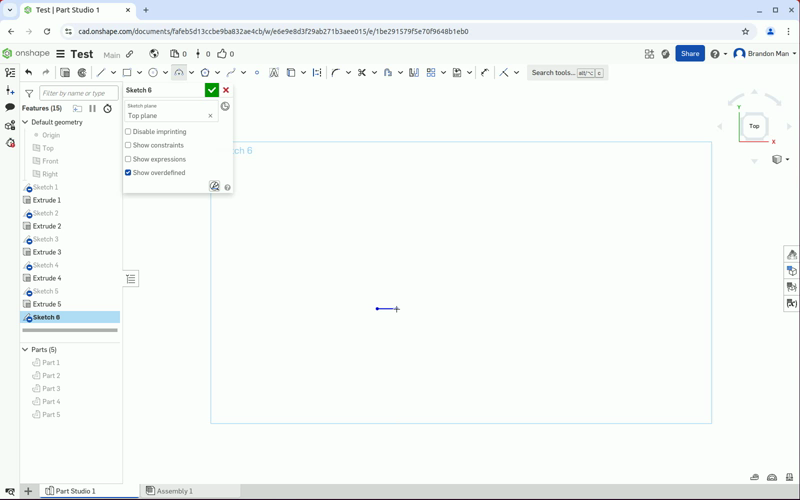
click(396, 308)
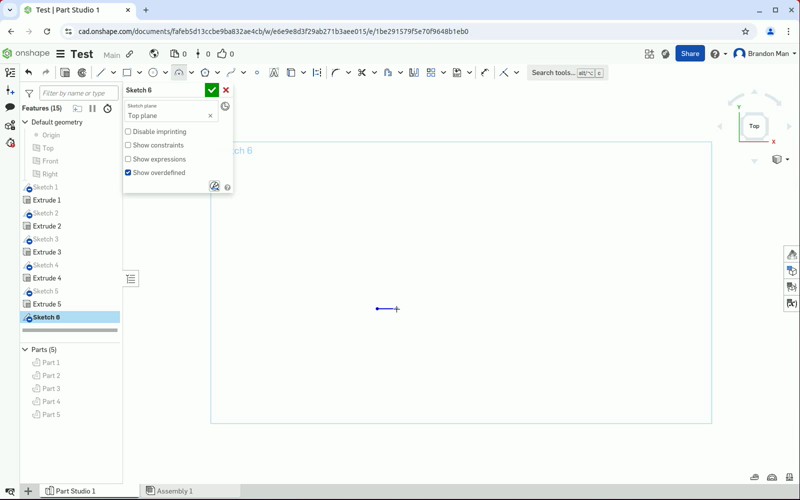
key_down(shift)
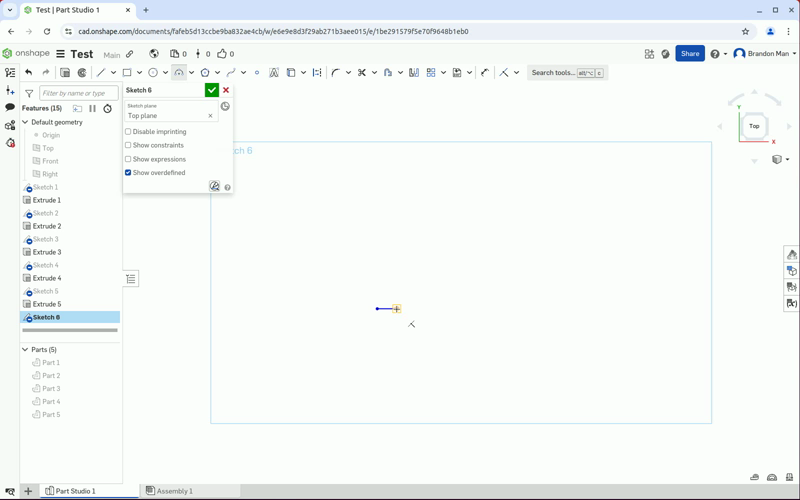
mouse_move(377, 255)
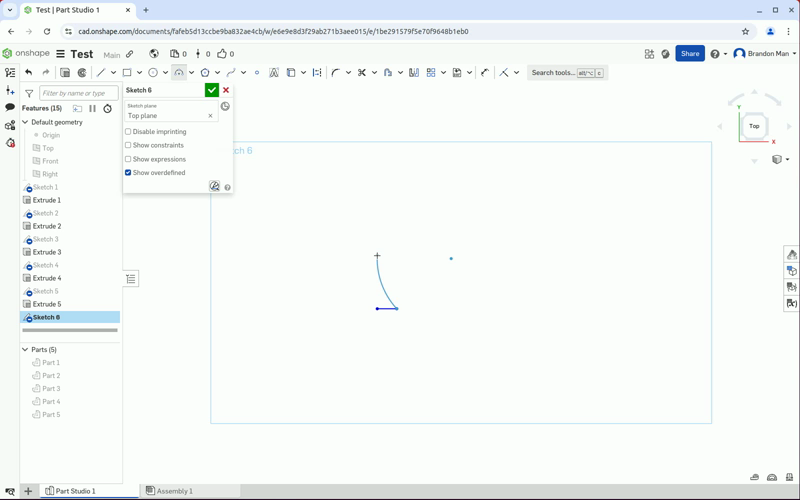
click(377, 255)
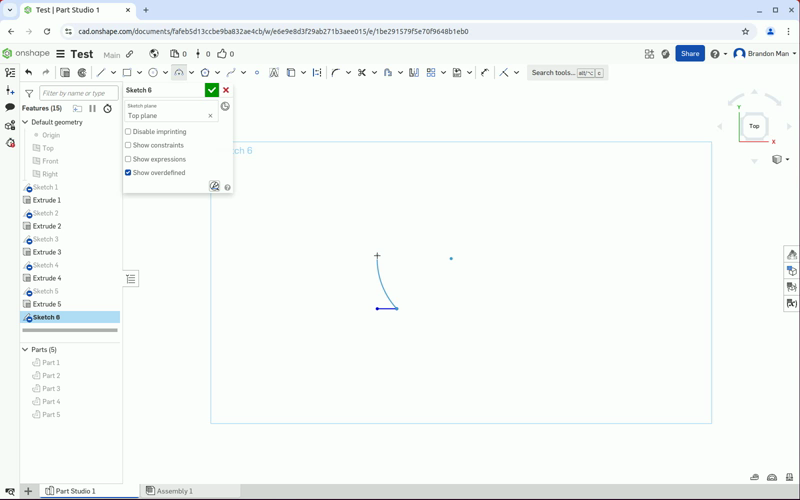
mouse_move(382, 283)
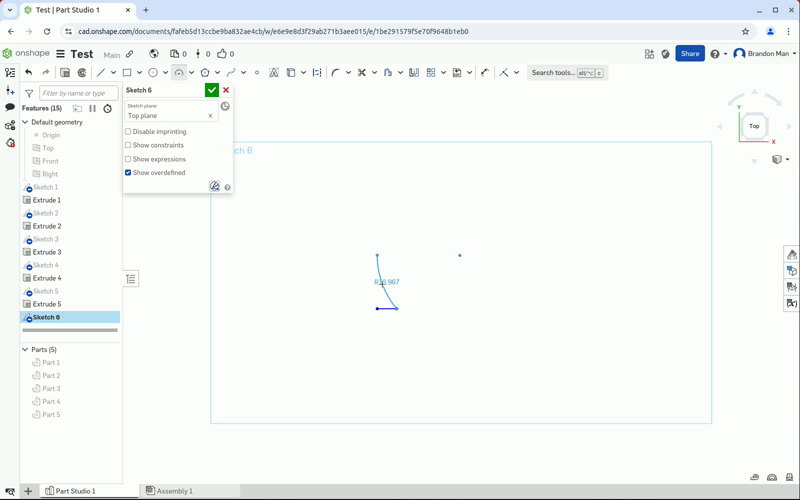
click(382, 283)
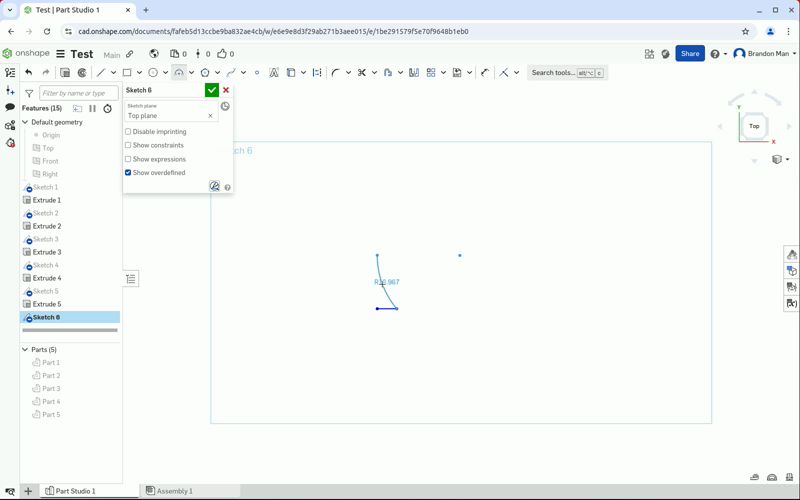
key_up(shift)
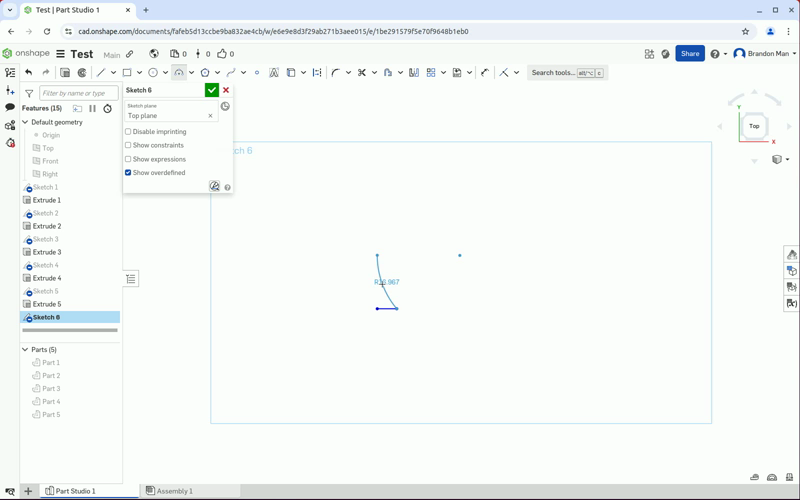
key(esc)
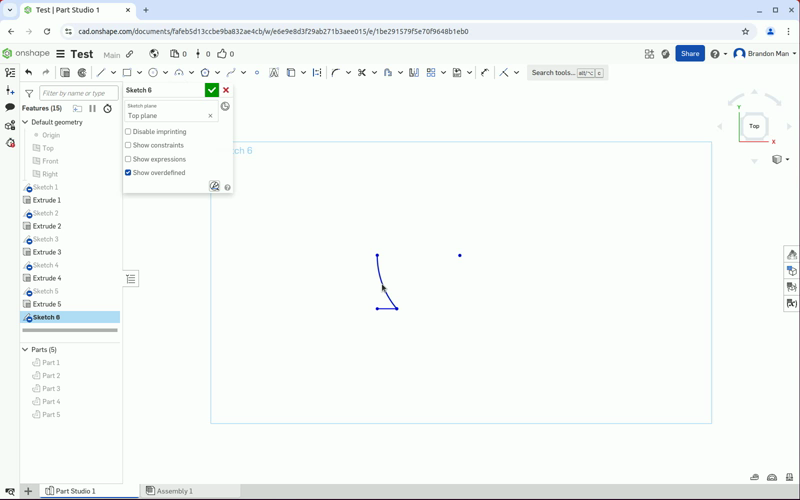
key(l)
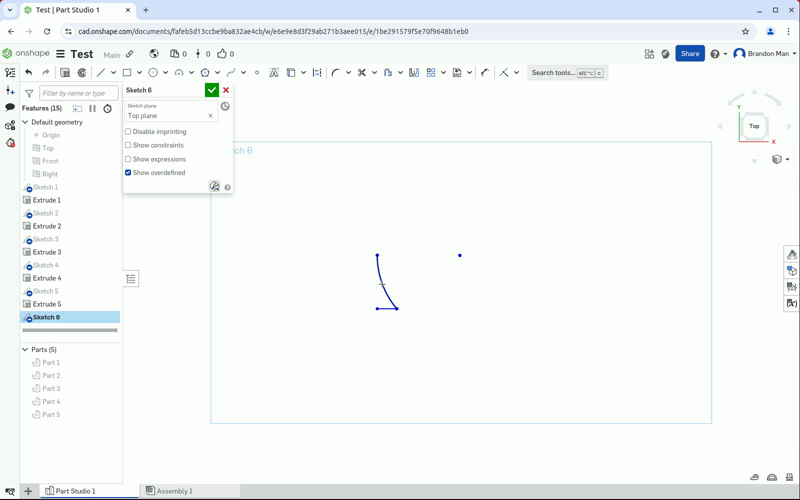
mouse_move(377, 255)
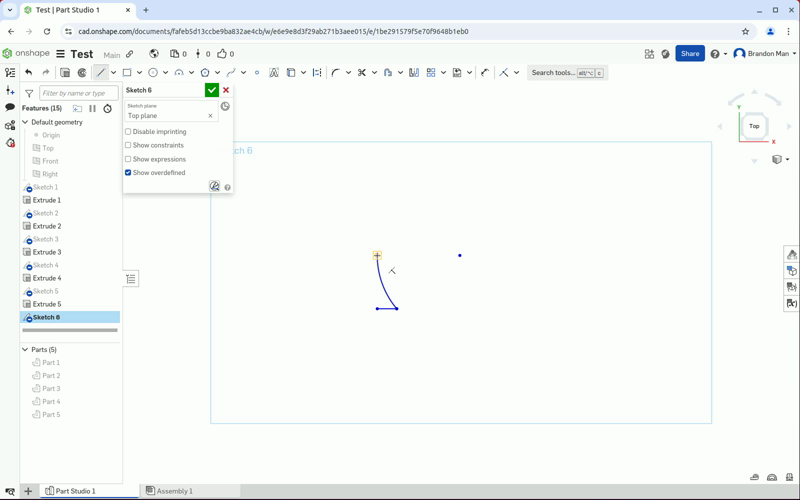
click(377, 255)
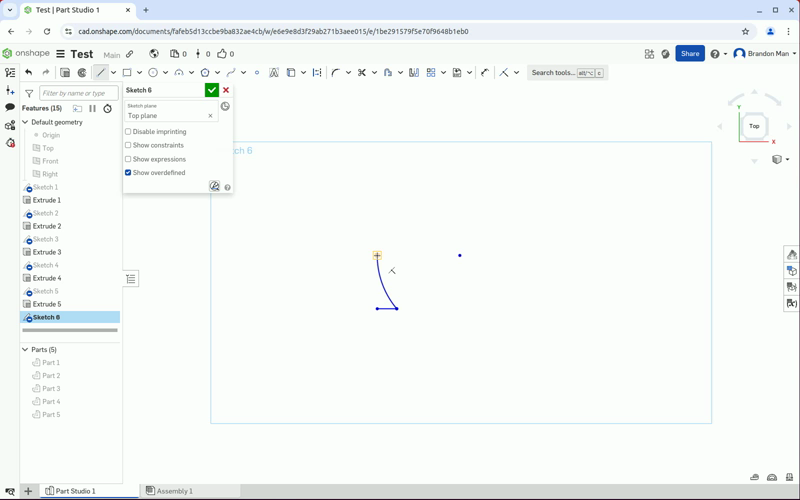
mouse_move(407, 255)
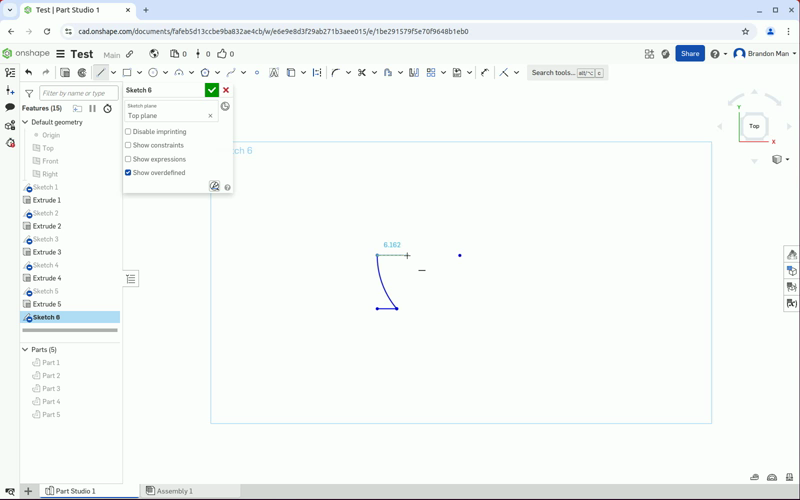
key_down(shift)
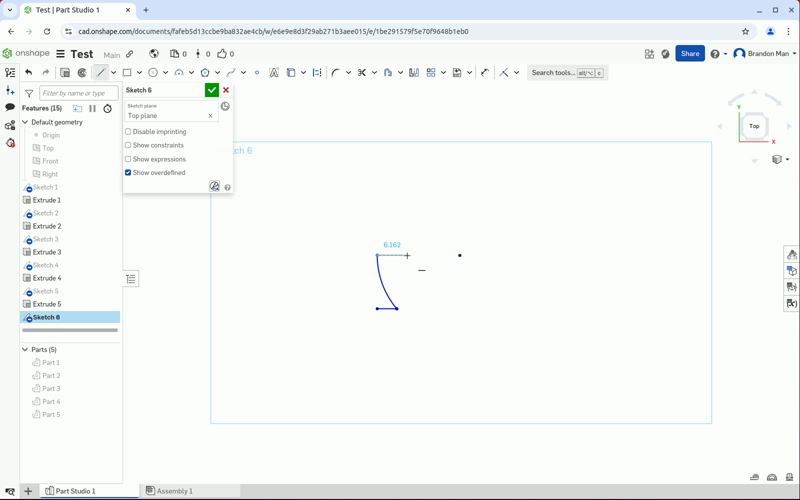
mouse_move(377, 308)
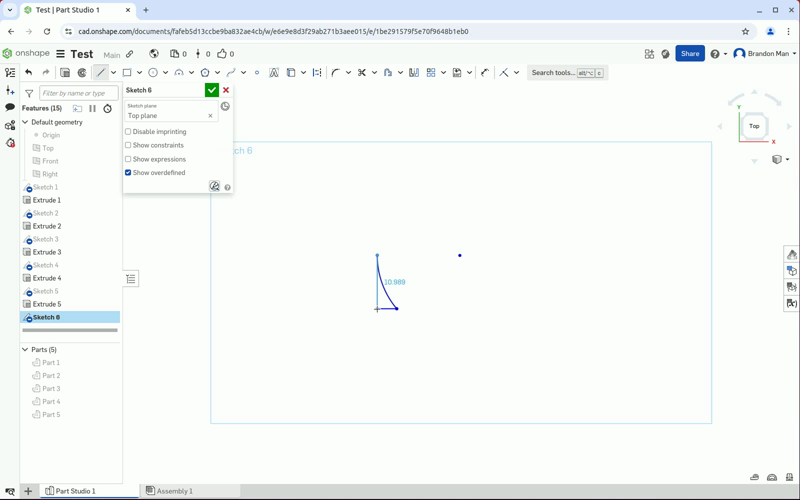
key_up(shift)
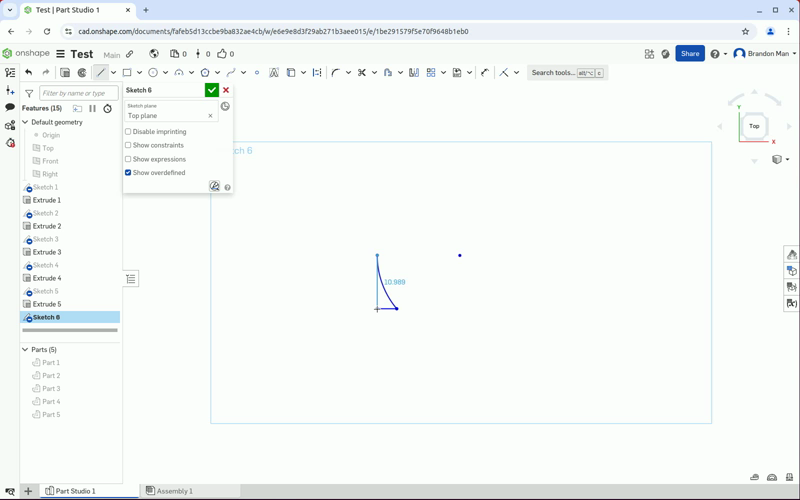
click(377, 308)
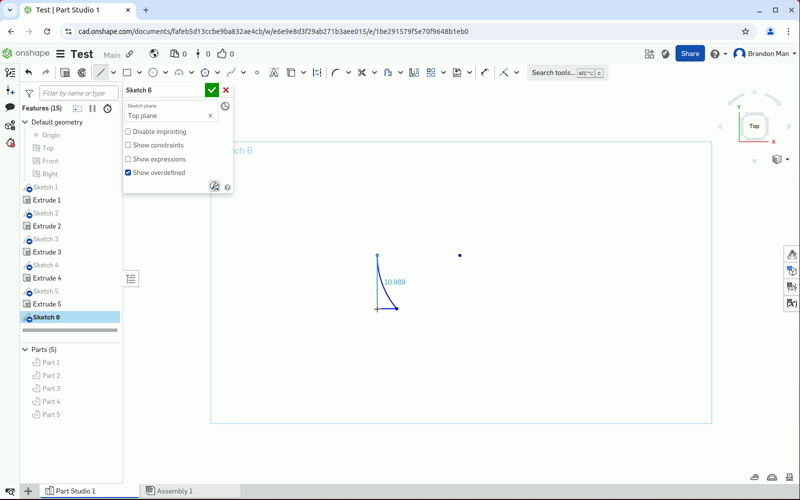
key(esc)
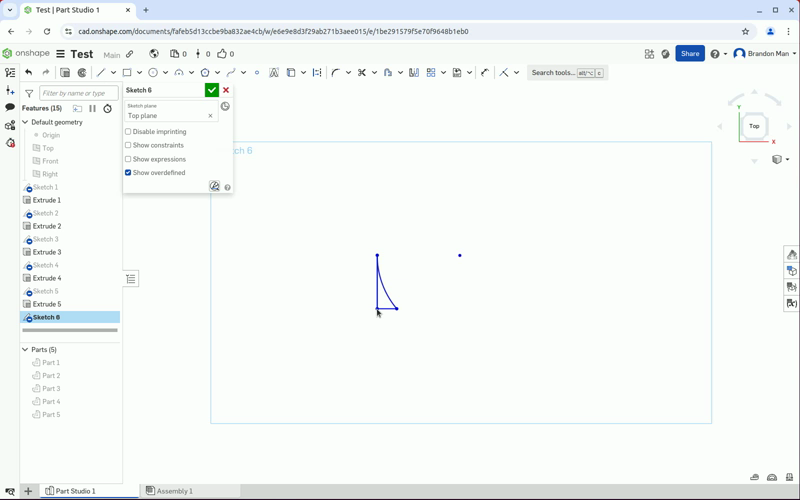
mouse_move(386, 306)
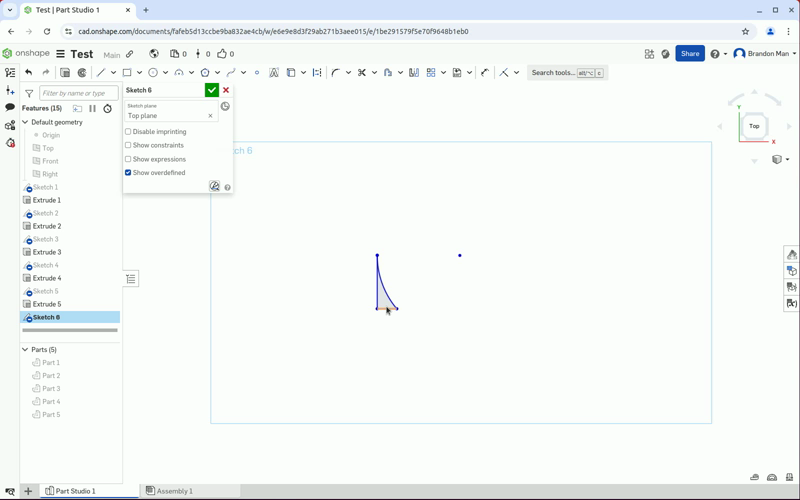
scroll(6)
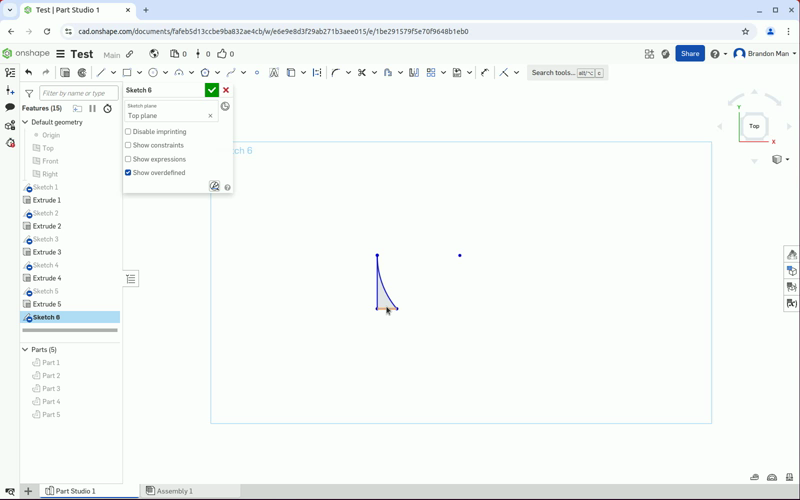
scroll(6)
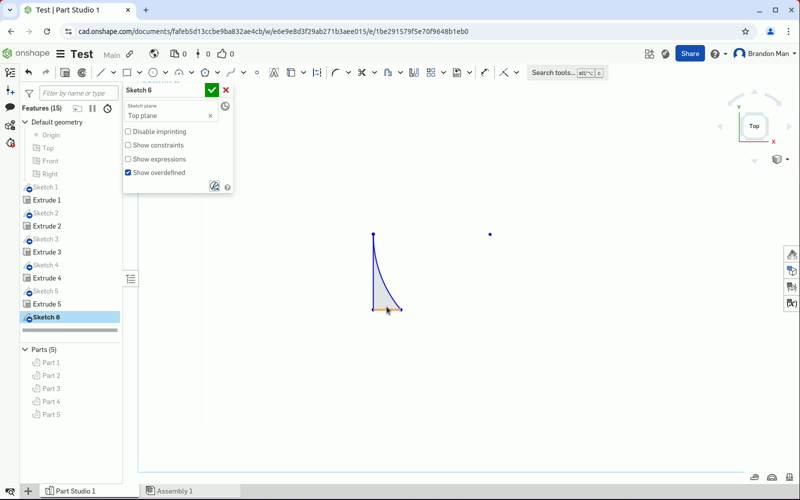
scroll(6)
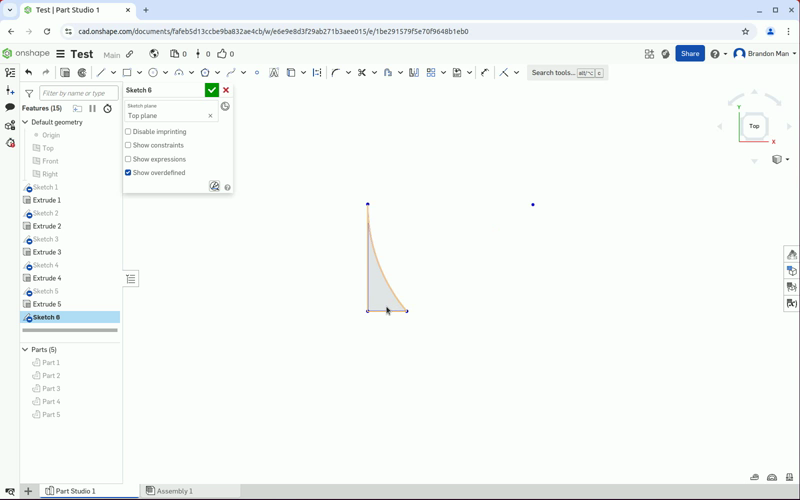
scroll(6)
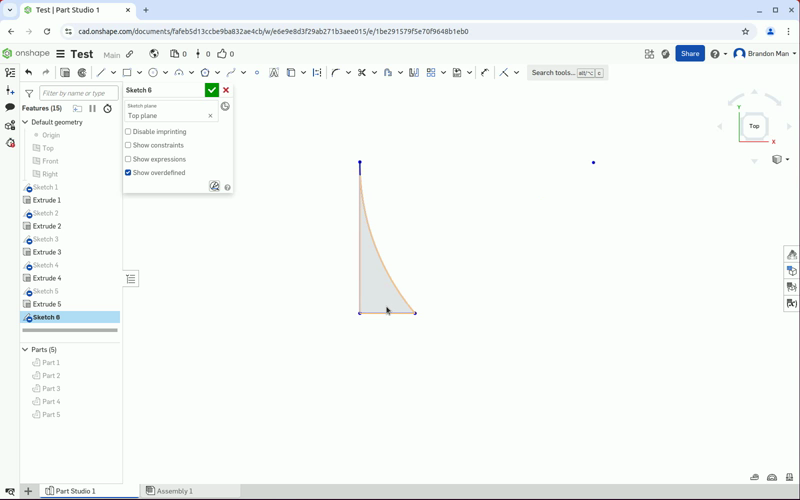
scroll(6)
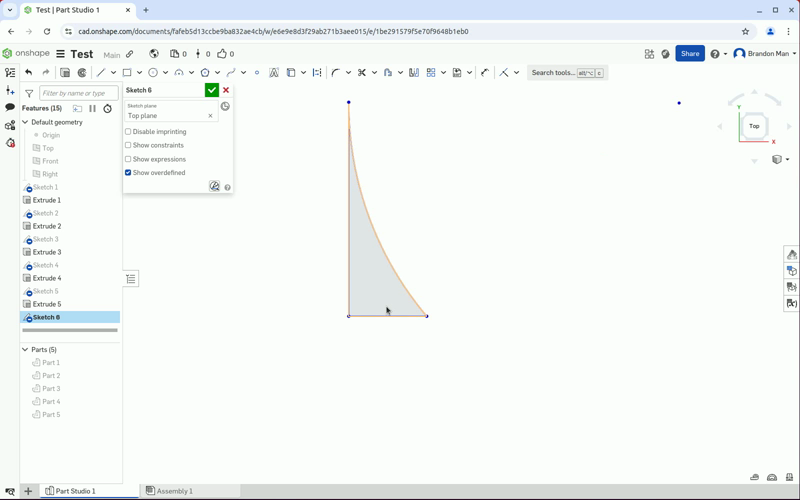
scroll(6)
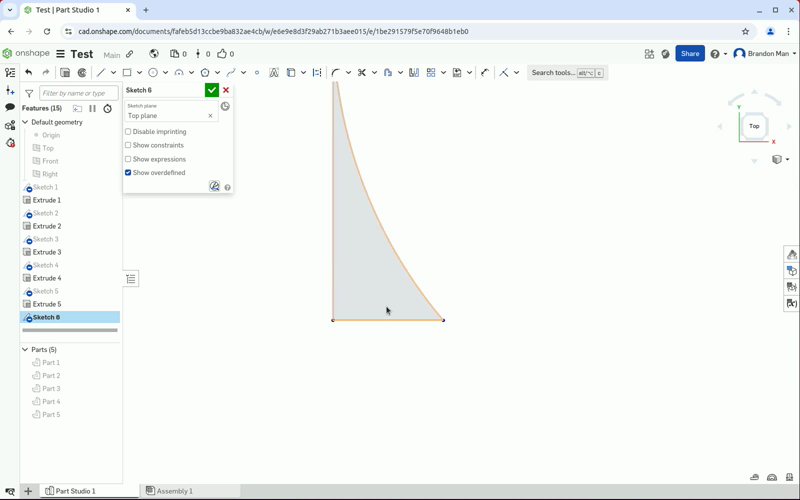
scroll(6)
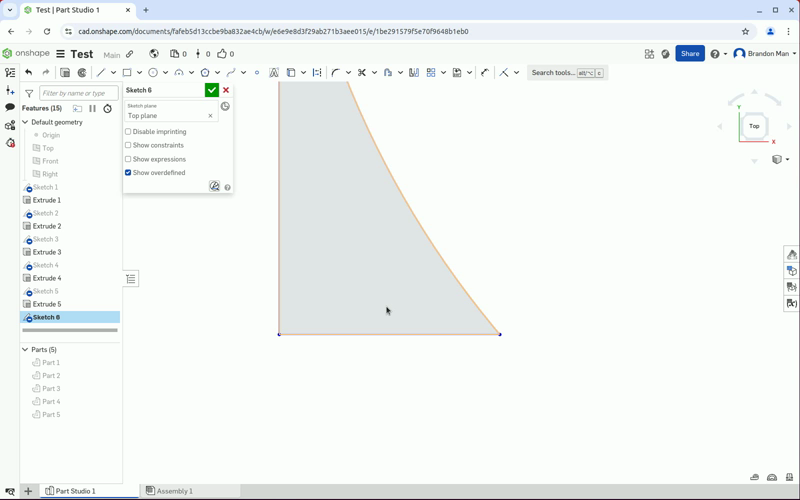
click(386, 306)
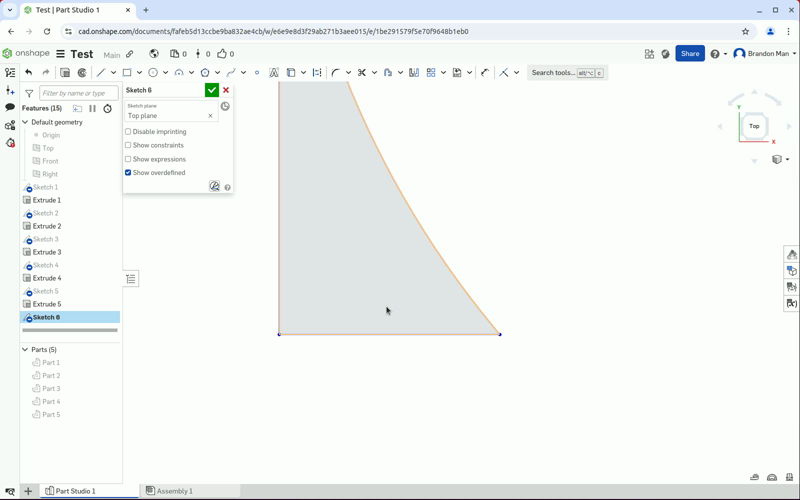
scroll(-6)
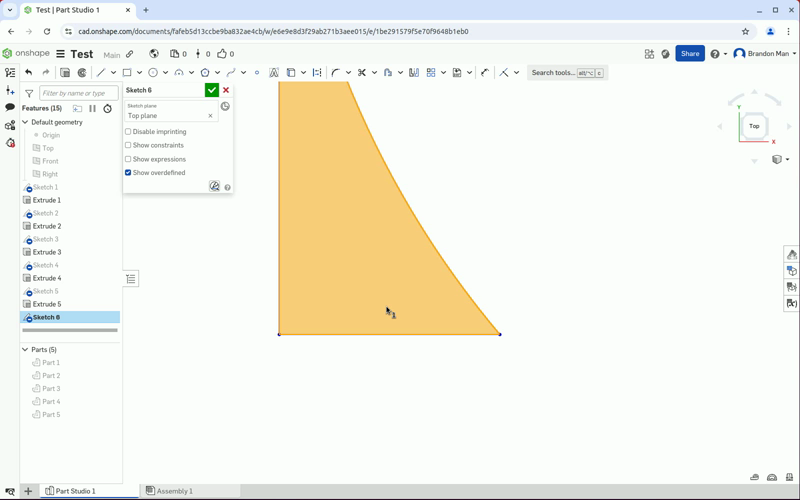
scroll(-6)
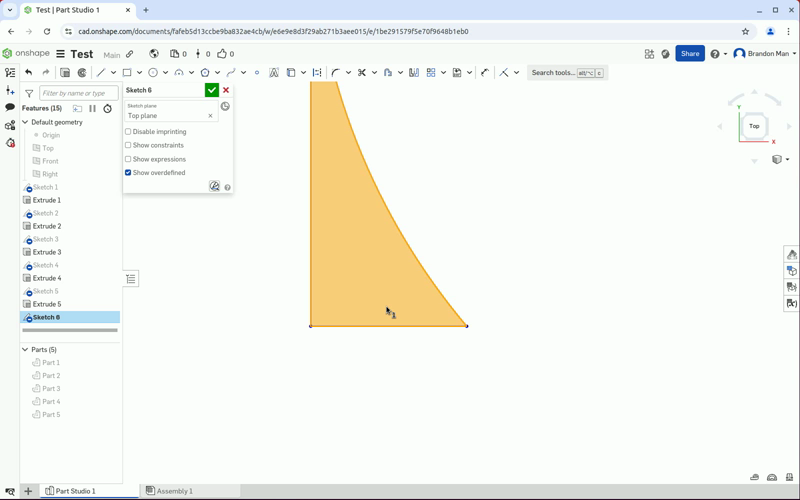
scroll(-6)
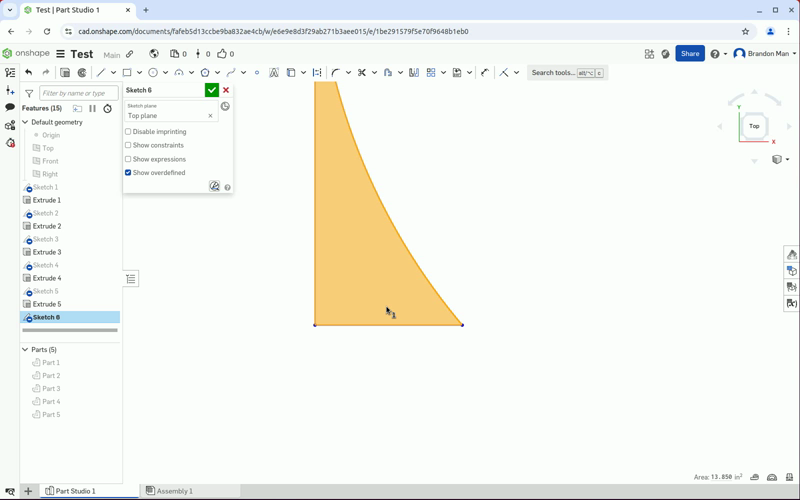
scroll(-6)
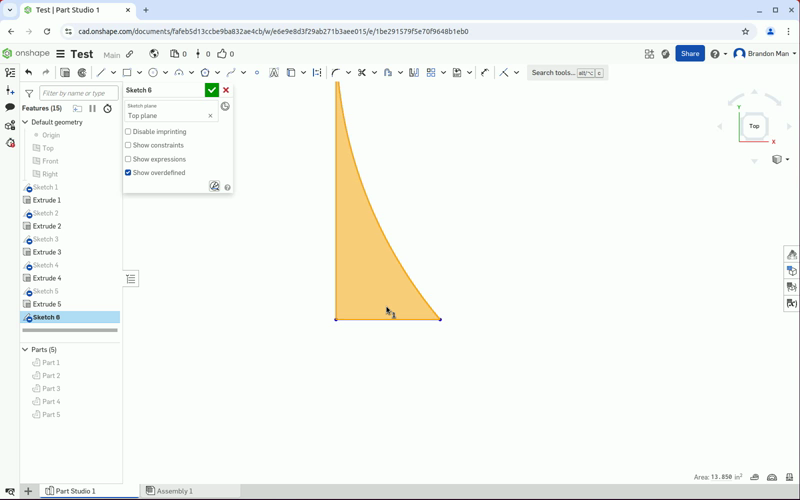
scroll(-6)
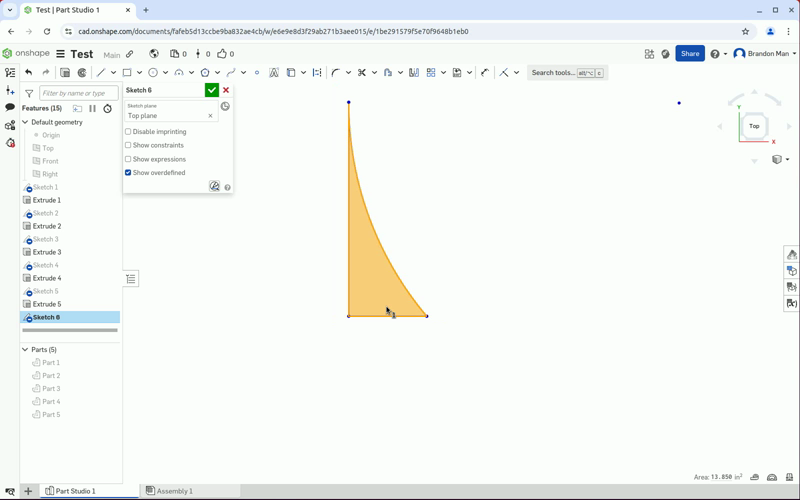
scroll(-6)
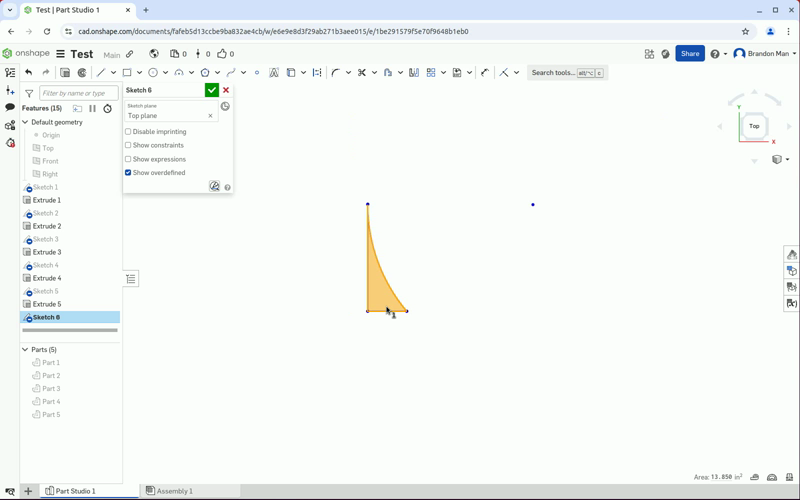
scroll(-6)
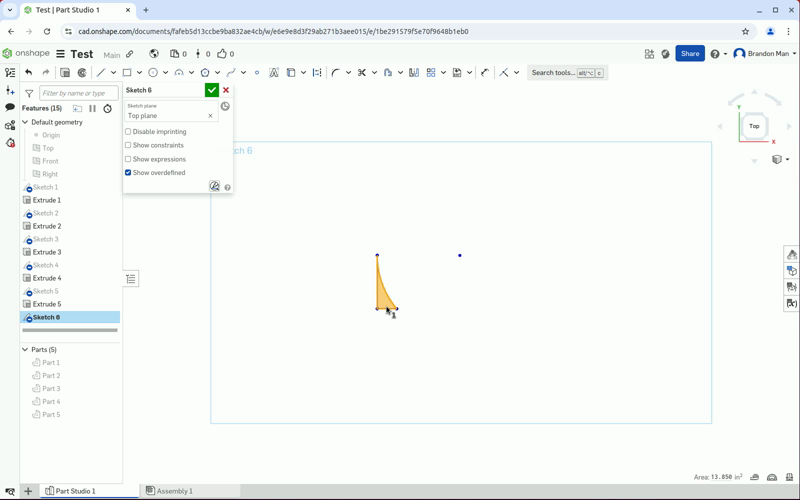
mouse_move(73, 352)
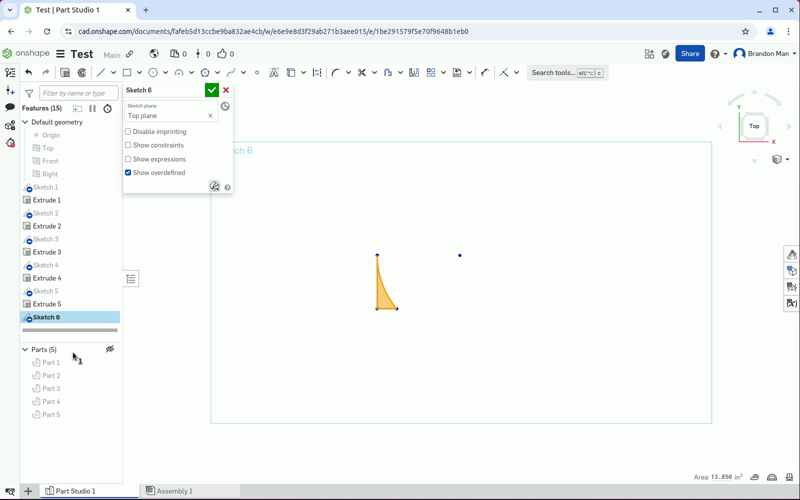
key(shift+y)
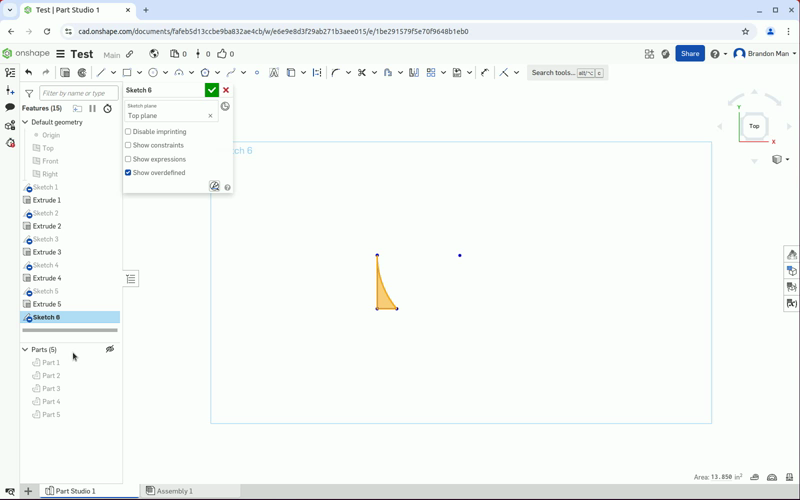
key(shift+e)
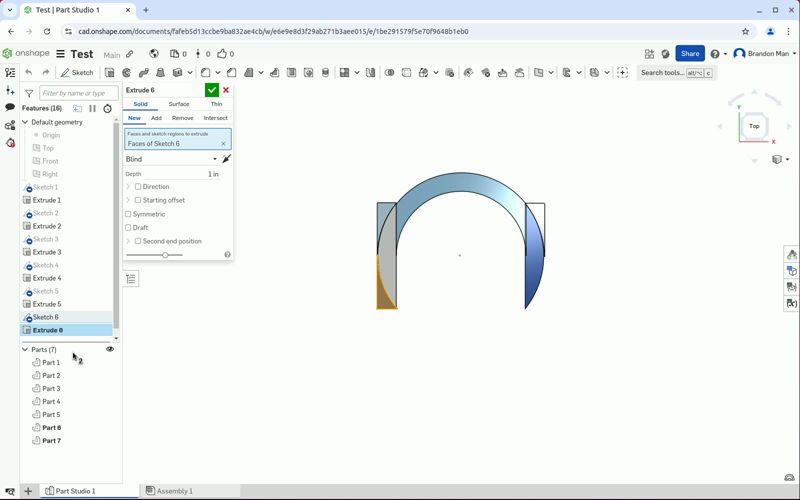
mouse_move(143, 106)
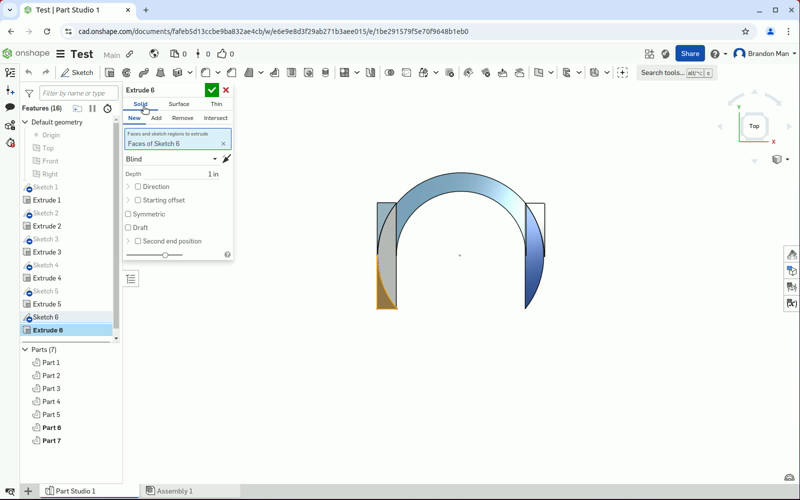
click(143, 106)
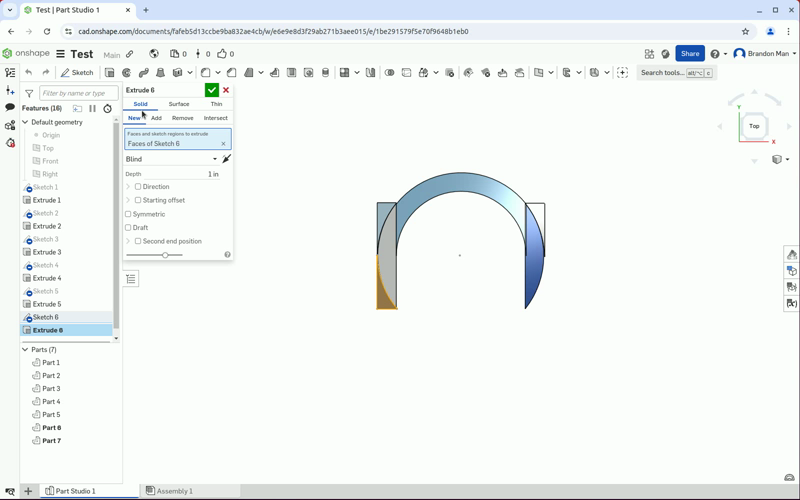
mouse_move(137, 120)
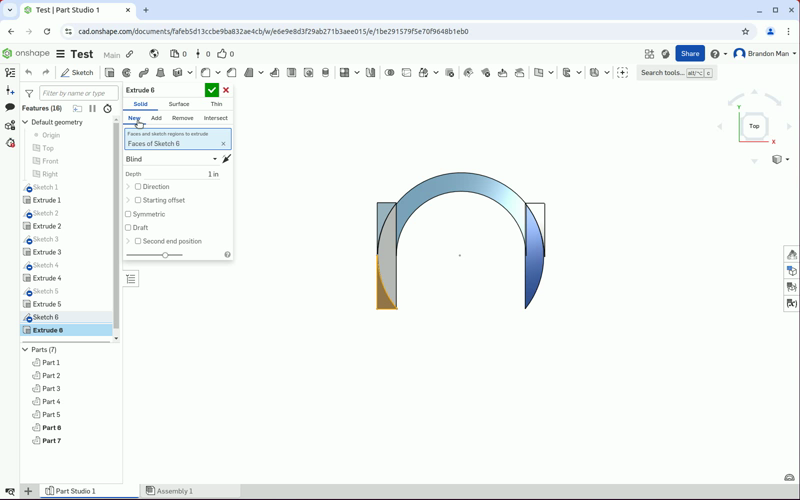
click(137, 120)
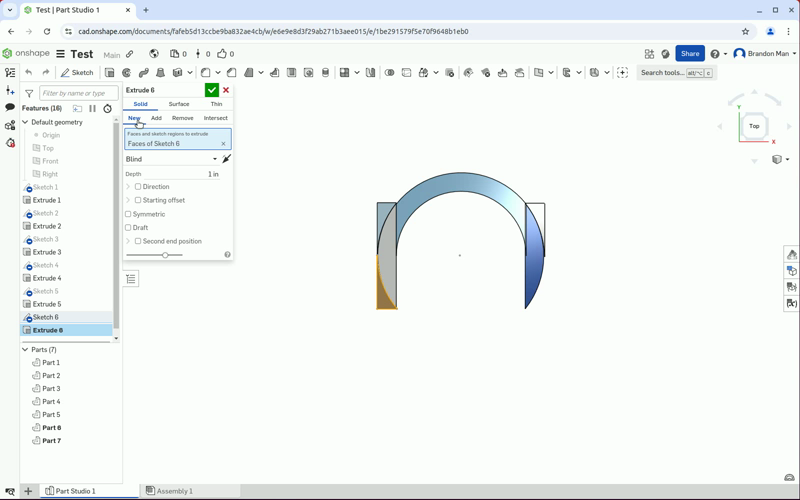
key(tab, 4)
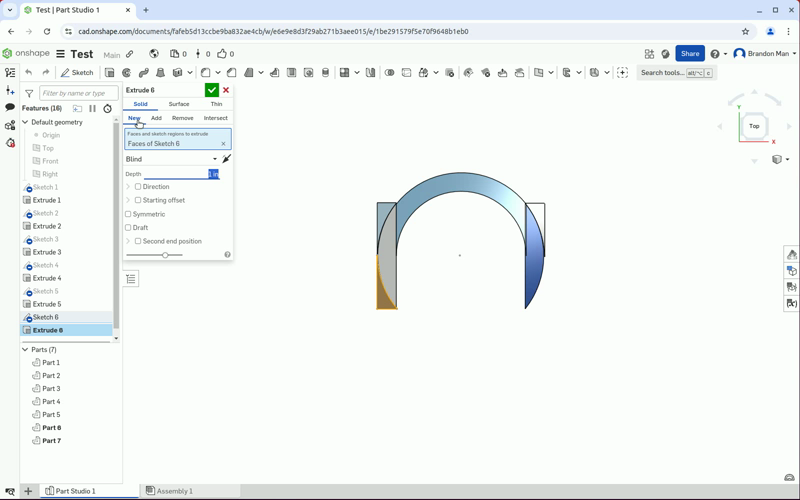
text(13.239)
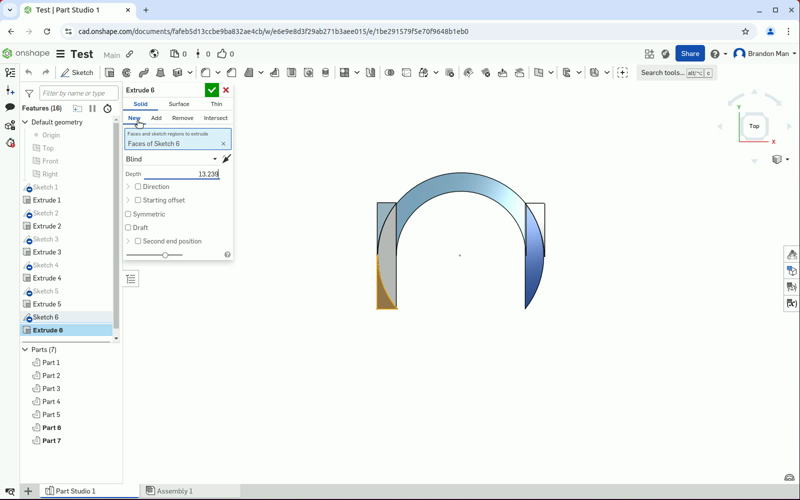
key(enter)
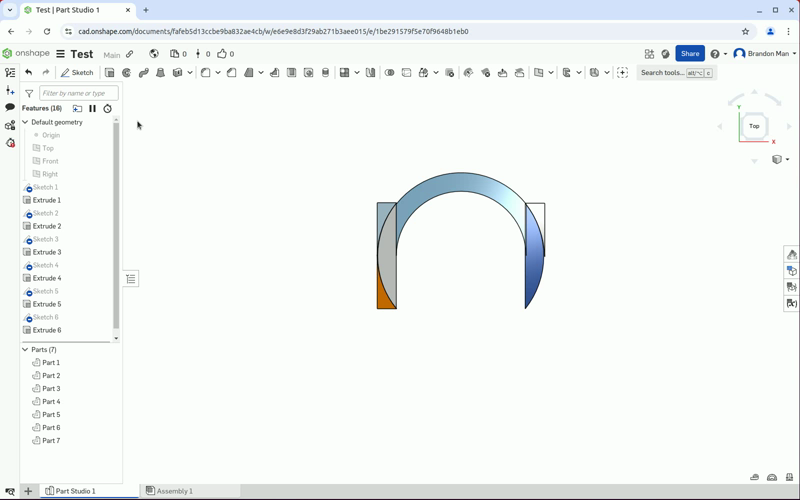
key(shift+h)
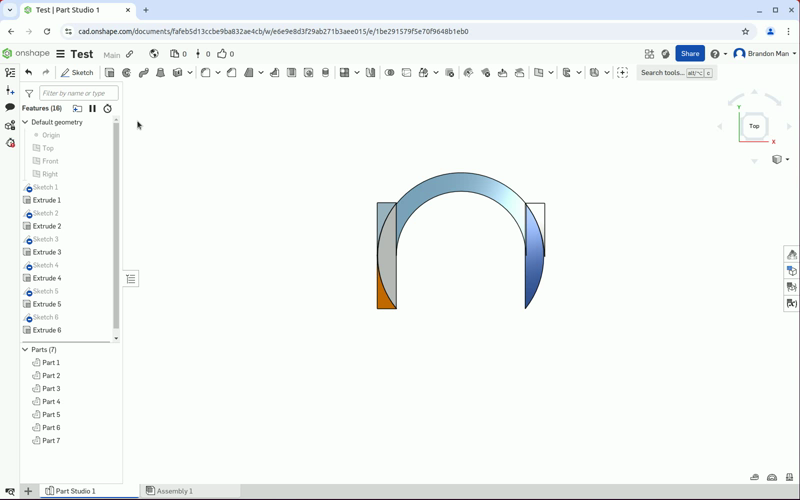
key(shift+h)
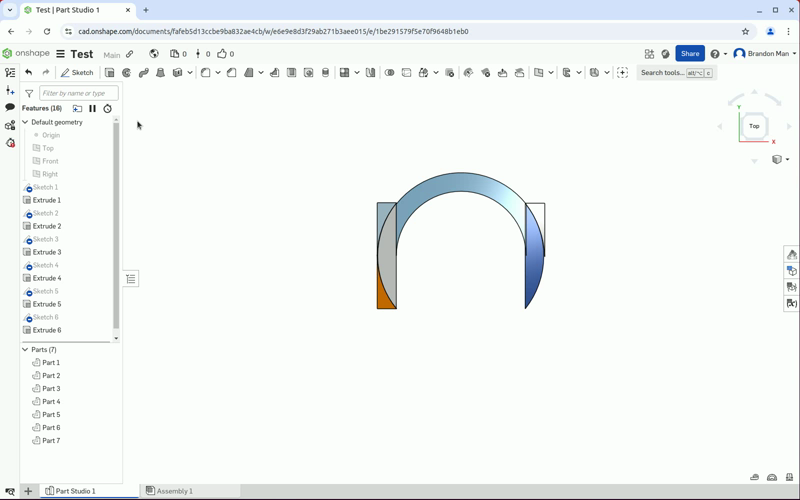
mouse_move(69, 189)
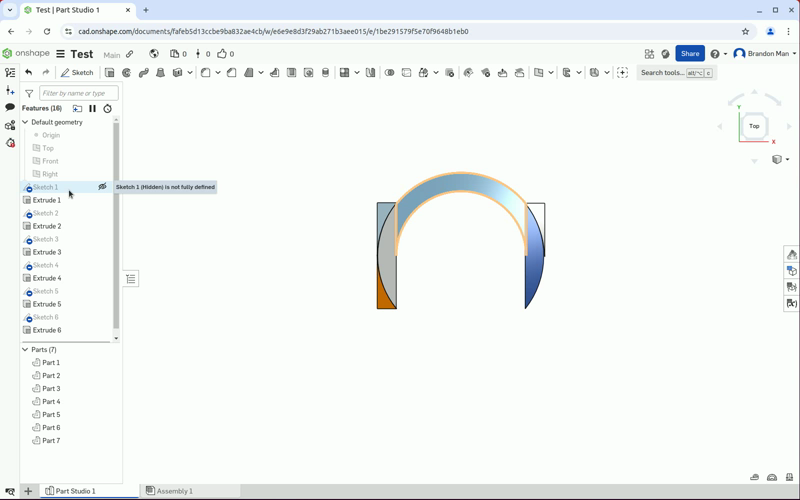
click(69, 189)
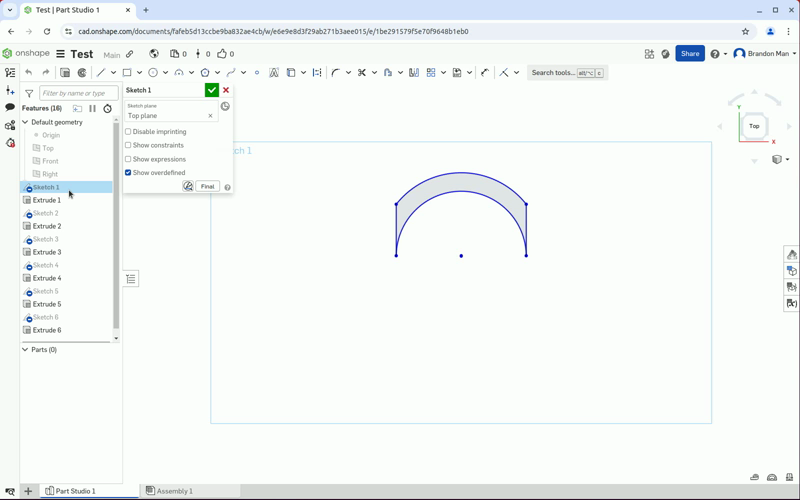
mouse_move(229, 92)
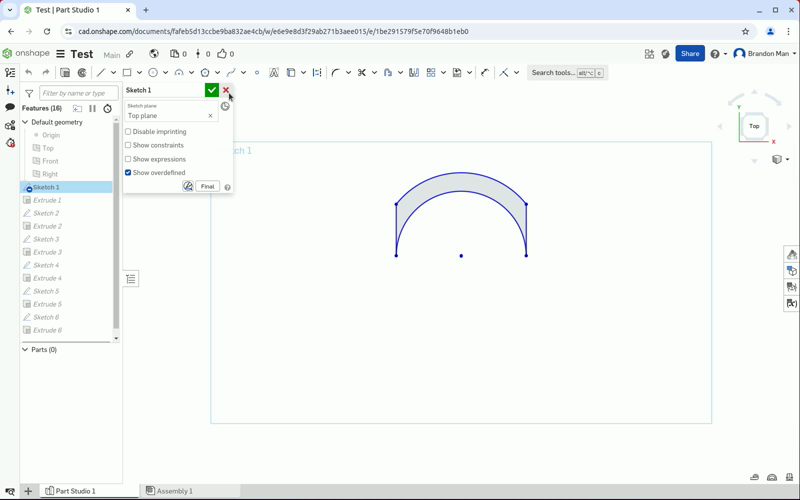
click(229, 92)
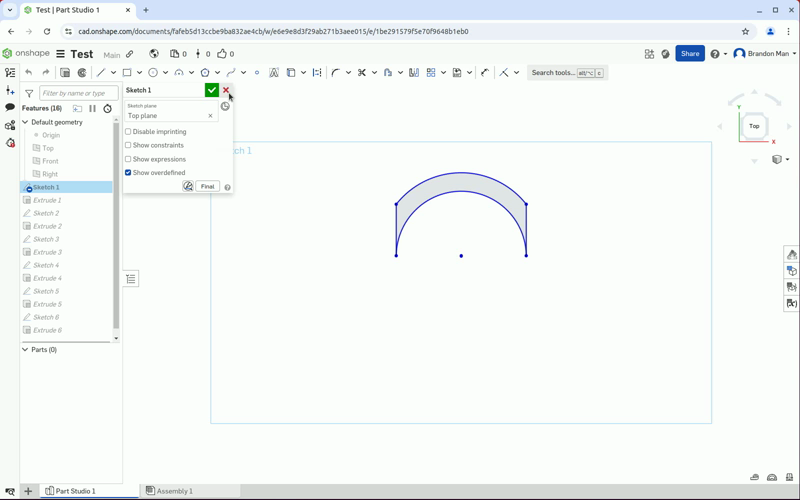
key(shift+s)
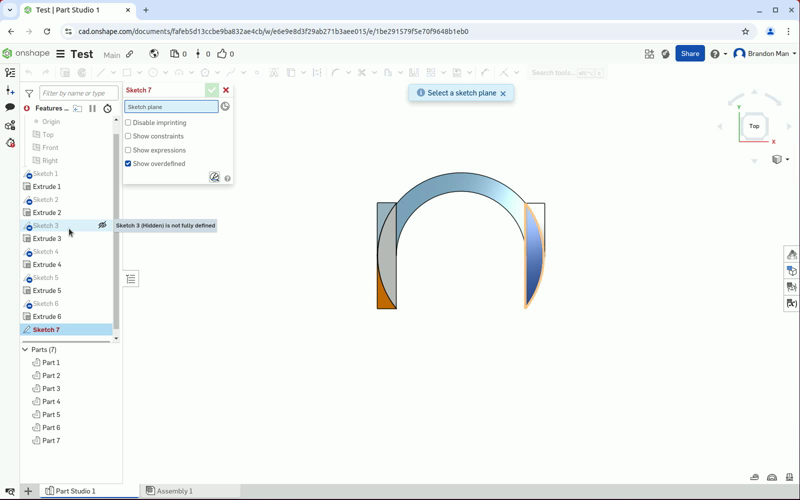
scroll(3)
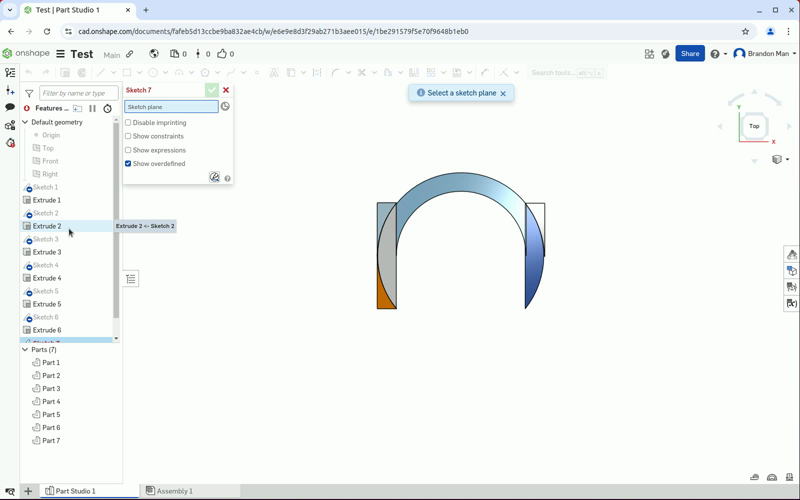
mouse_move(69, 150)
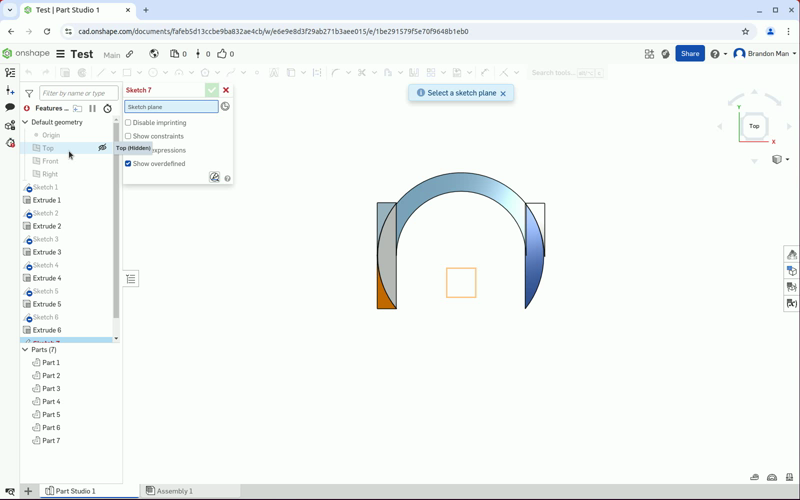
click(69, 150)
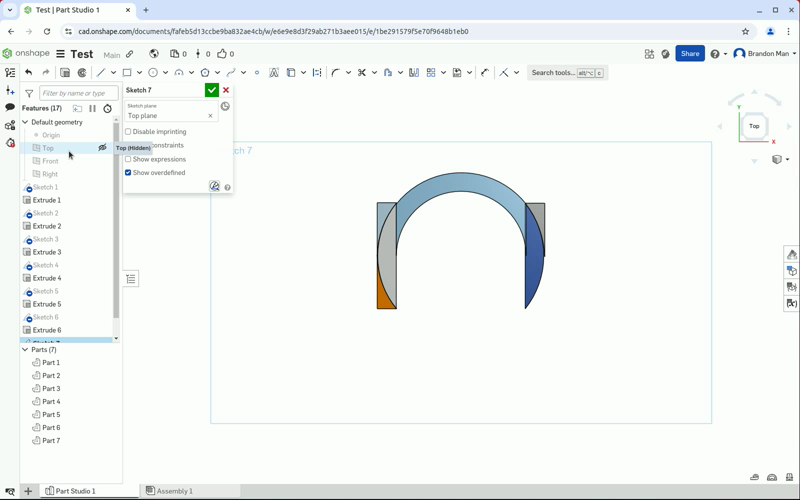
mouse_move(73, 352)
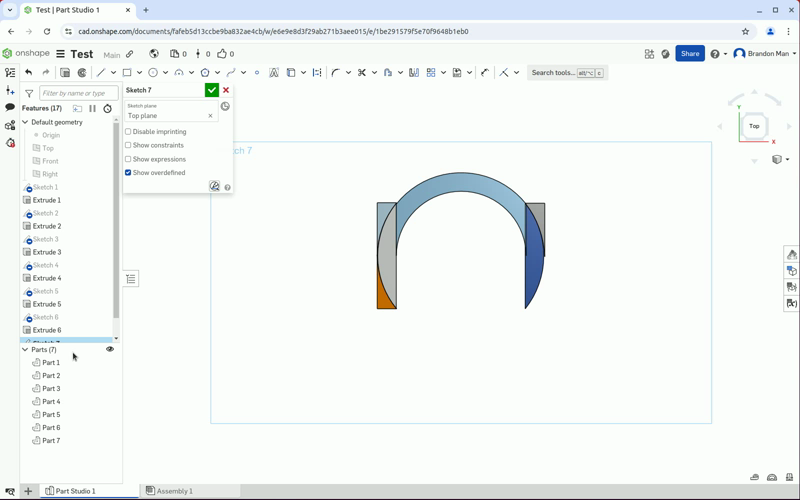
key(y)
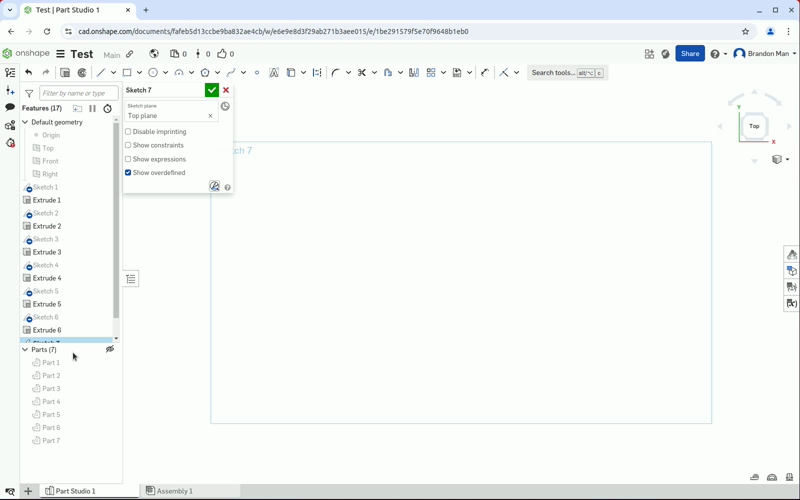
key(a)
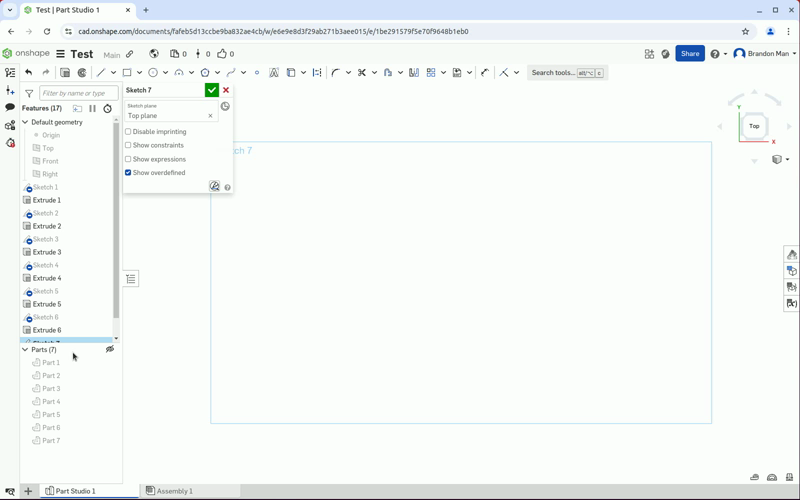
key_down(shift)
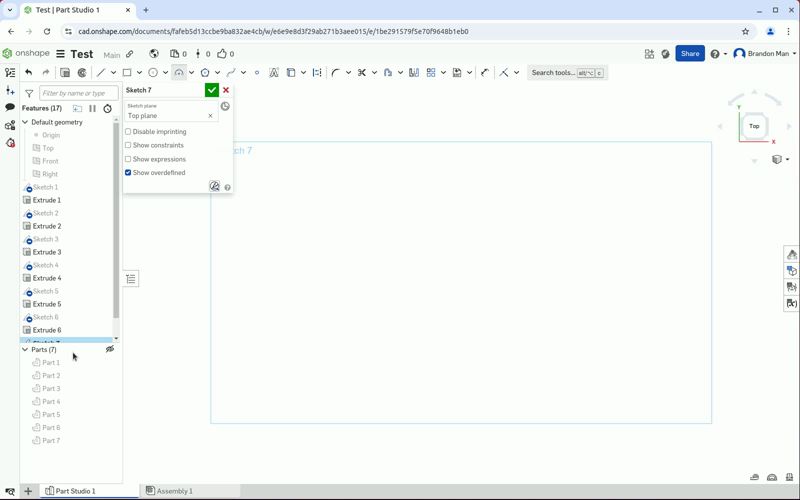
mouse_move(396, 308)
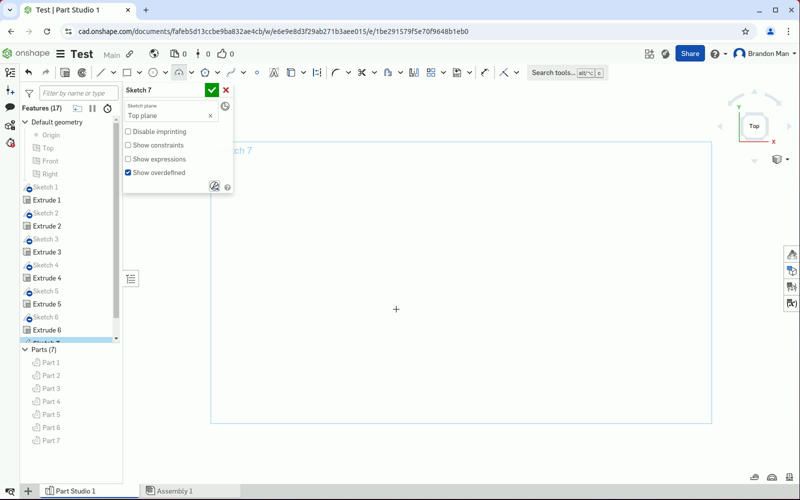
click(396, 308)
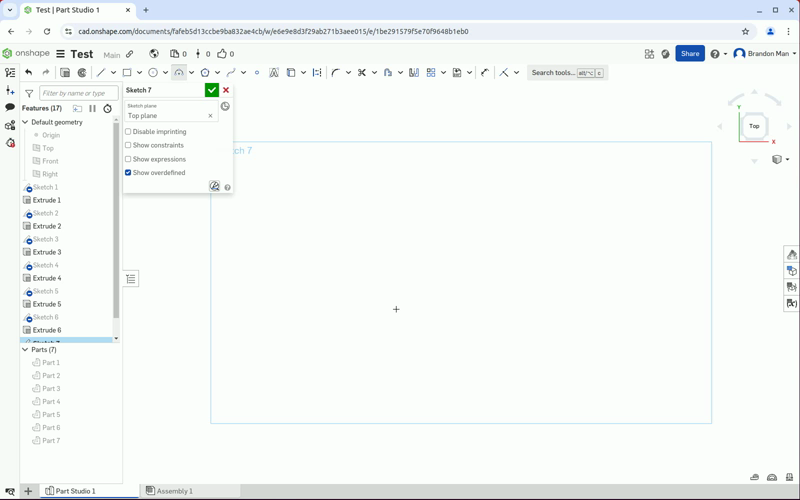
key_up(shift)
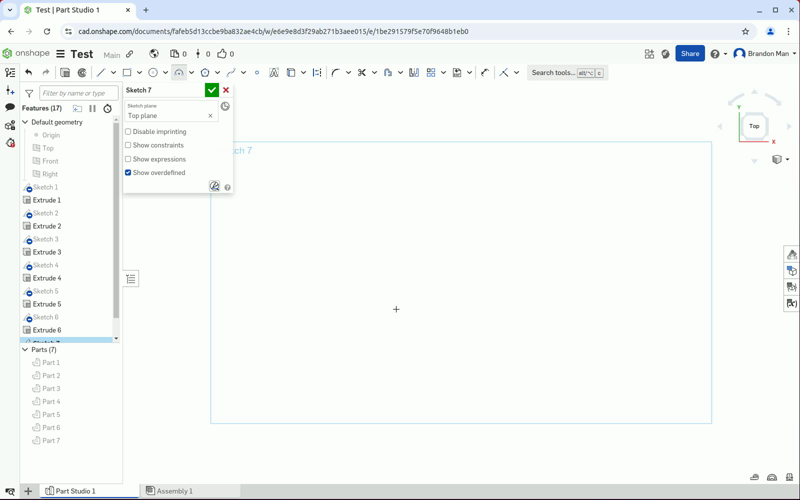
key_down(shift)
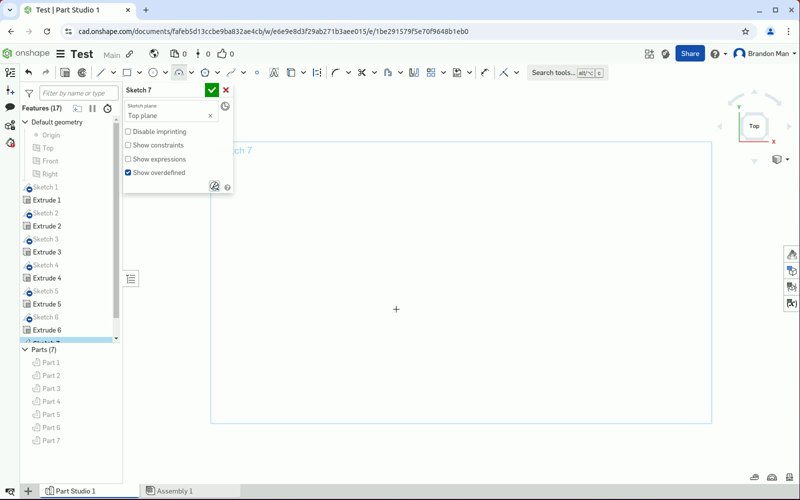
mouse_move(526, 308)
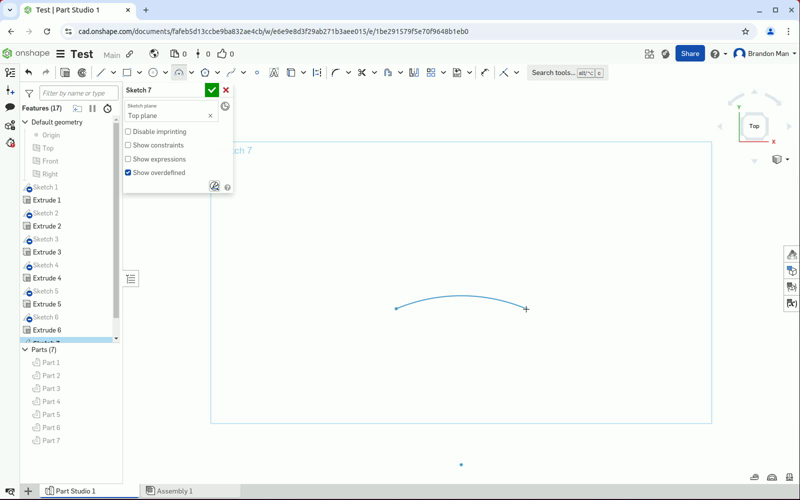
click(526, 308)
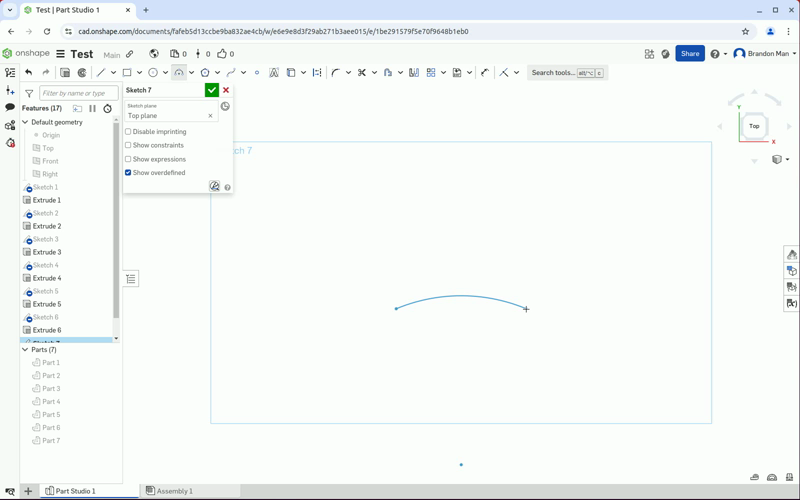
mouse_move(461, 339)
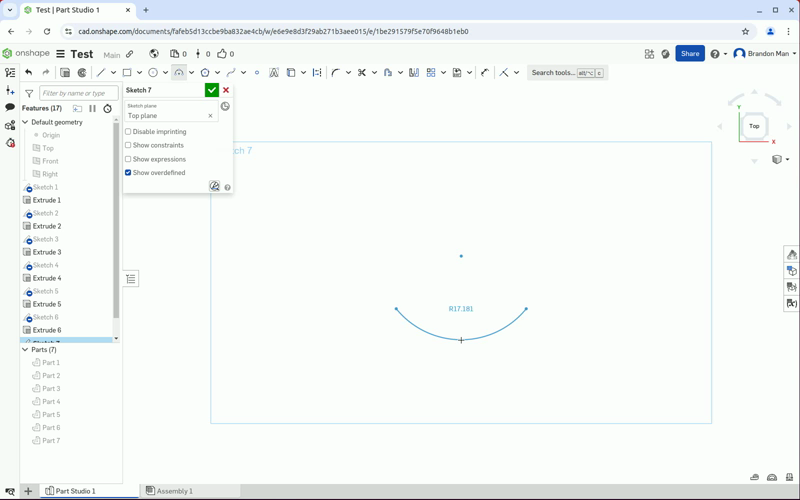
click(461, 339)
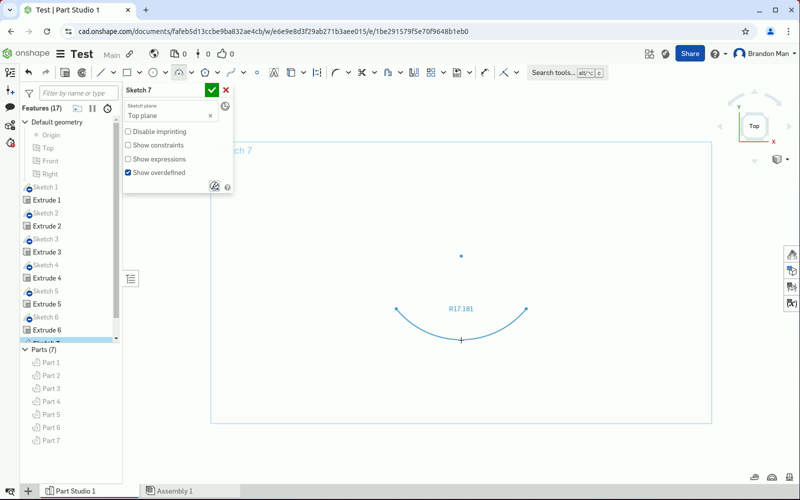
key_up(shift)
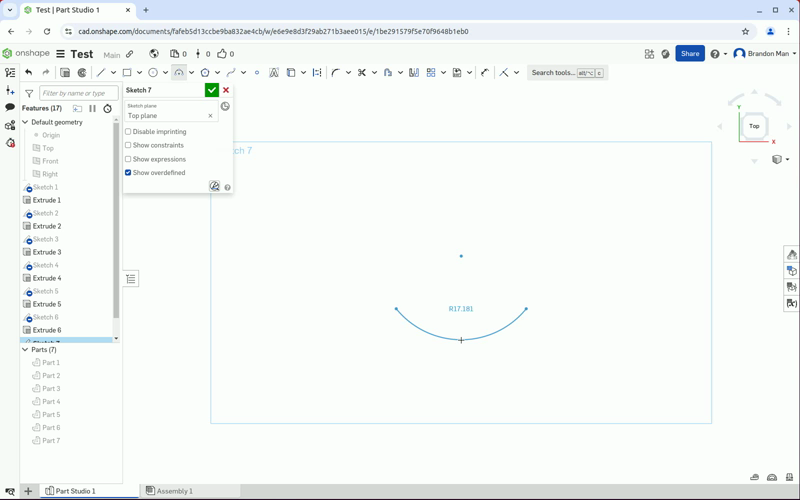
key(esc)
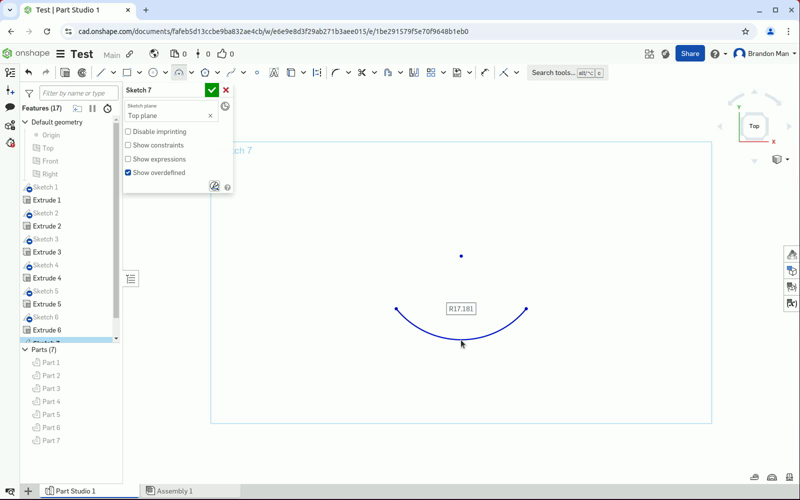
key(l)
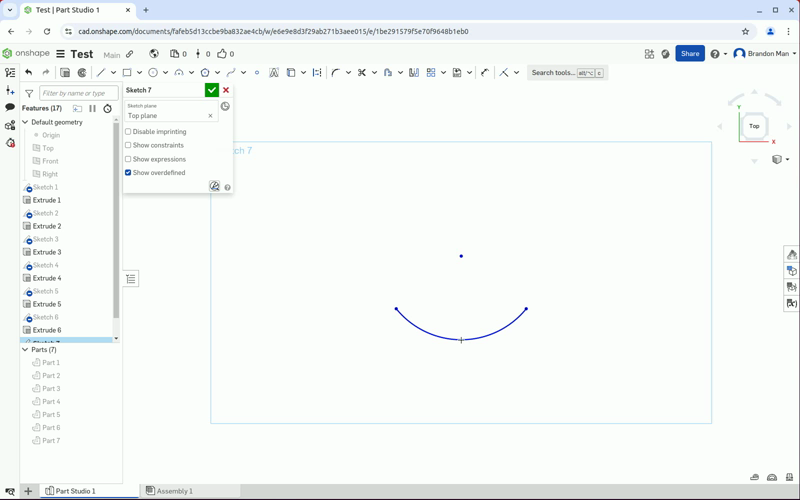
mouse_move(526, 308)
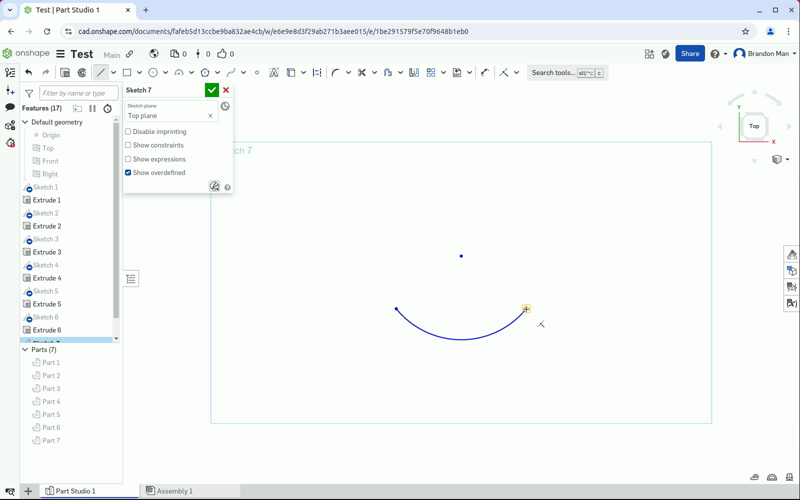
click(526, 308)
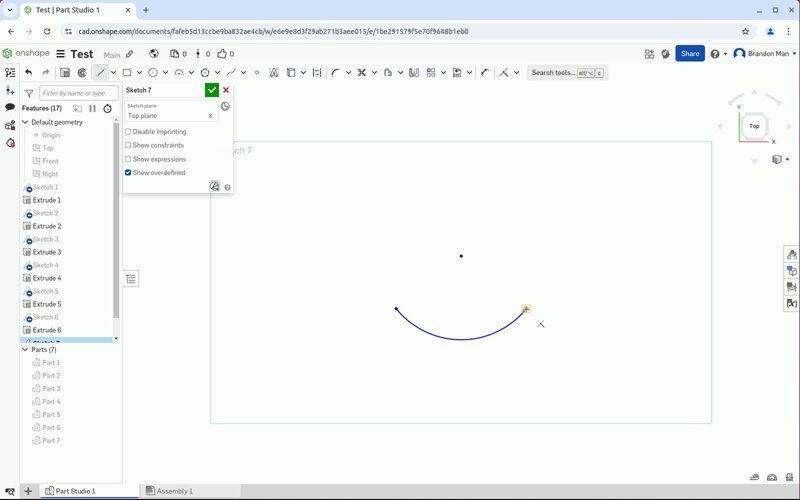
key_down(shift)
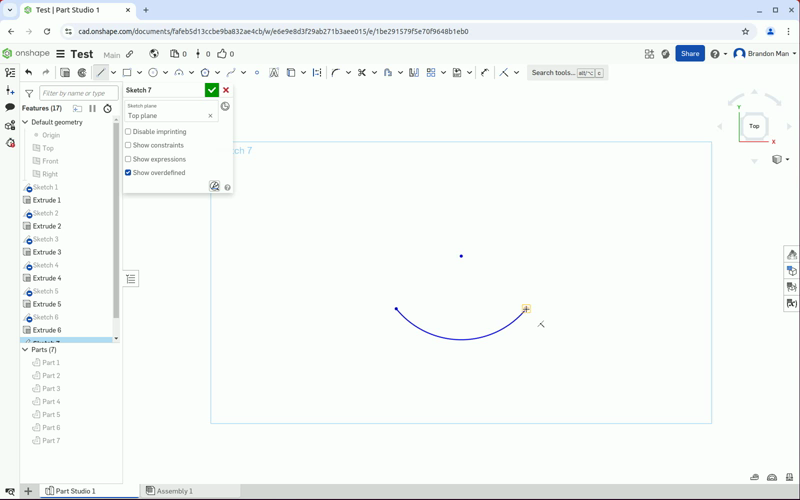
mouse_move(556, 308)
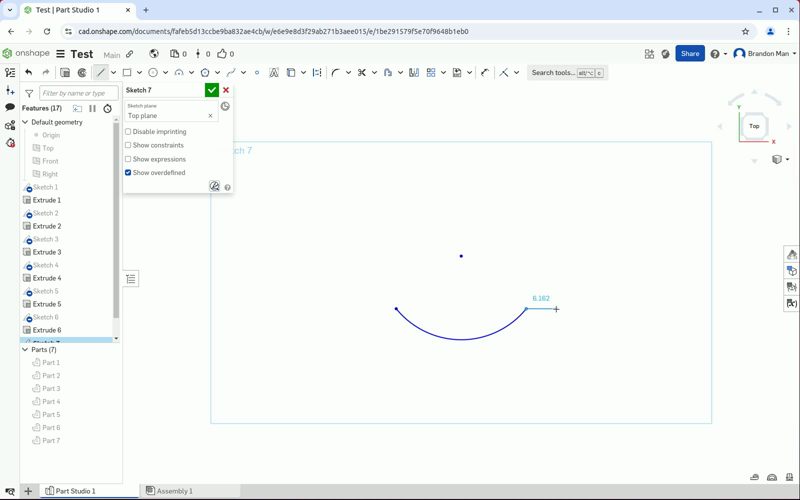
mouse_move(526, 256)
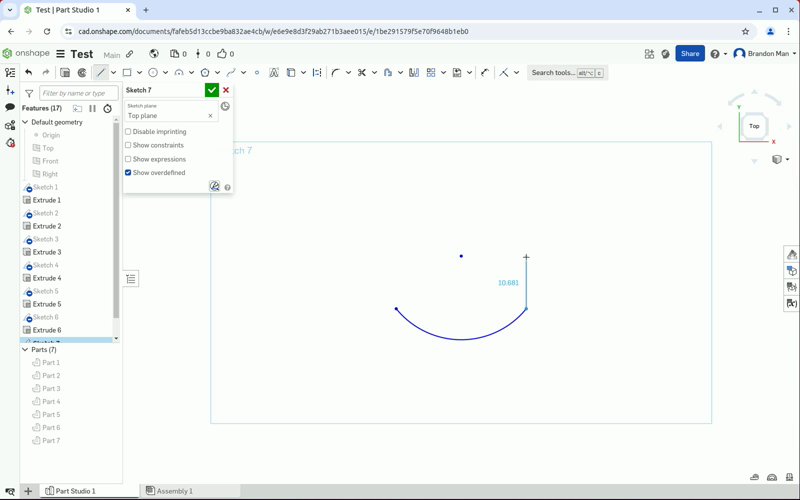
click(526, 256)
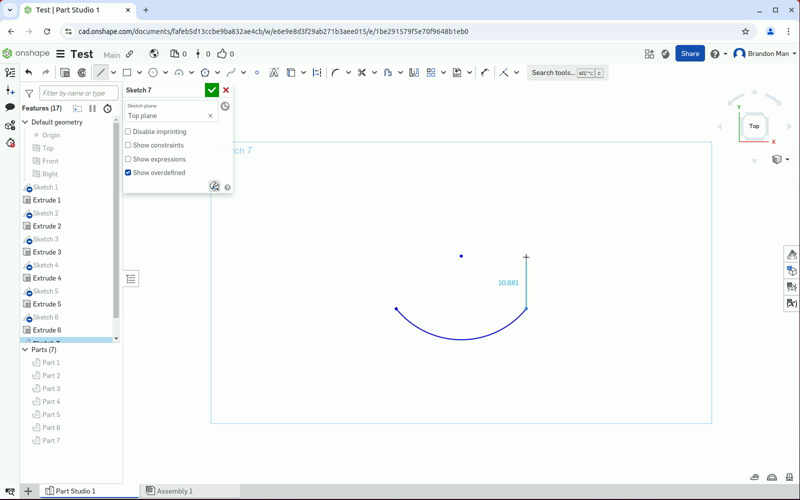
key_up(shift)
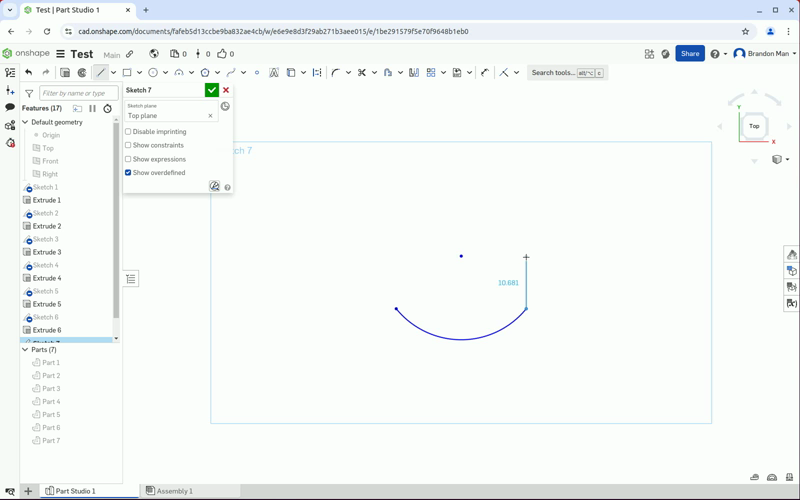
key(esc)
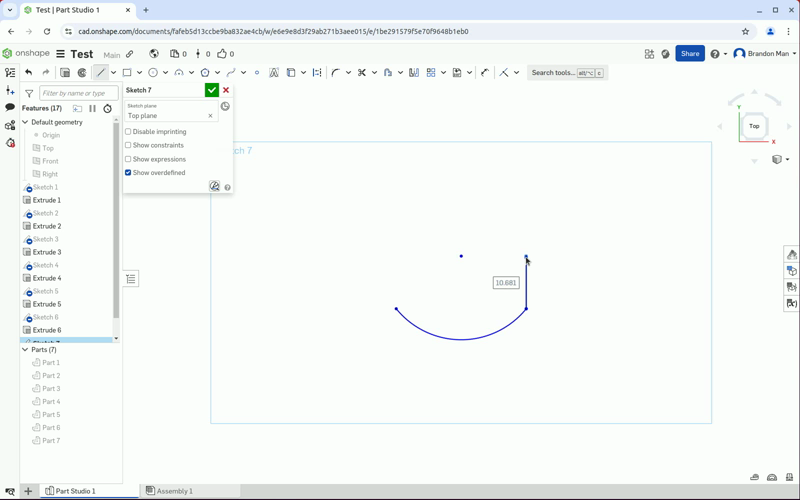
key(a)
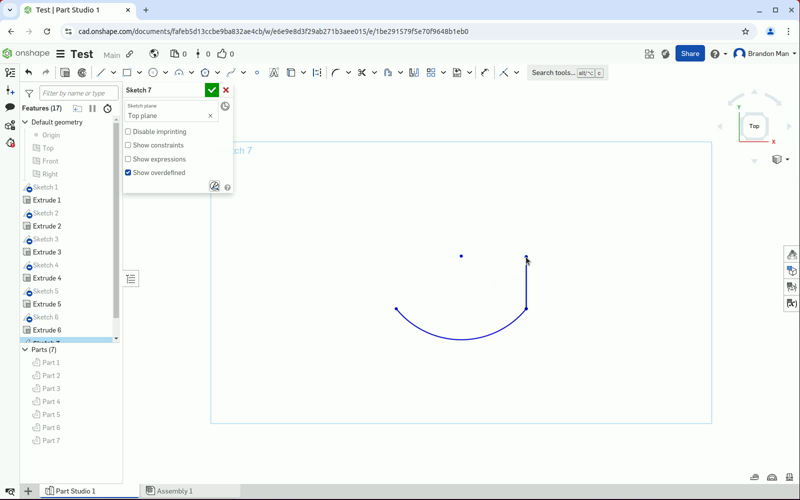
mouse_move(526, 256)
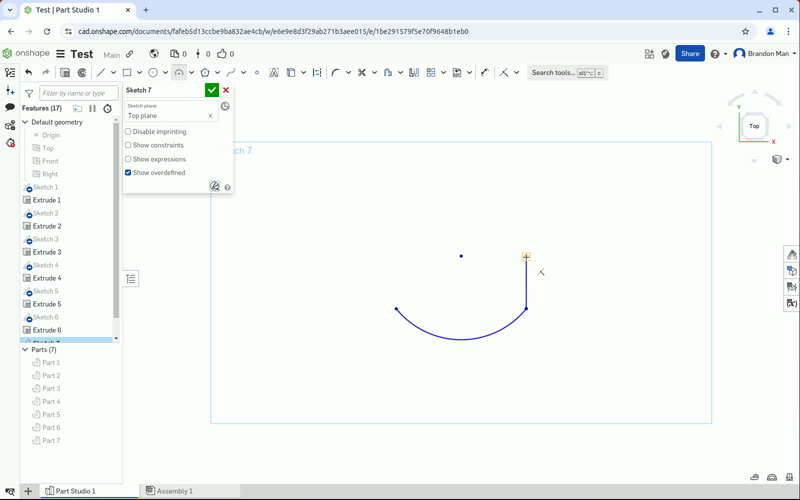
click(526, 256)
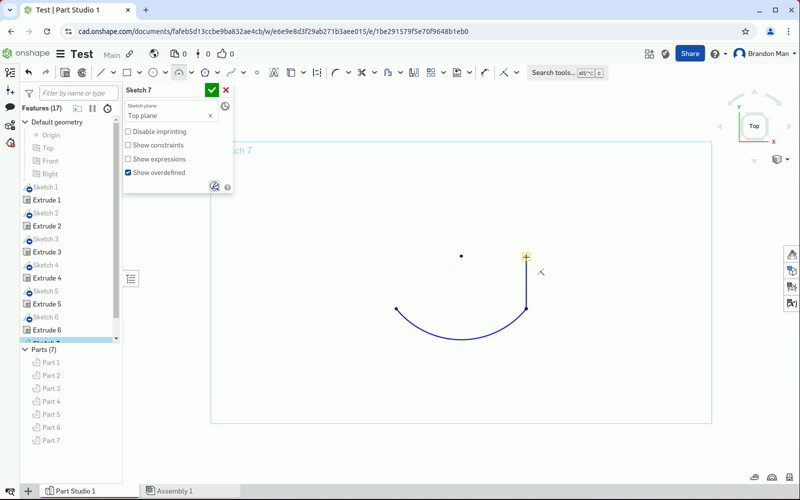
key_down(shift)
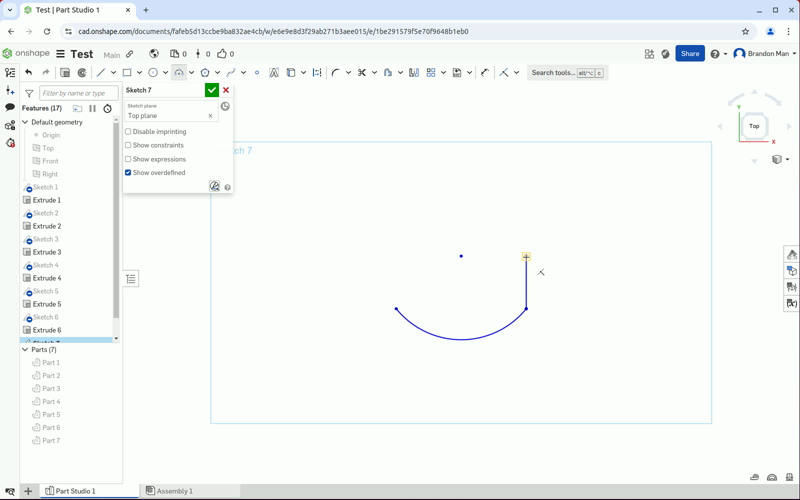
mouse_move(396, 256)
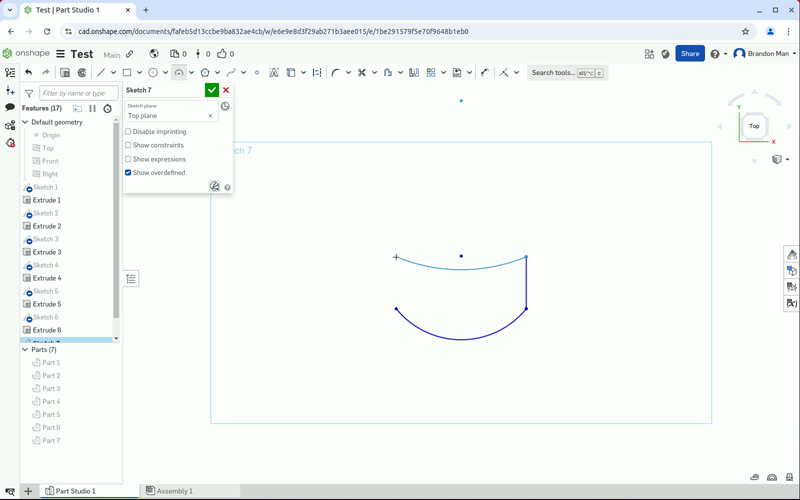
click(396, 256)
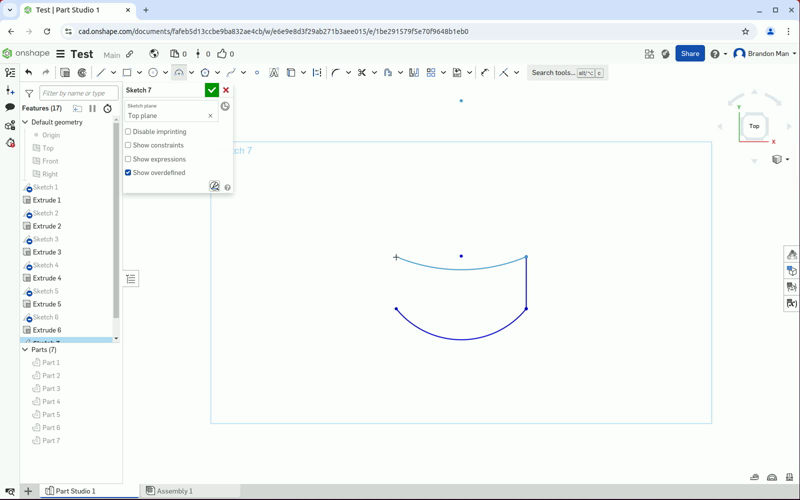
mouse_move(461, 321)
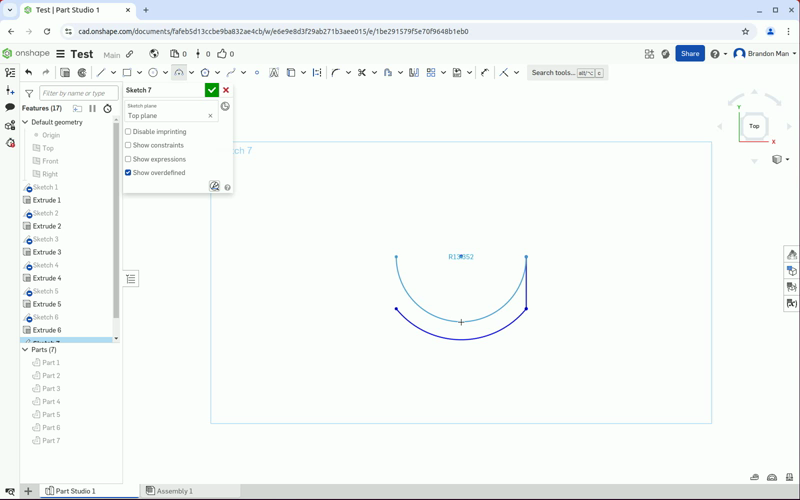
click(461, 321)
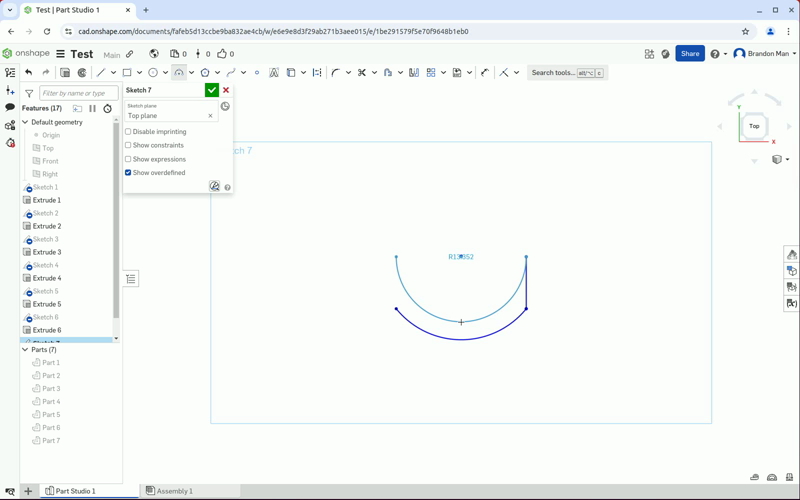
key_up(shift)
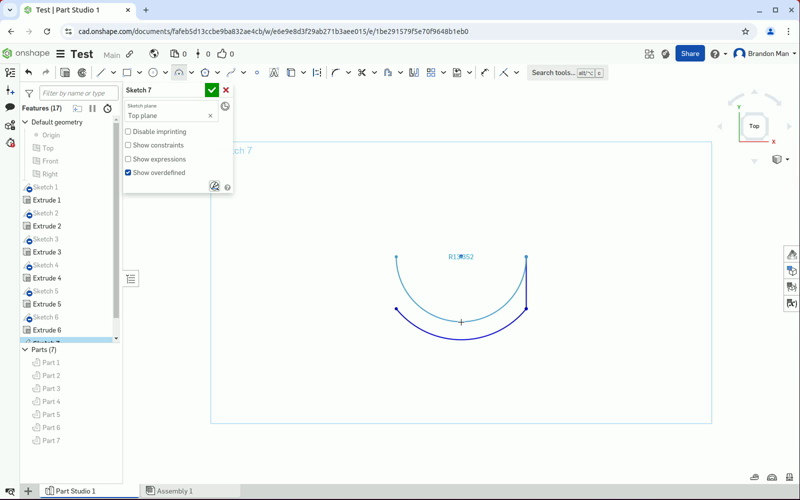
key(esc)
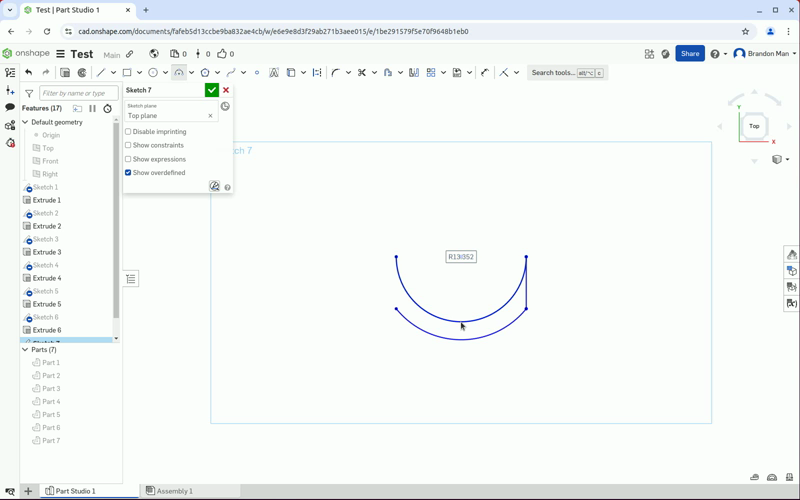
key(l)
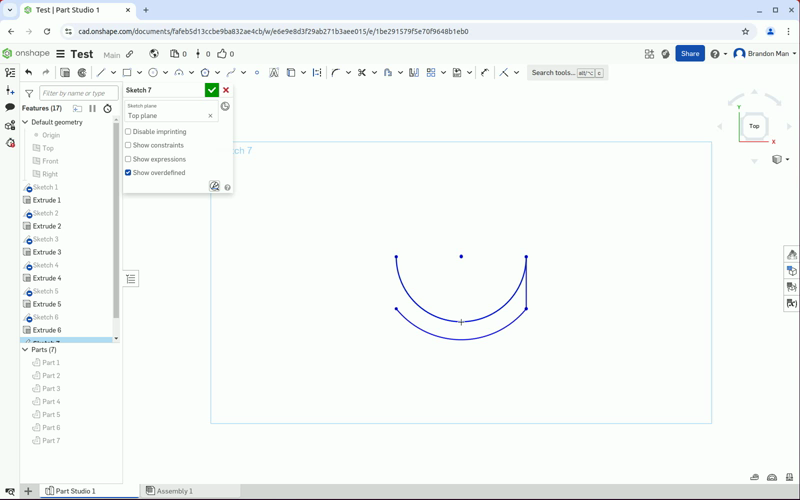
mouse_move(396, 256)
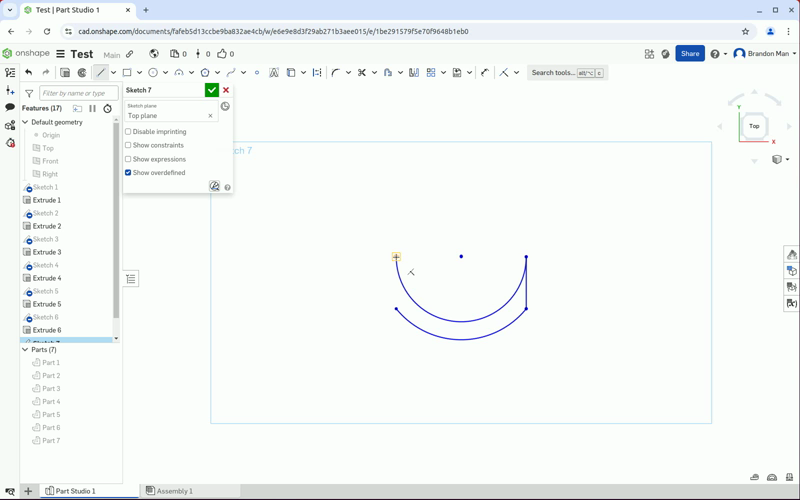
click(396, 256)
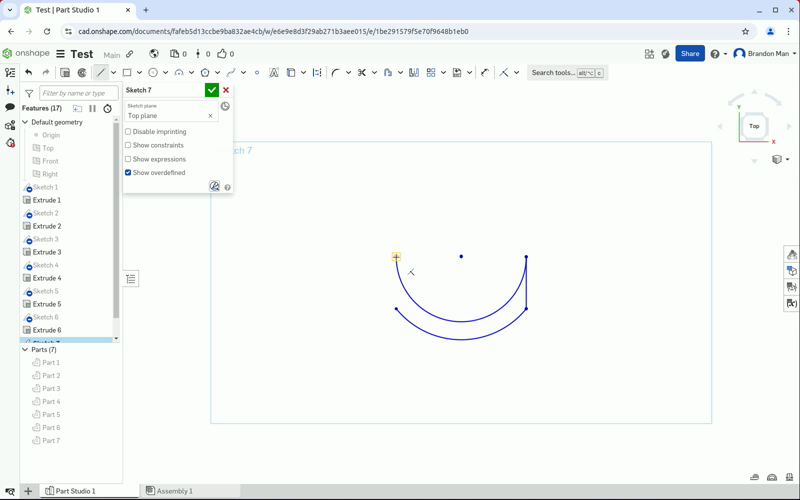
mouse_move(426, 256)
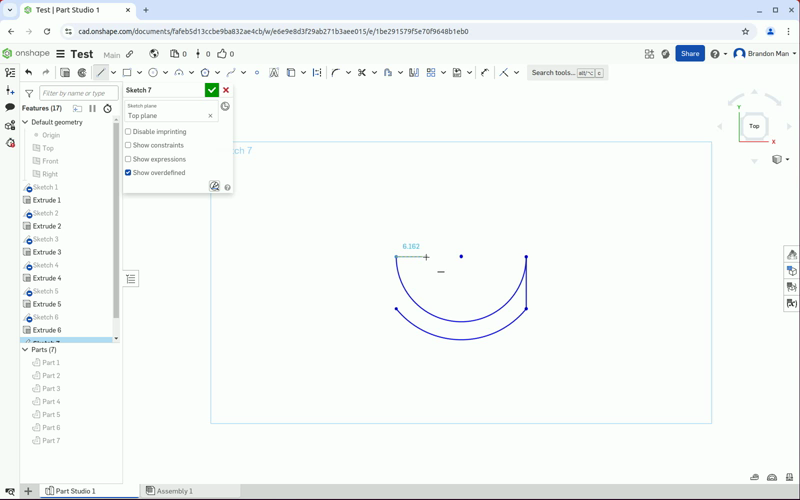
key_down(shift)
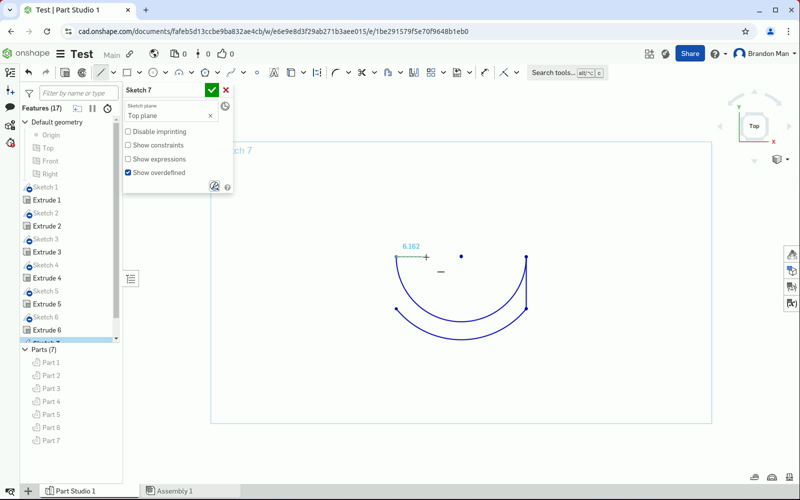
mouse_move(396, 308)
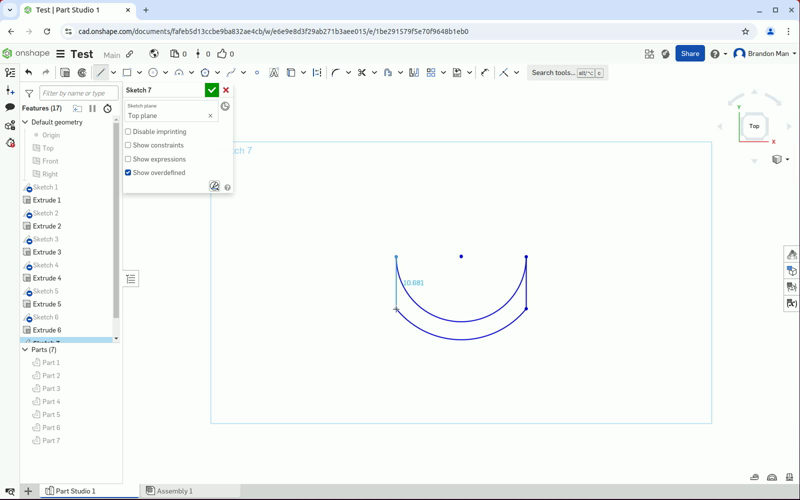
key_up(shift)
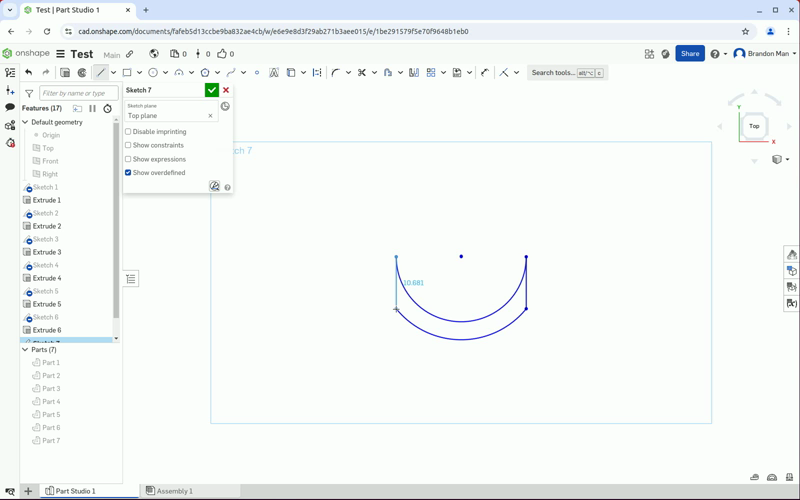
click(396, 308)
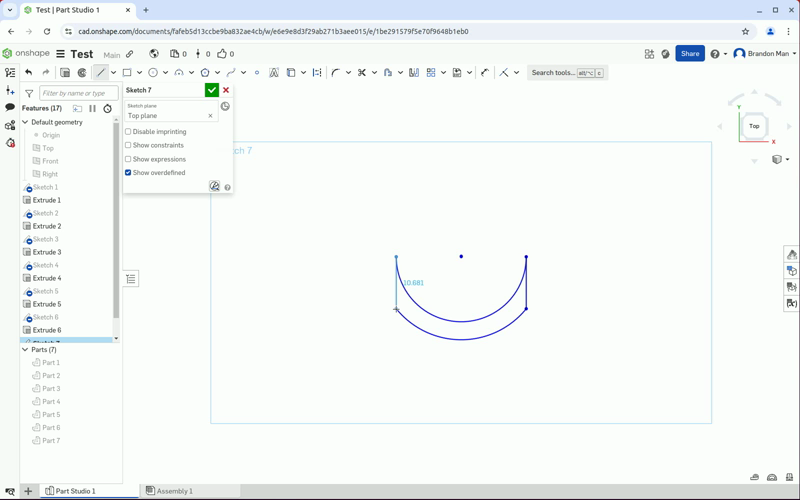
key(esc)
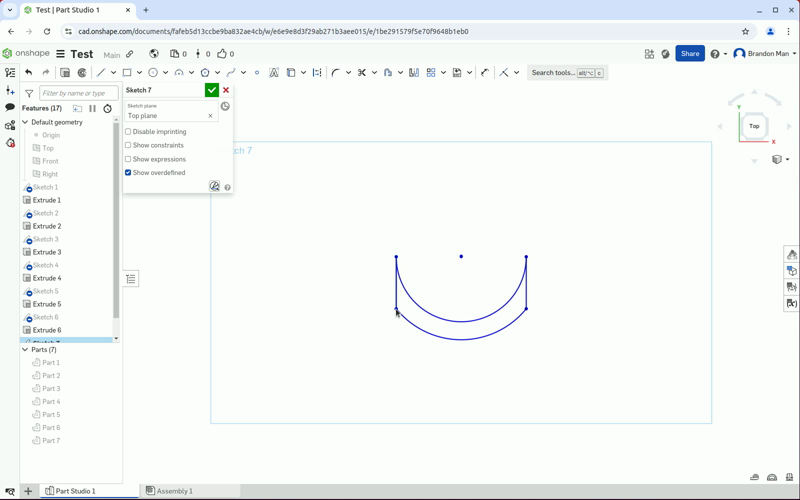
mouse_move(513, 265)
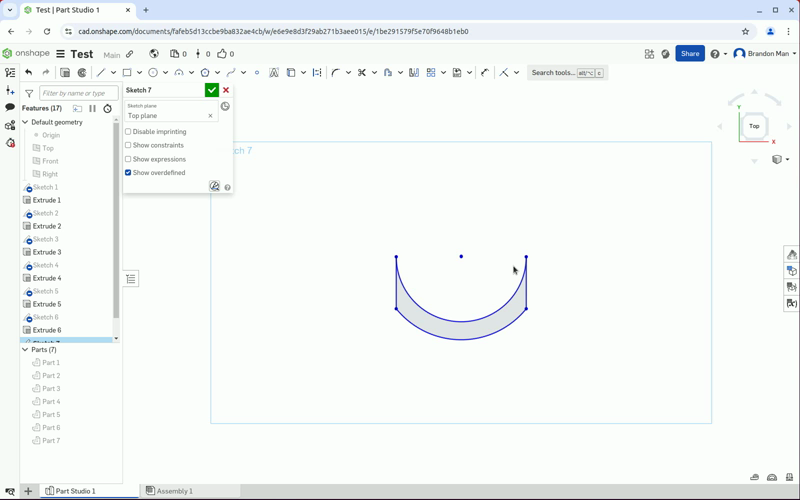
scroll(6)
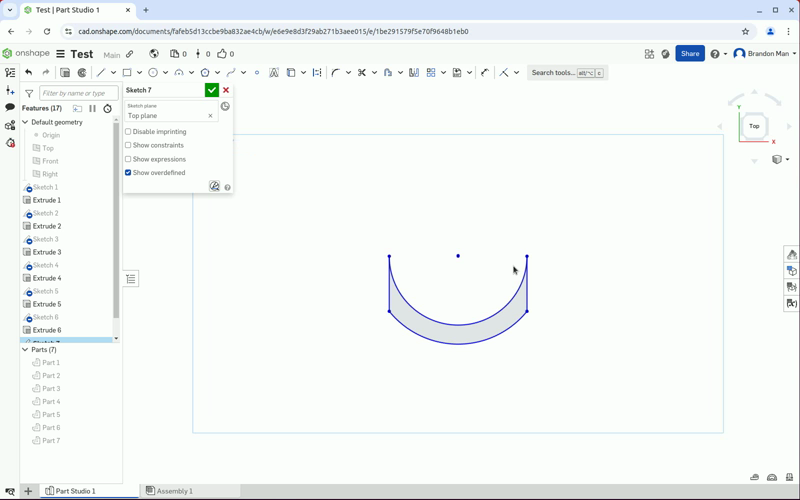
scroll(6)
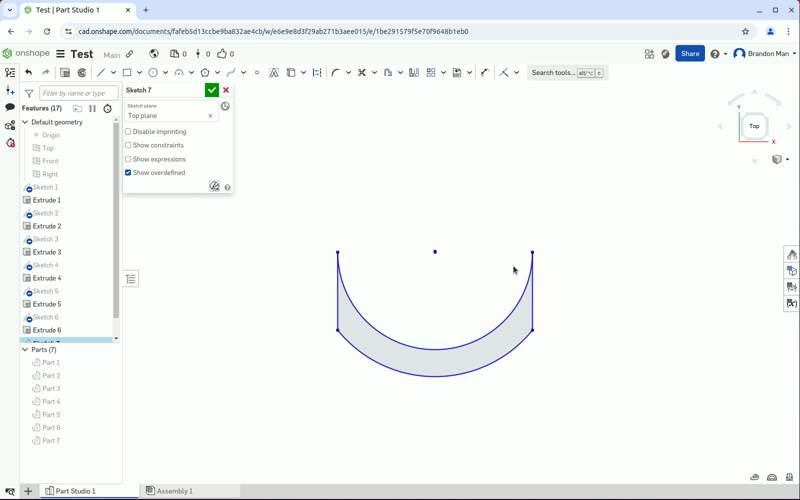
scroll(6)
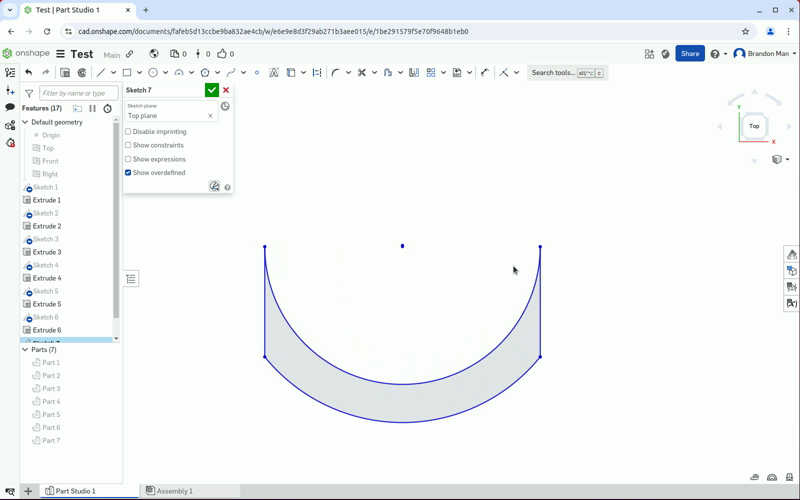
scroll(6)
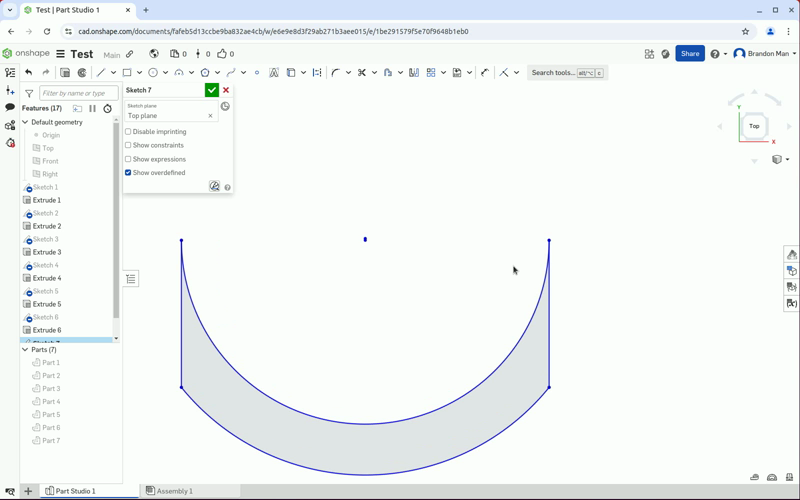
scroll(6)
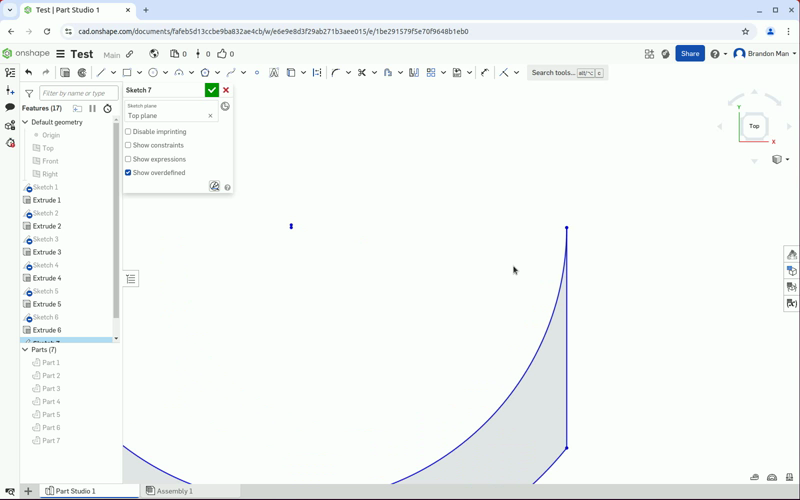
scroll(6)
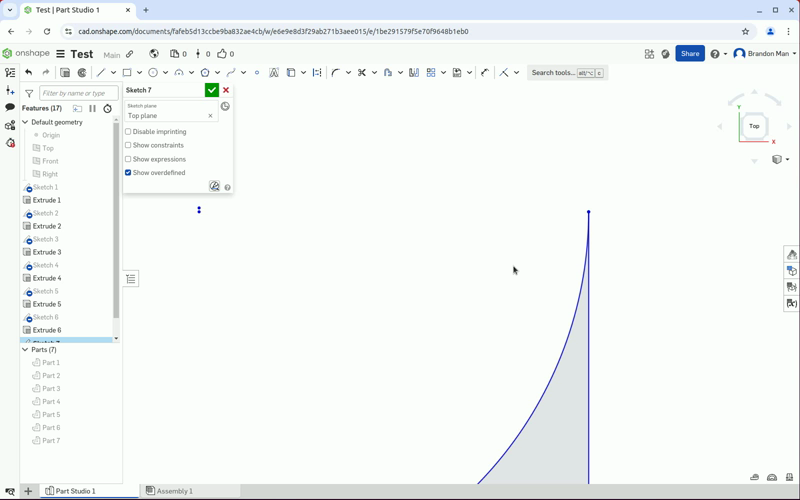
scroll(6)
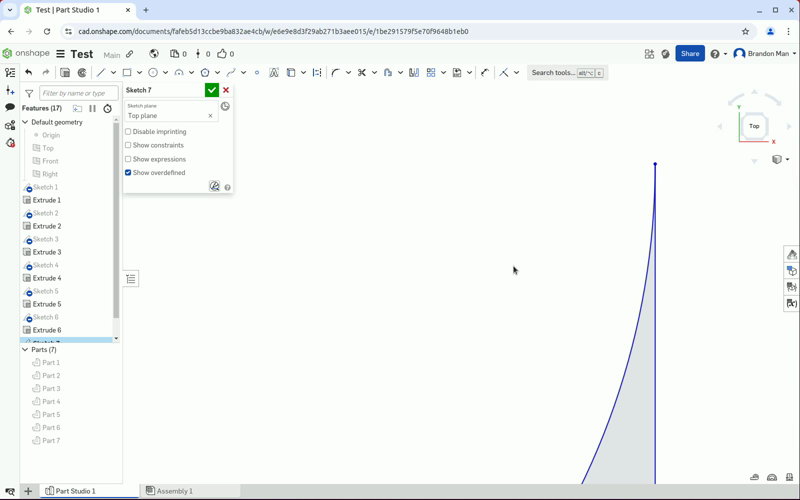
click(513, 265)
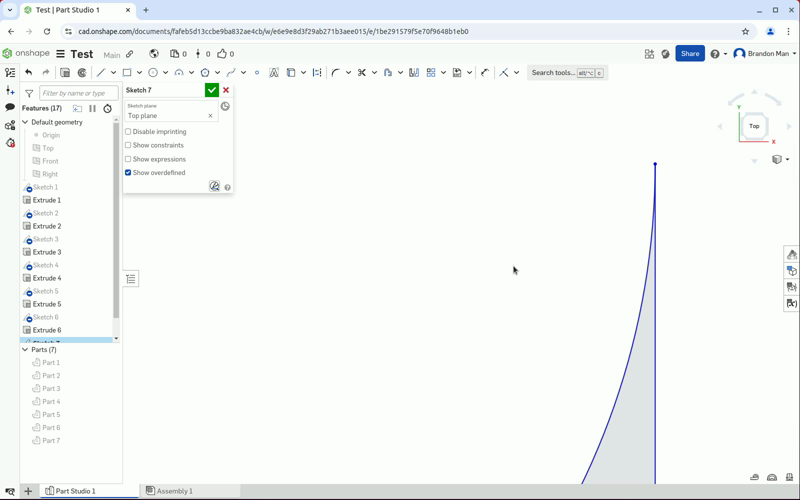
scroll(-6)
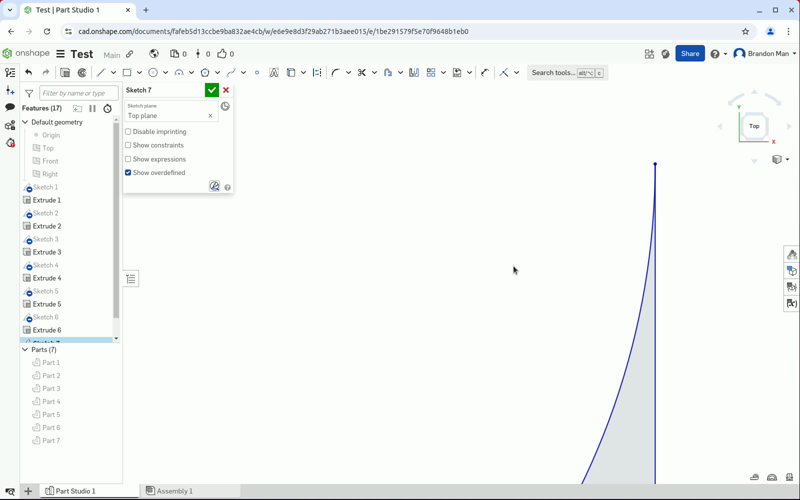
scroll(-6)
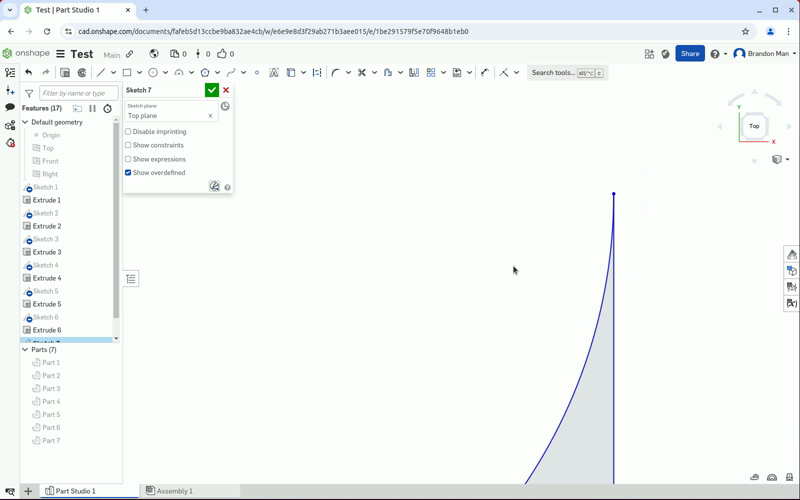
scroll(-6)
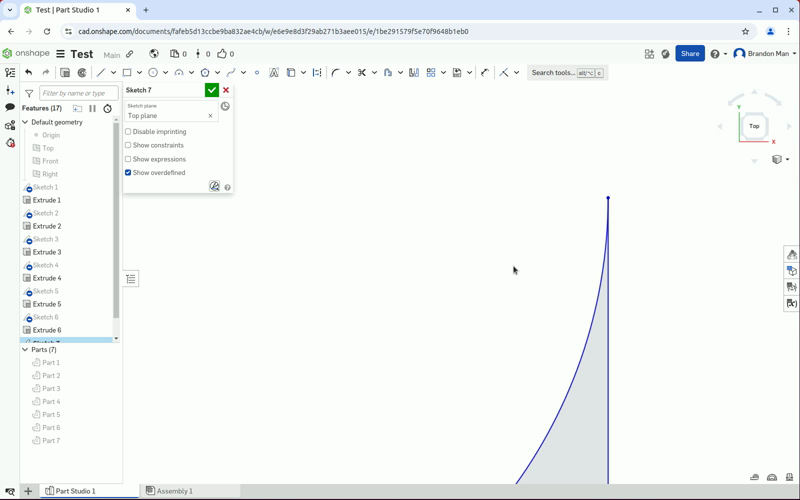
scroll(-6)
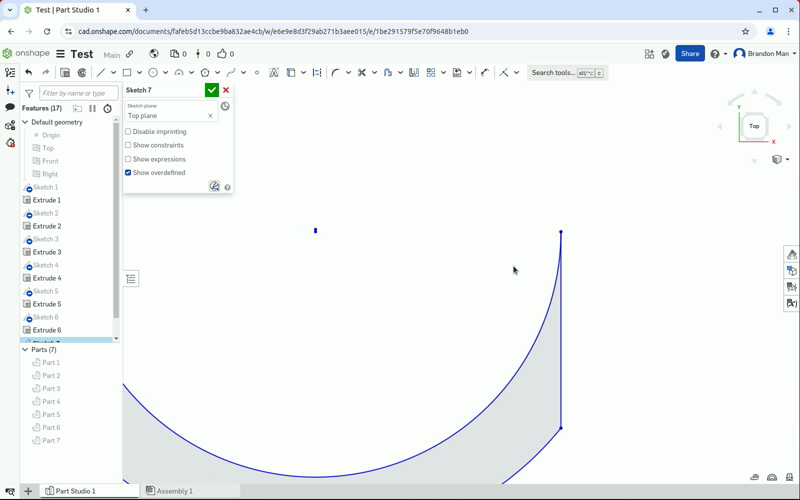
scroll(-6)
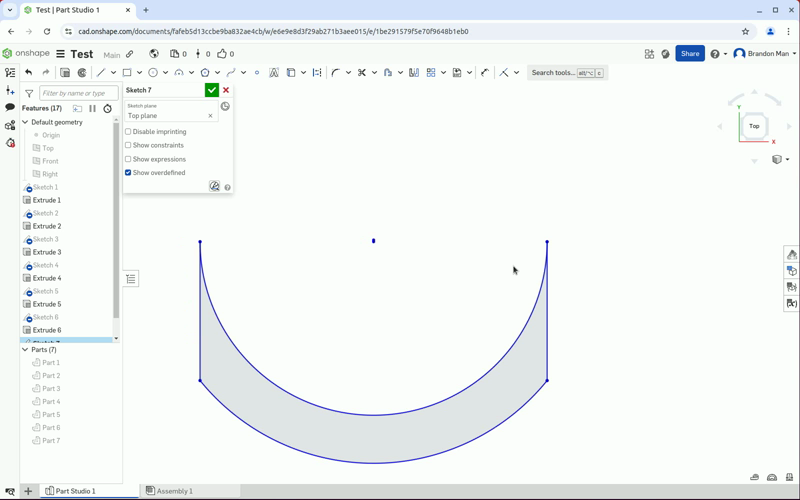
scroll(-6)
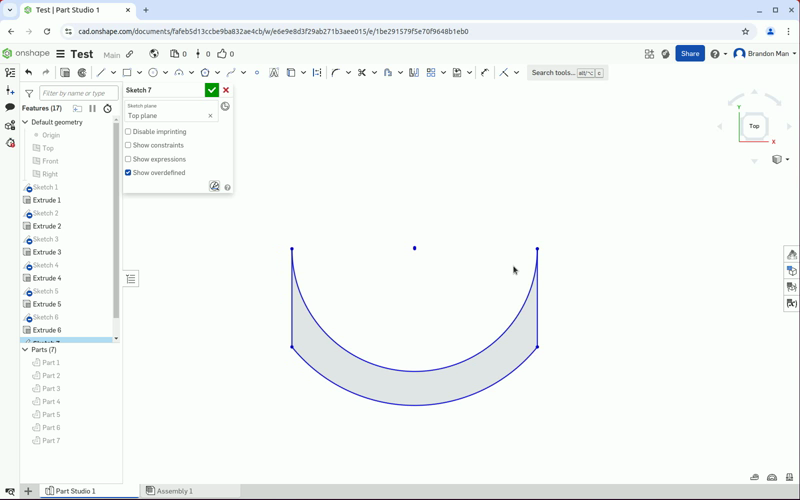
scroll(-6)
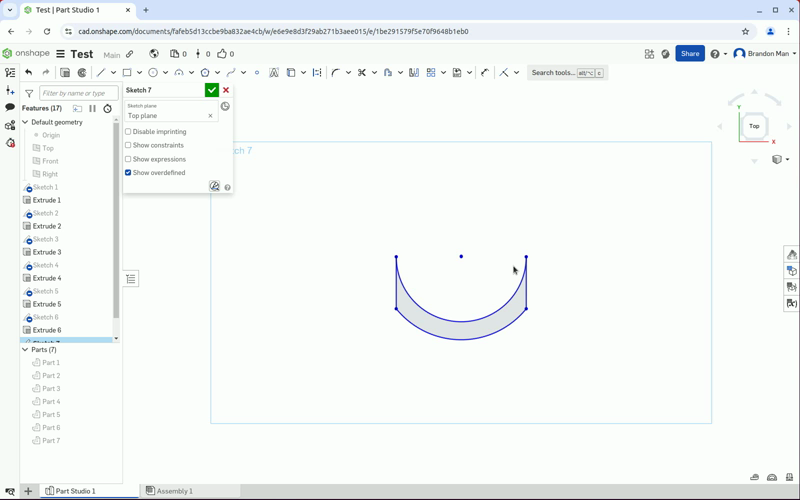
mouse_move(73, 352)
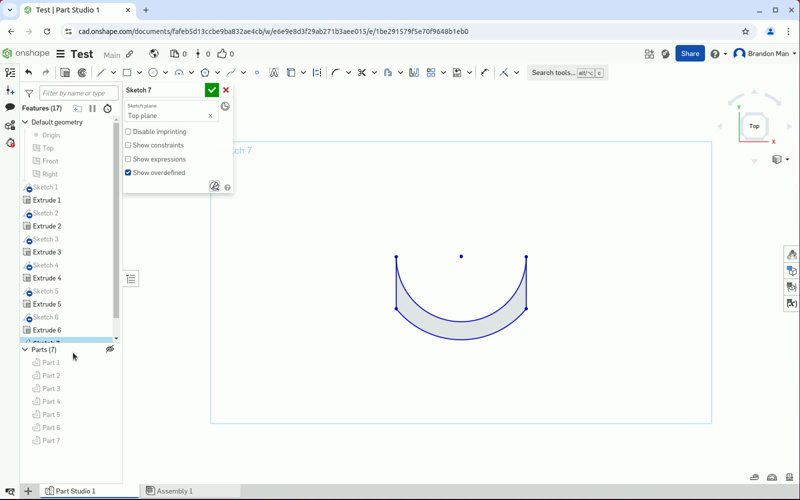
key(shift+y)
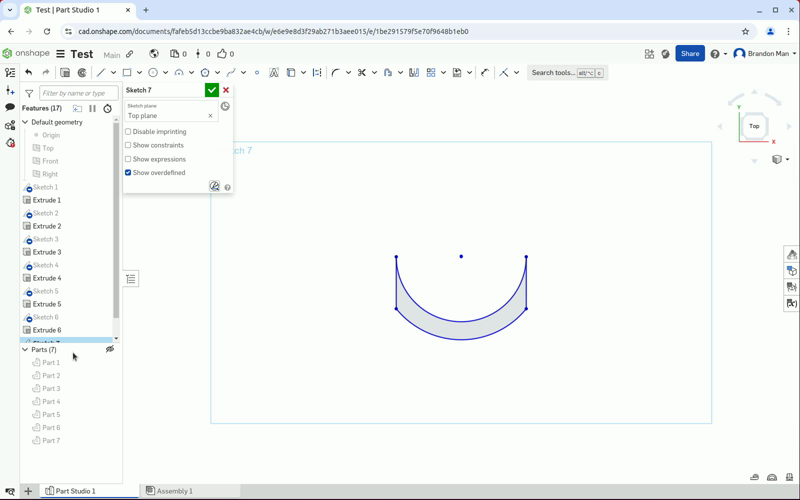
key(shift+e)
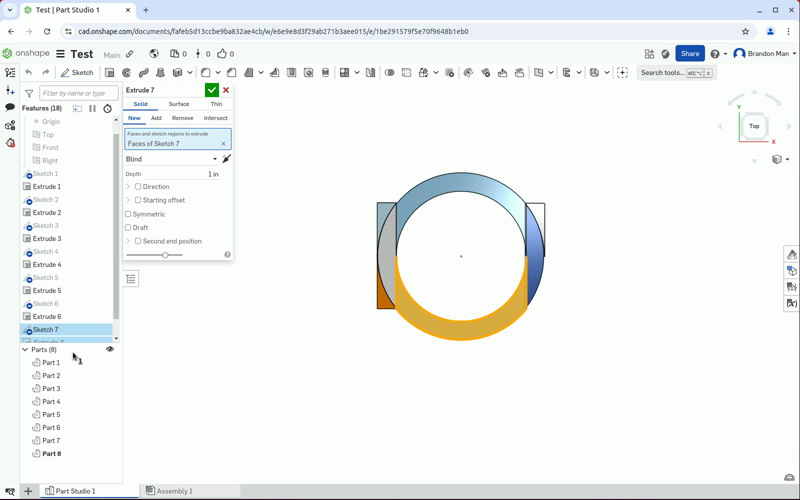
mouse_move(143, 106)
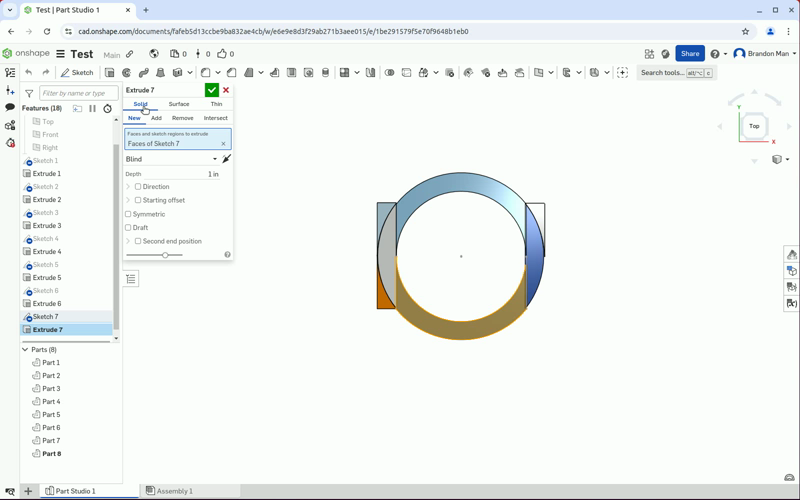
click(143, 106)
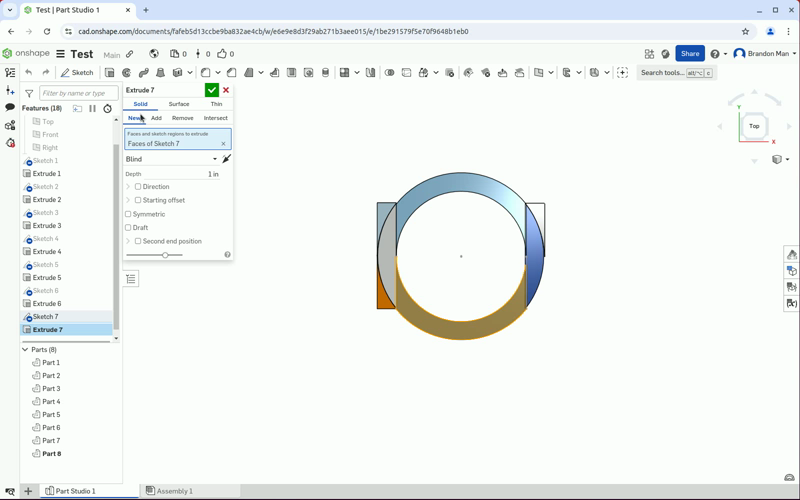
mouse_move(137, 120)
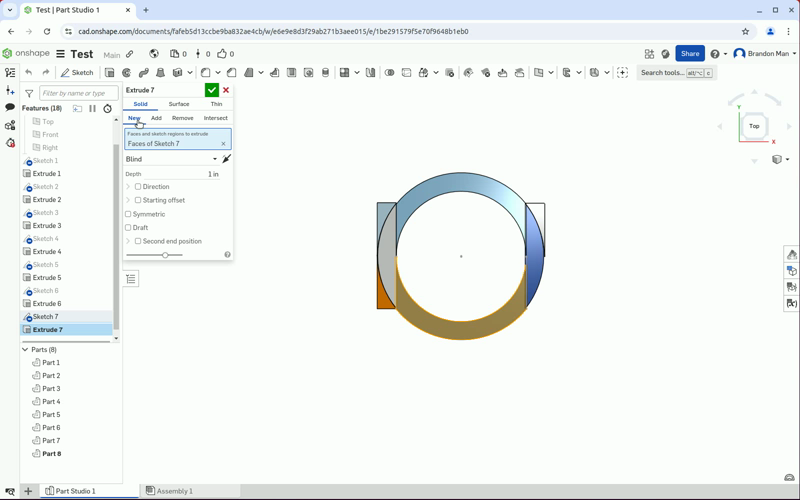
click(137, 120)
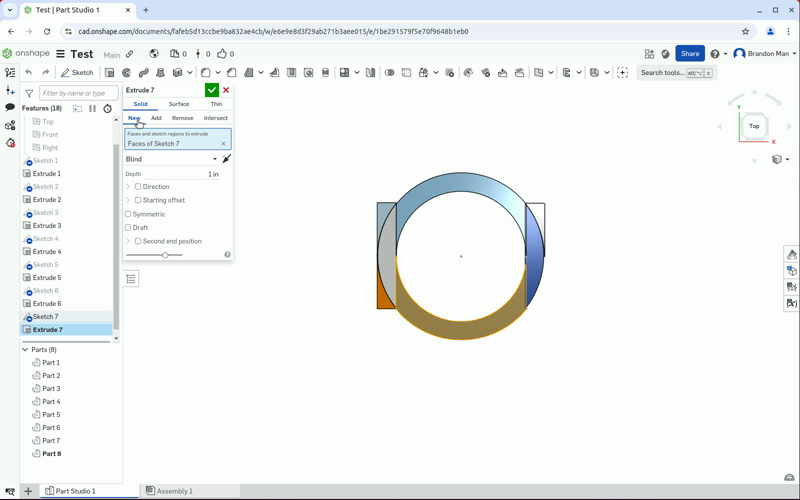
key(tab, 4)
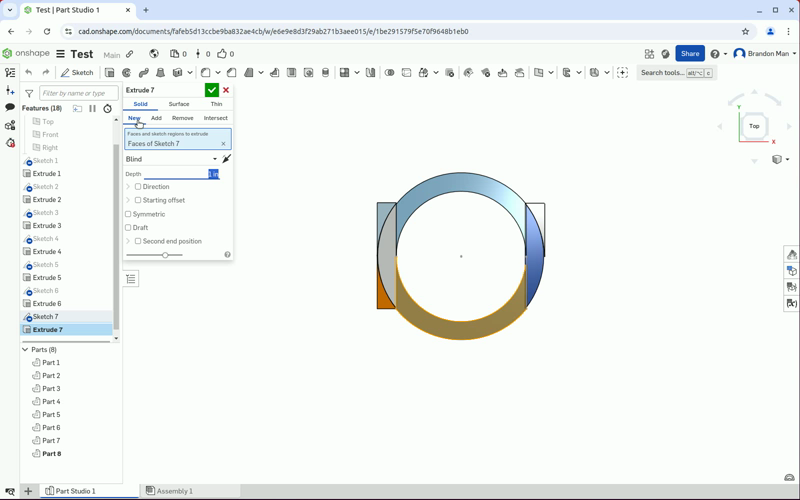
text(13.239)
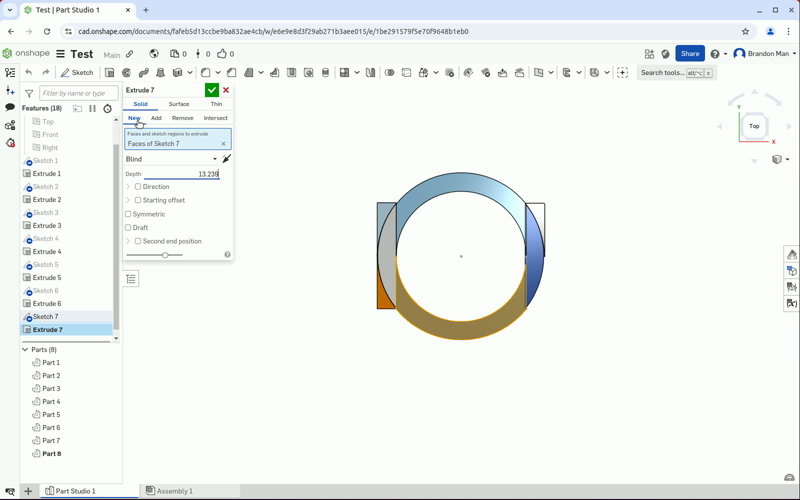
key(enter)
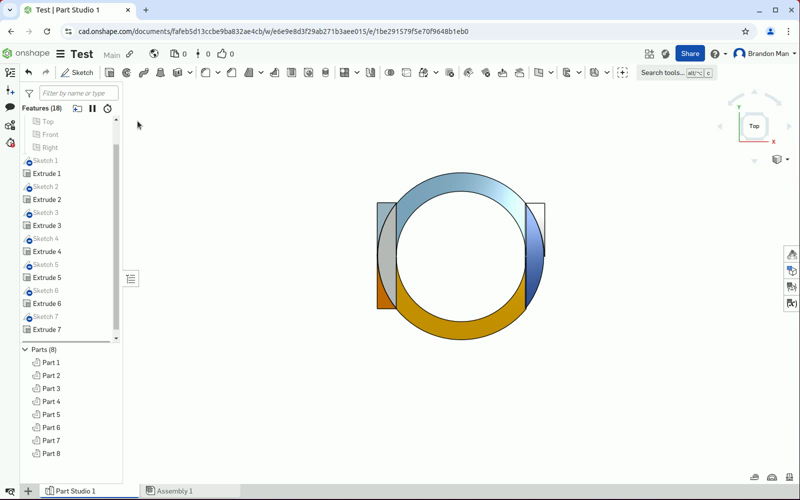
key(shift+h)
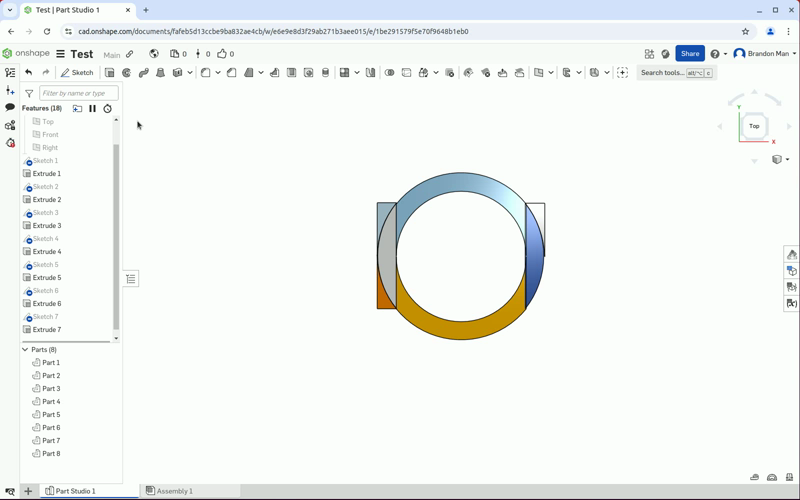
key(shift+h)
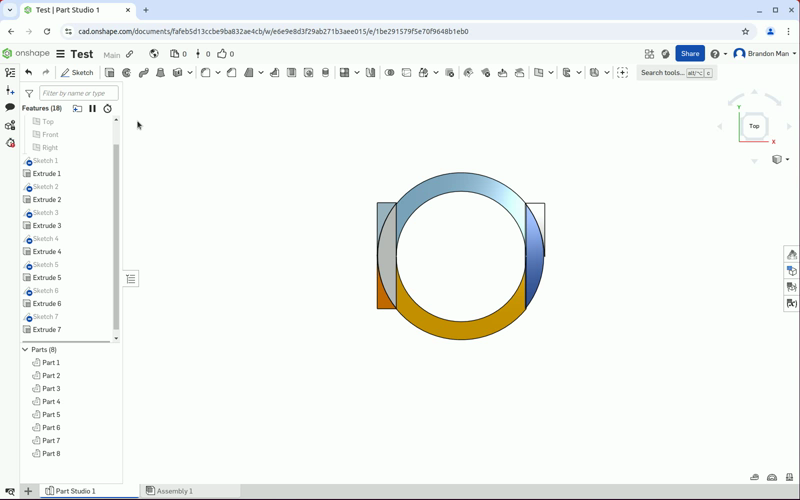
mouse_move(69, 163)
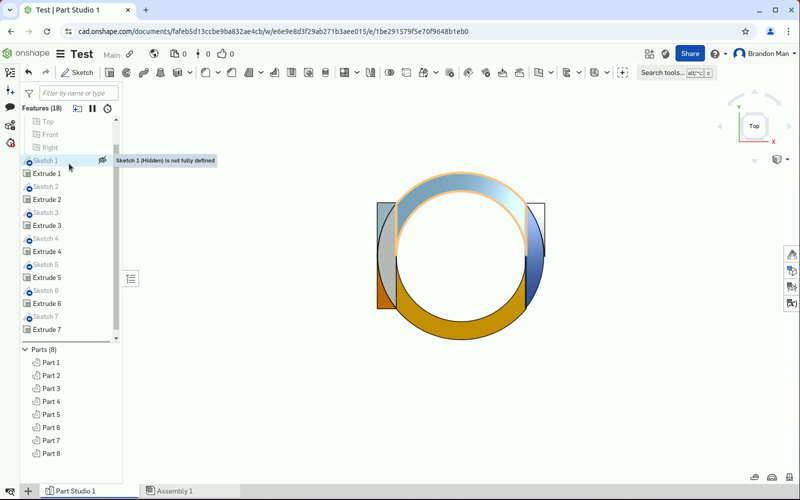
click(69, 163)
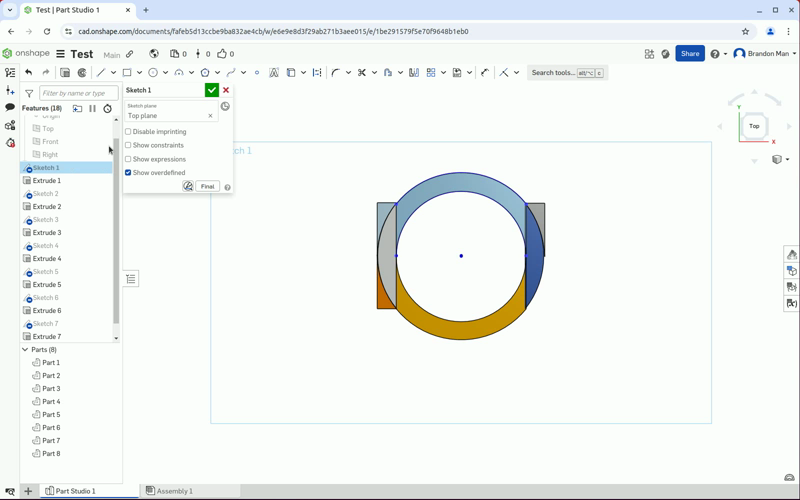
mouse_move(229, 92)
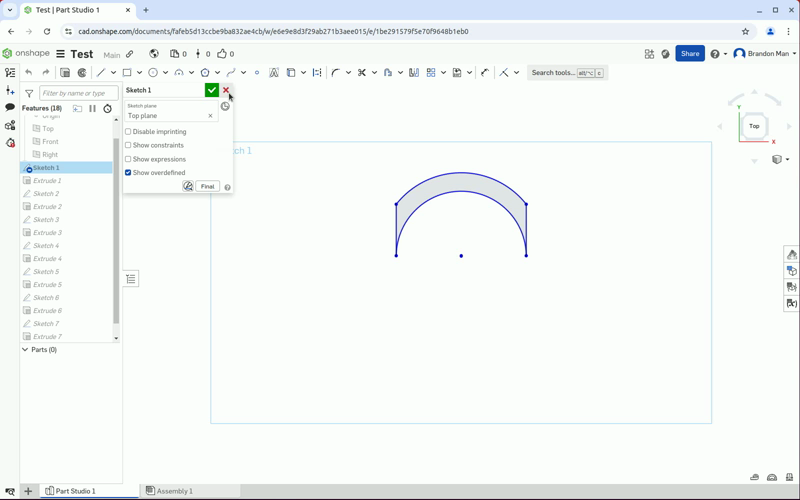
click(229, 92)
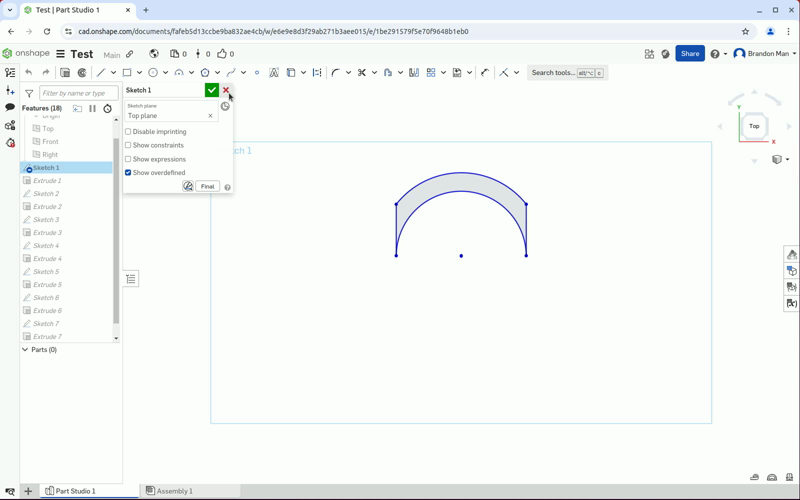
key(shift+s)
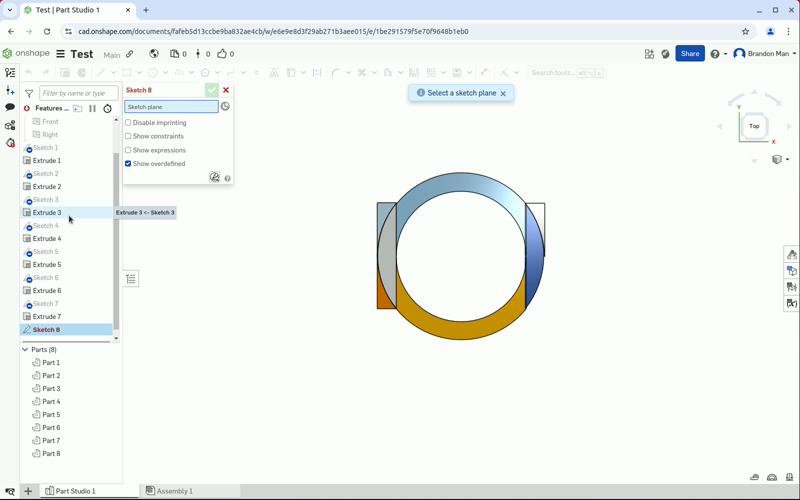
scroll(3)
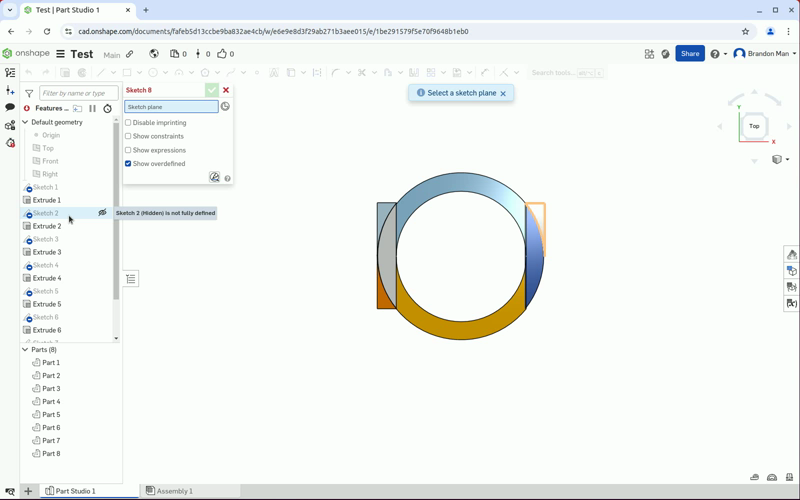
mouse_move(69, 150)
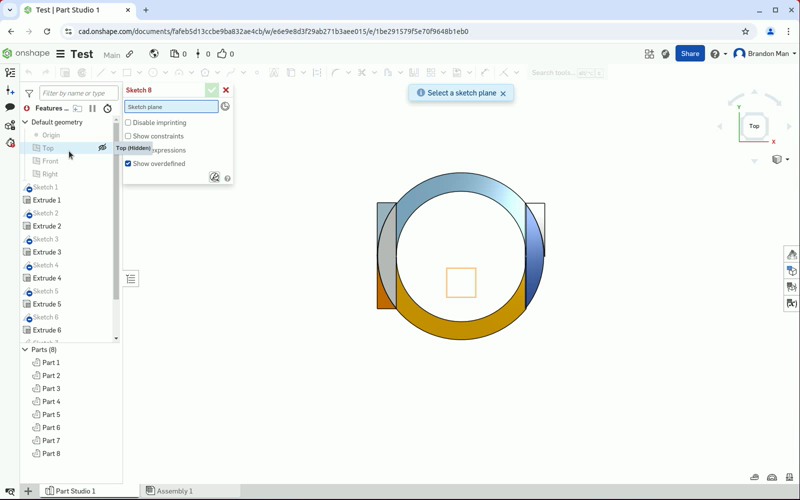
click(69, 150)
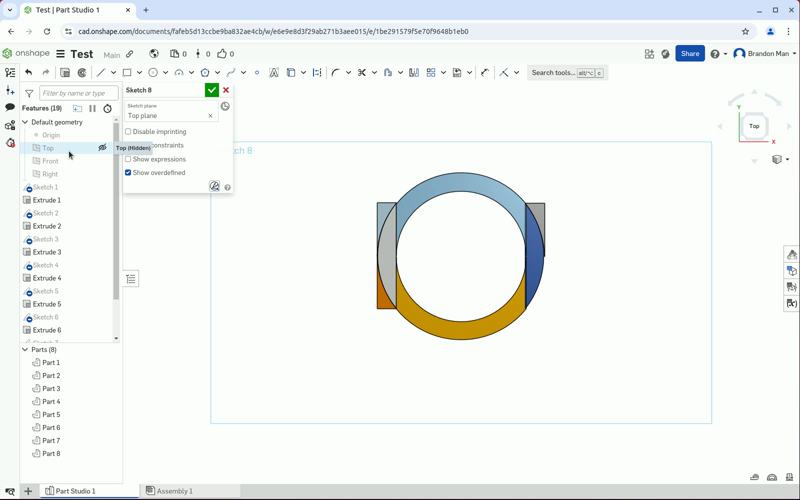
mouse_move(73, 352)
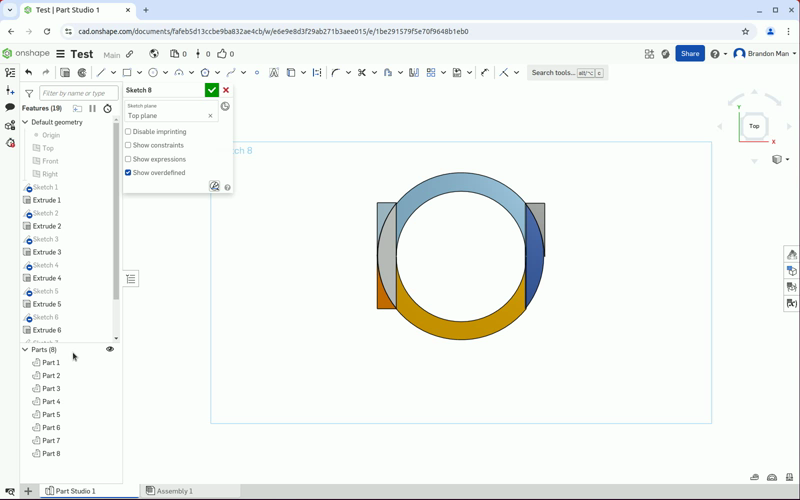
key(y)
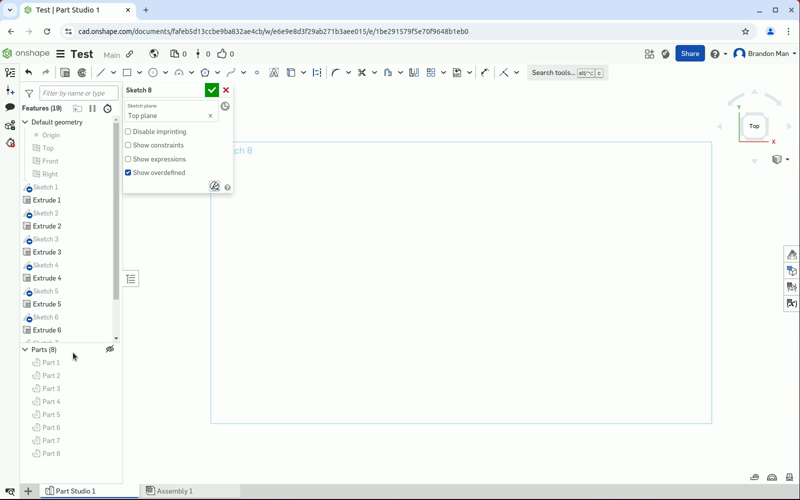
key(l)
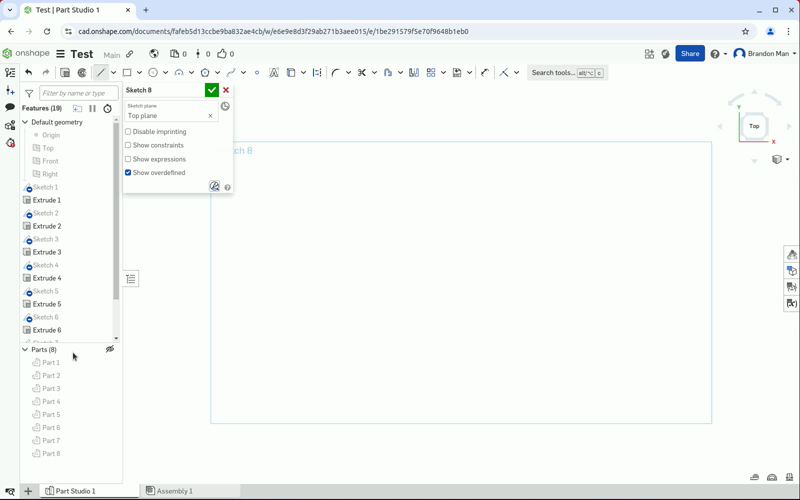
key_down(shift)
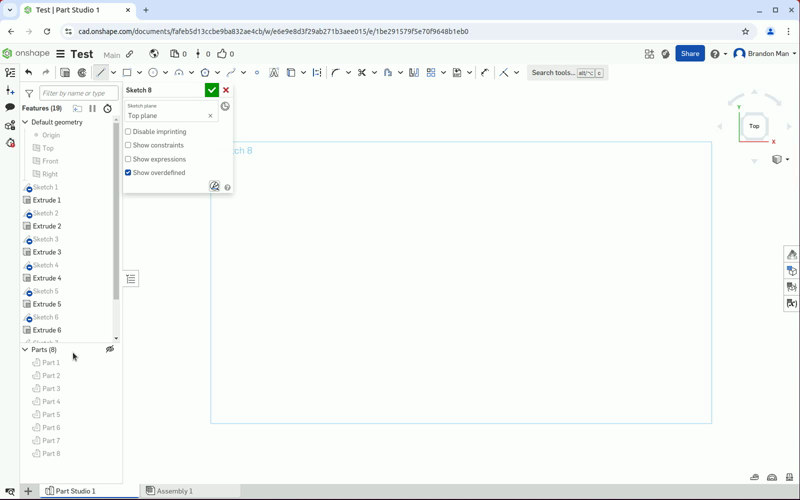
mouse_move(525, 308)
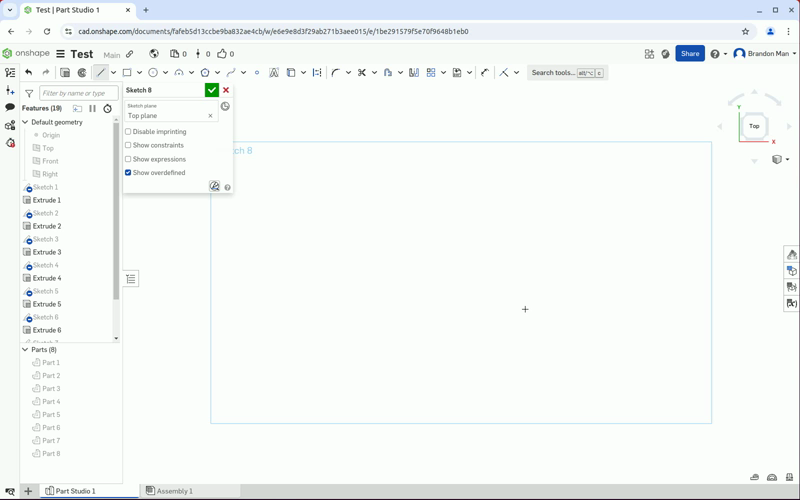
click(525, 308)
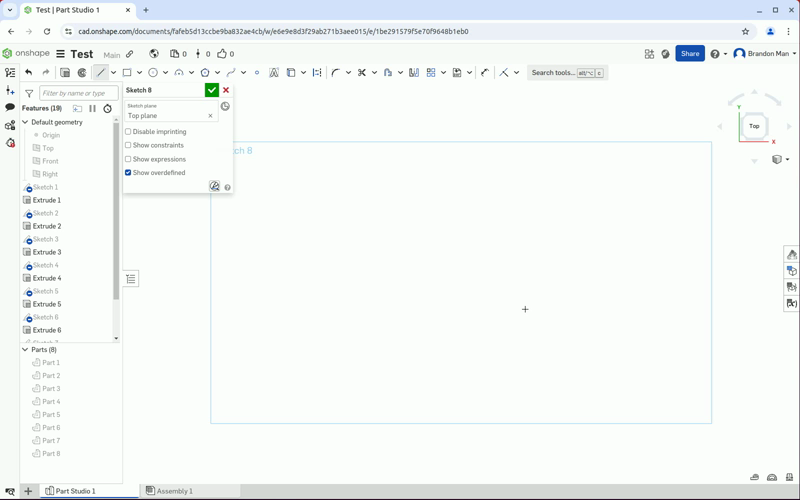
key_up(shift)
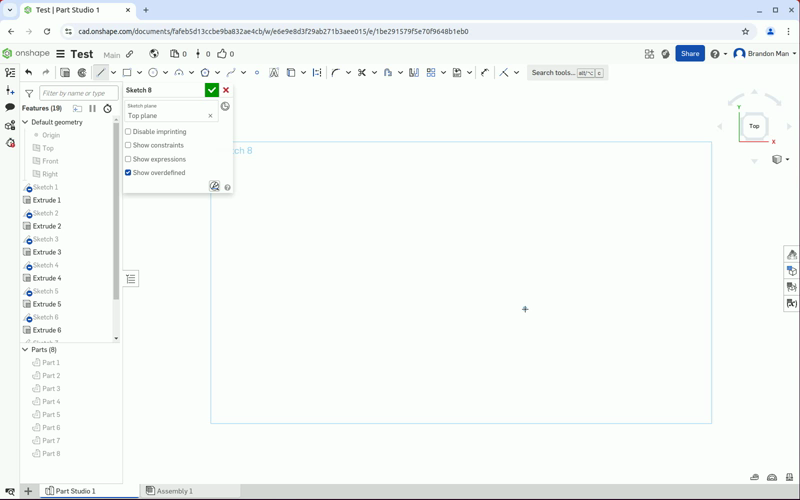
key_down(shift)
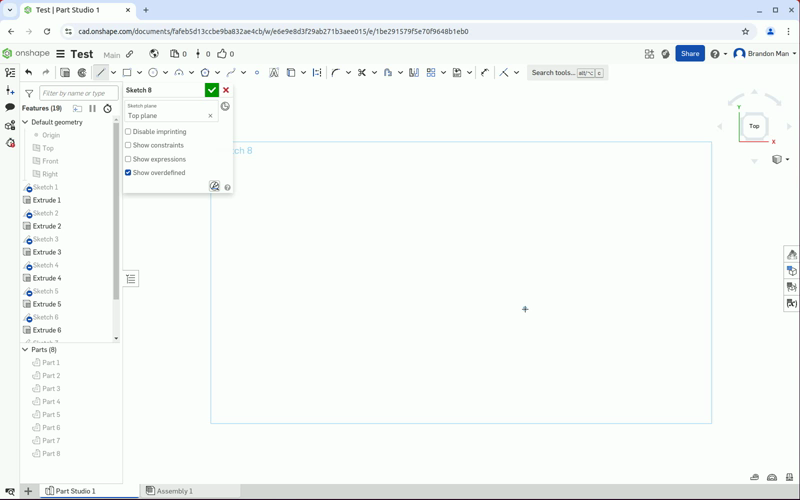
mouse_move(555, 308)
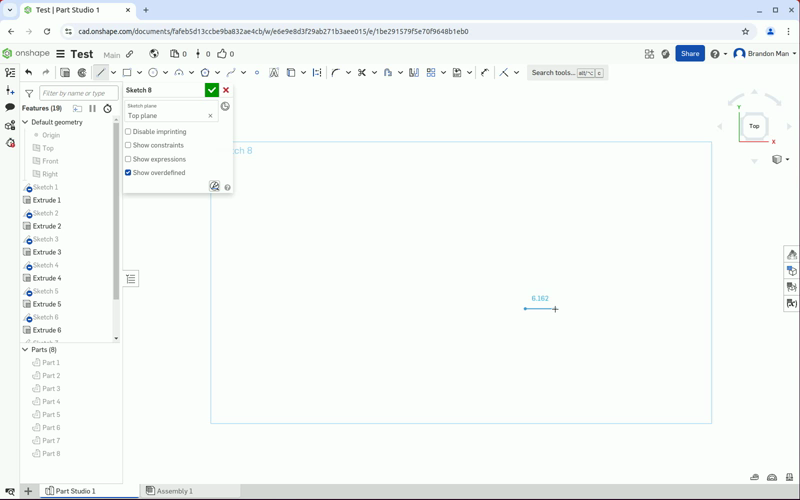
mouse_move(544, 308)
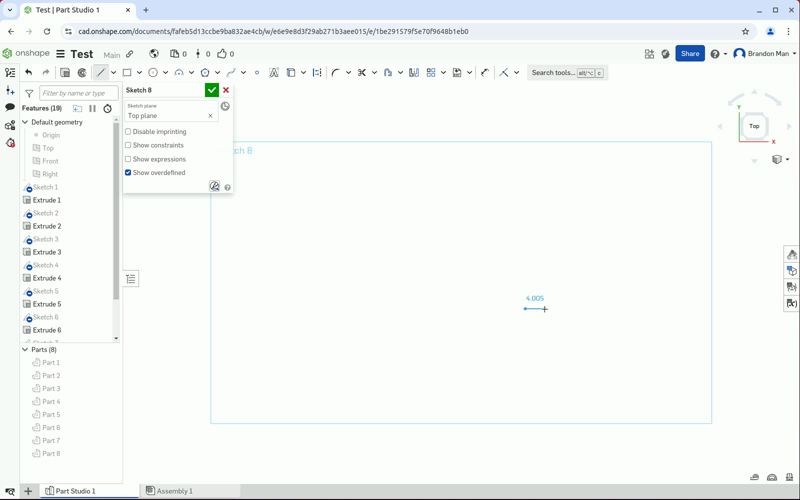
click(544, 308)
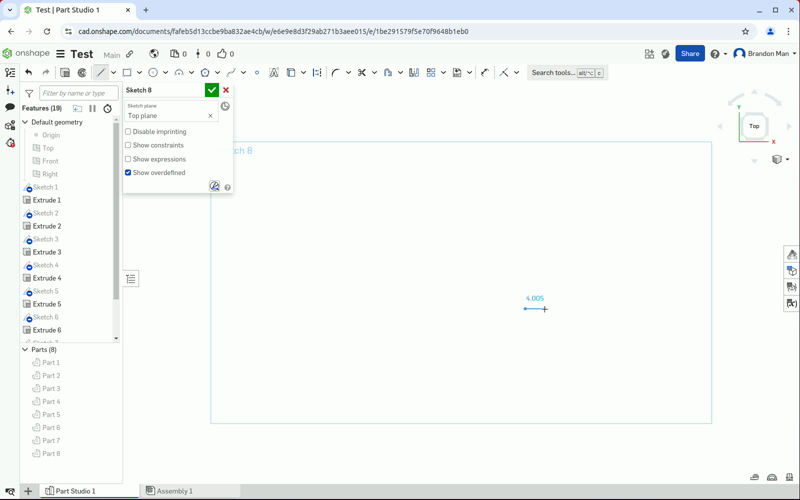
key_up(shift)
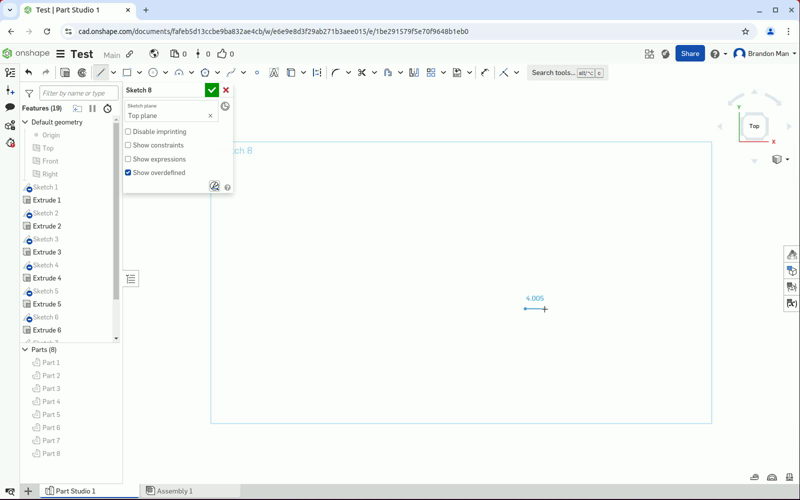
key_down(shift)
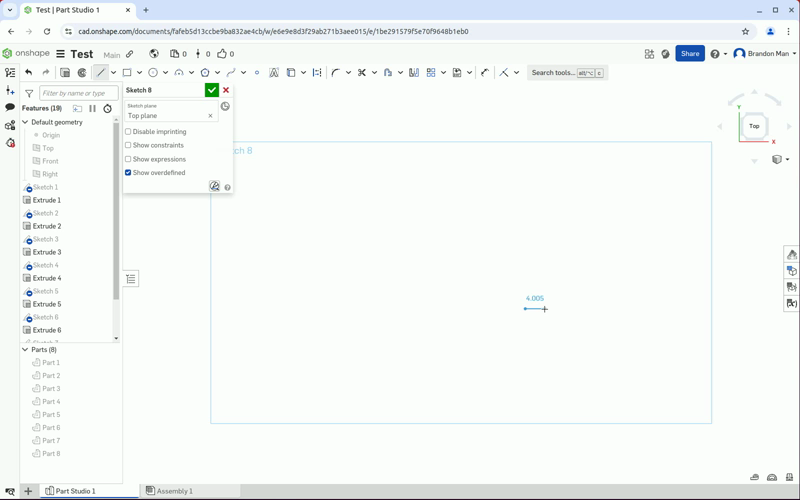
mouse_move(574, 308)
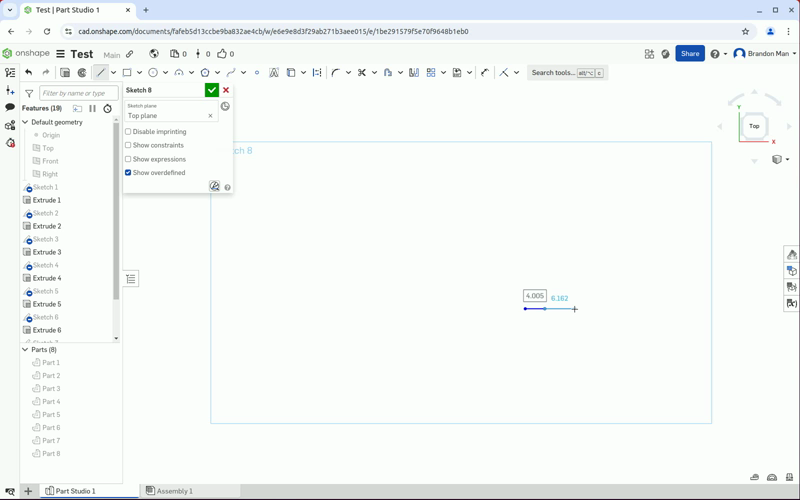
mouse_move(544, 255)
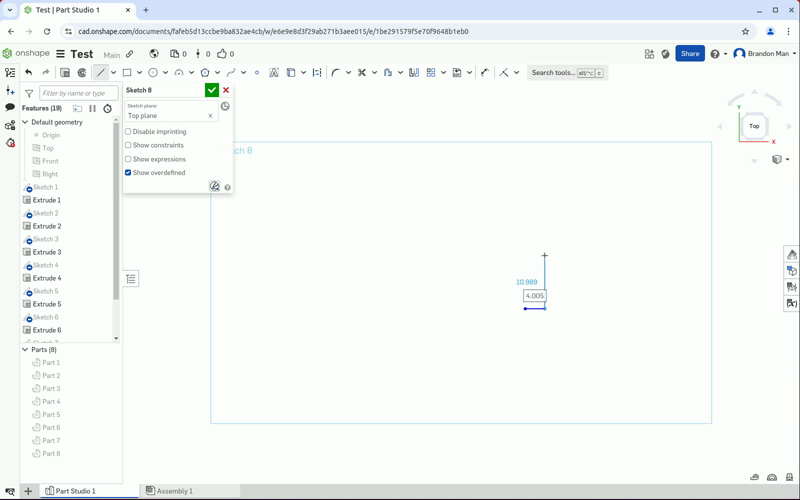
click(544, 255)
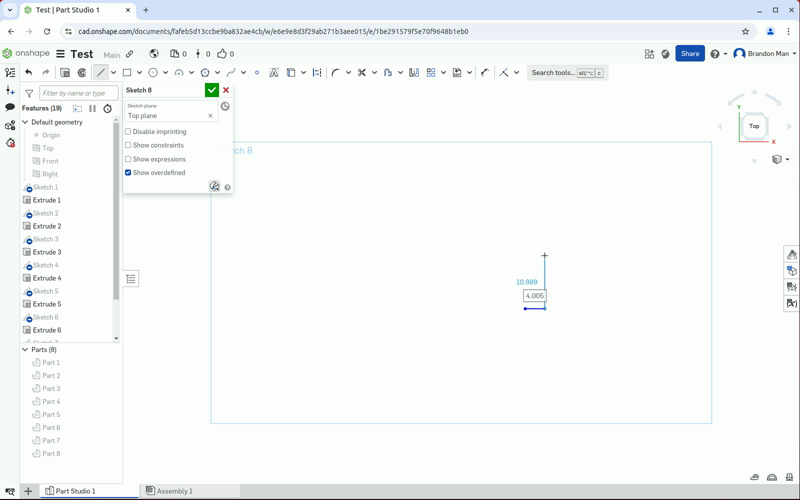
key_up(shift)
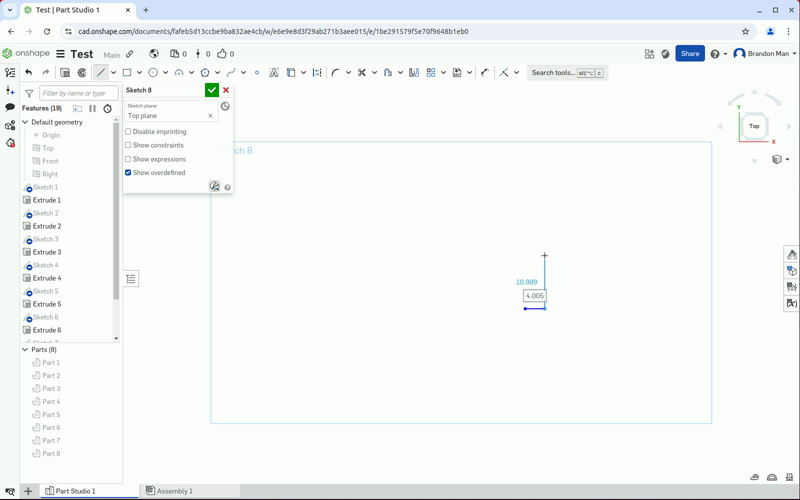
key(esc)
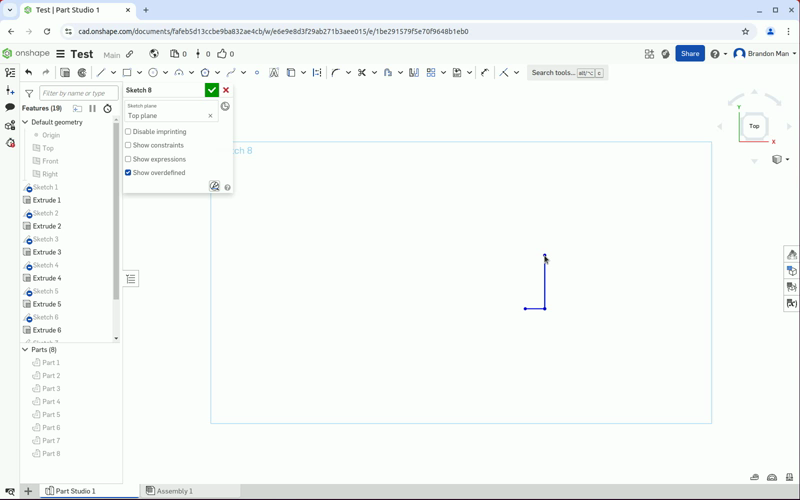
key(a)
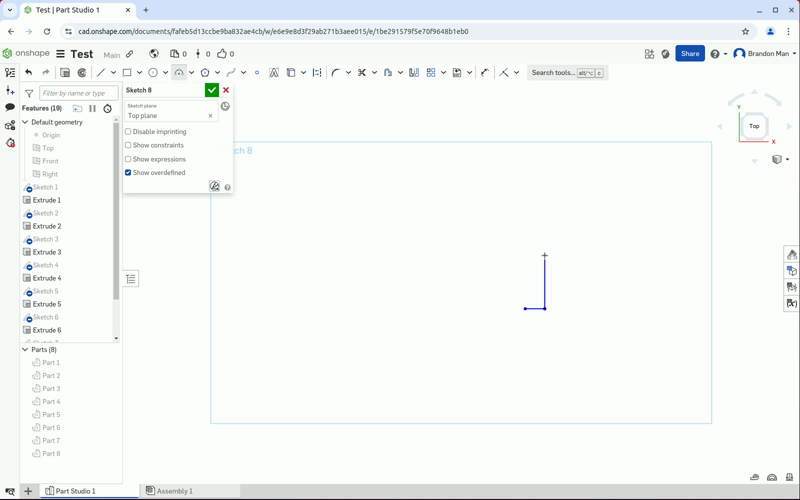
mouse_move(544, 255)
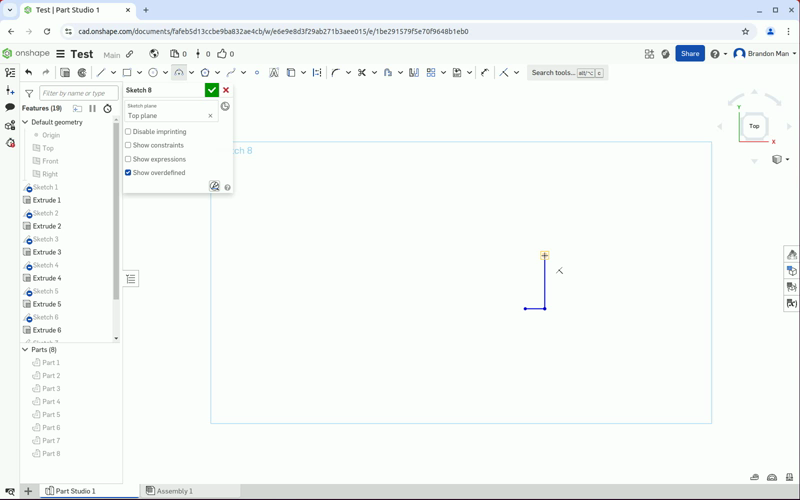
click(544, 255)
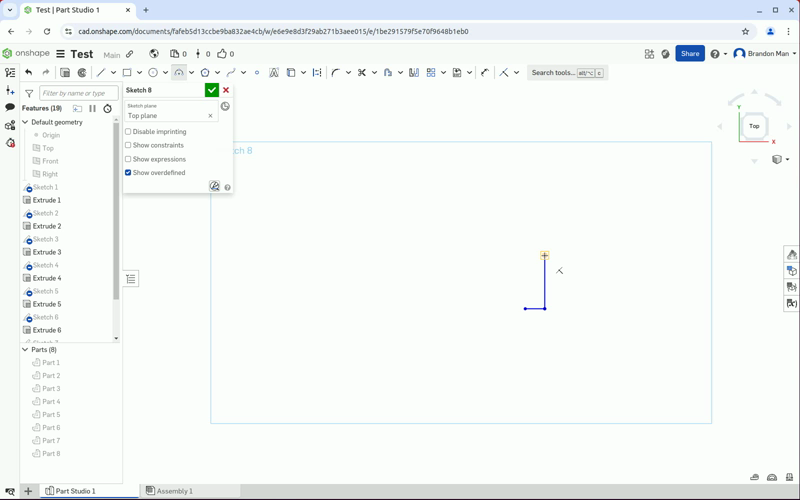
mouse_move(525, 308)
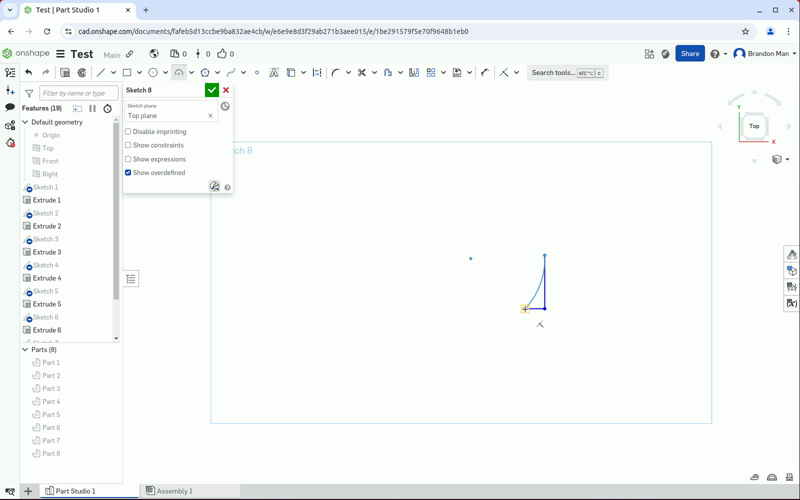
click(525, 308)
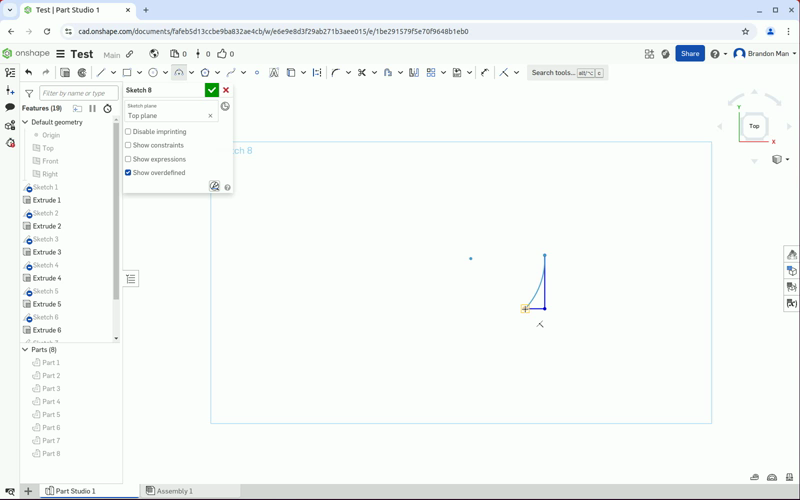
key_down(shift)
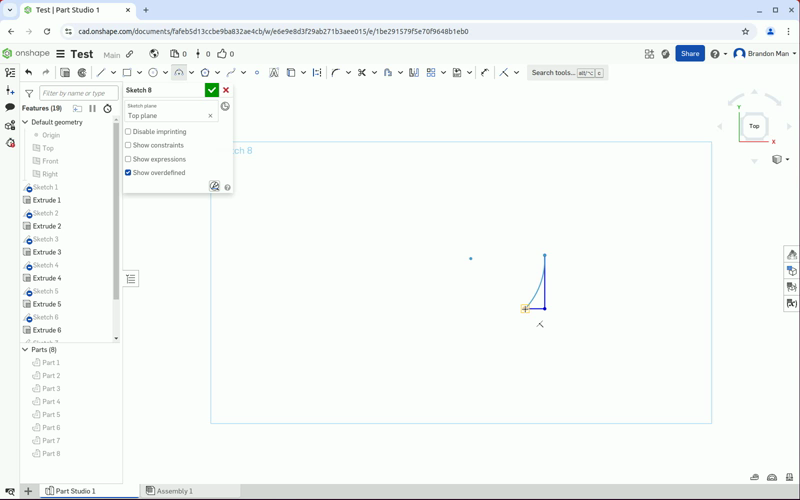
mouse_move(539, 283)
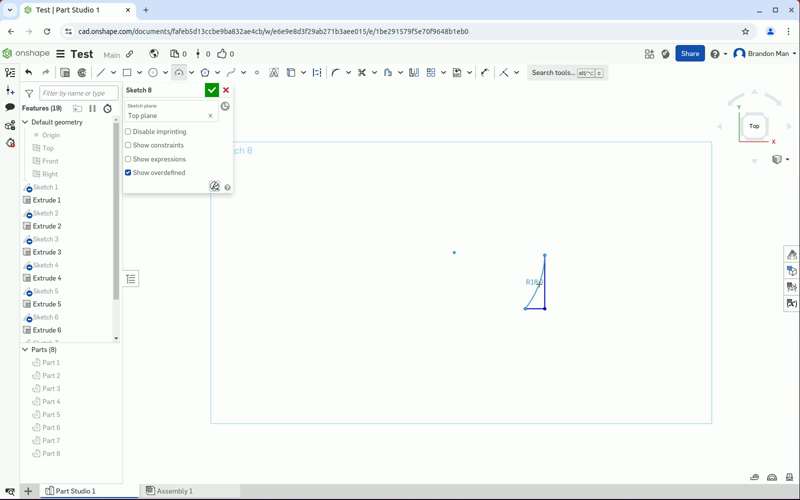
click(539, 283)
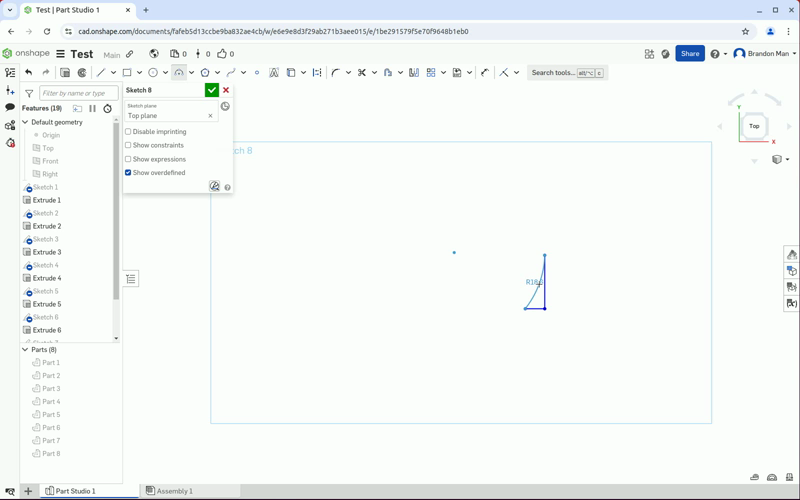
key_up(shift)
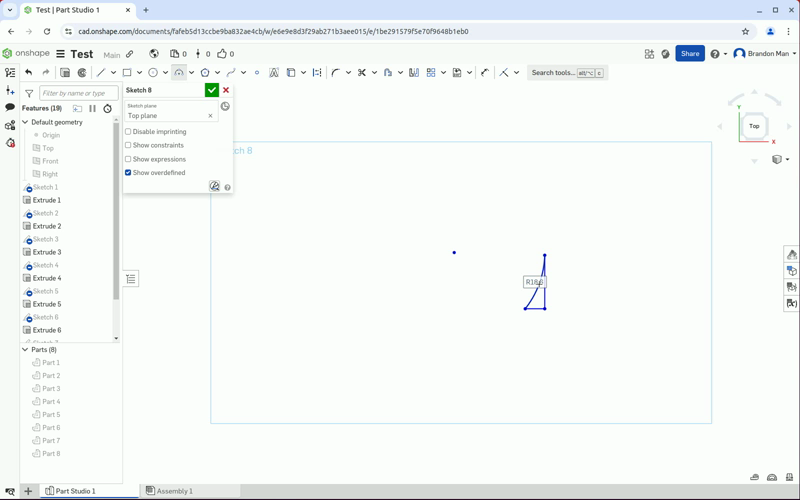
key(esc)
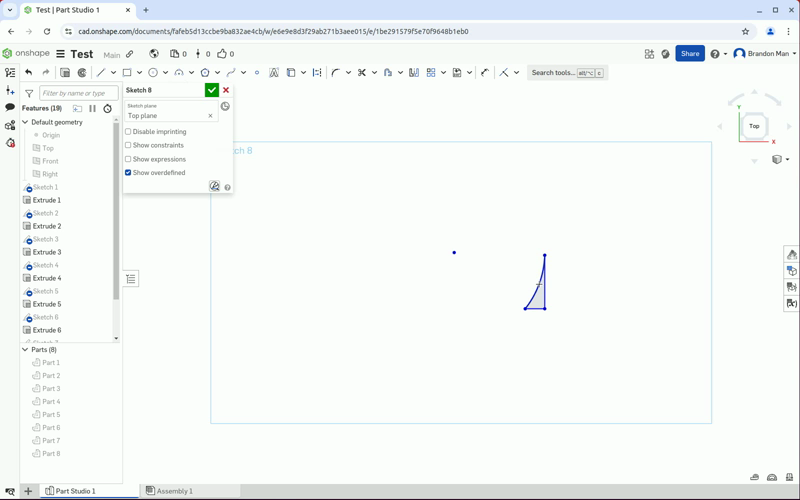
mouse_move(532, 303)
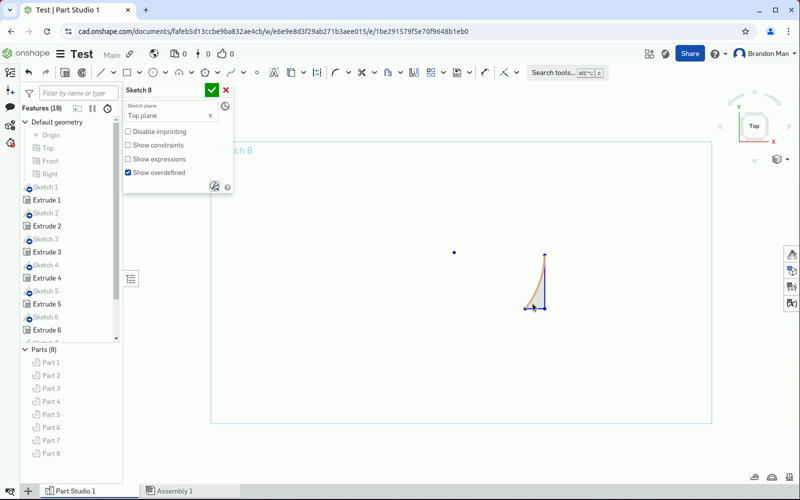
scroll(6)
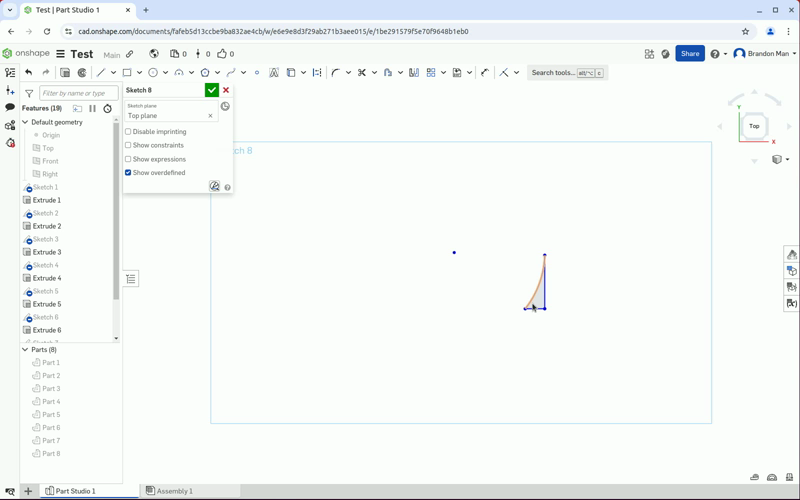
scroll(6)
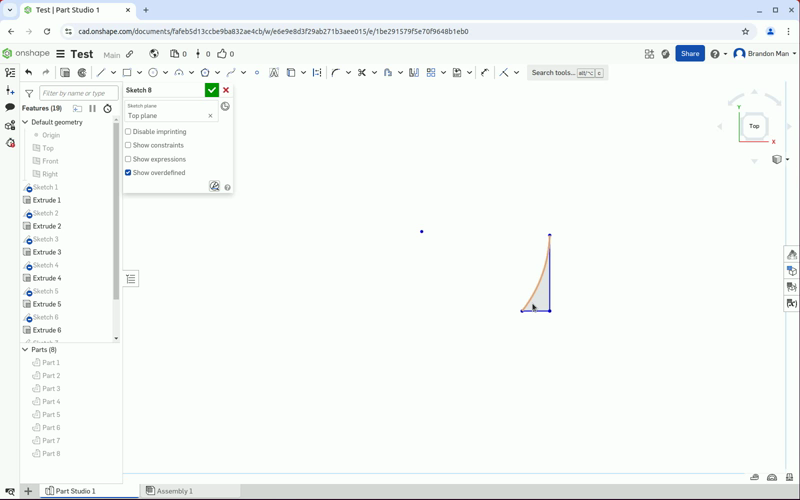
scroll(6)
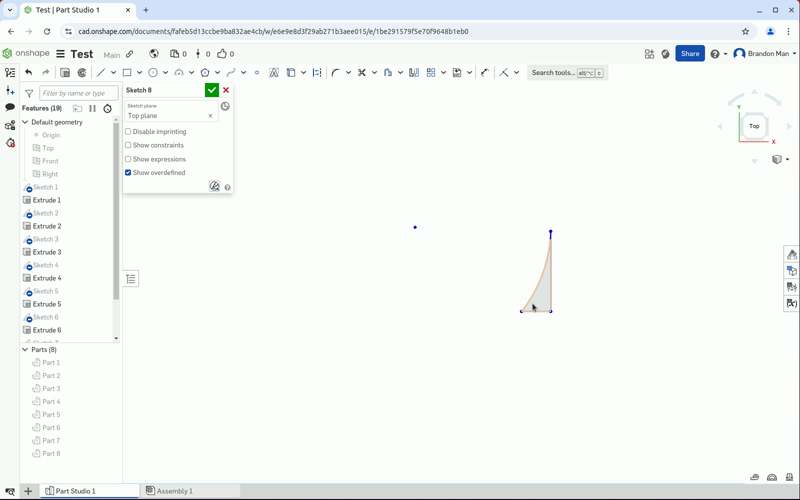
scroll(6)
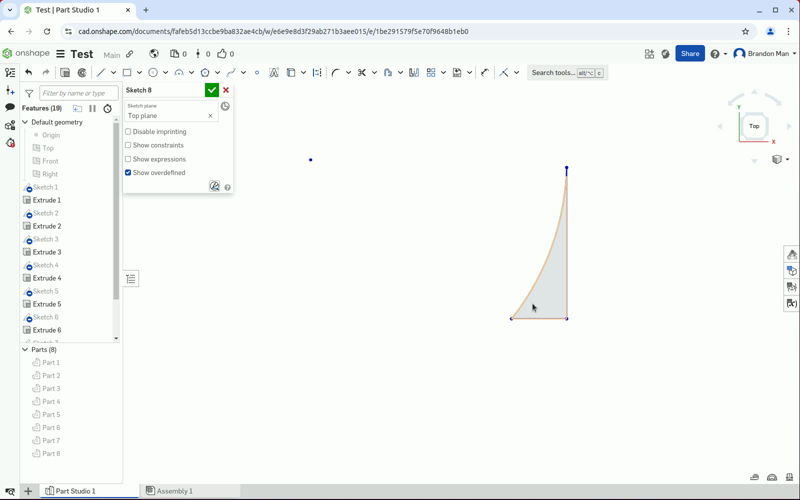
scroll(6)
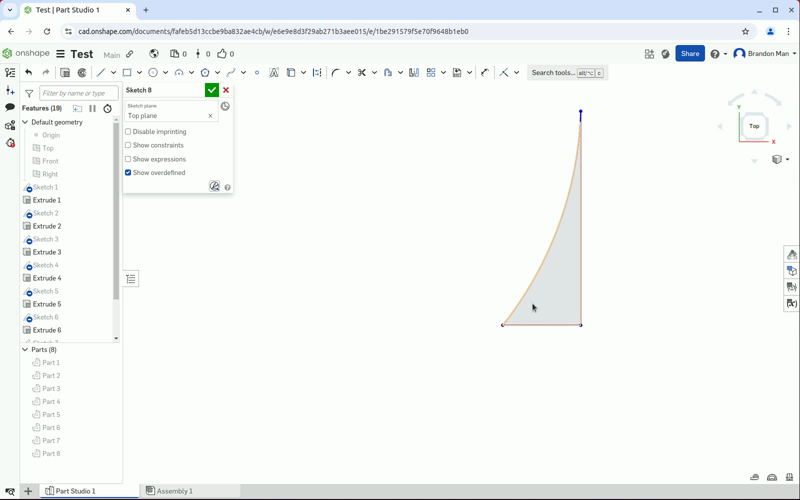
scroll(6)
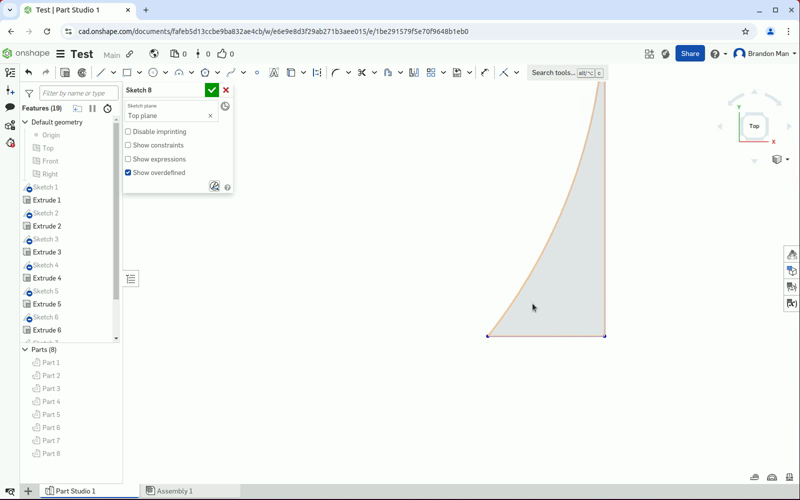
scroll(6)
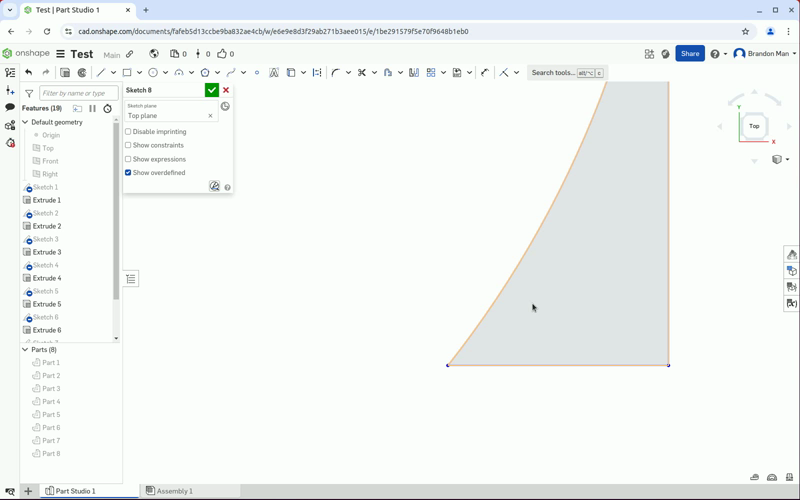
click(532, 303)
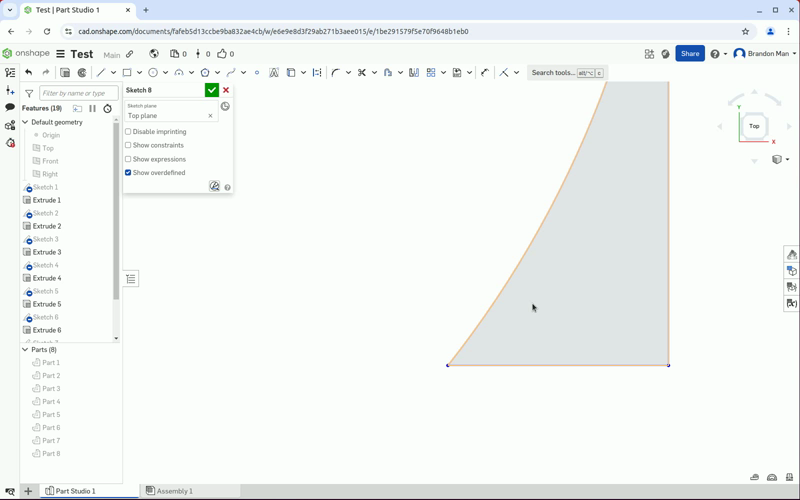
scroll(-6)
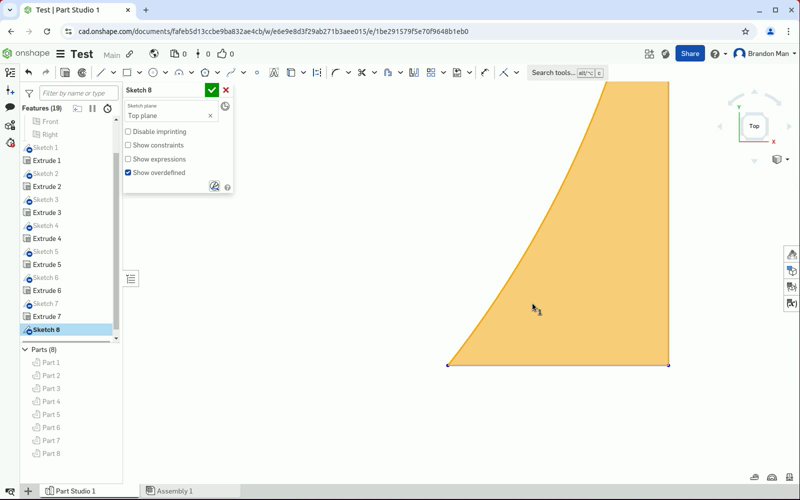
scroll(-6)
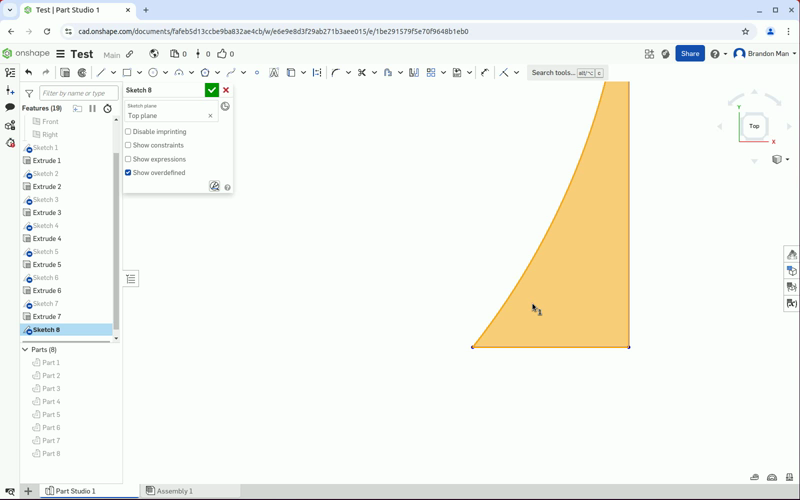
scroll(-6)
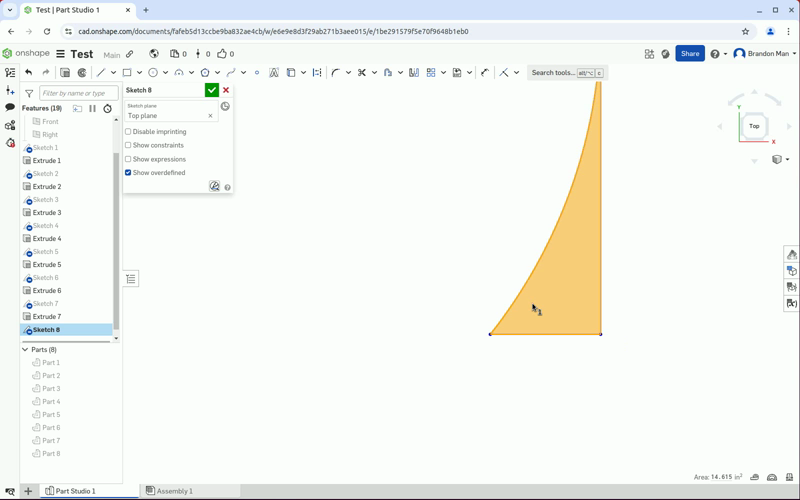
scroll(-6)
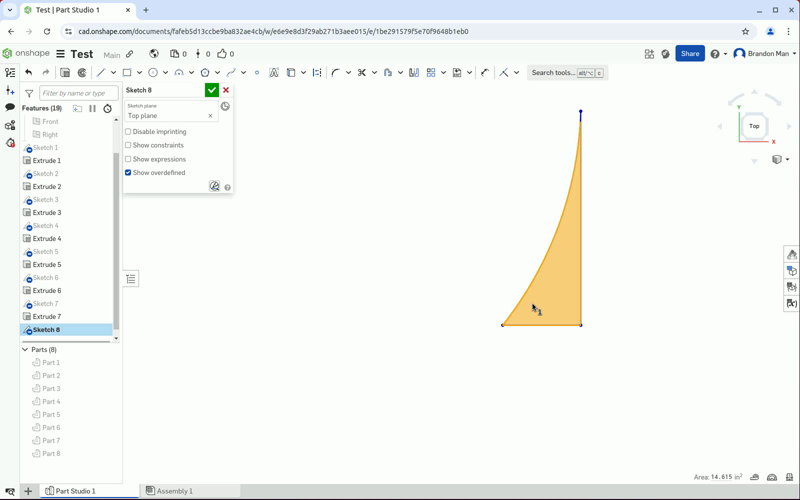
scroll(-6)
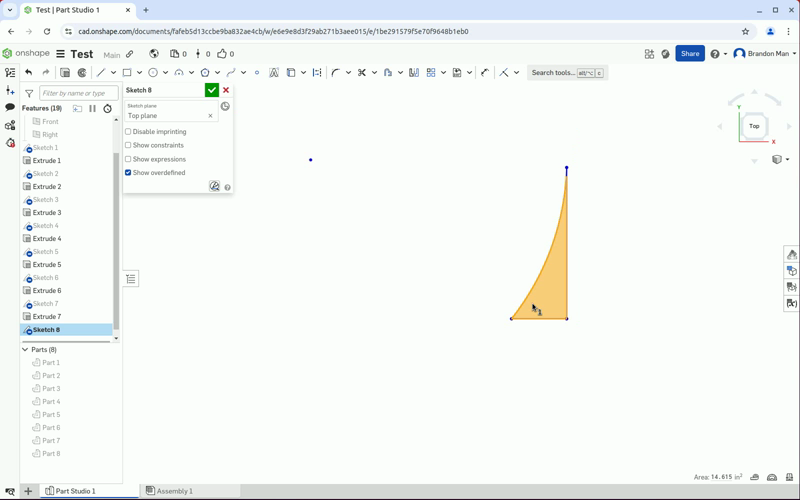
scroll(-6)
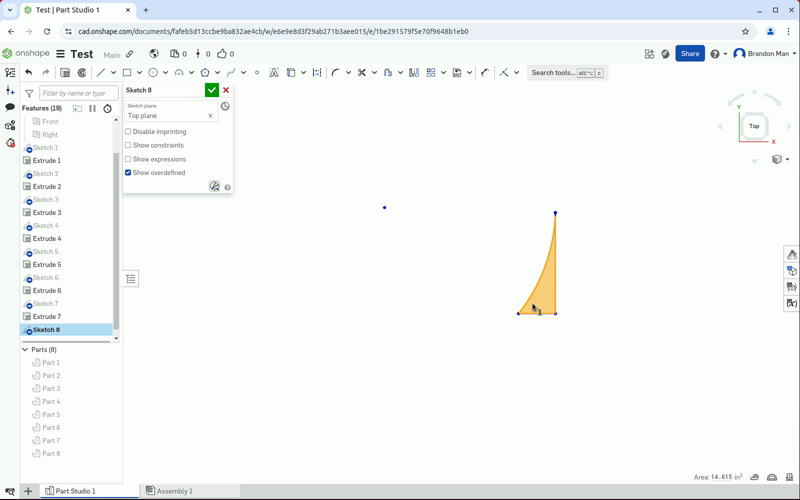
scroll(-6)
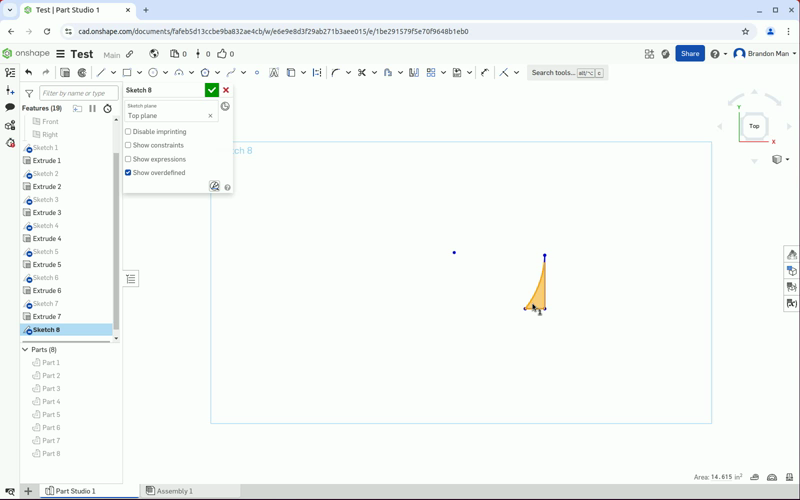
mouse_move(73, 352)
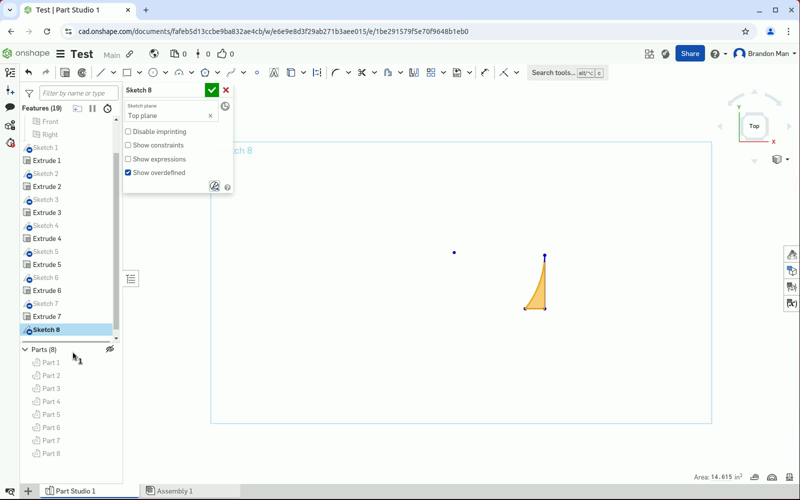
key(shift+y)
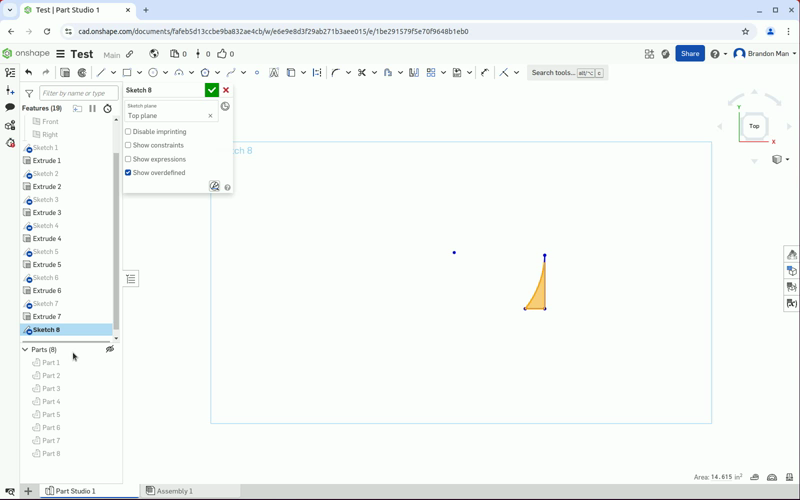
key(shift+e)
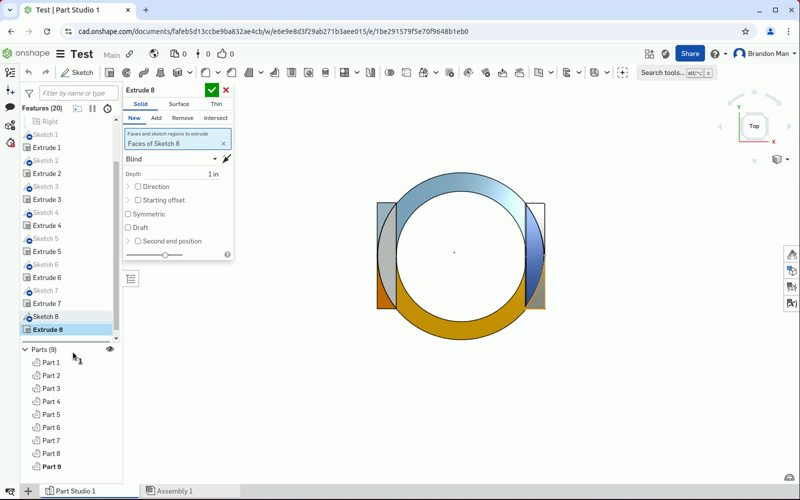
mouse_move(143, 106)
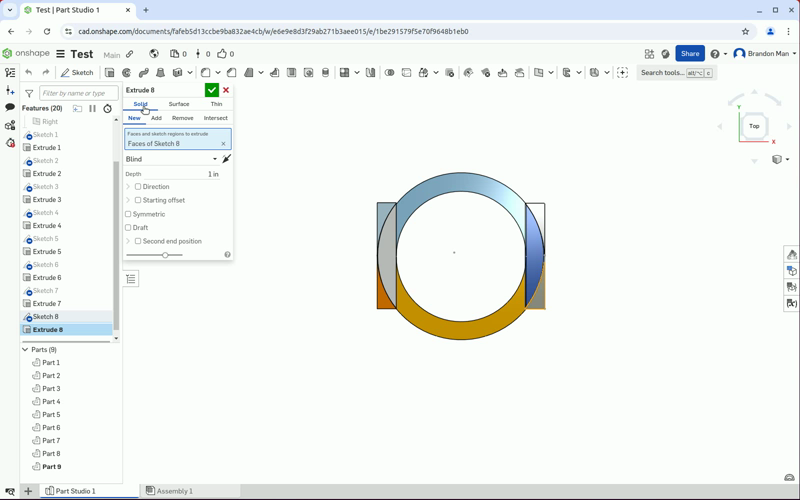
click(143, 106)
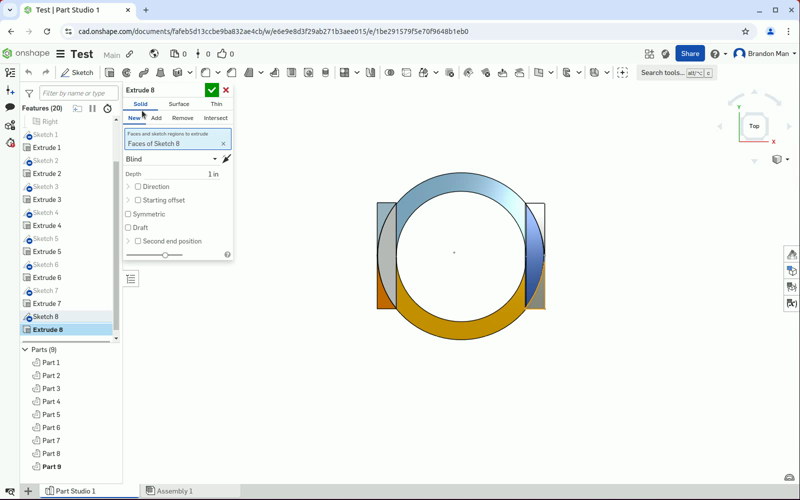
mouse_move(137, 120)
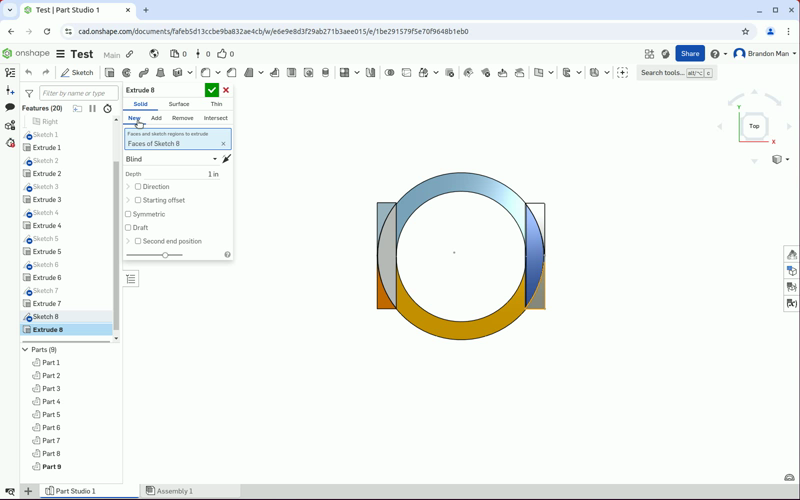
click(137, 120)
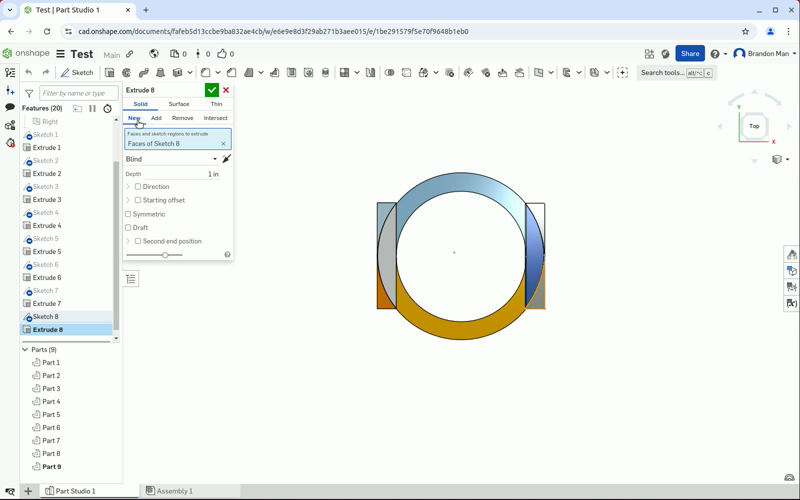
key(tab, 4)
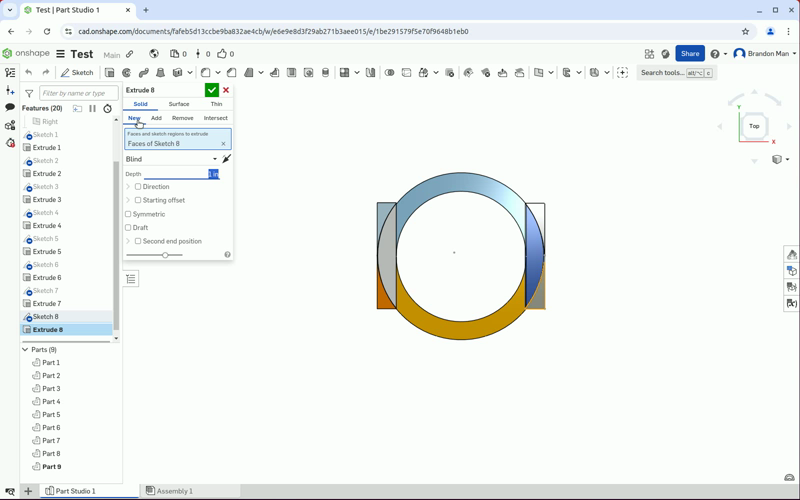
text(13.239)
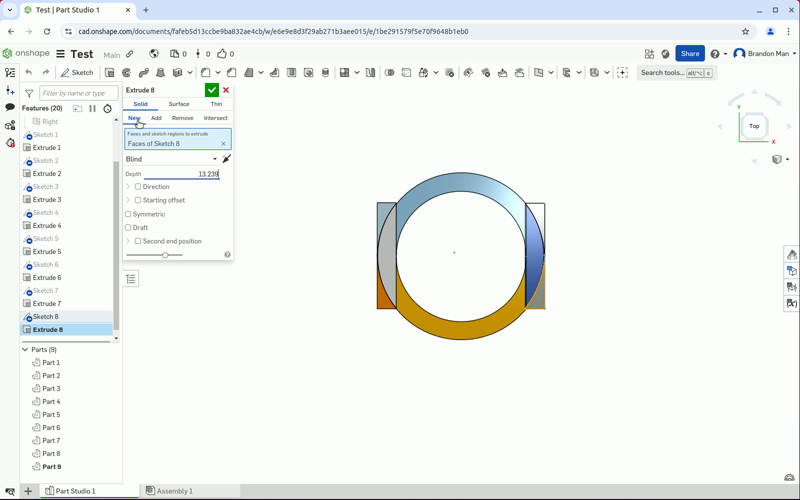
key(enter)
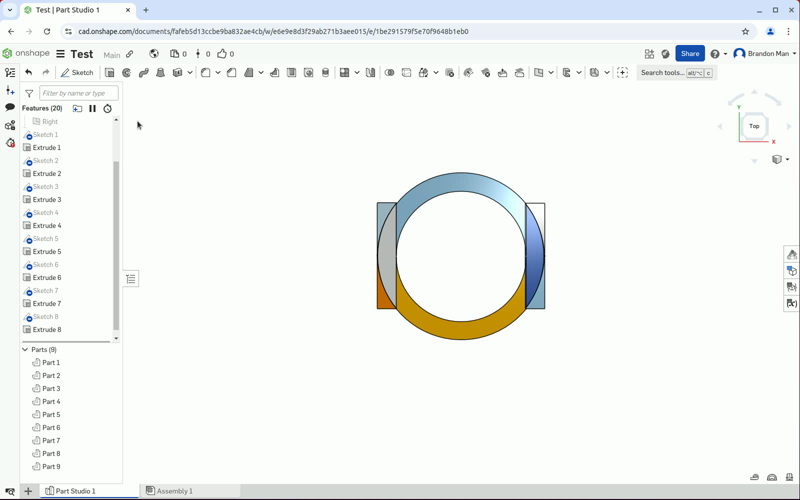
key(shift+h)
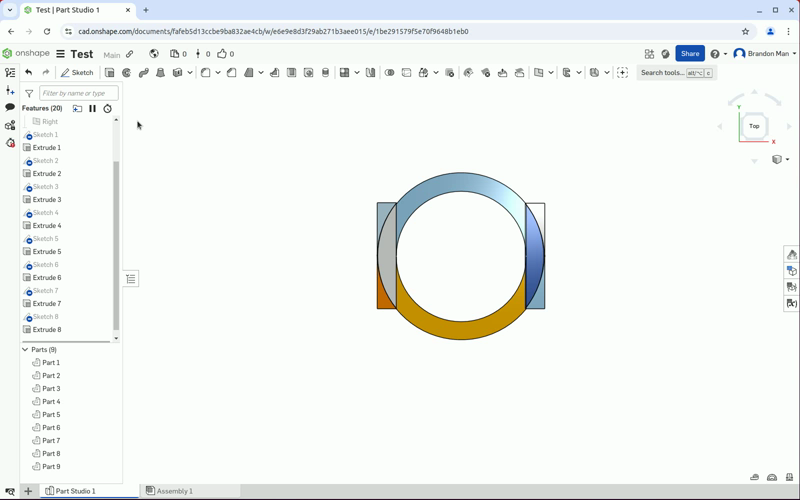
key(shift+h)
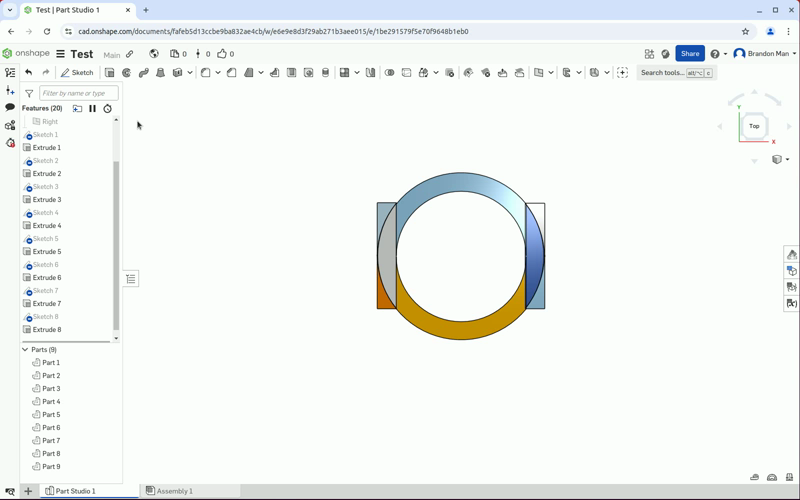
mouse_move(69, 137)
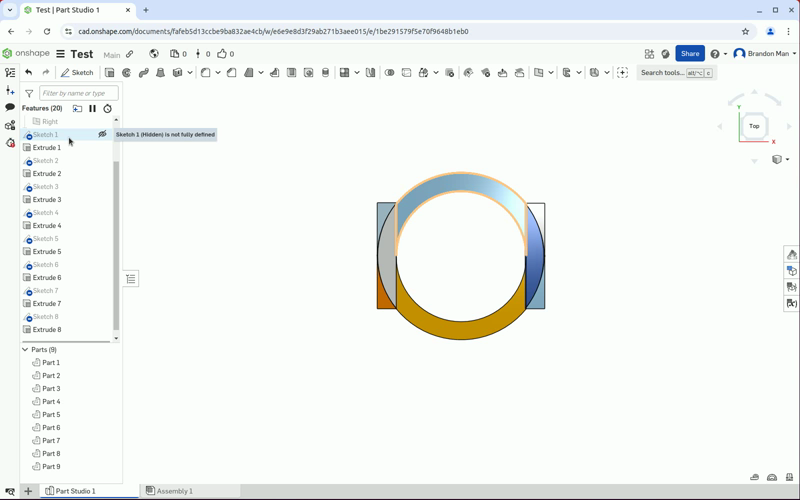
click(69, 137)
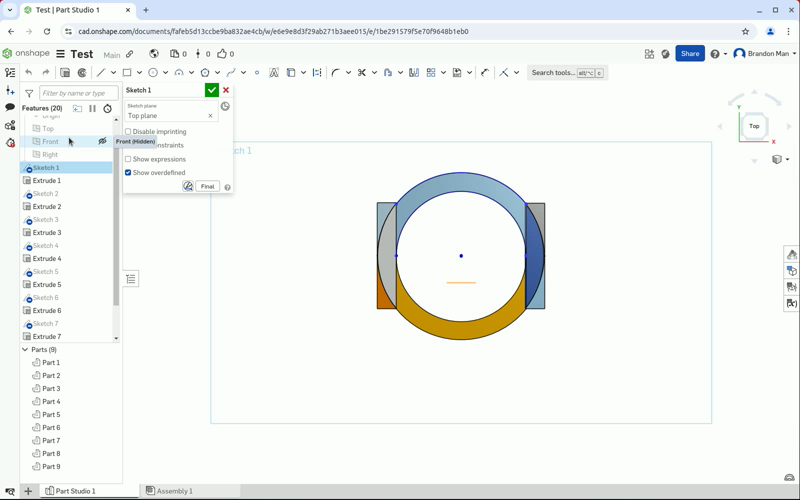
mouse_move(229, 92)
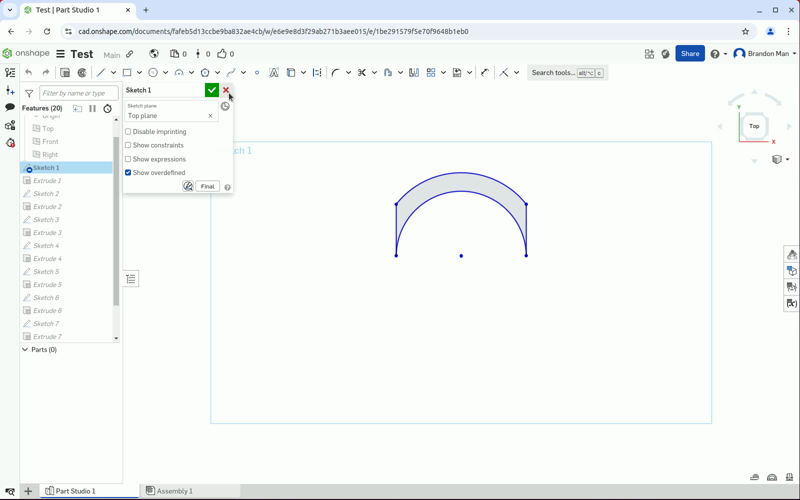
click(229, 92)
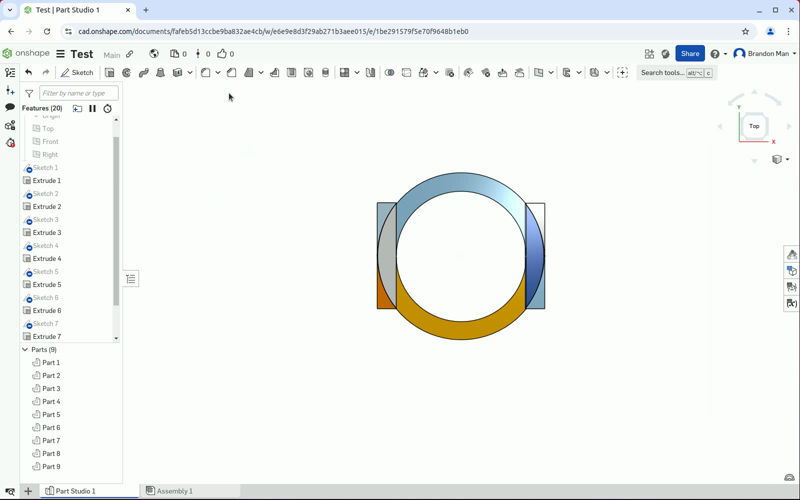
mouse_move(73, 352)
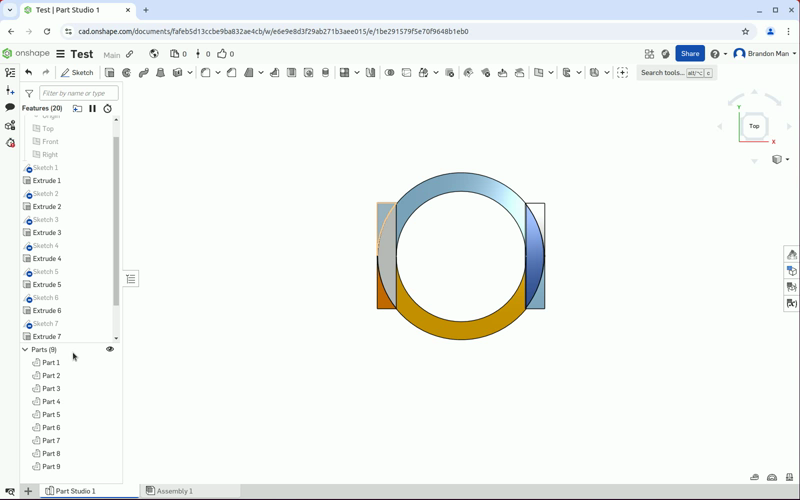
key(y)
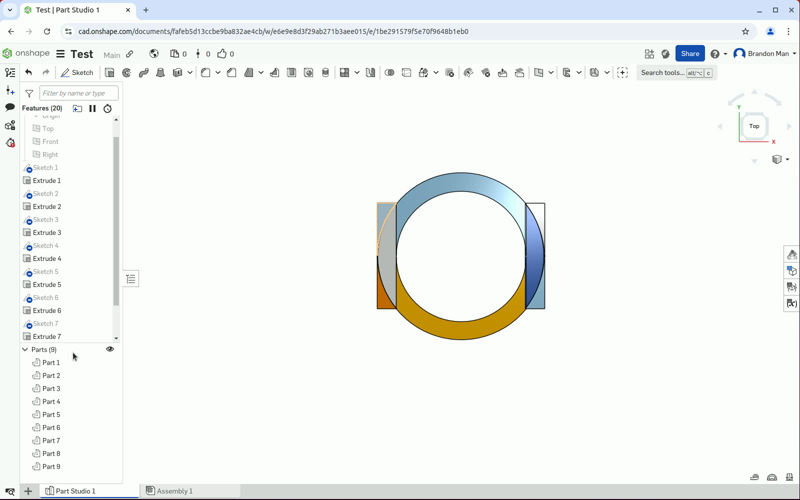
key(shift+p)
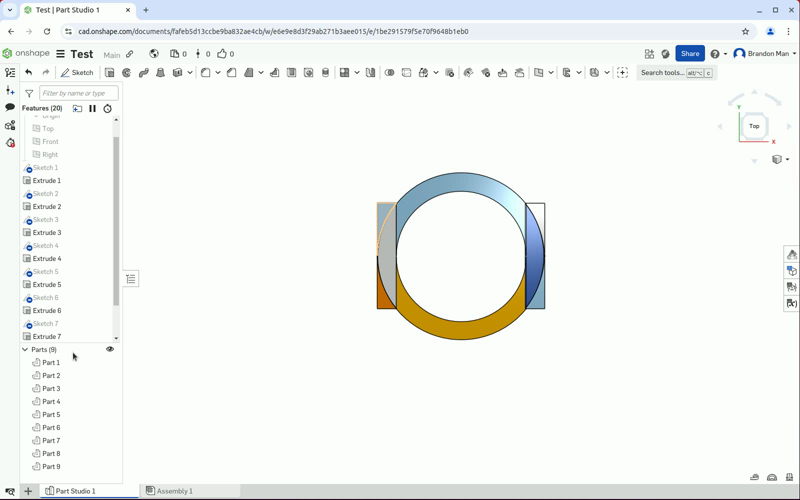
key(space)
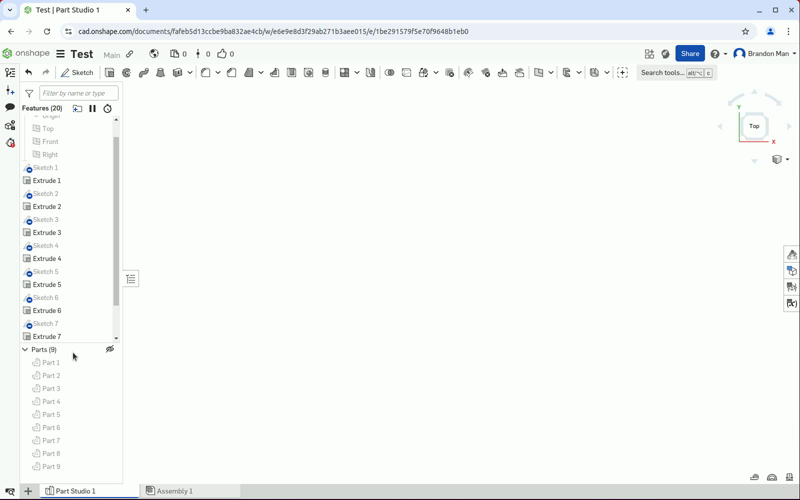
key_down(shift)
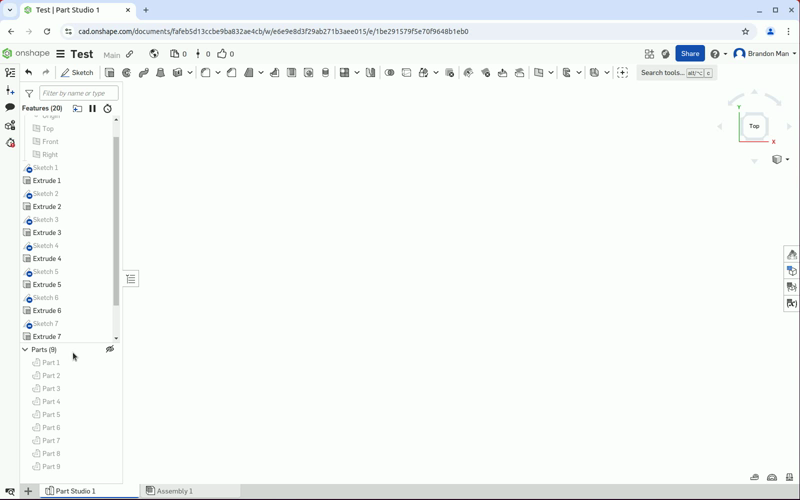
key(up)
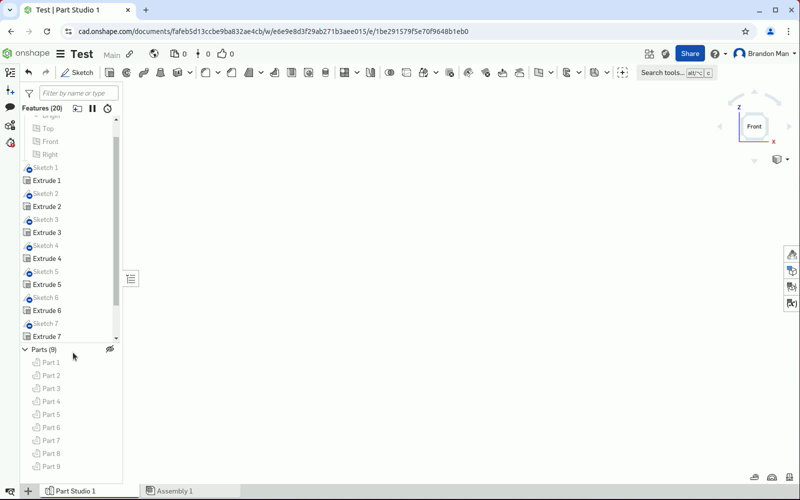
key_up(shift)
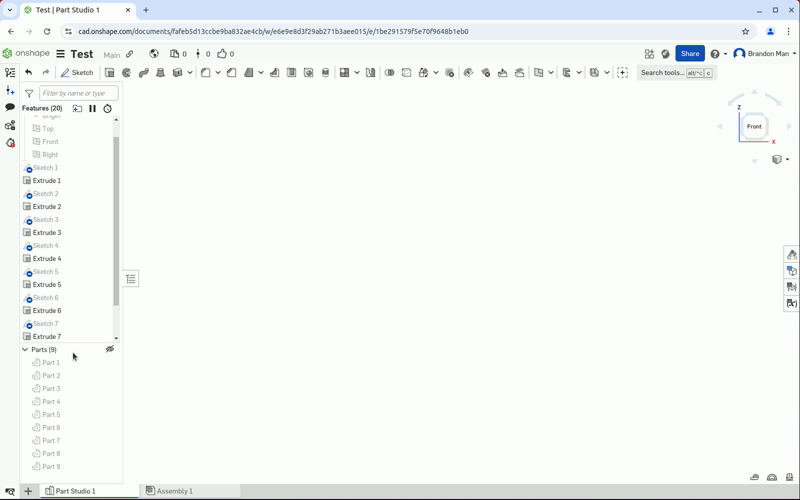
key(space)
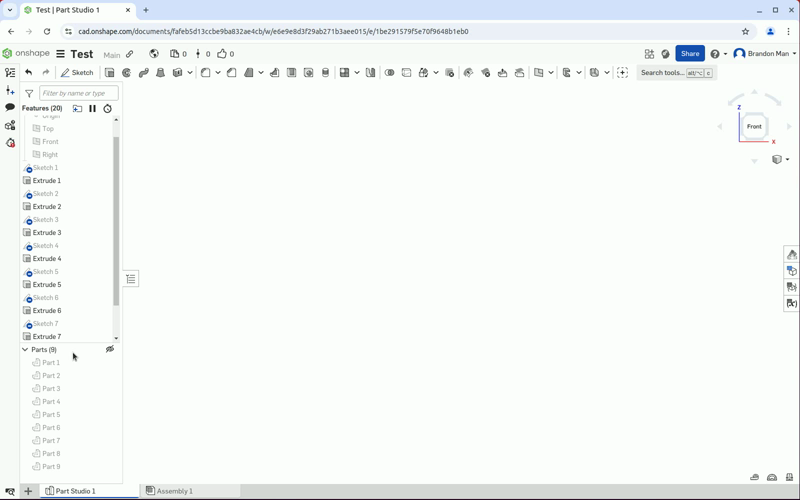
key_down(shift)
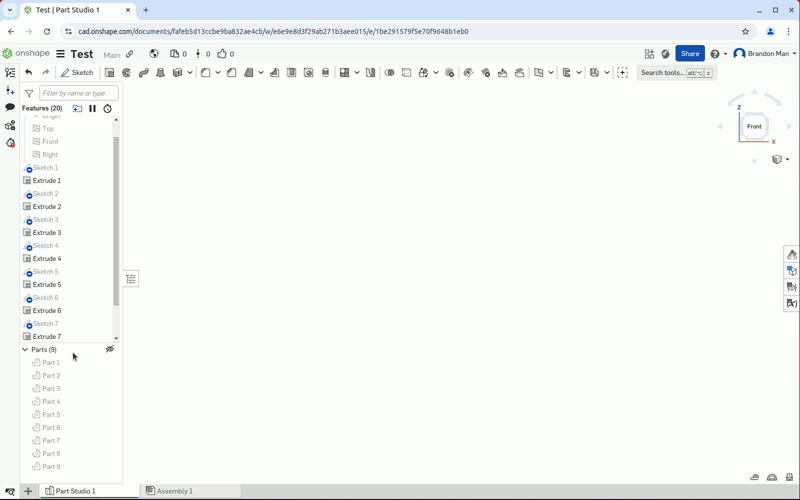
key(left)
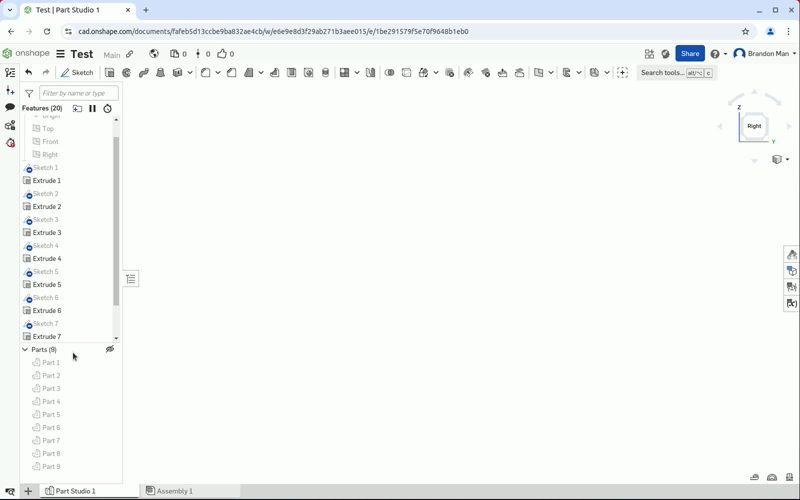
key_up(shift)
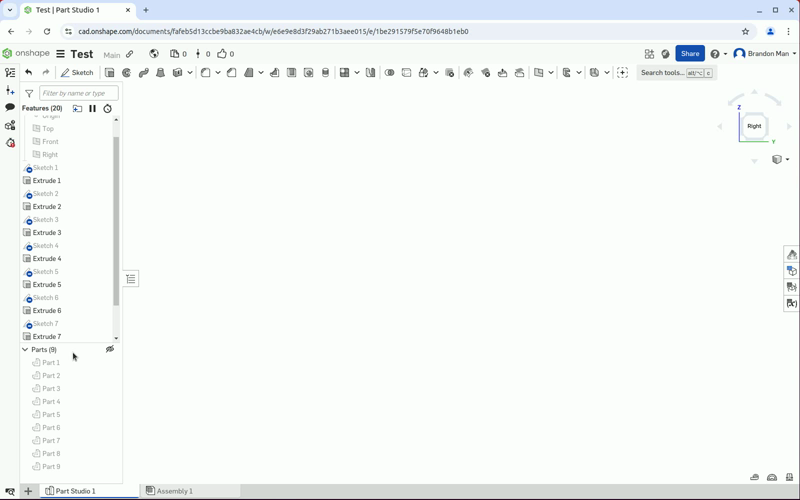
mouse_move(73, 352)
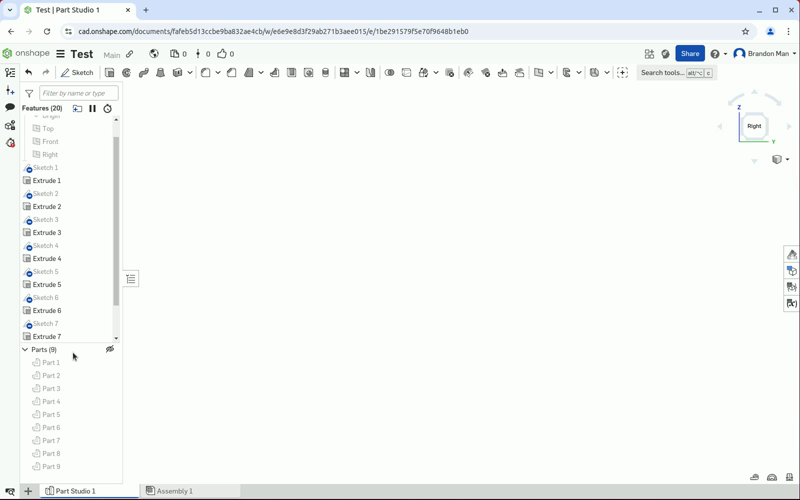
key(shift+y)
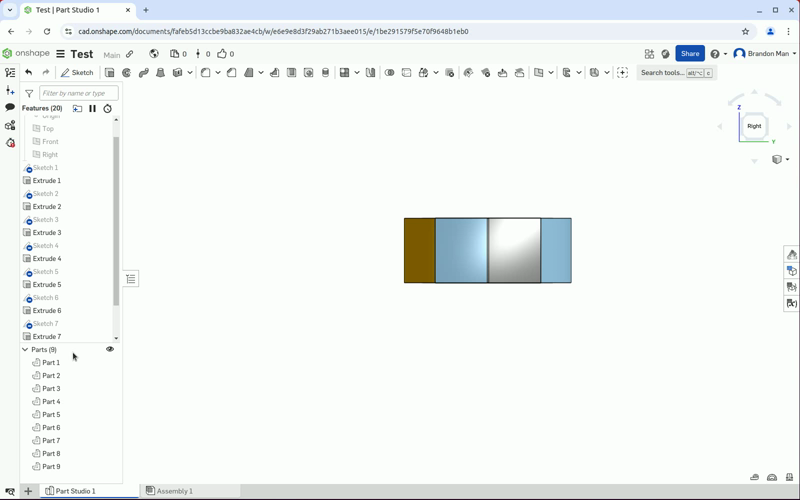
mouse_move(541, 75)
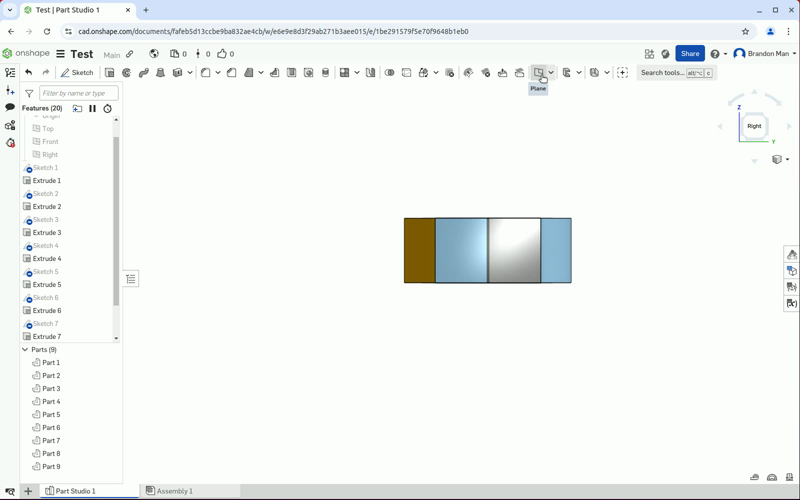
click(541, 75)
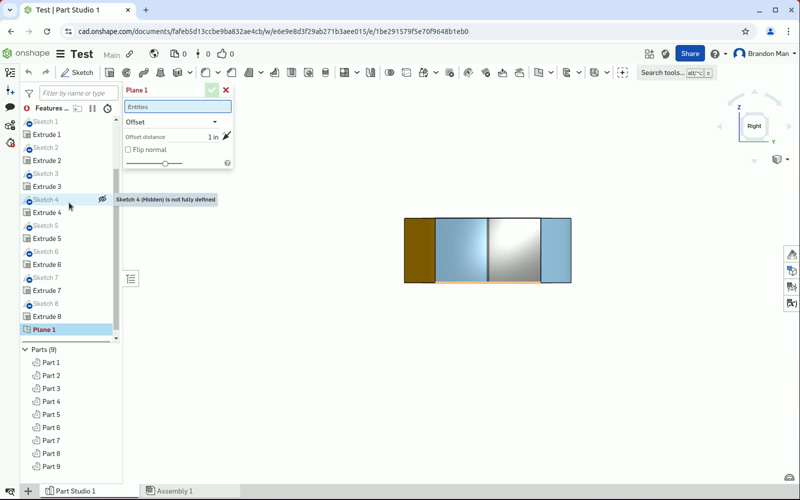
scroll(3)
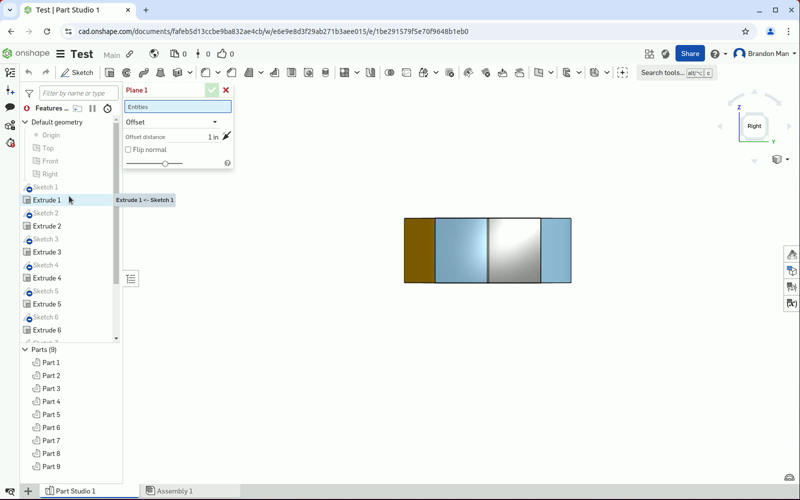
mouse_move(69, 176)
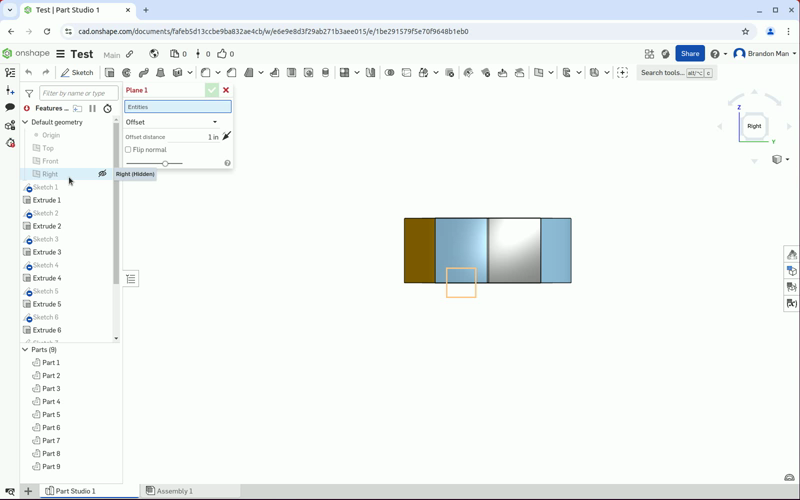
click(69, 176)
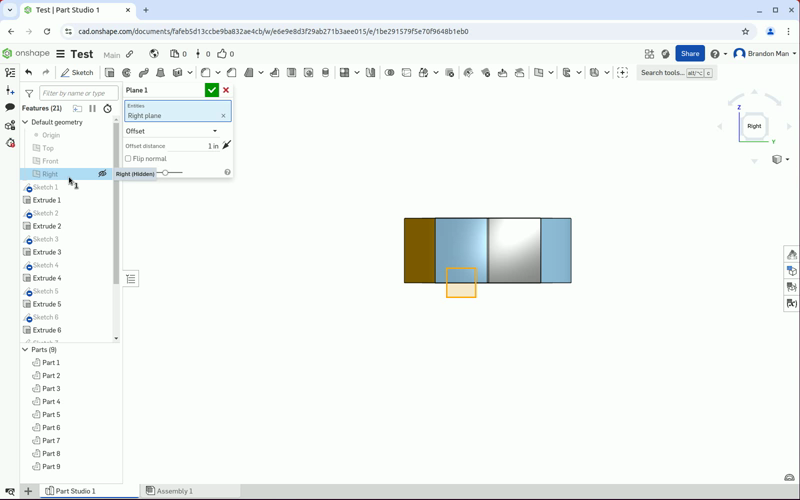
key(tab, 2)
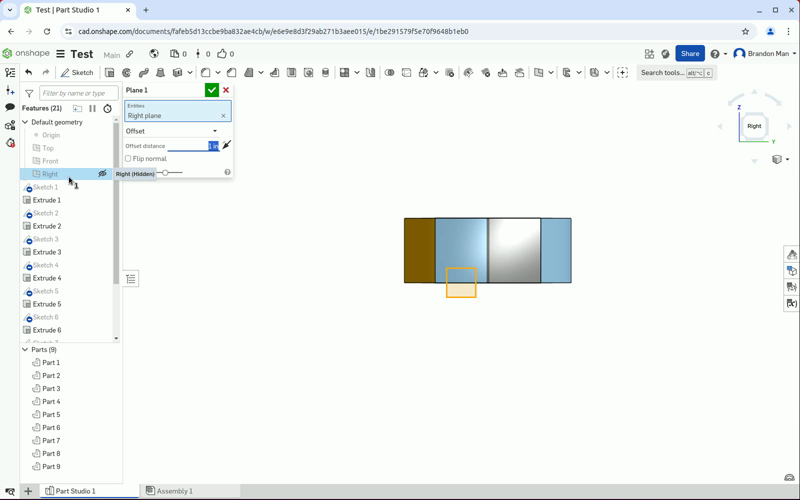
text(17.1)
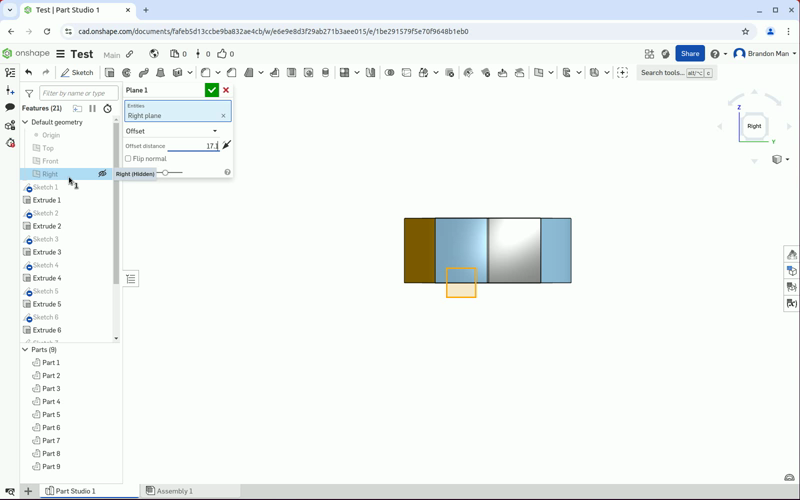
key(enter, 2)
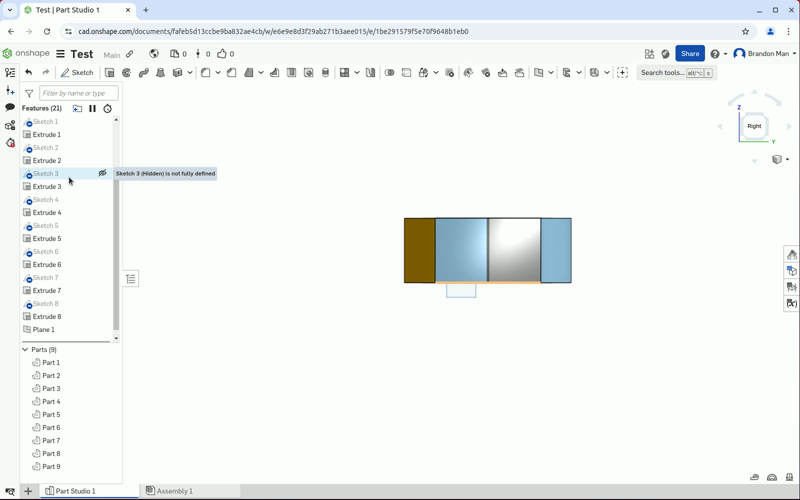
key(shift+s)
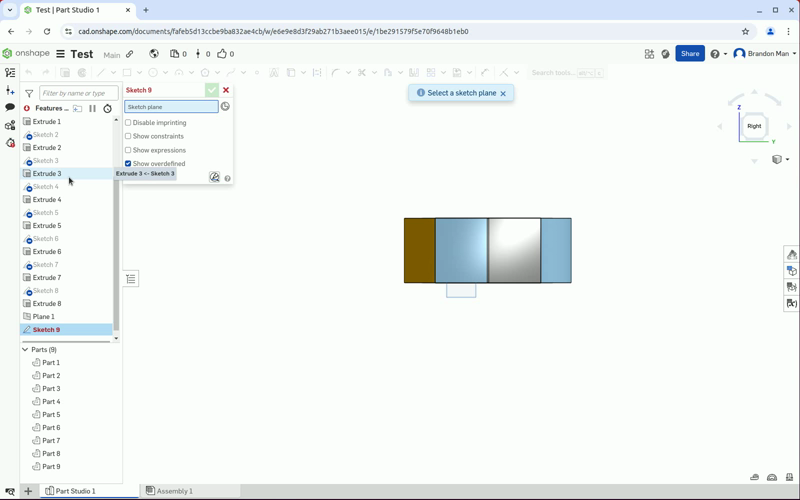
mouse_move(69, 319)
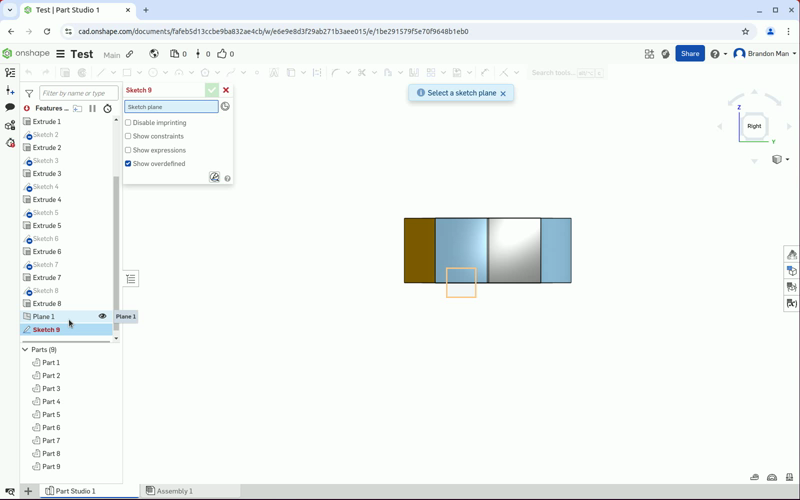
click(69, 319)
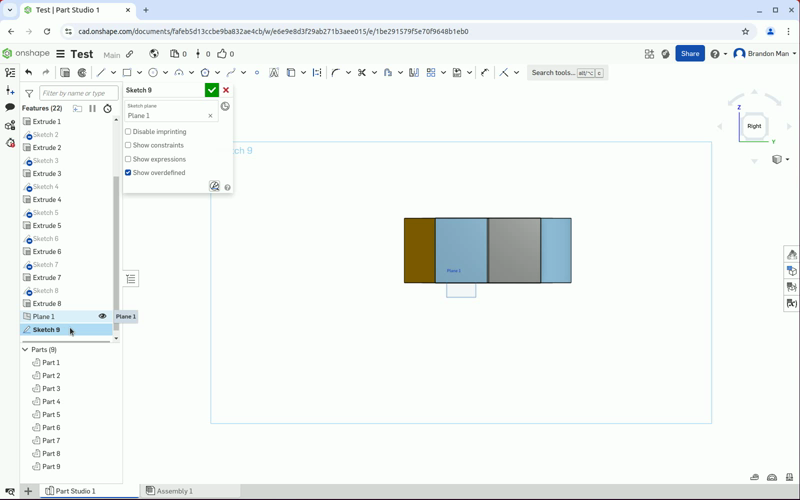
mouse_move(73, 352)
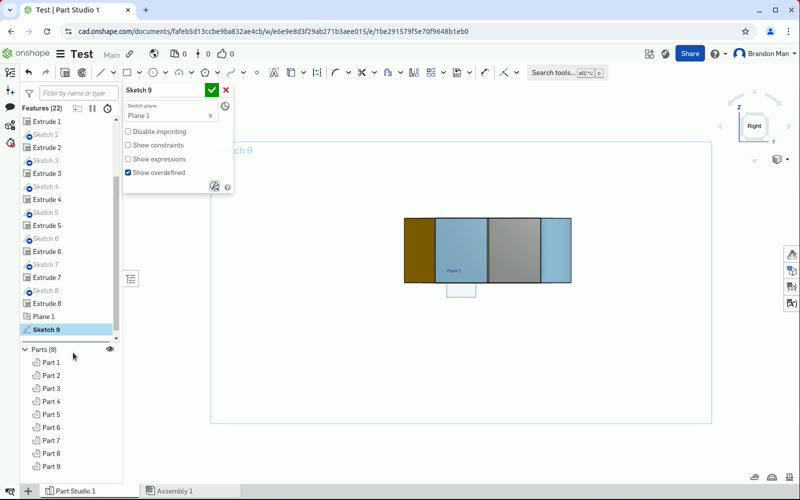
key(y)
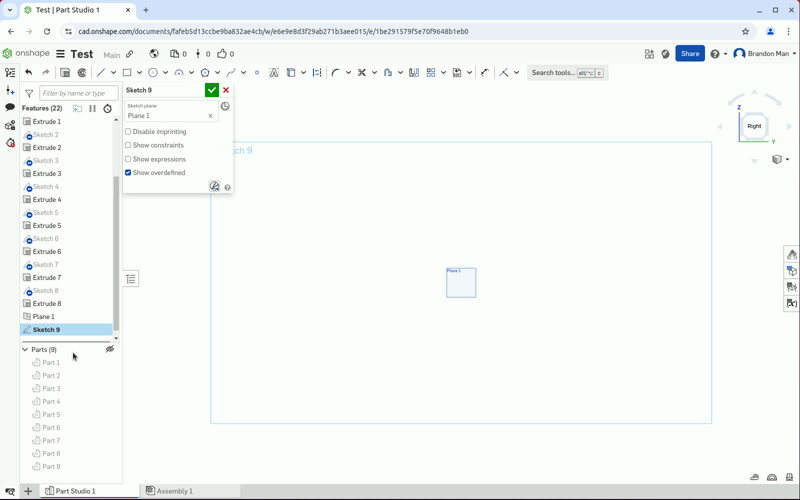
key(c)
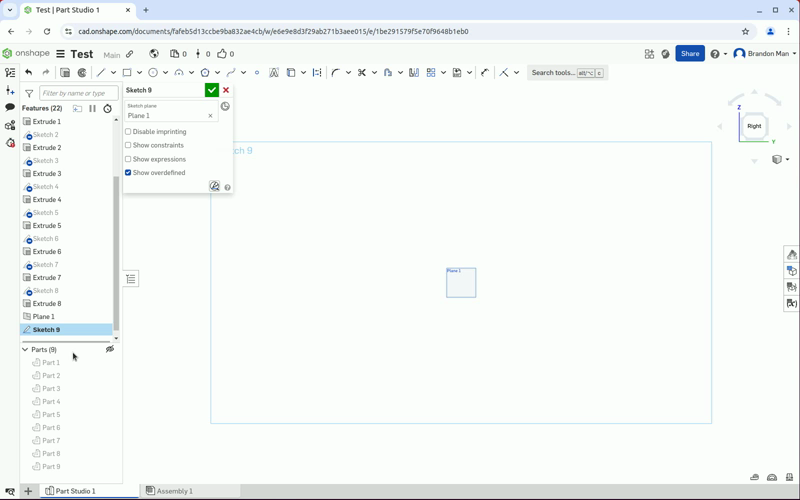
key_down(shift)
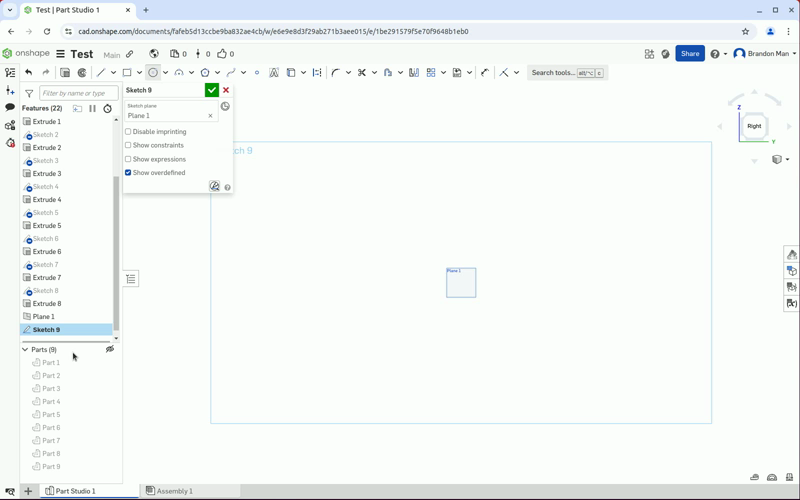
mouse_move(489, 250)
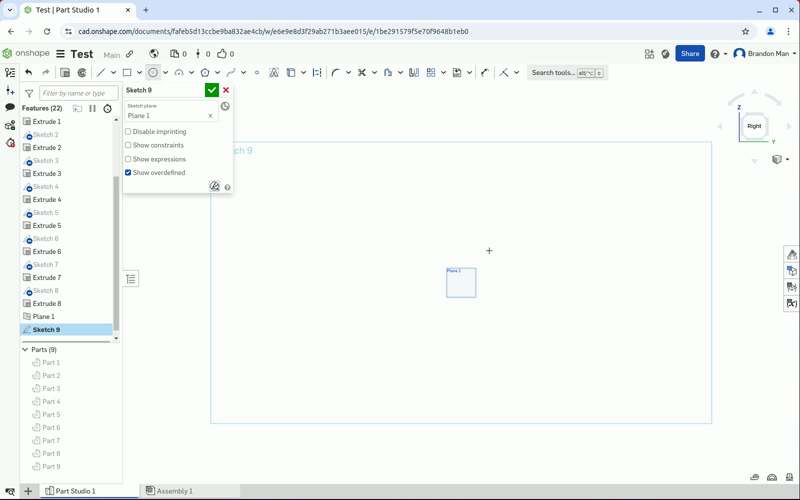
click(489, 250)
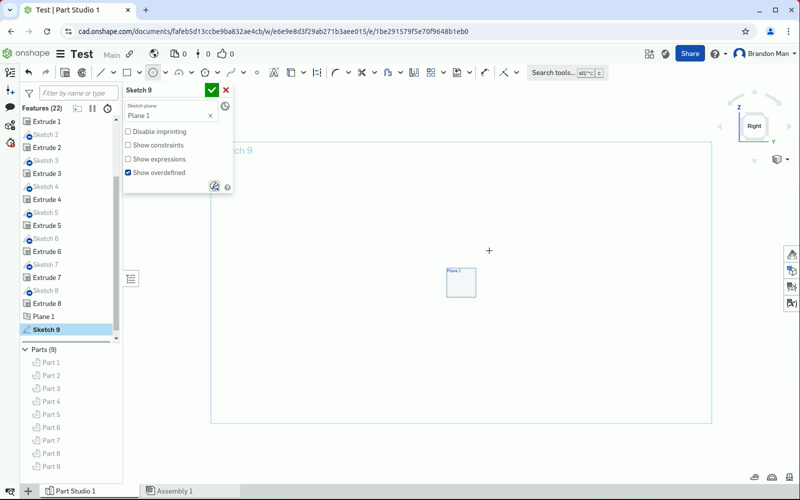
key_up(shift)
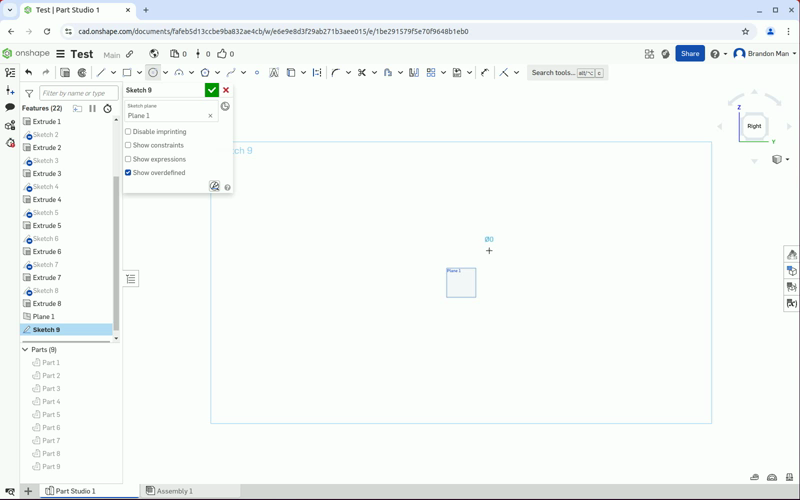
mouse_move(508, 250)
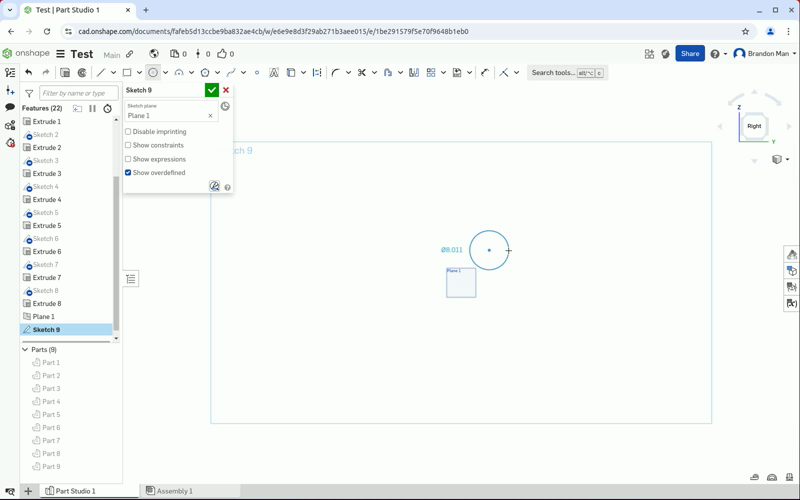
click(508, 250)
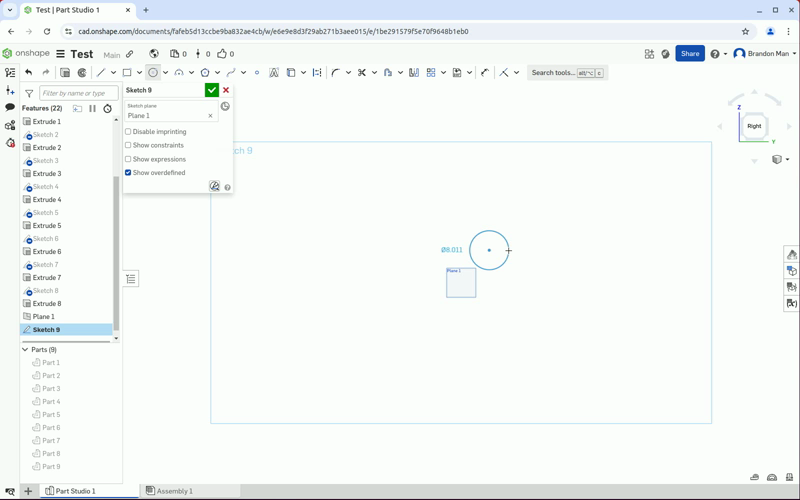
key(esc)
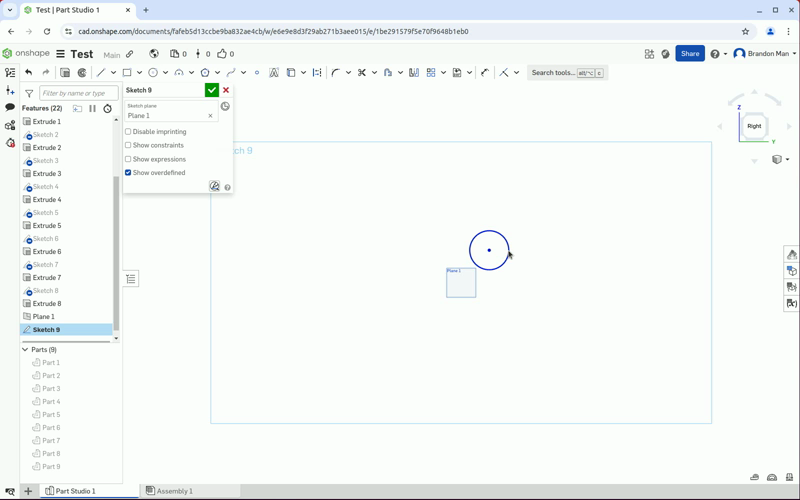
mouse_move(480, 248)
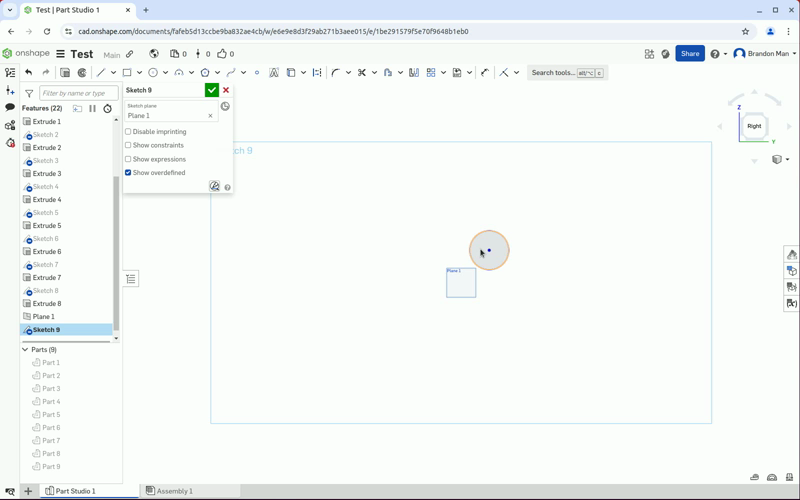
scroll(6)
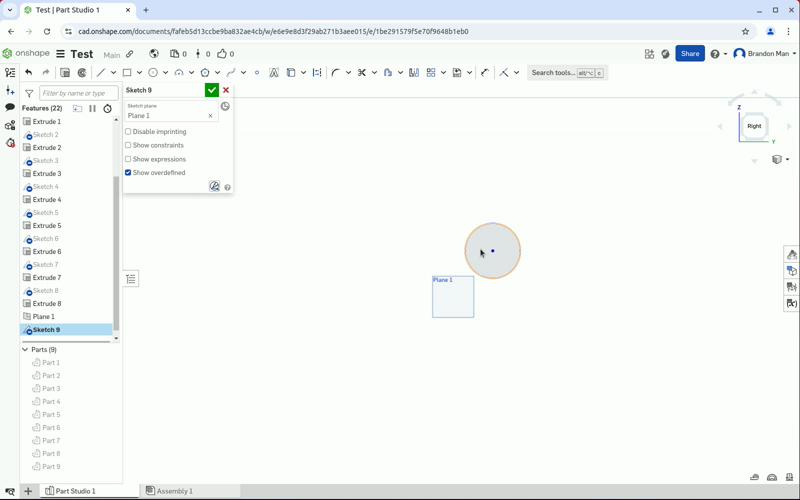
scroll(6)
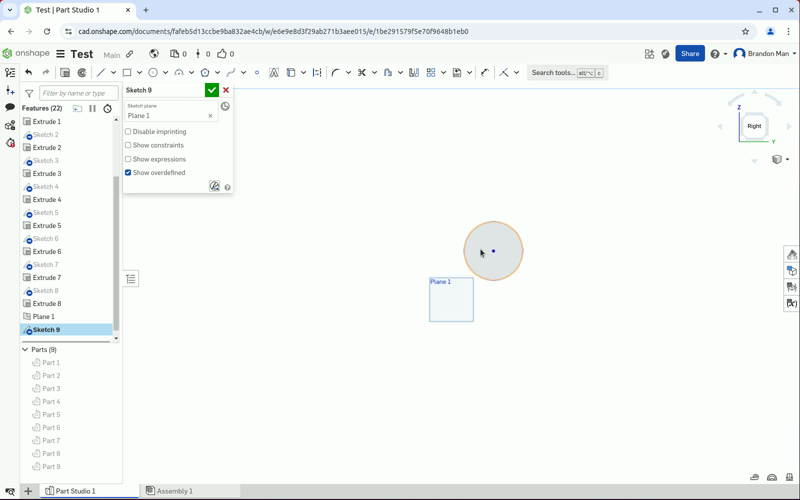
scroll(6)
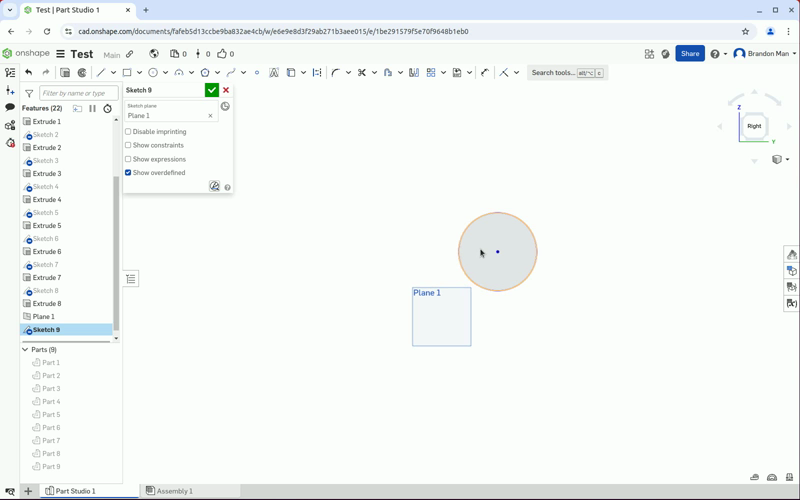
scroll(6)
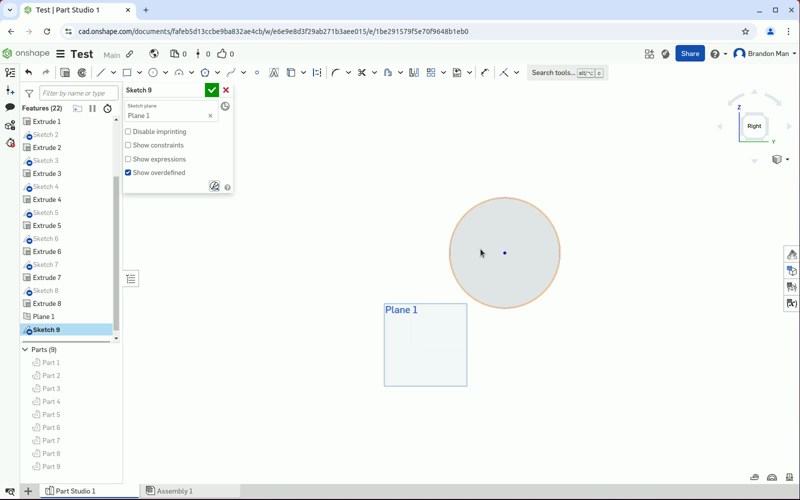
scroll(6)
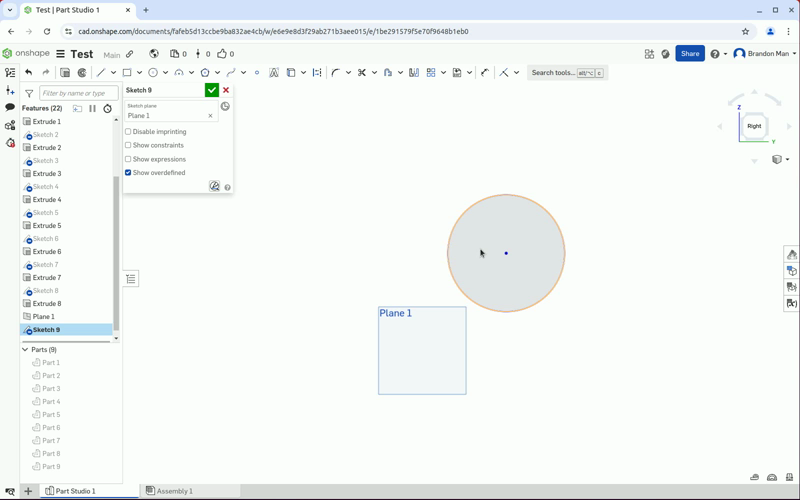
scroll(6)
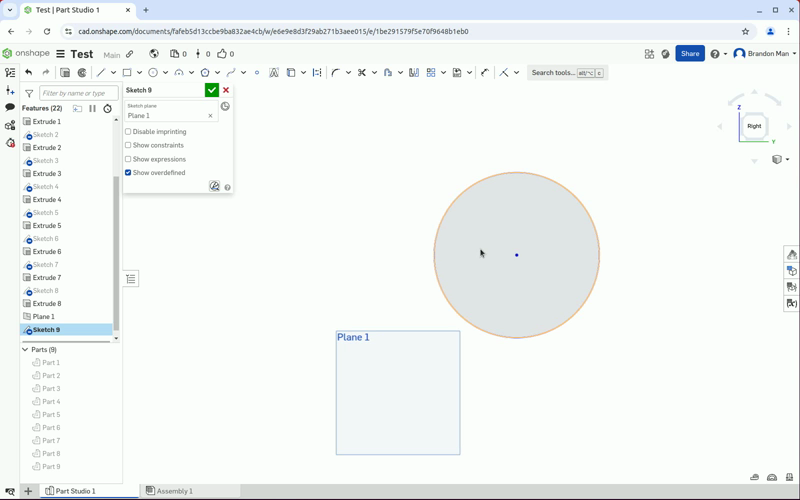
scroll(6)
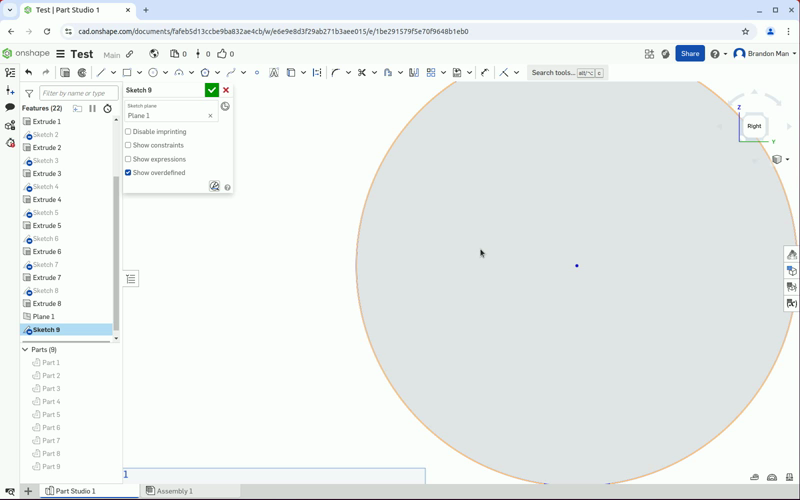
click(480, 248)
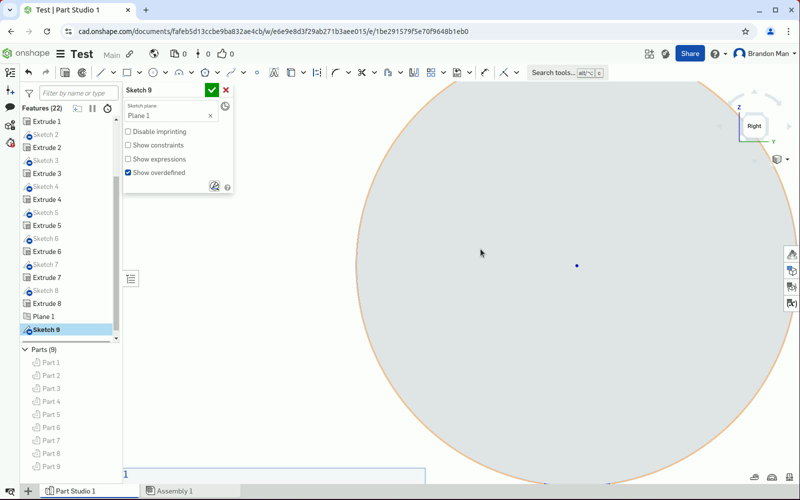
scroll(-6)
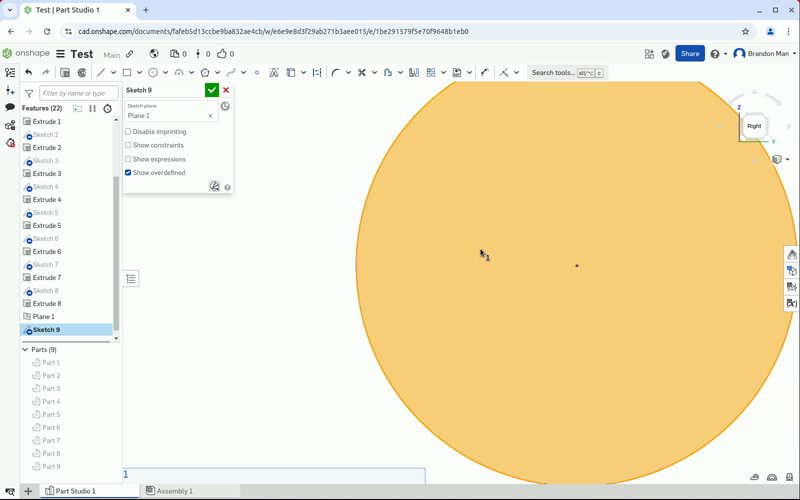
scroll(-6)
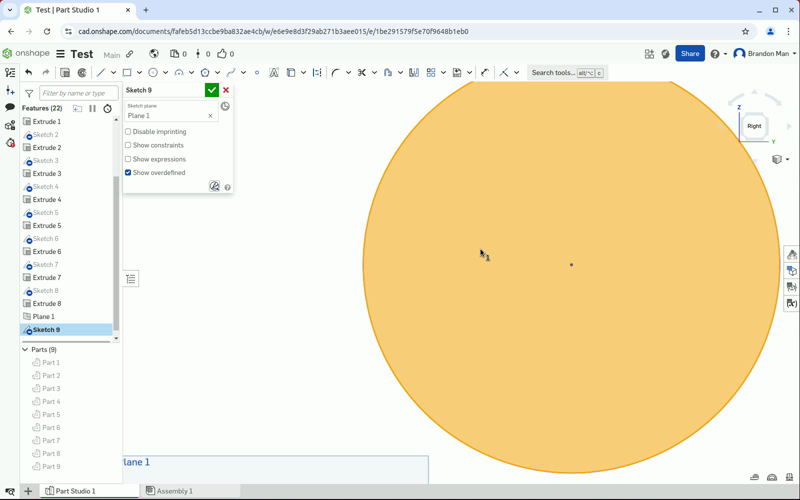
scroll(-6)
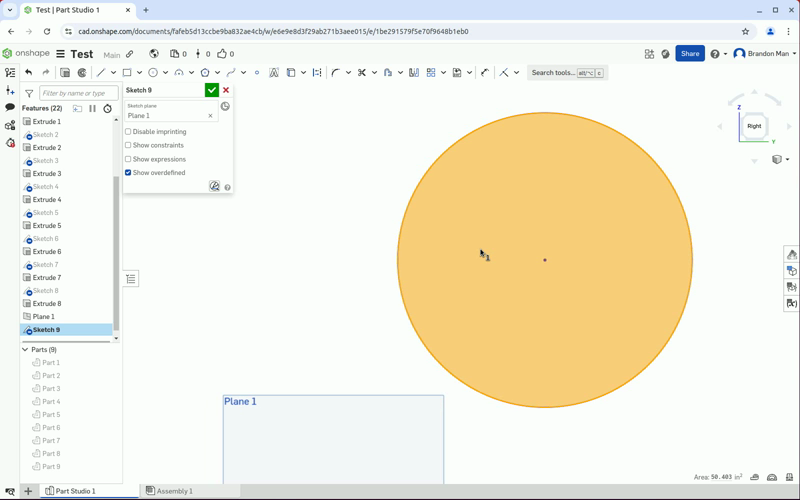
scroll(-6)
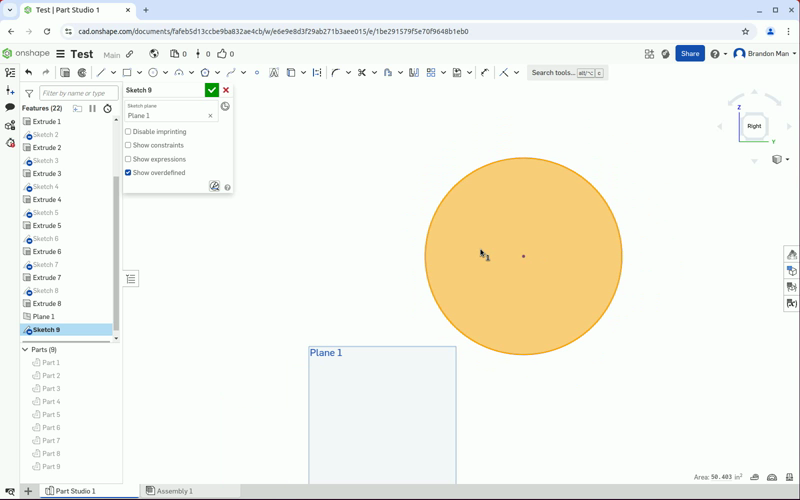
scroll(-6)
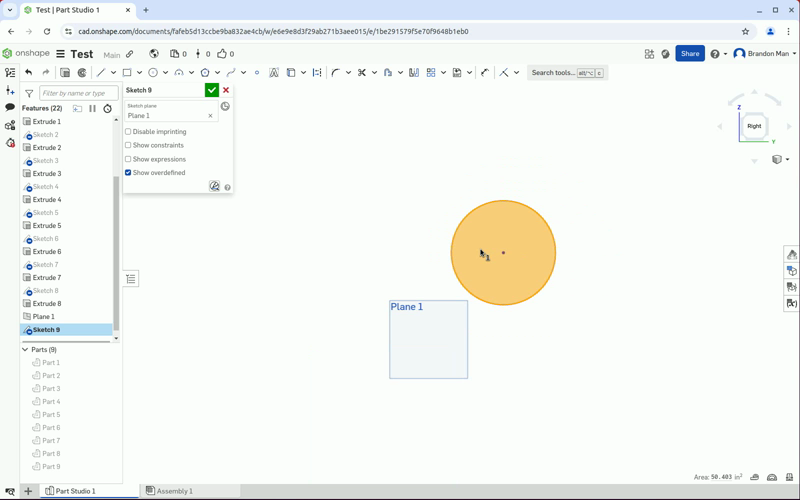
scroll(-6)
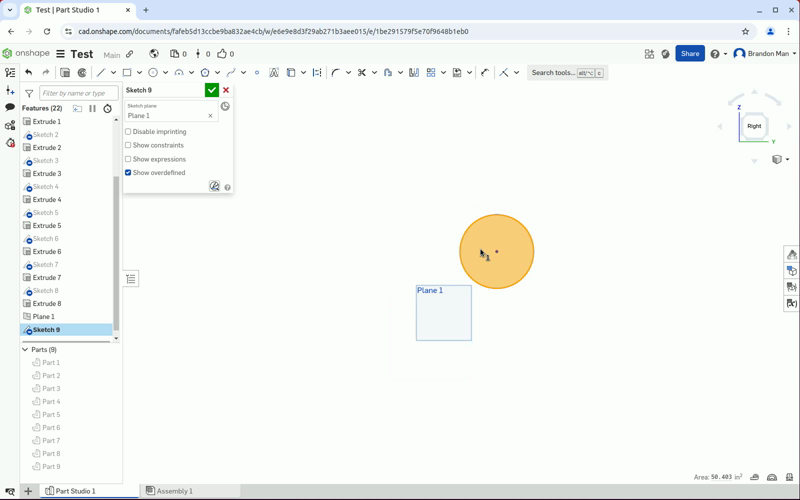
scroll(-6)
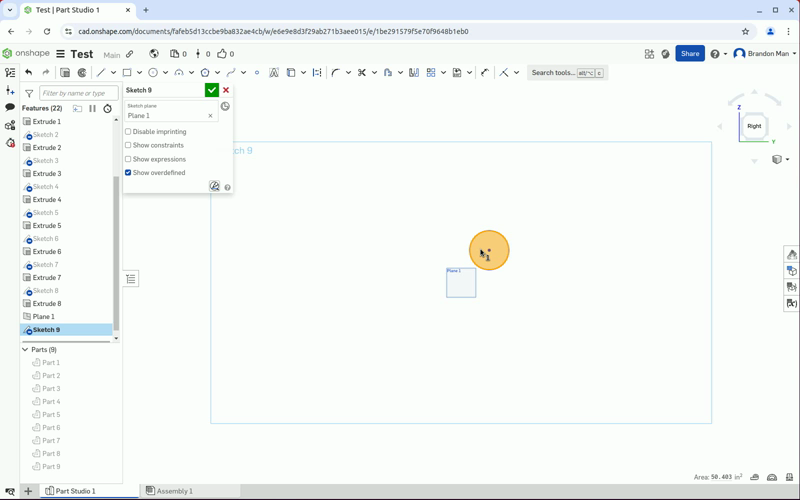
mouse_move(73, 352)
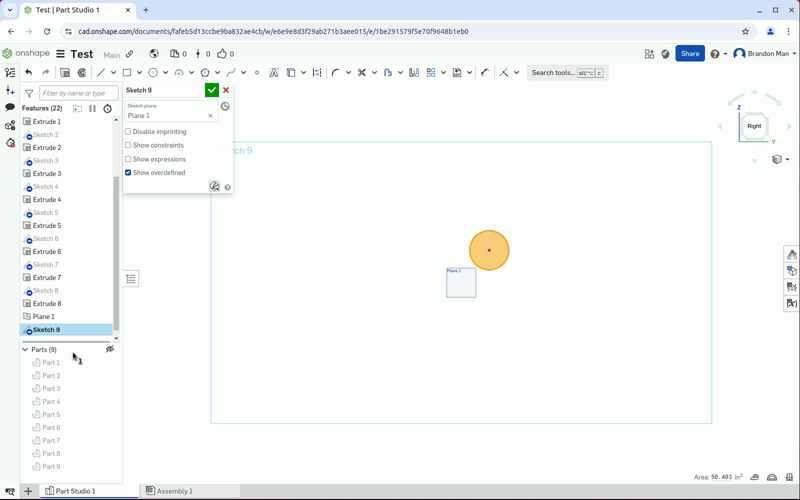
key(shift+y)
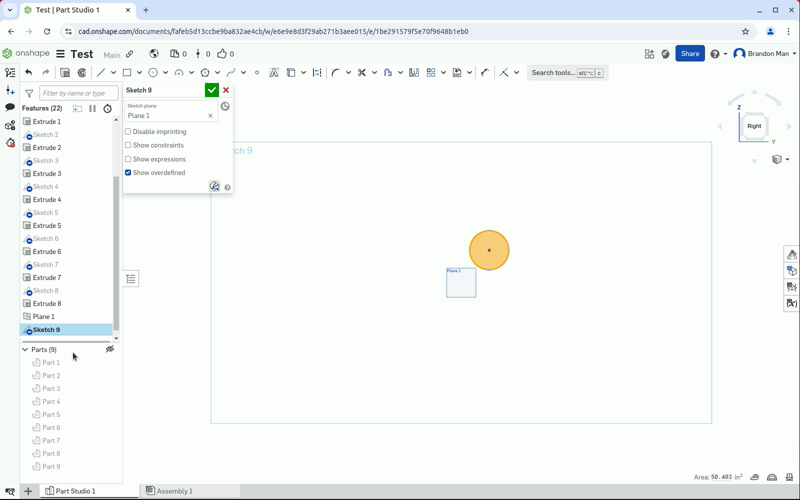
key(shift+e)
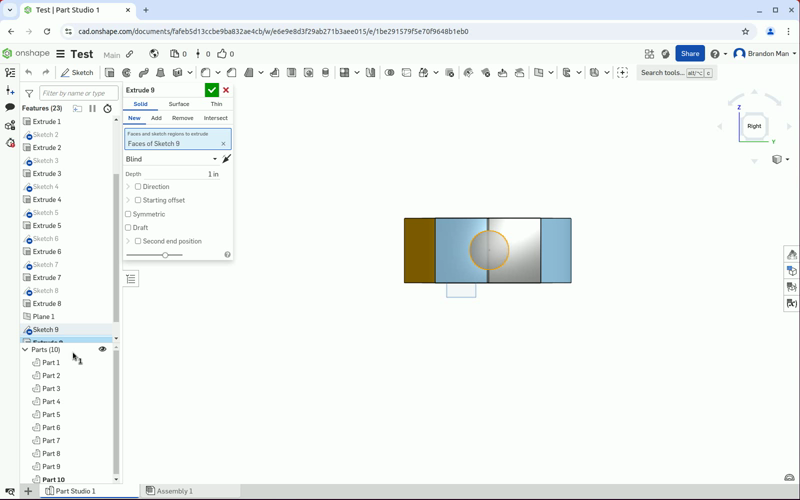
mouse_move(143, 106)
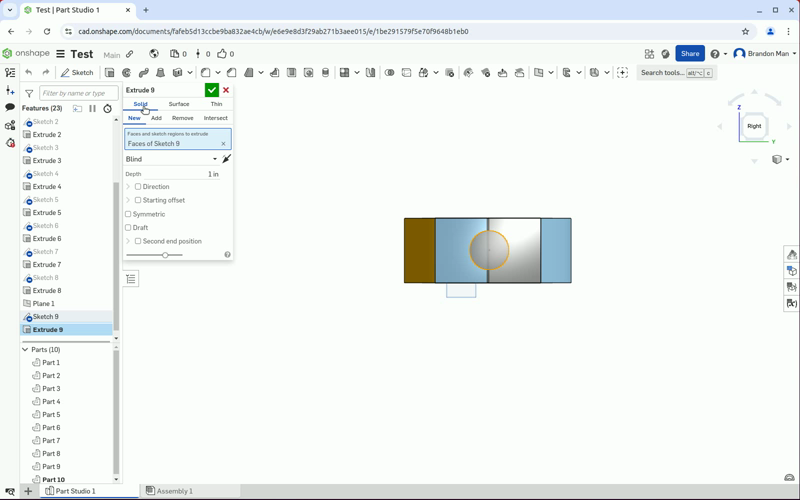
click(143, 106)
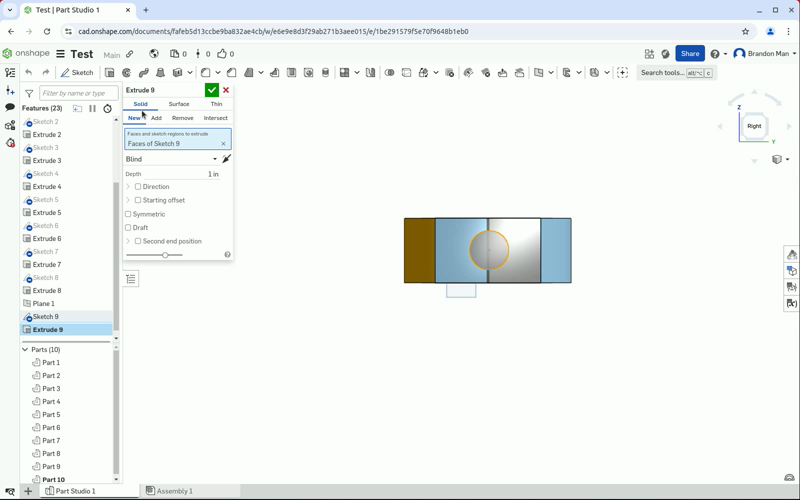
mouse_move(137, 120)
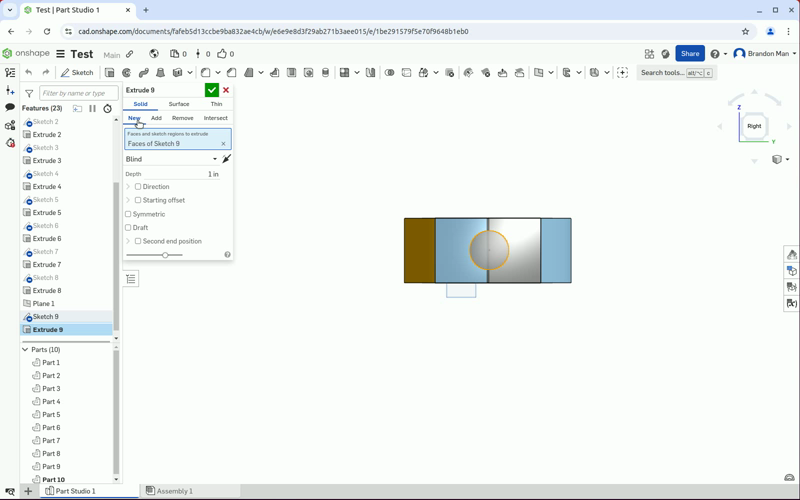
click(137, 120)
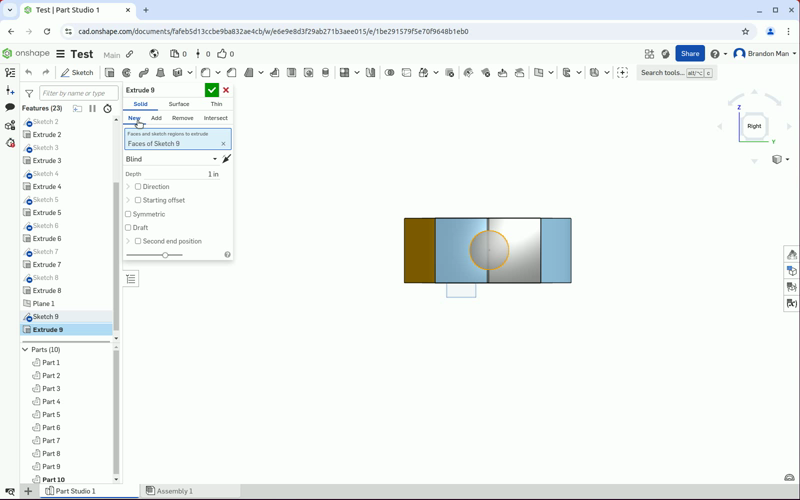
key(tab, 4)
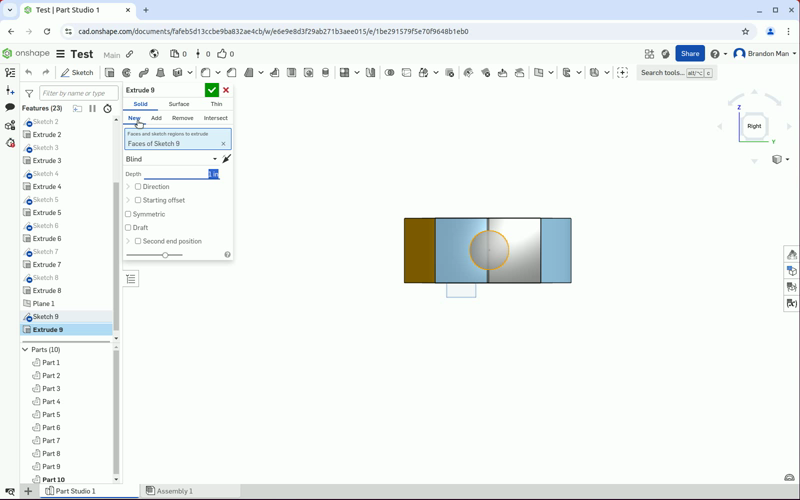
text(5.055)
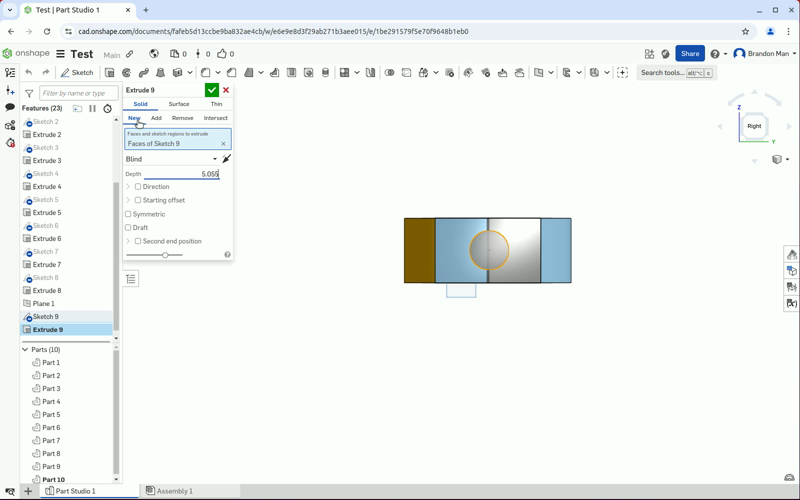
key(enter)
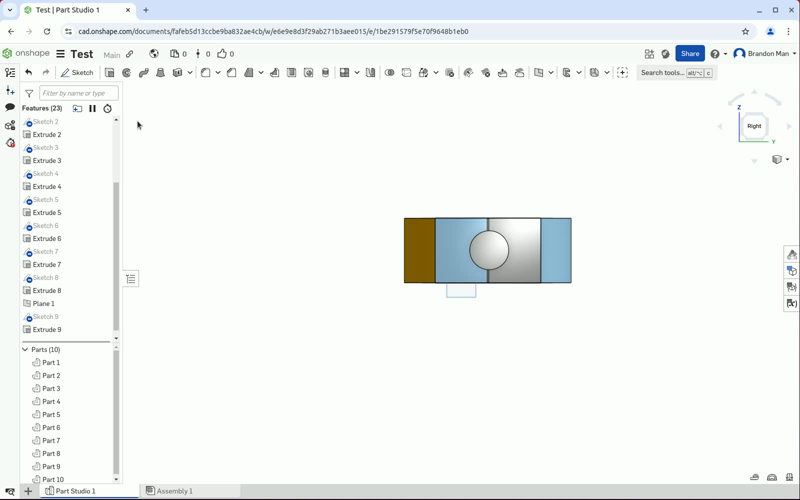
key(shift+h)
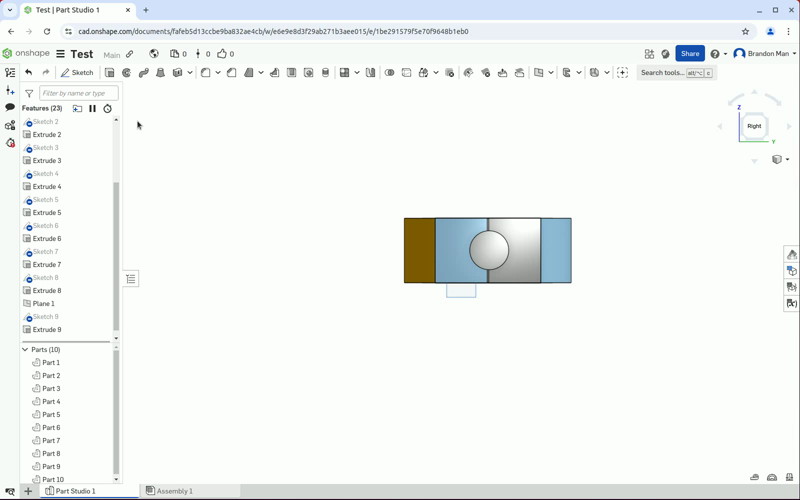
key(shift+h)
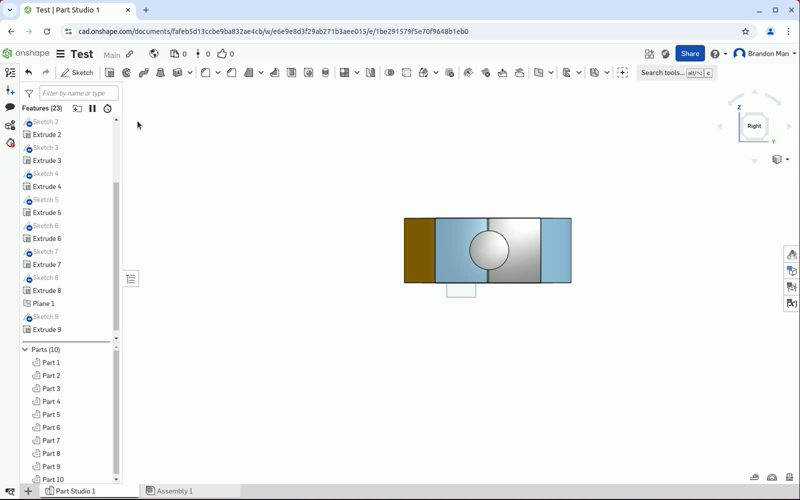
mouse_move(69, 98)
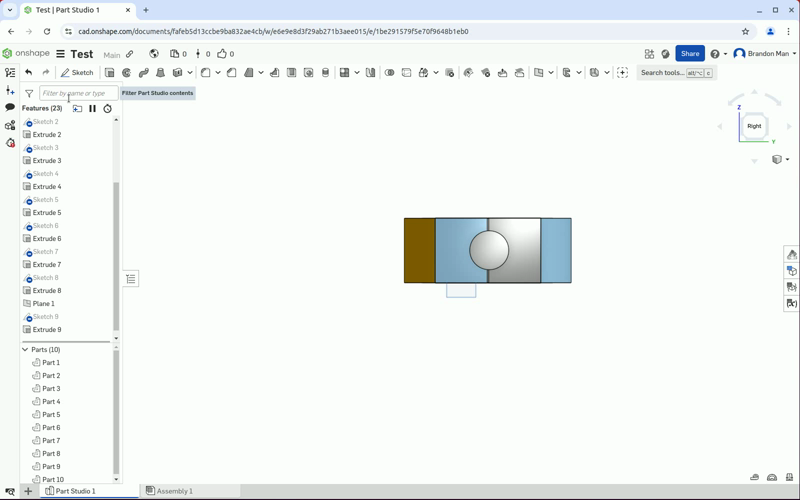
click(69, 98)
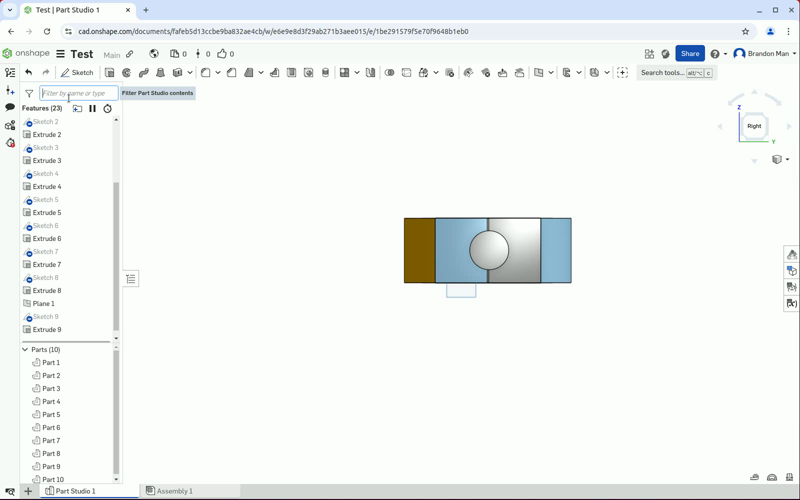
mouse_move(541, 75)
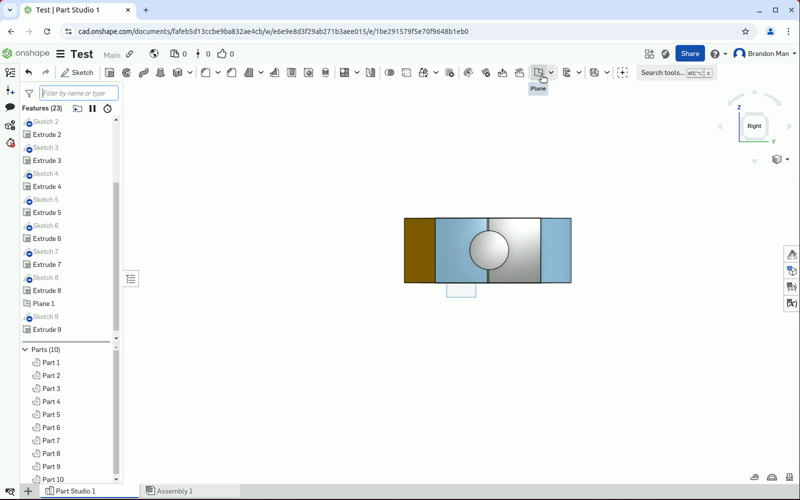
click(541, 75)
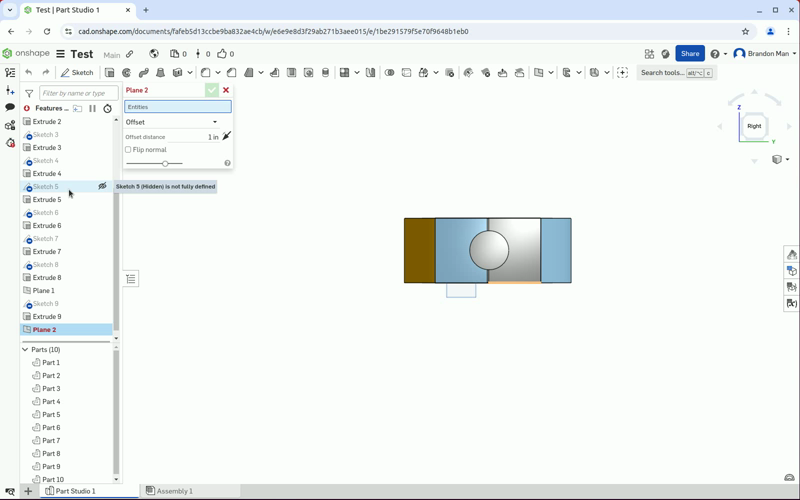
scroll(3)
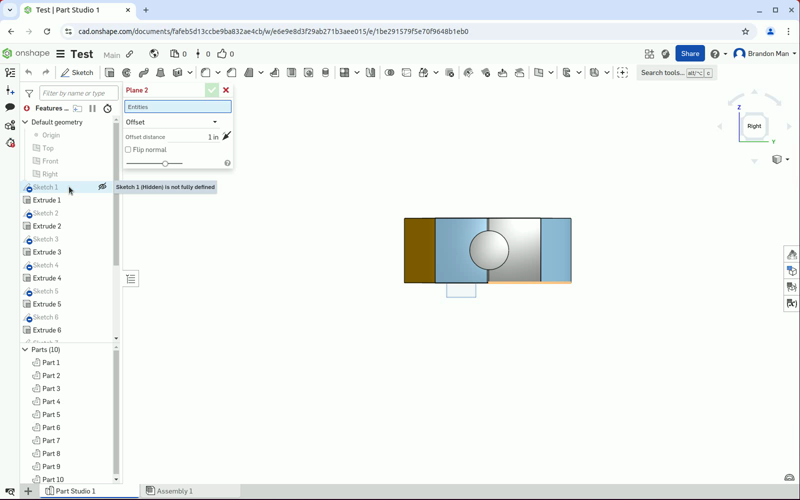
mouse_move(69, 176)
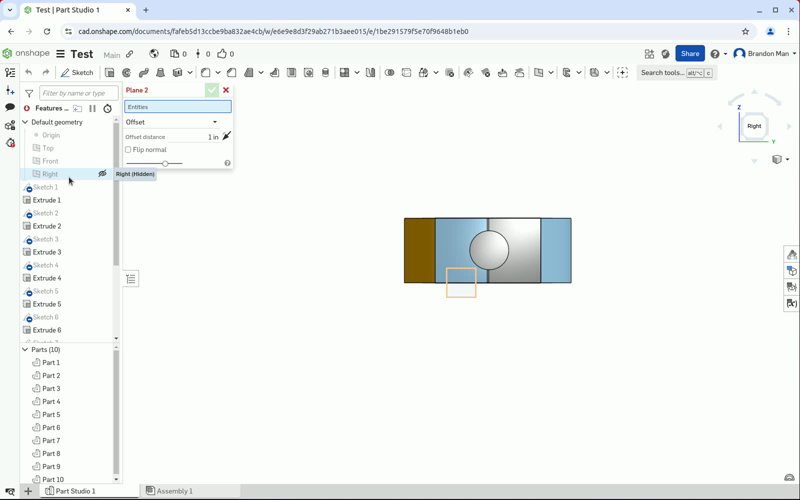
click(69, 176)
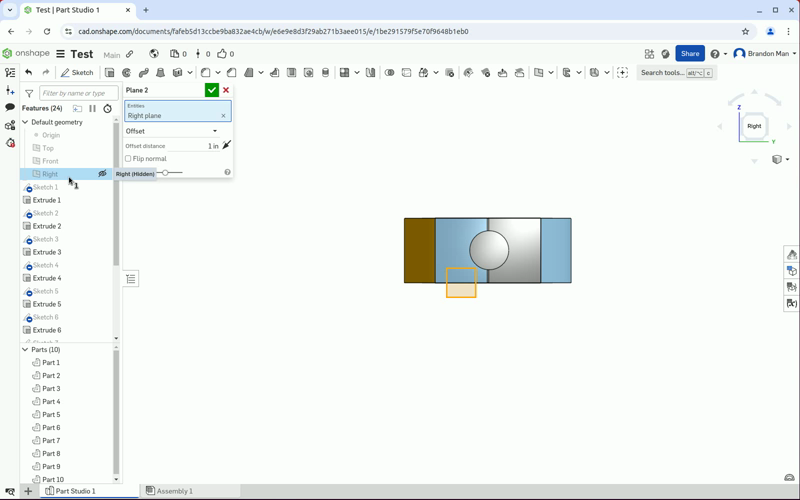
key(tab, 2)
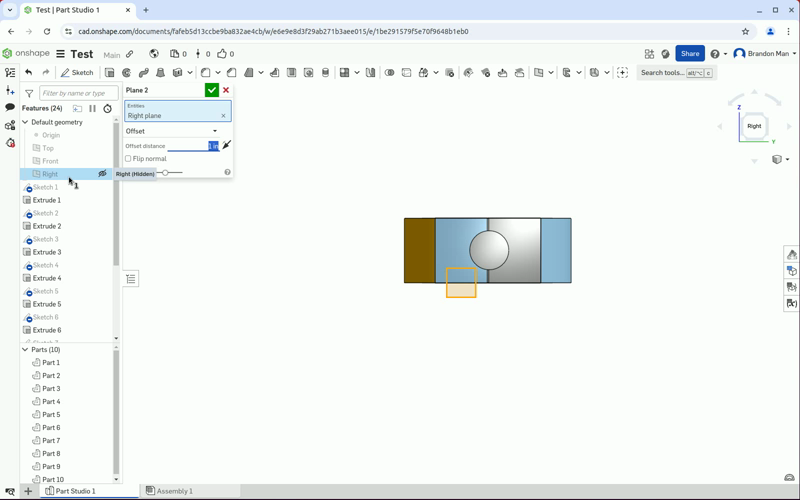
text(17.1)
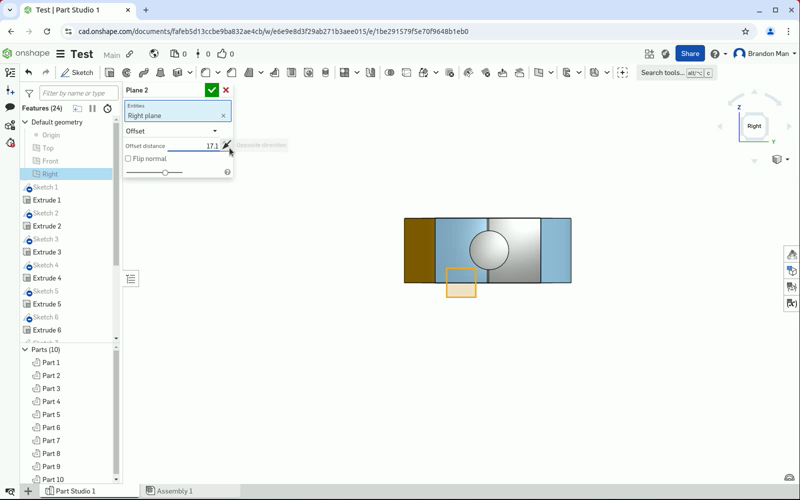
mouse_move(229, 147)
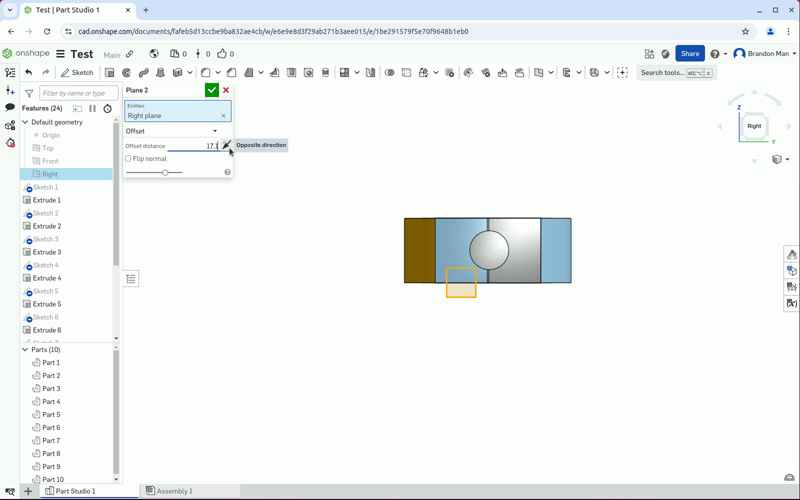
click(229, 147)
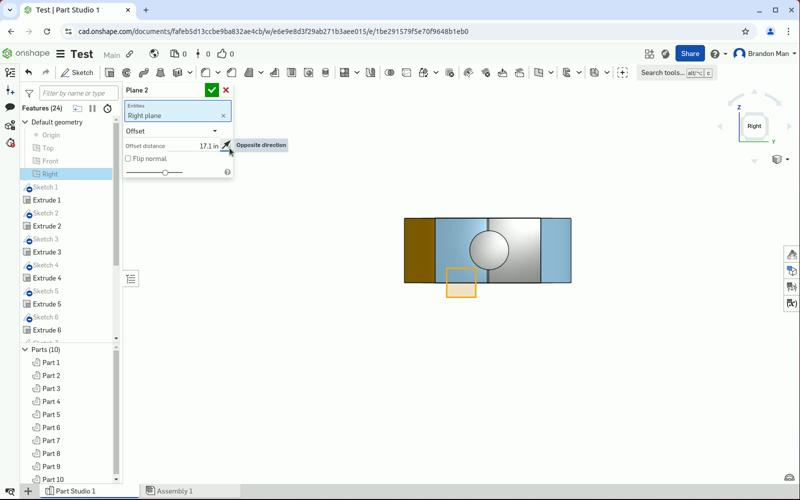
key(enter, 2)
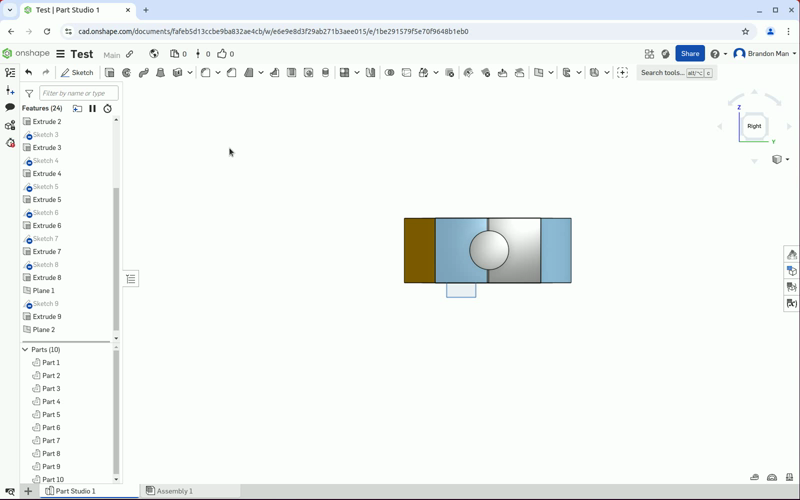
key(shift+s)
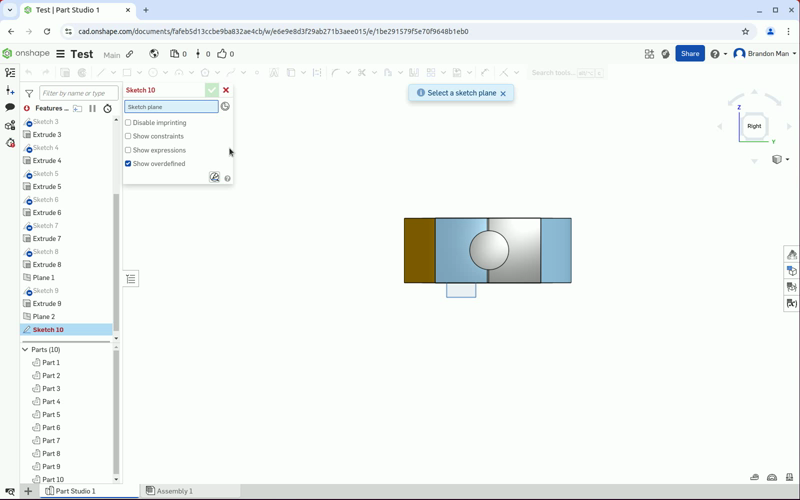
mouse_move(69, 319)
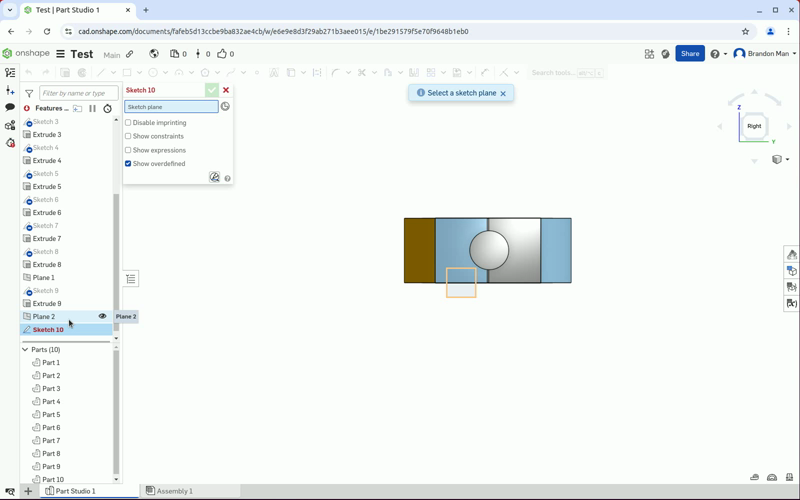
click(69, 319)
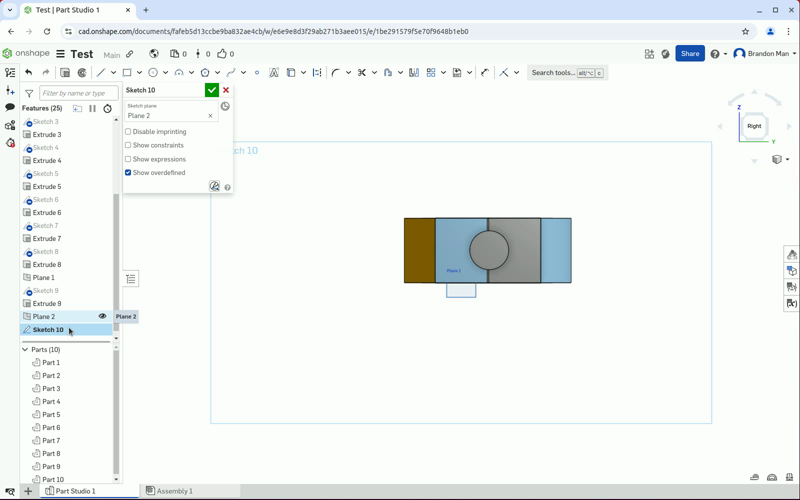
mouse_move(69, 352)
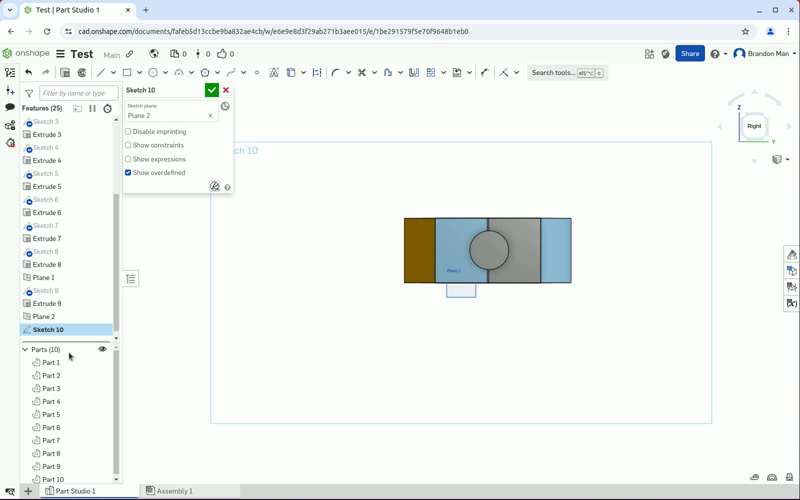
key(y)
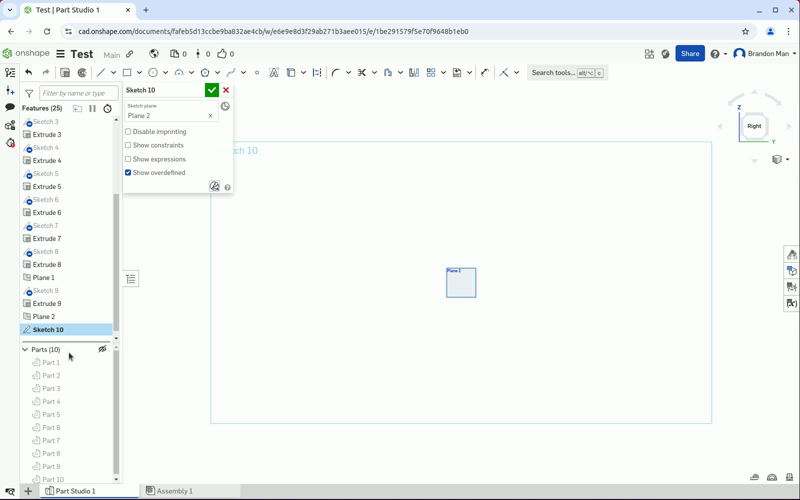
key(c)
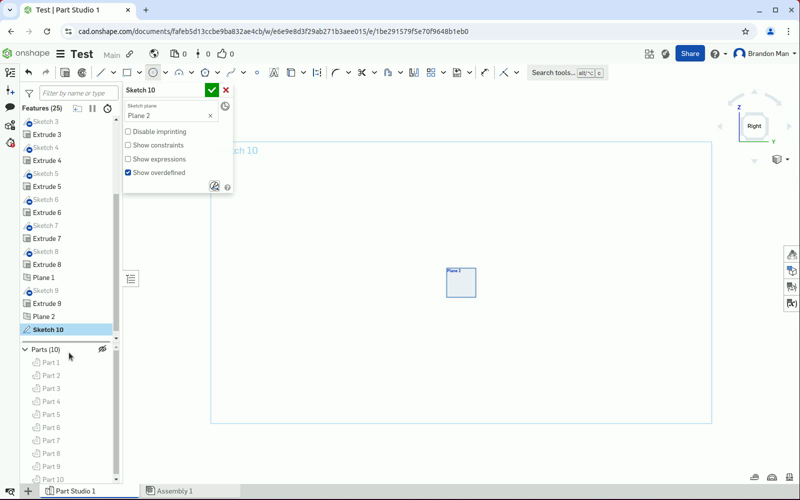
key_down(shift)
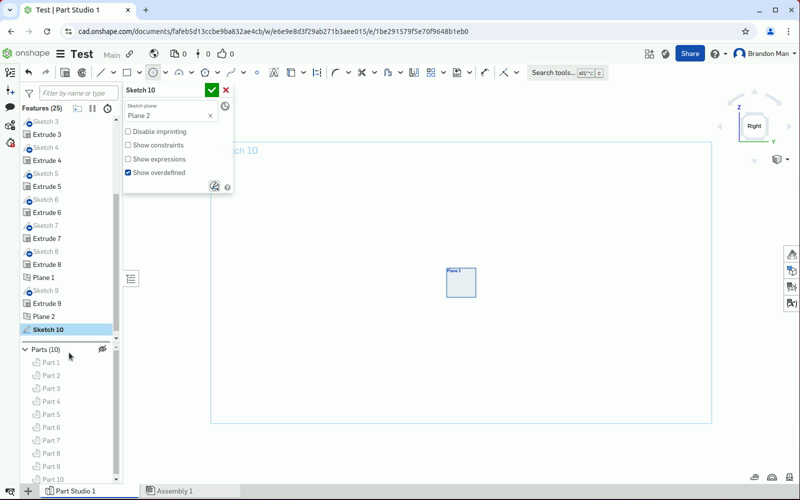
mouse_move(489, 250)
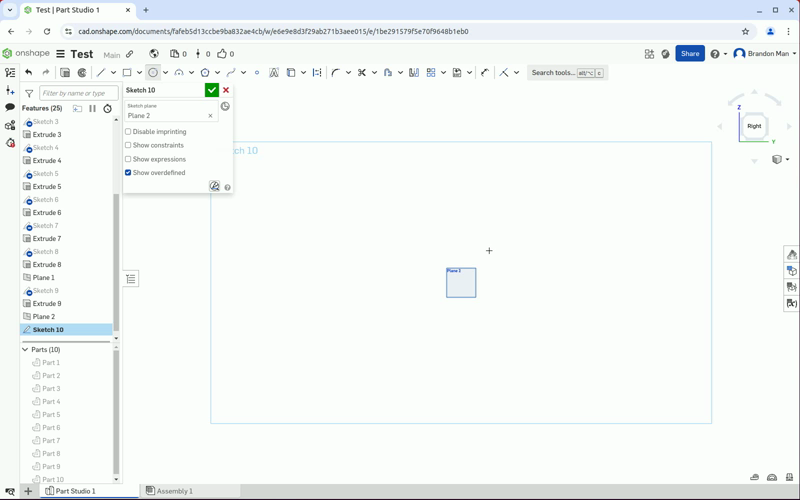
click(489, 250)
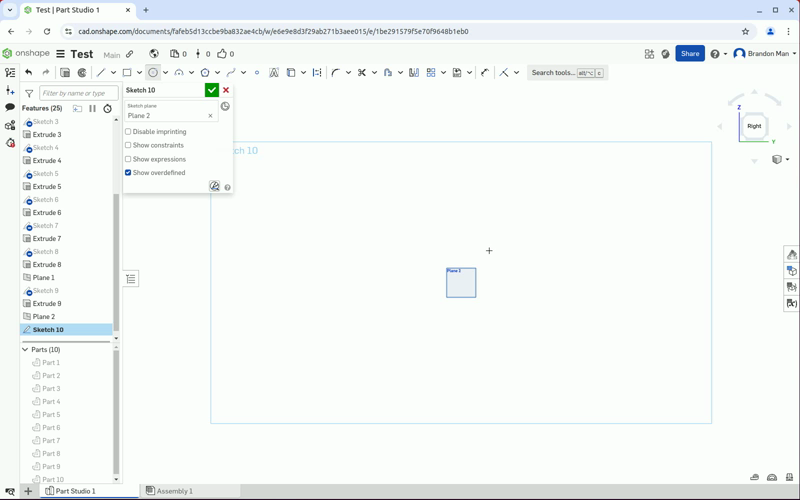
key_up(shift)
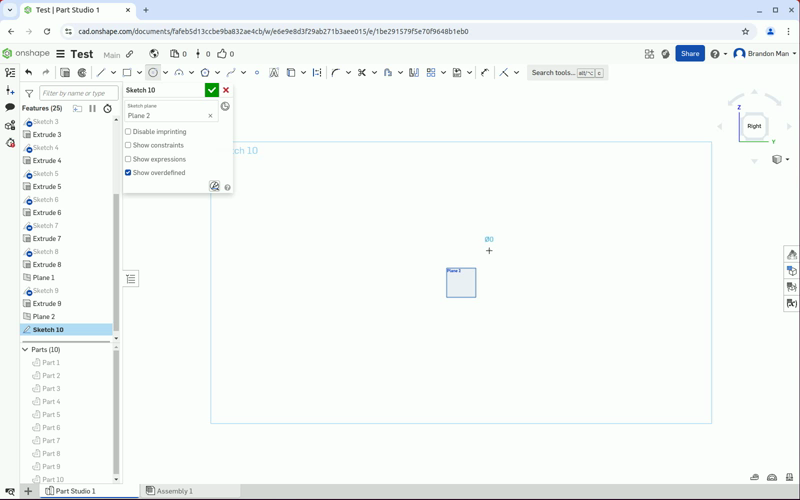
mouse_move(508, 250)
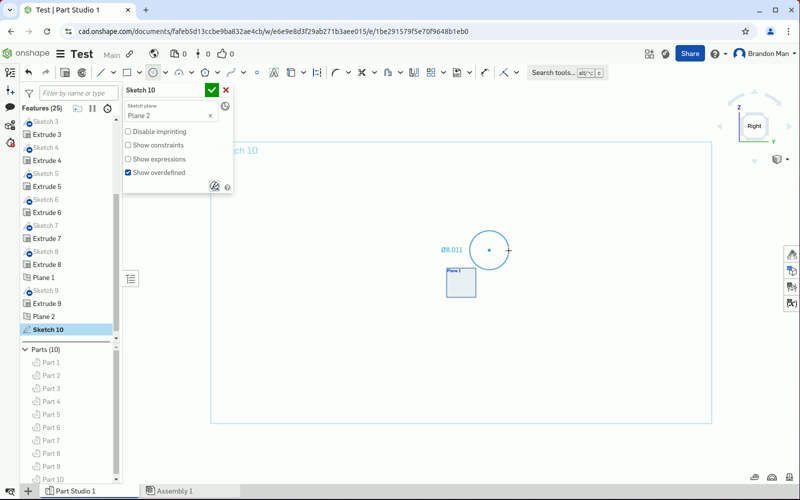
click(508, 250)
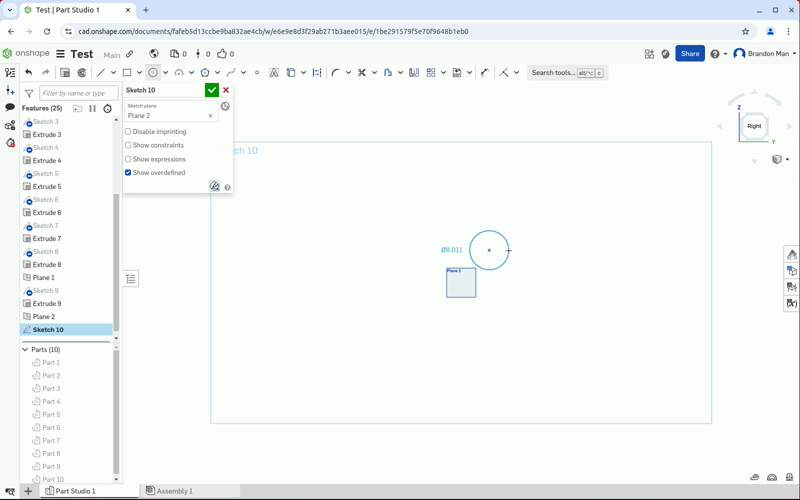
key(esc)
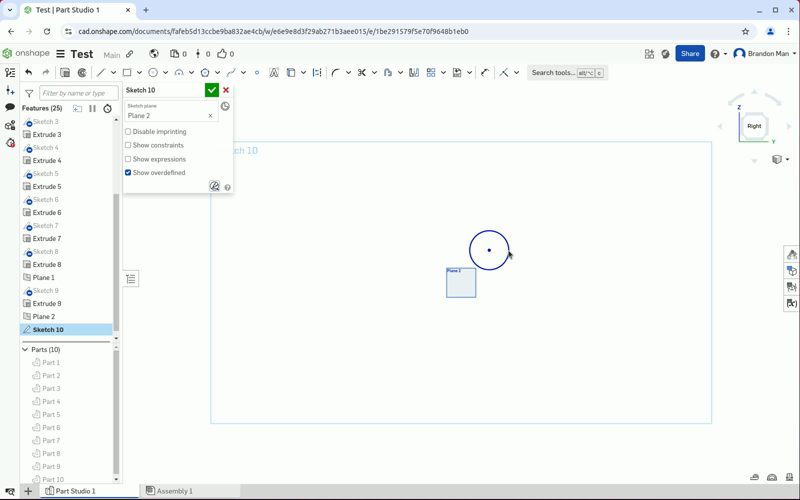
mouse_move(496, 254)
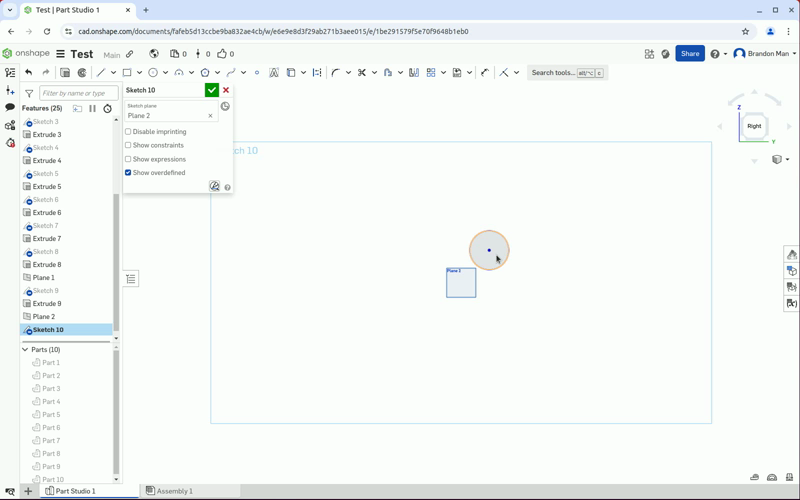
scroll(6)
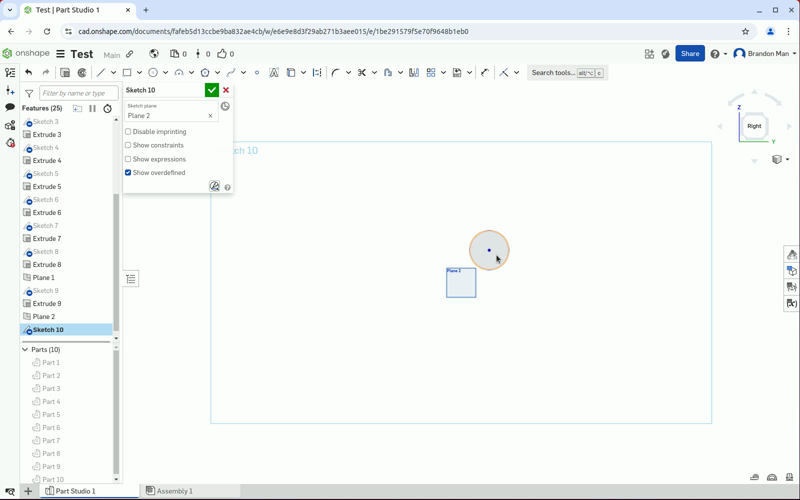
scroll(6)
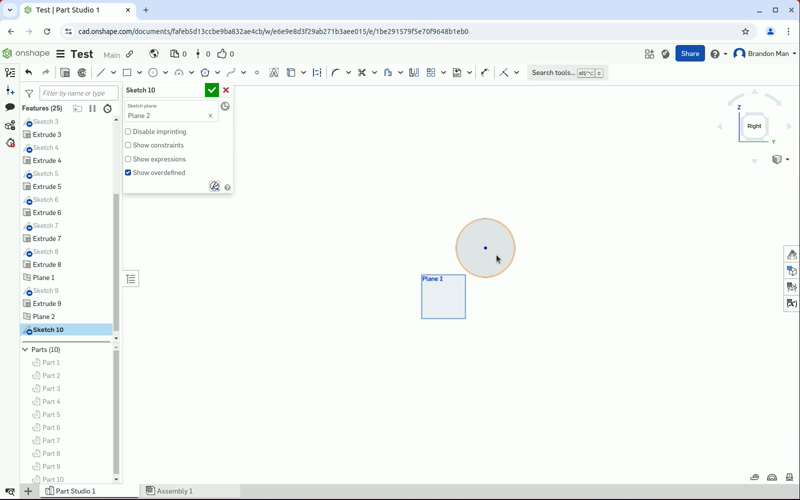
scroll(6)
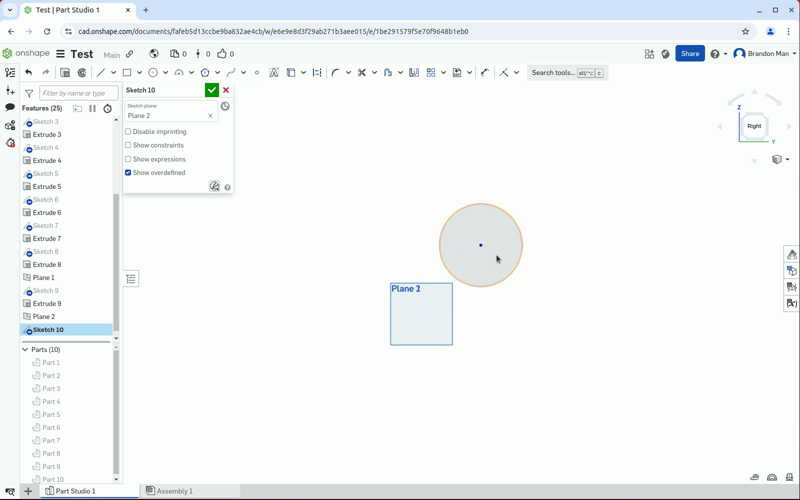
scroll(6)
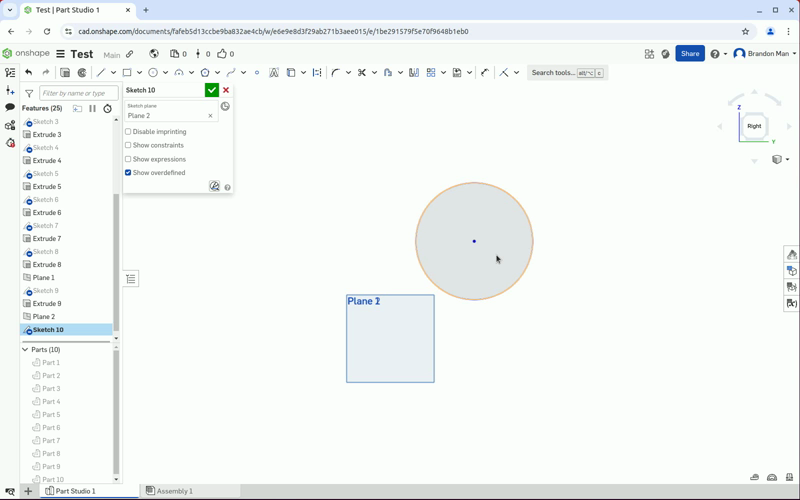
scroll(6)
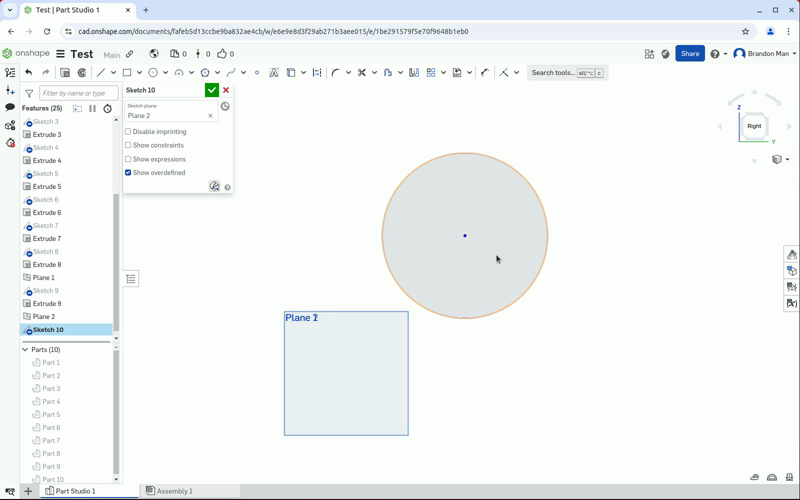
scroll(6)
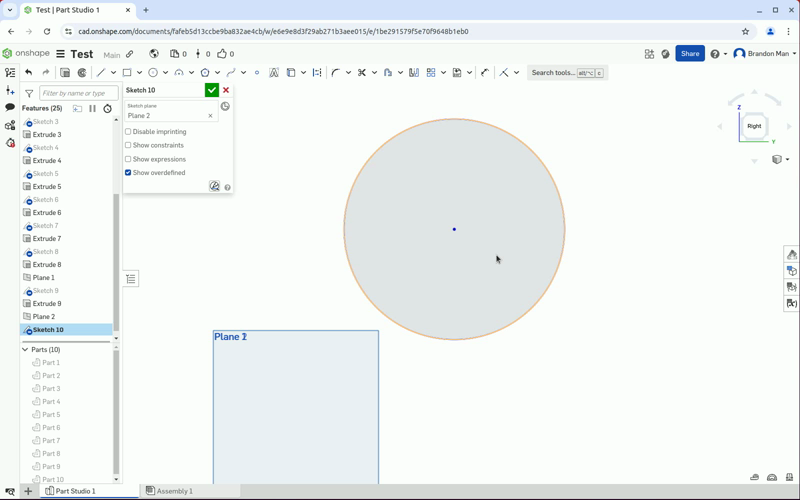
scroll(6)
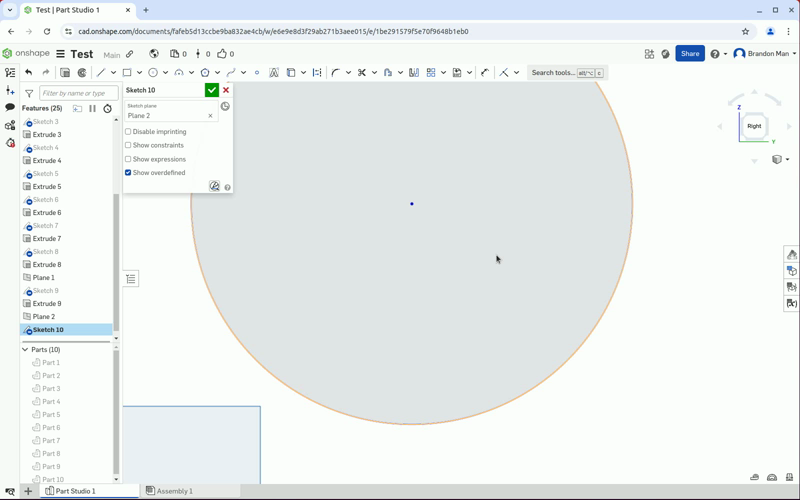
click(496, 254)
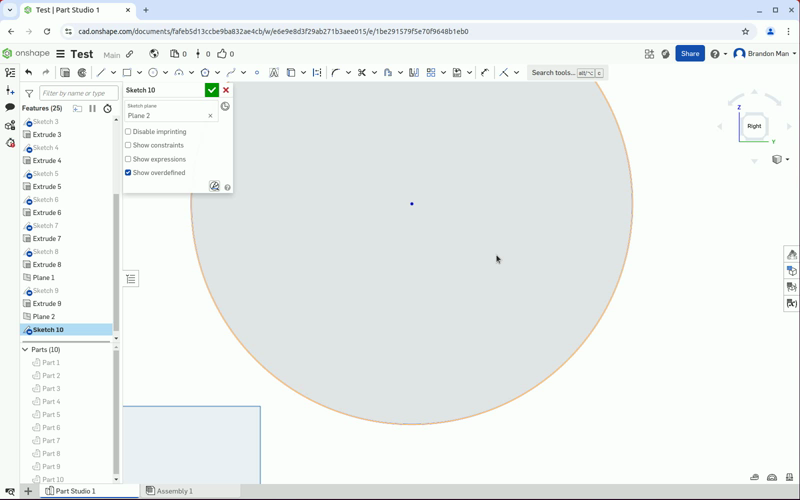
scroll(-6)
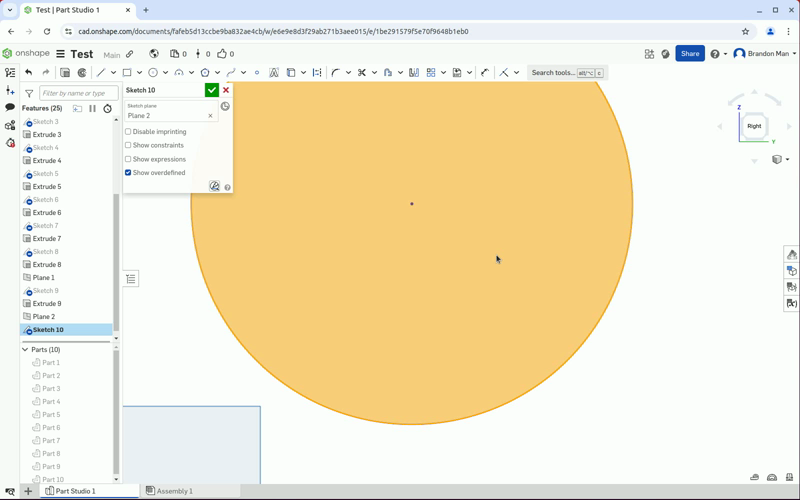
scroll(-6)
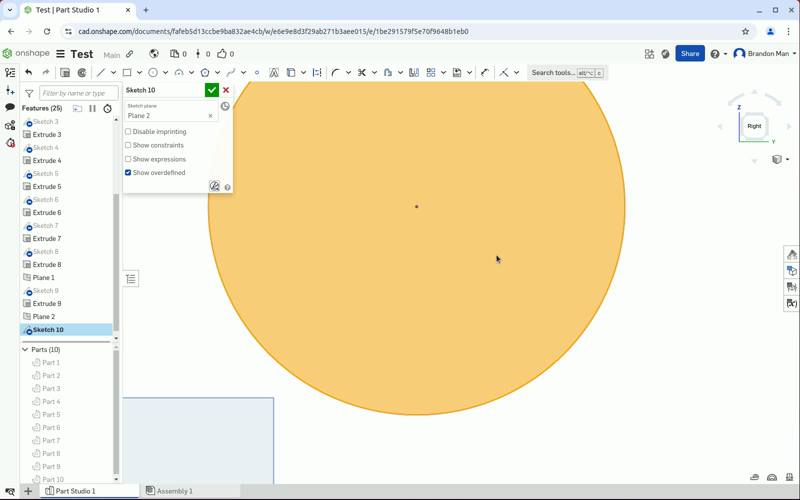
scroll(-6)
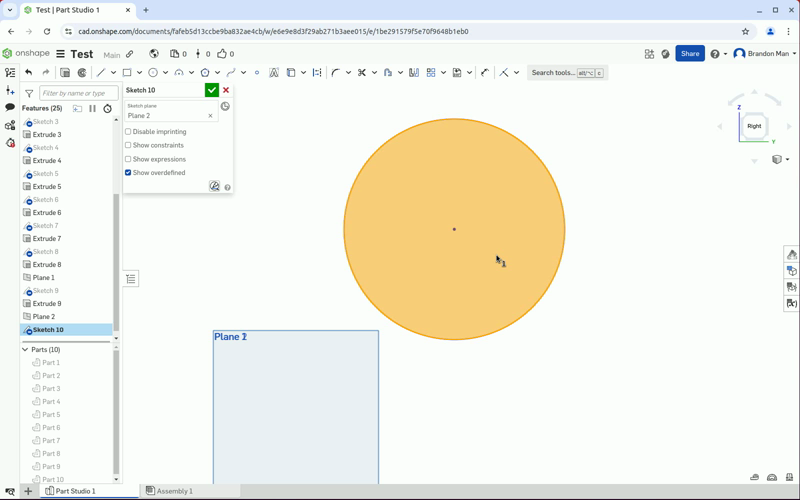
scroll(-6)
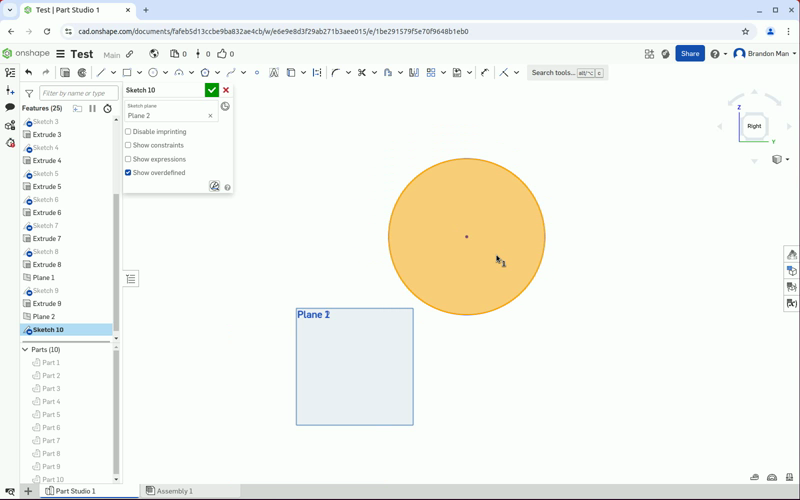
scroll(-6)
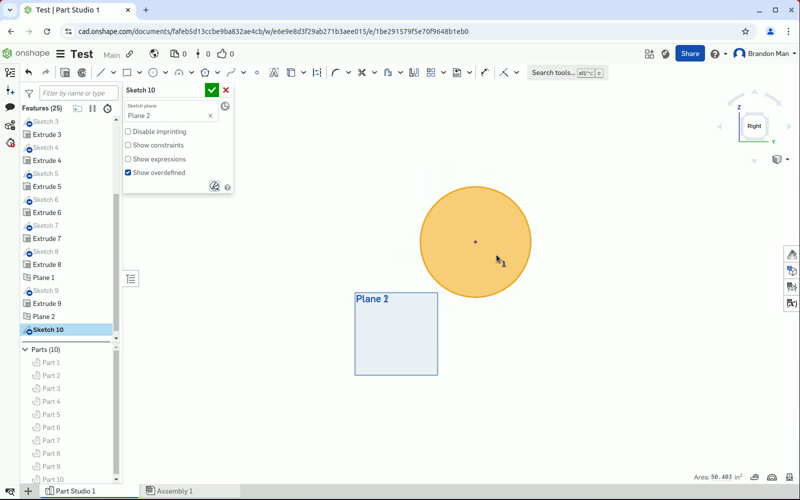
scroll(-6)
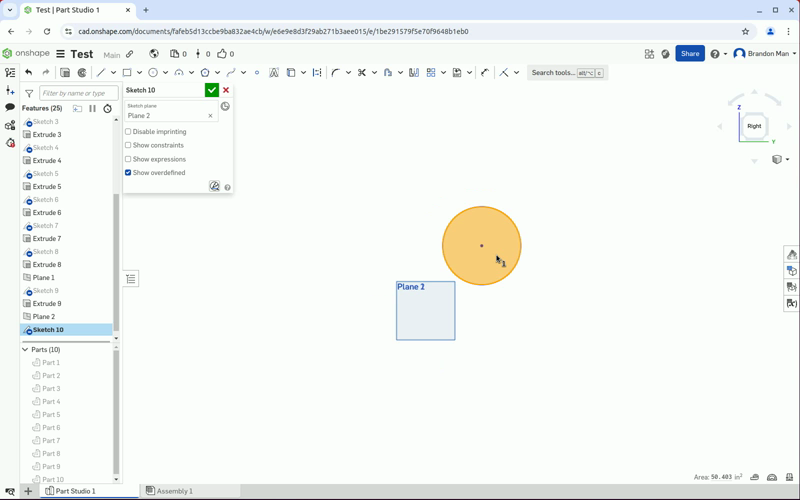
scroll(-6)
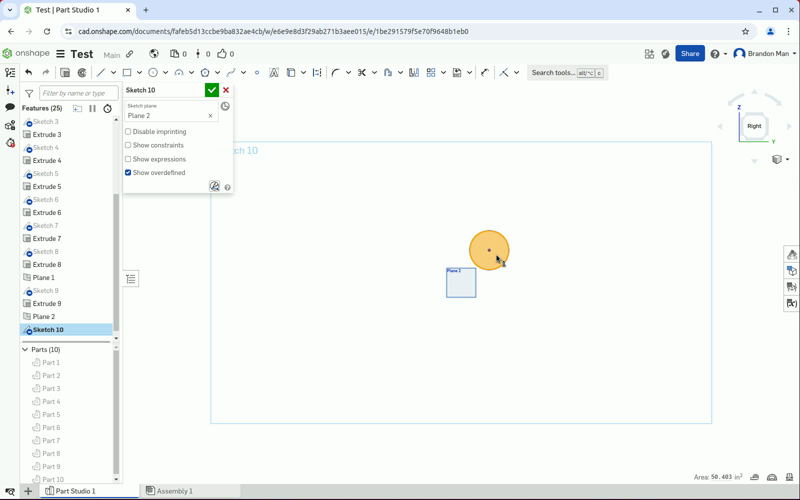
mouse_move(69, 352)
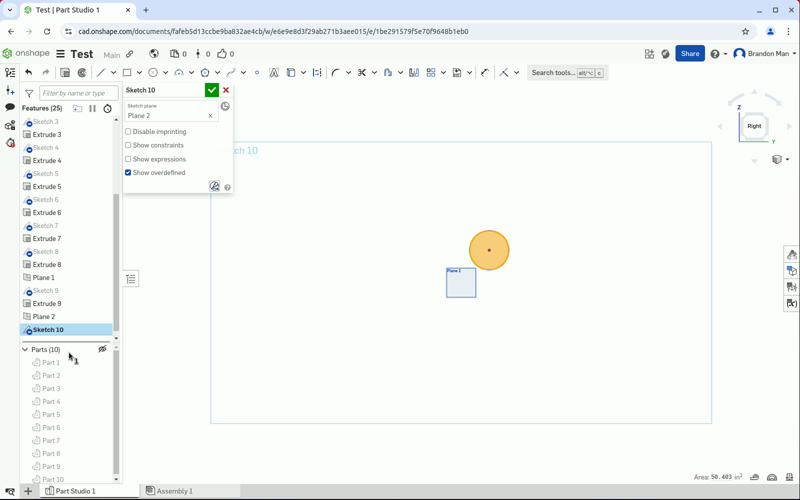
key(shift+y)
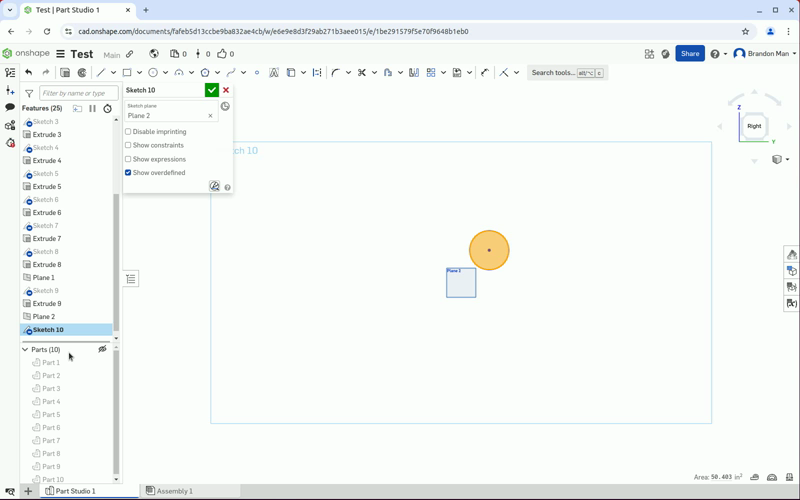
key(shift+e)
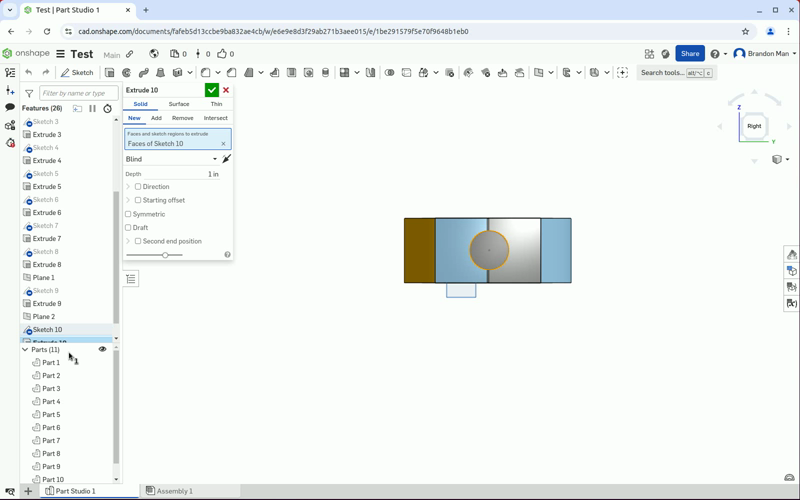
mouse_move(143, 106)
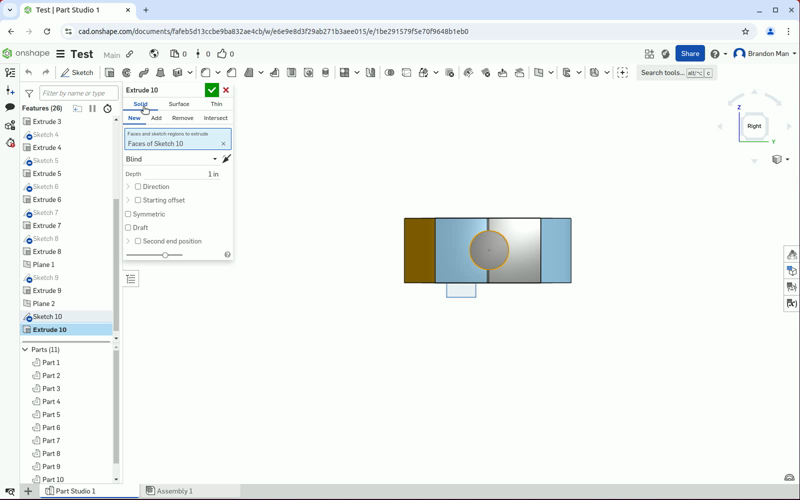
click(143, 106)
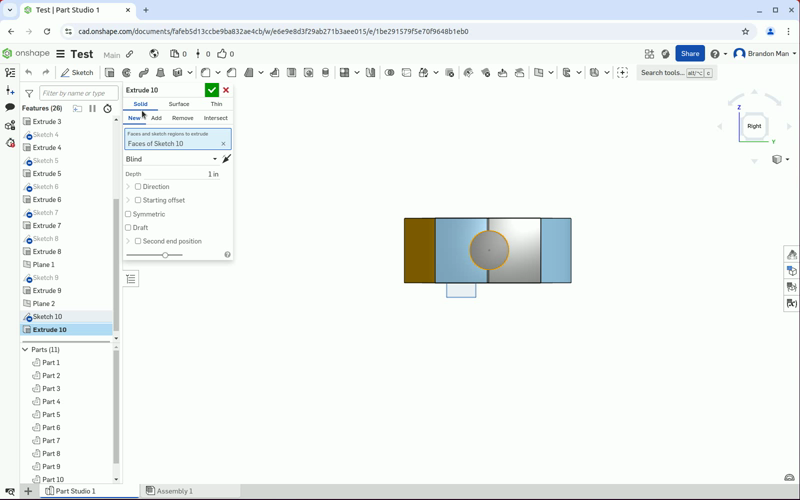
mouse_move(137, 120)
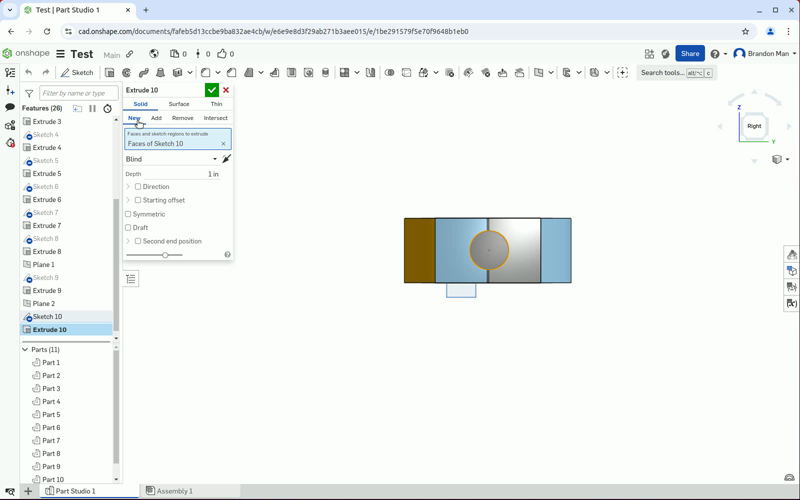
click(137, 120)
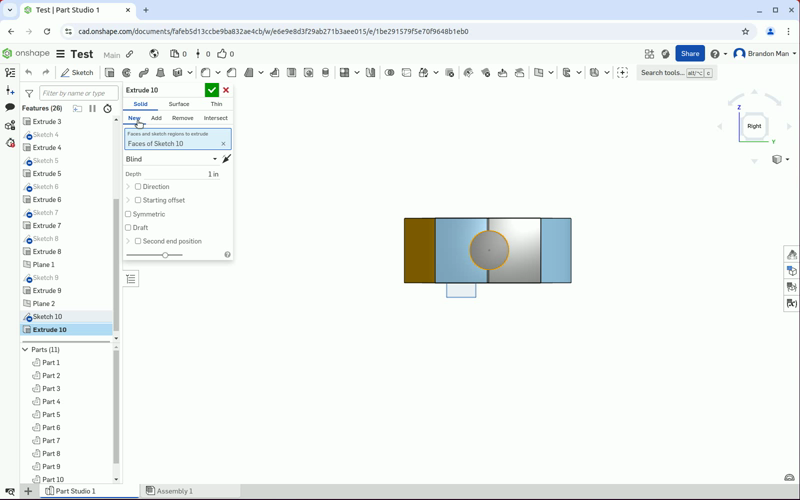
key(tab, 4)
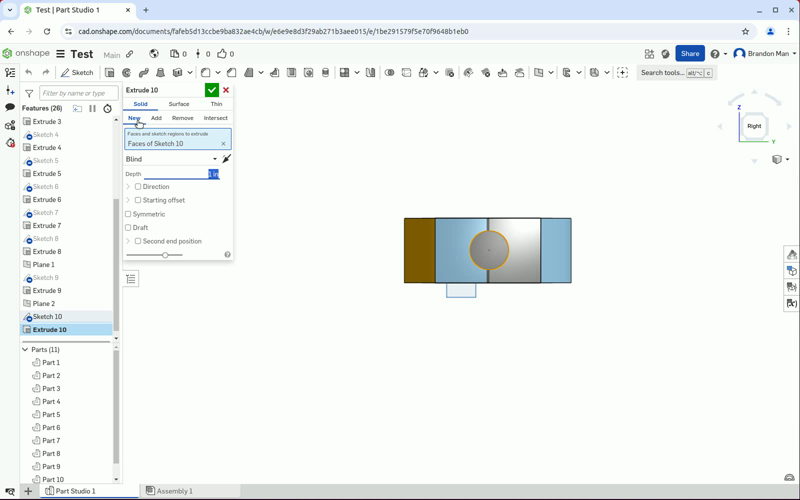
text(5.055)
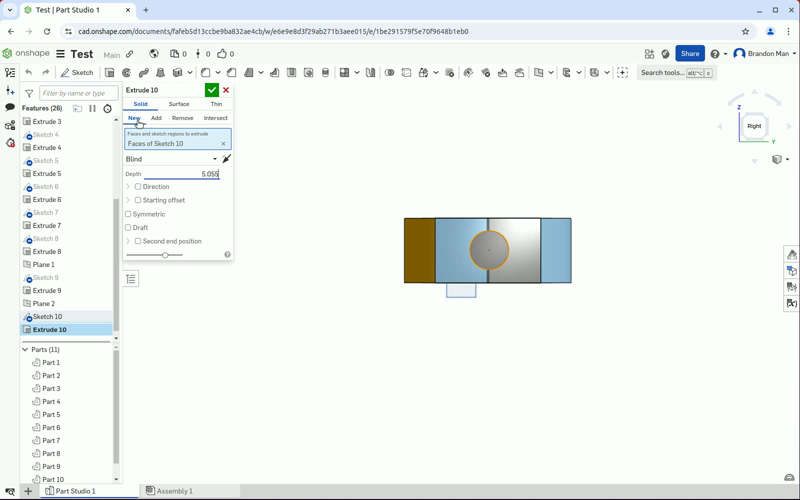
key(enter)
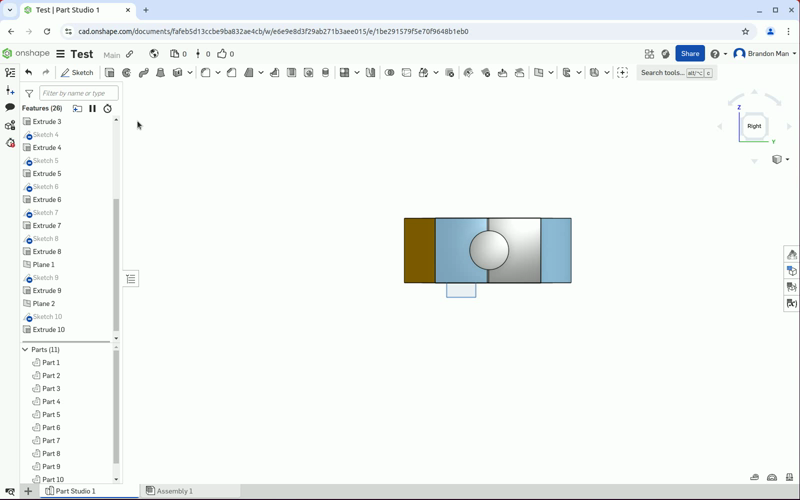
key(shift+h)
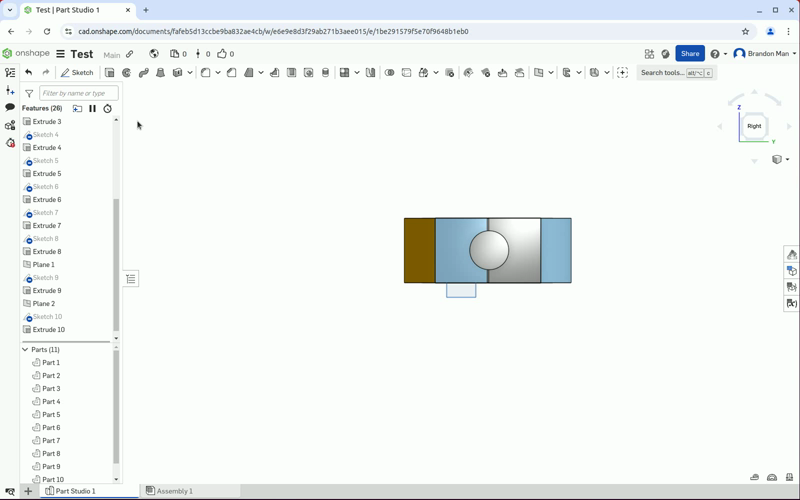
key(shift+h)
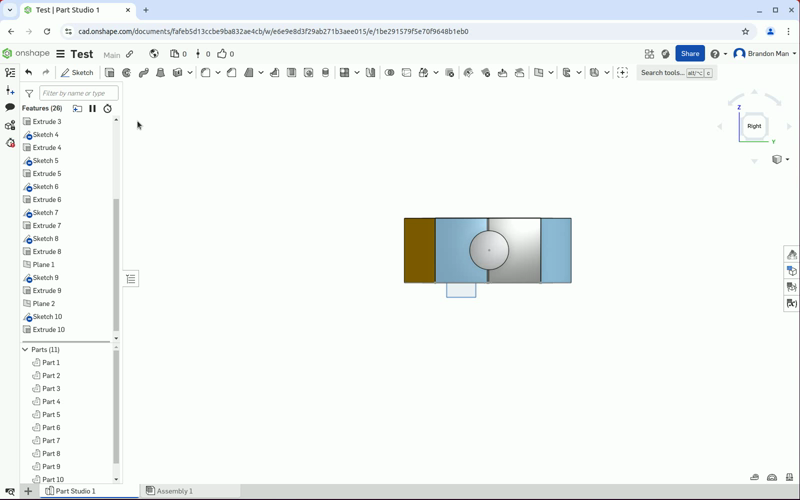
key(shift+7)
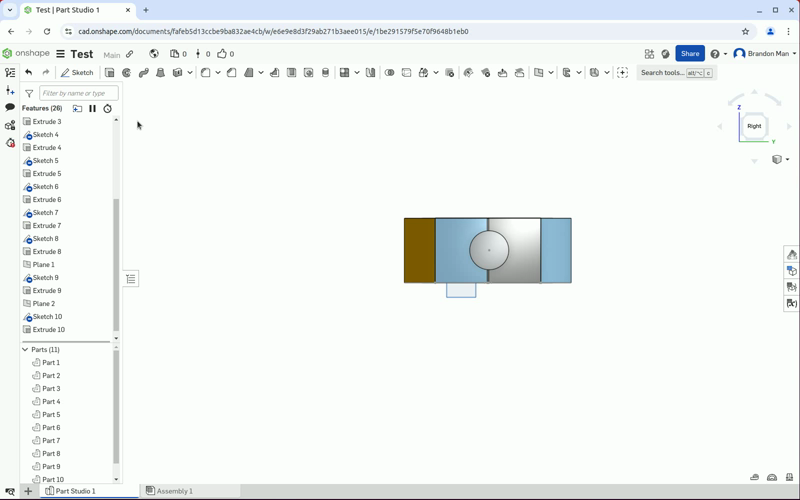
key(right, 2)
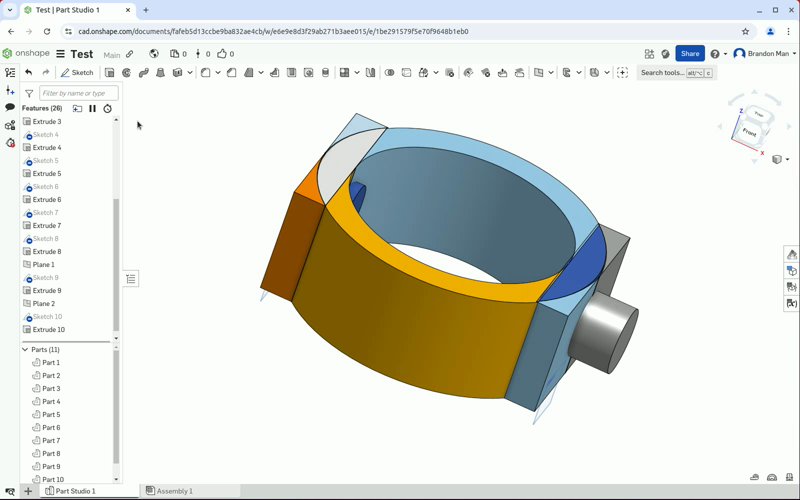
key(down, 2)
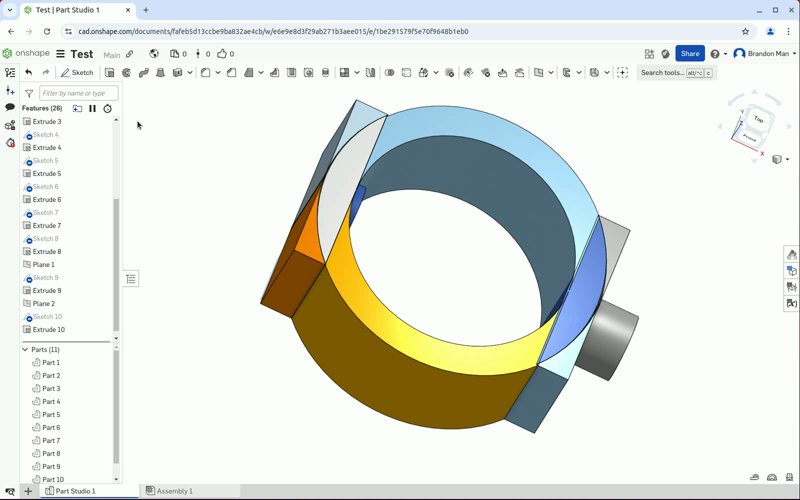
key(up, 2)
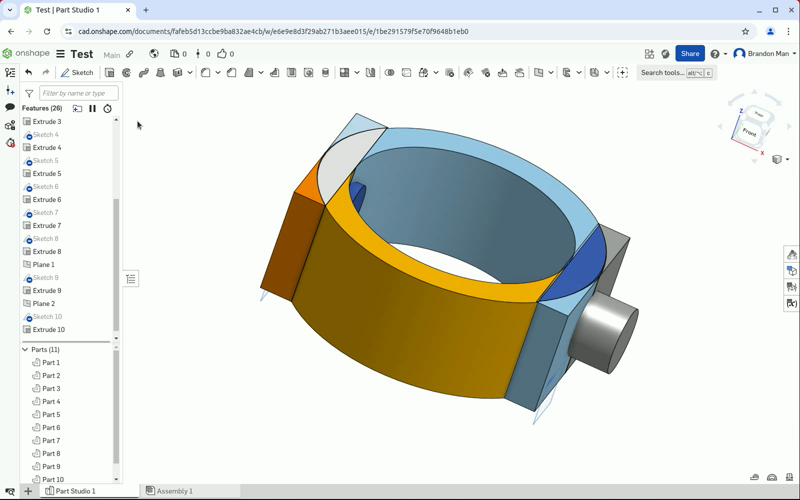
key(left, 2)
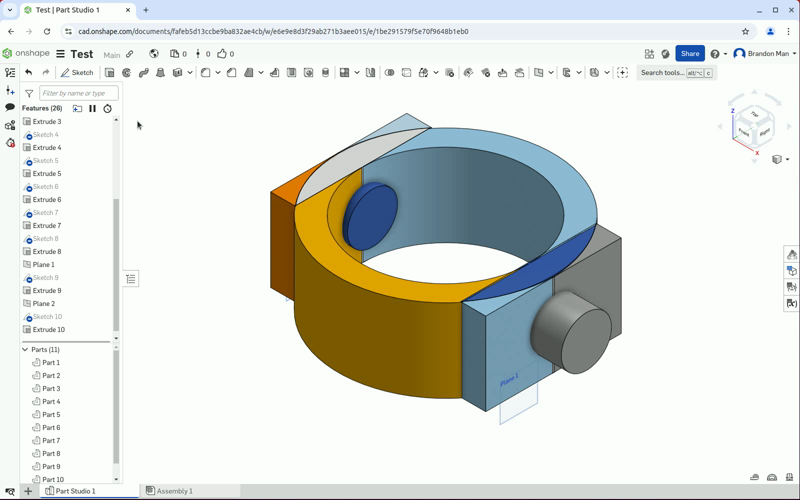
mouse_move(69, 59)
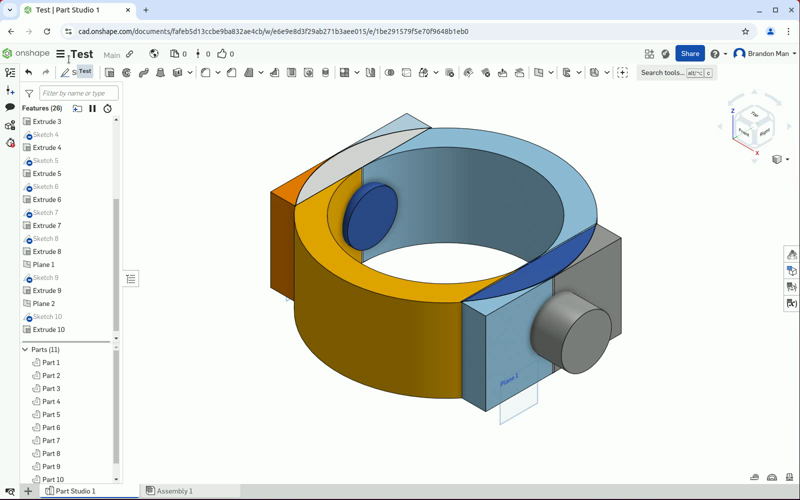
click(69, 59)